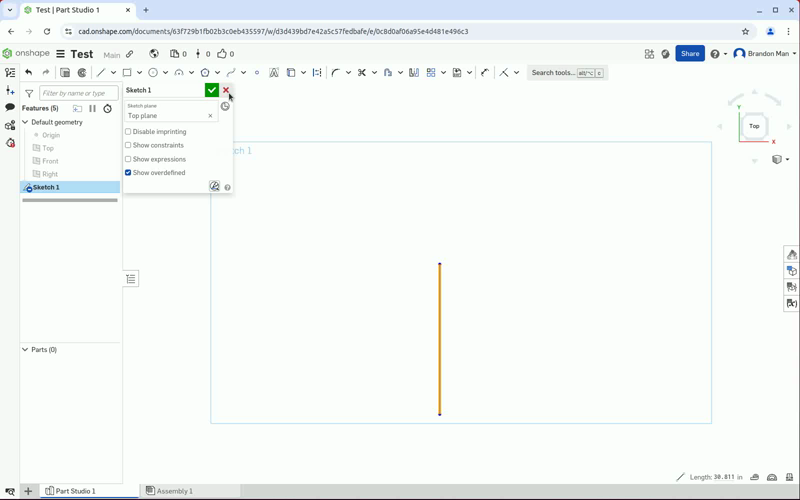
key(shift+h)
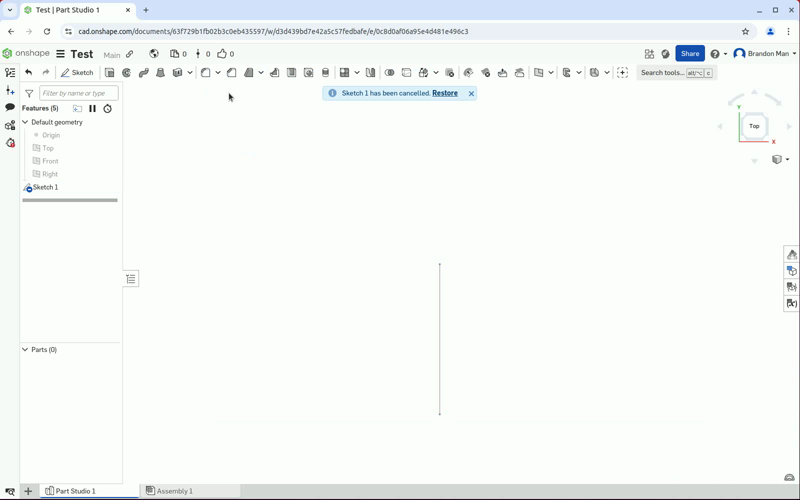
key(shift+s)
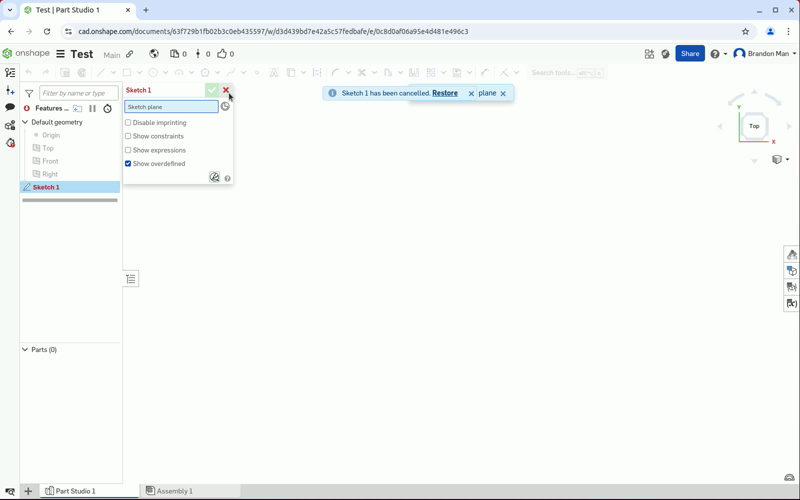
mouse_move(73, 150)
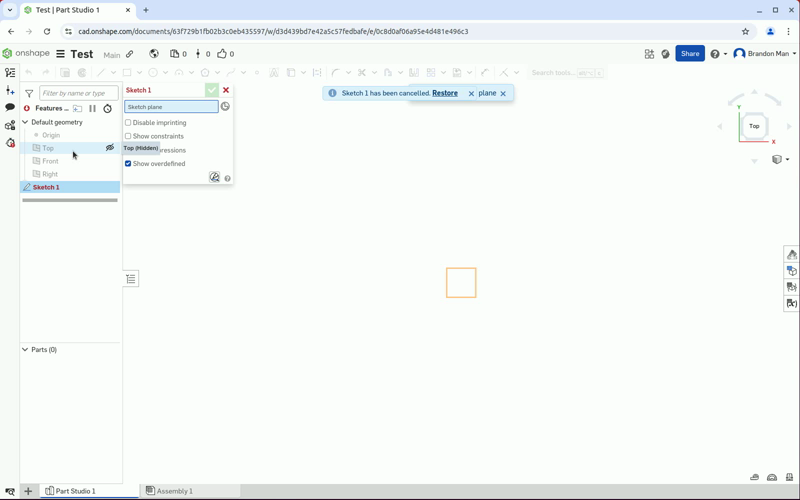
click(73, 150)
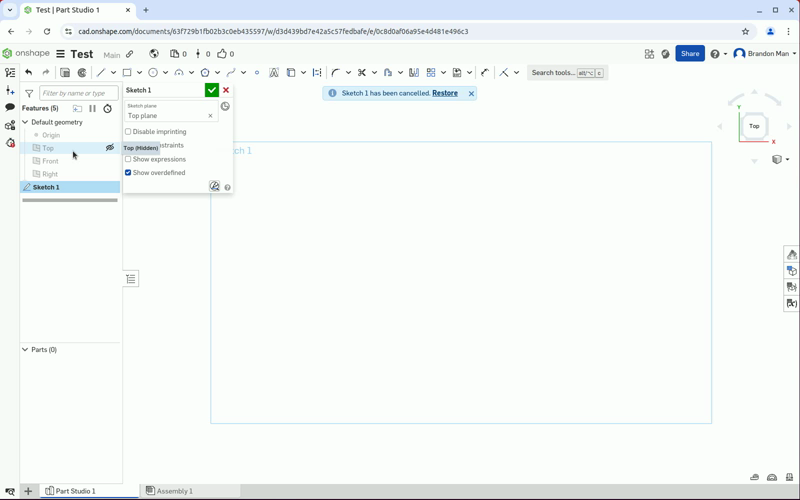
mouse_move(73, 352)
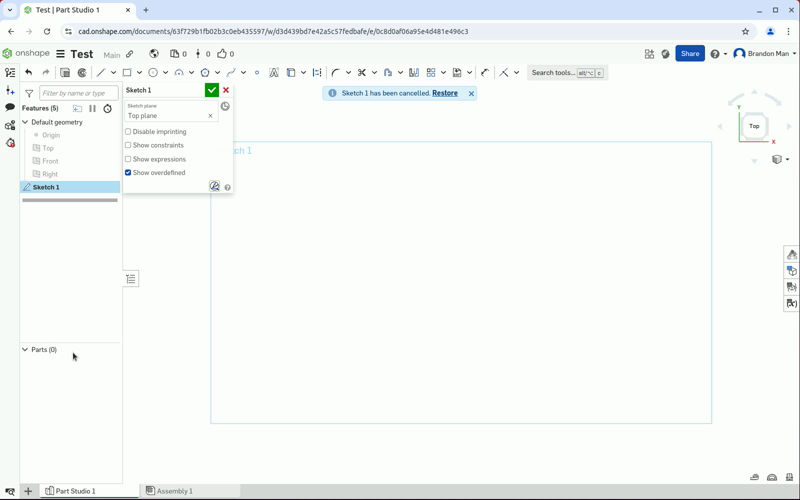
key(y)
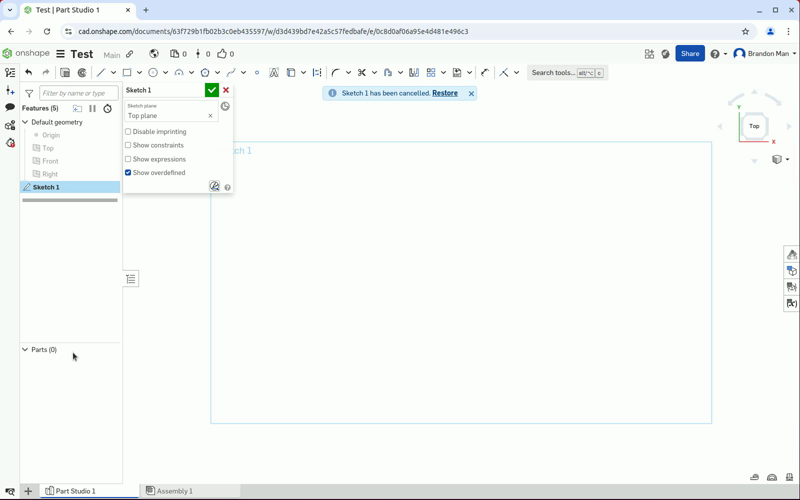
key(l)
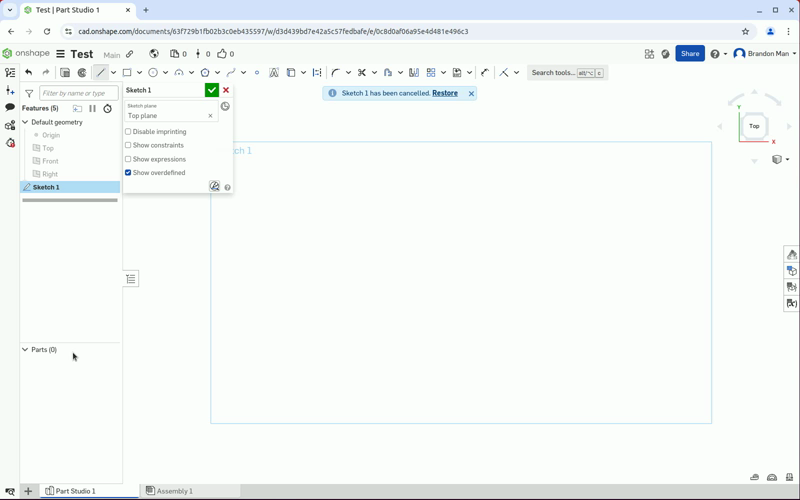
key_down(shift)
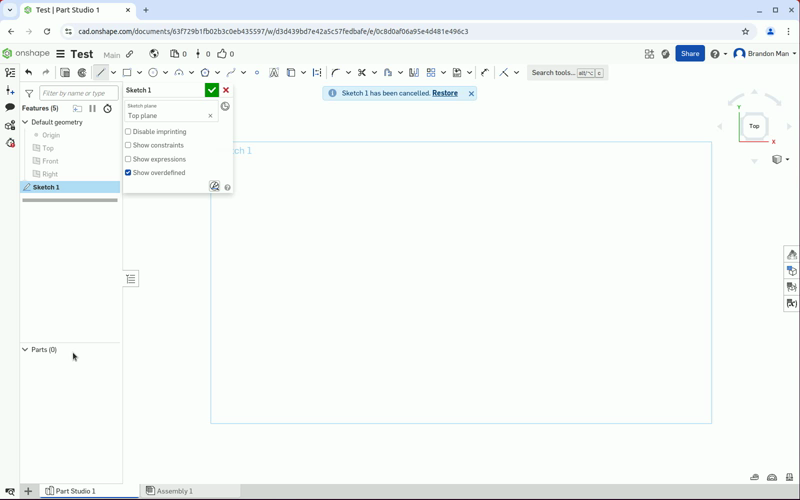
mouse_move(351, 335)
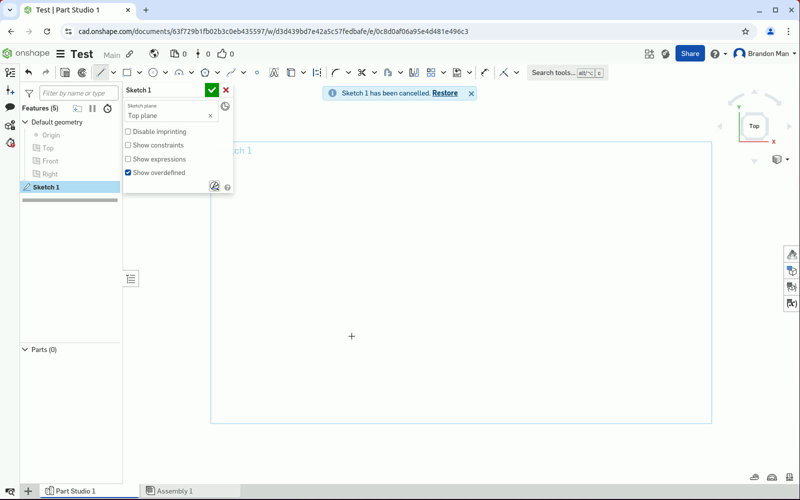
click(351, 335)
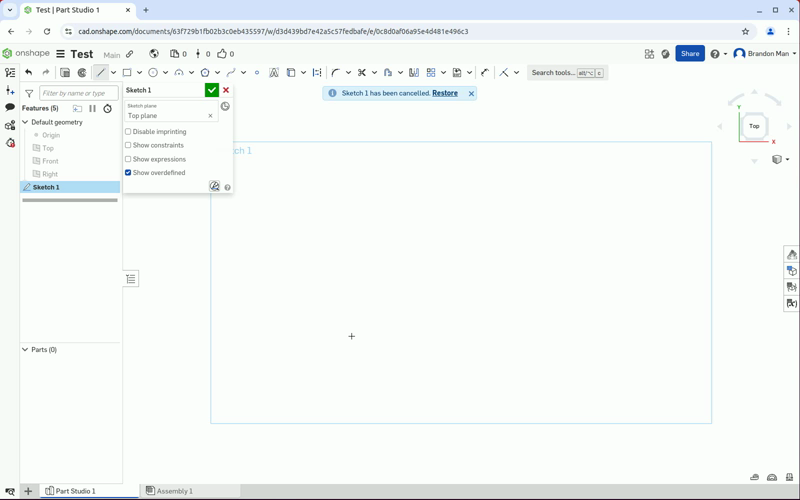
key_up(shift)
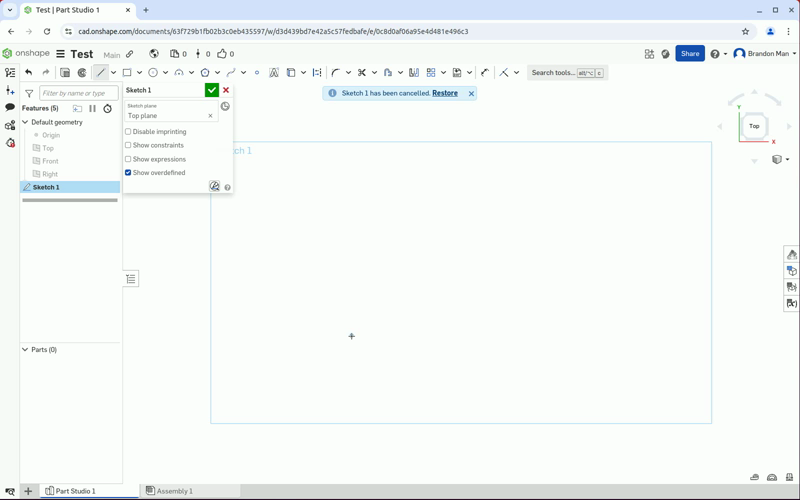
key_down(shift)
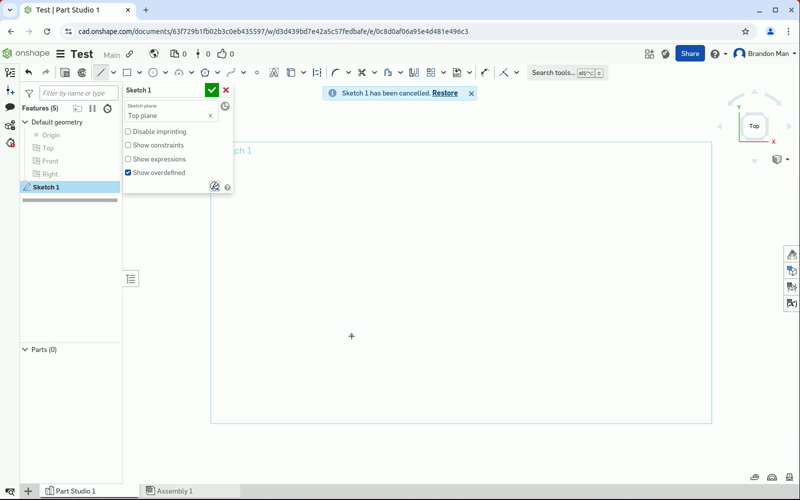
mouse_move(569, 335)
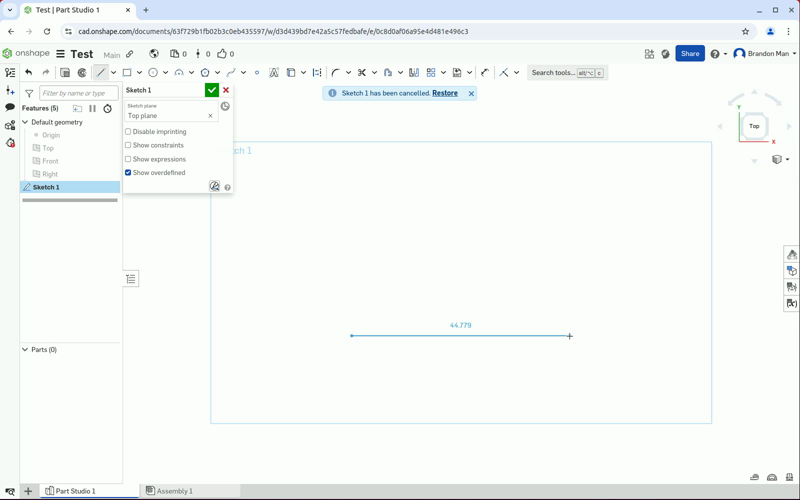
click(569, 335)
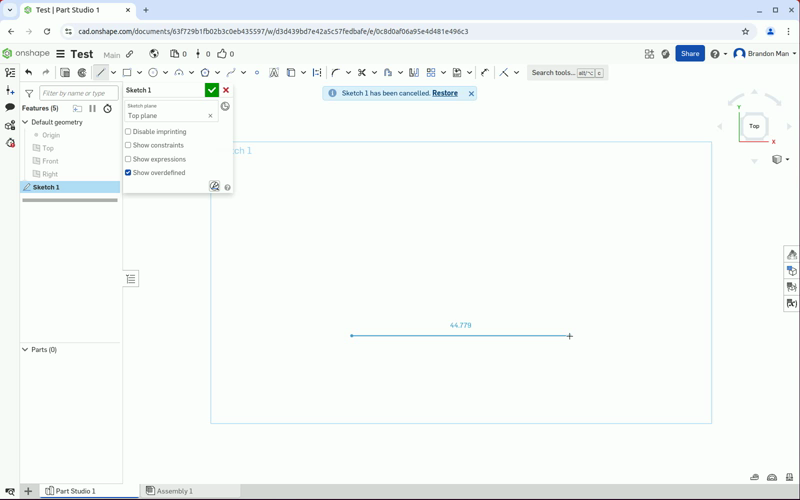
key_up(shift)
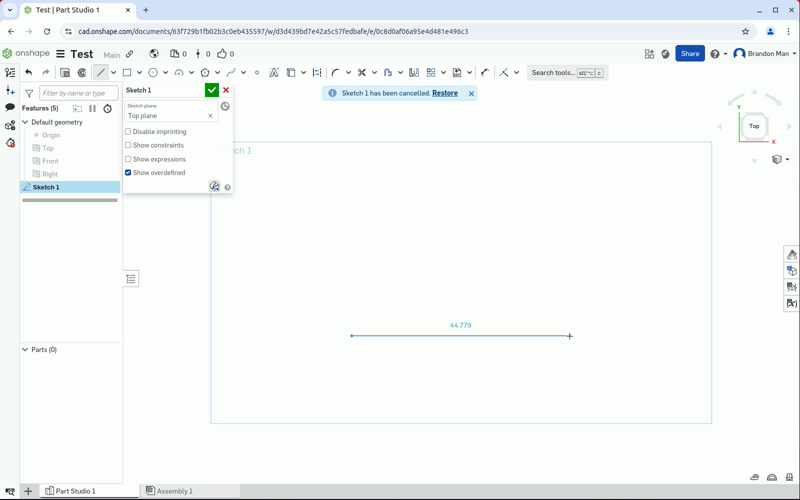
key_down(shift)
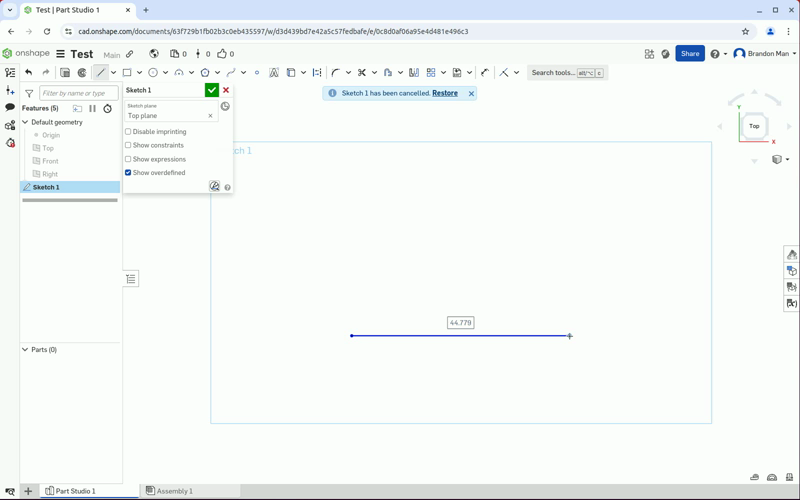
mouse_move(569, 230)
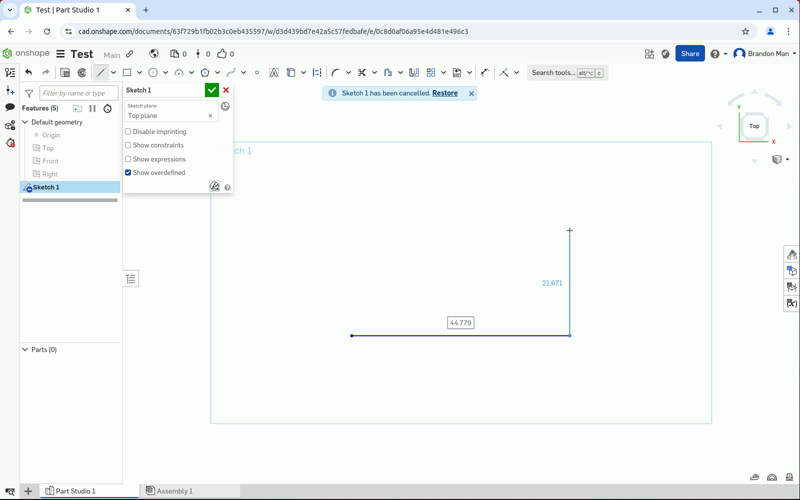
click(569, 230)
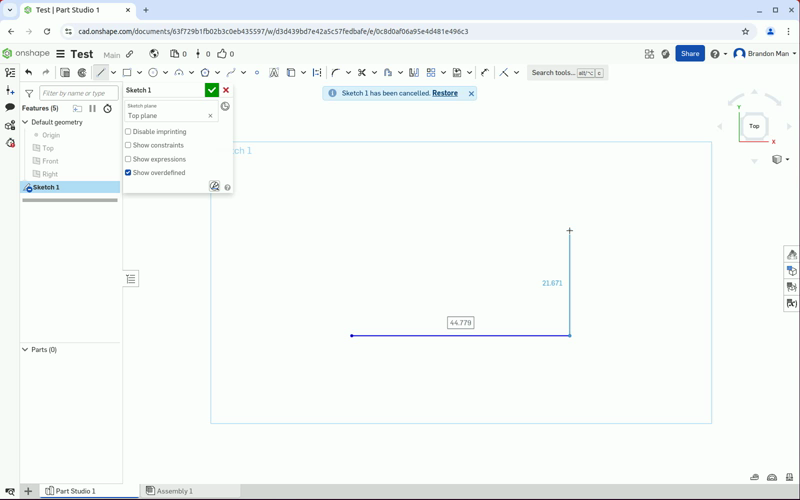
key_up(shift)
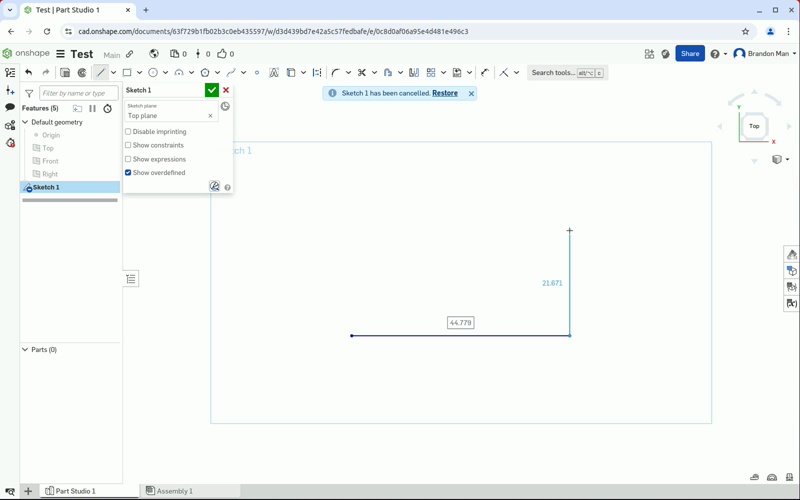
key_down(shift)
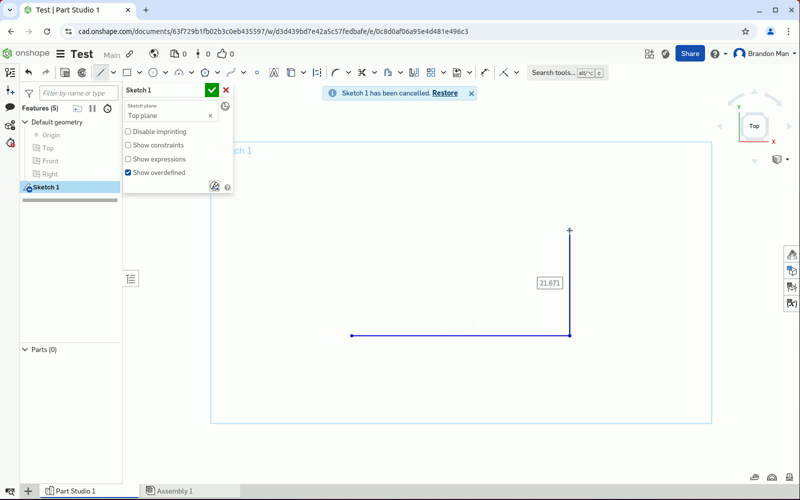
mouse_move(351, 230)
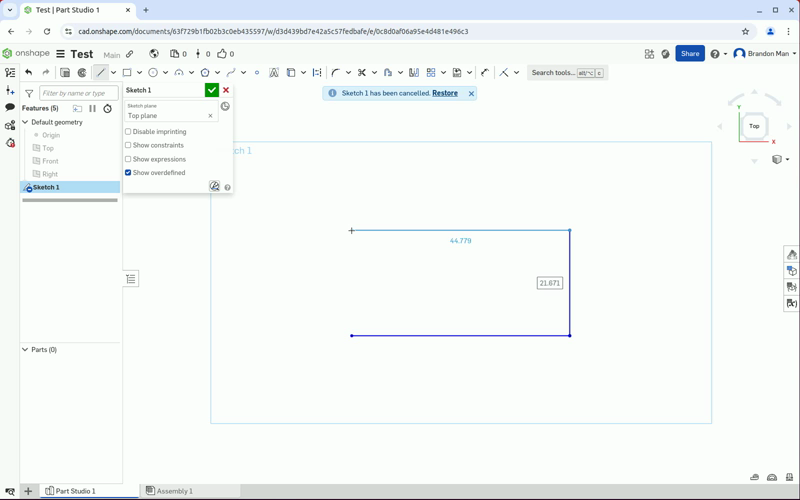
click(351, 230)
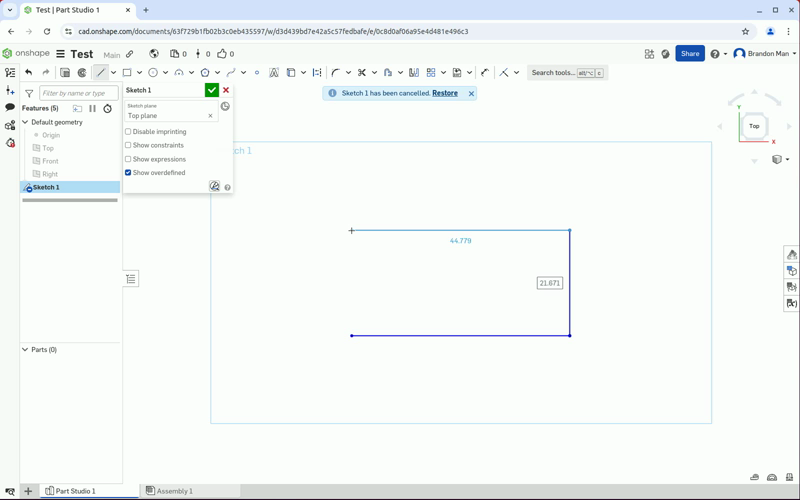
key_up(shift)
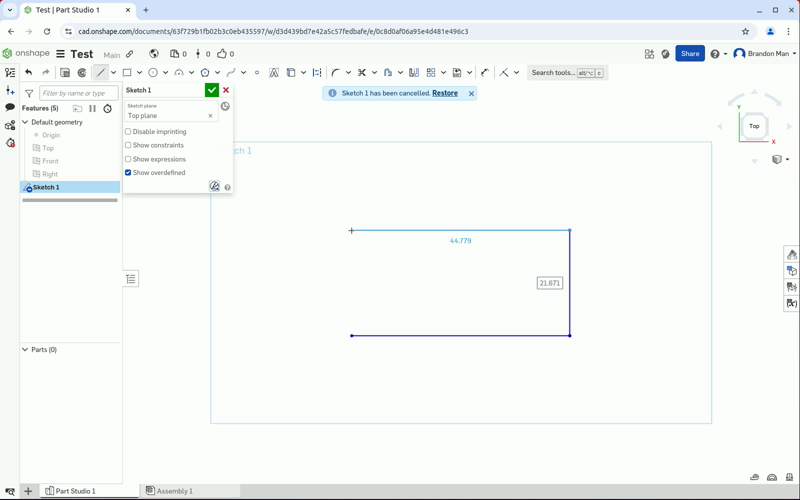
key_down(shift)
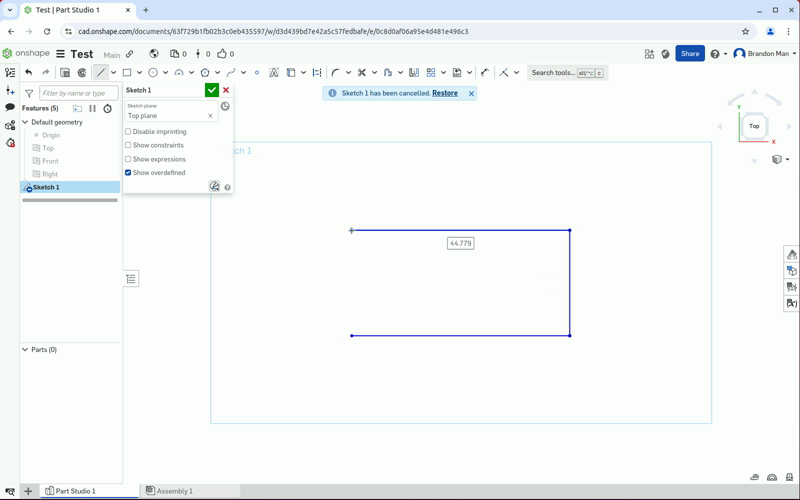
mouse_move(351, 335)
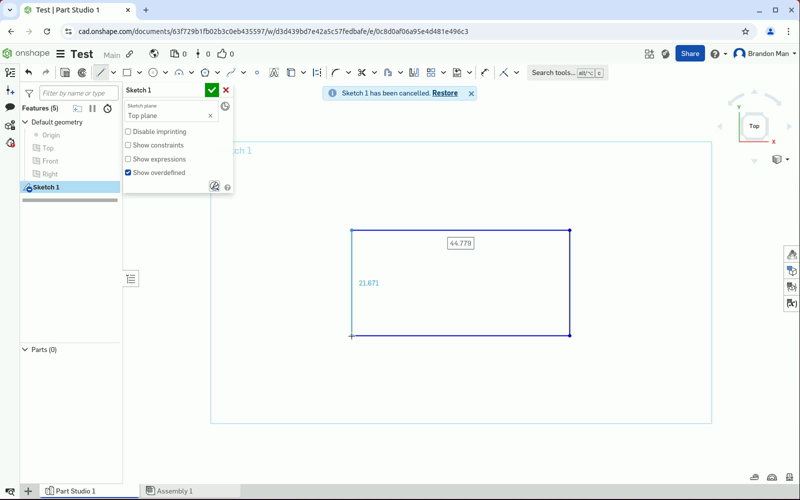
key_up(shift)
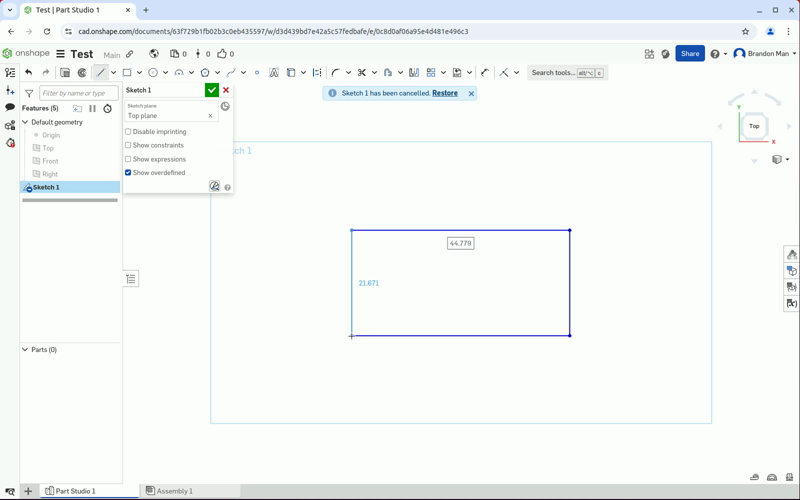
click(351, 335)
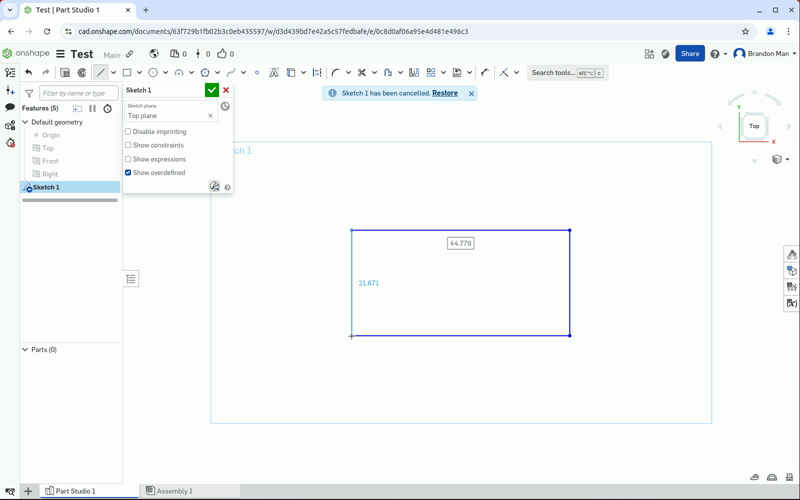
key(esc)
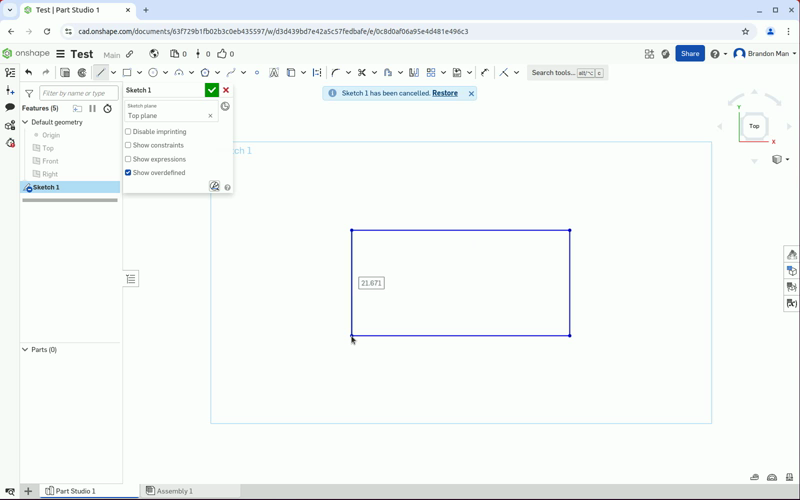
mouse_move(432, 317)
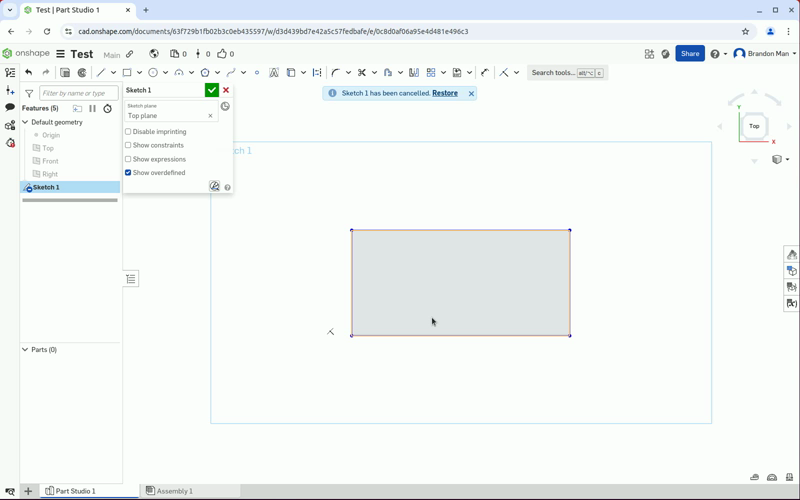
click(432, 317)
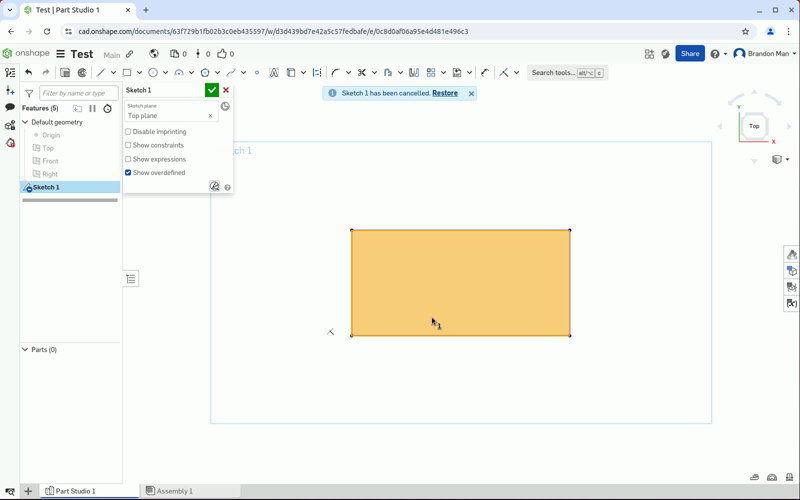
mouse_move(73, 352)
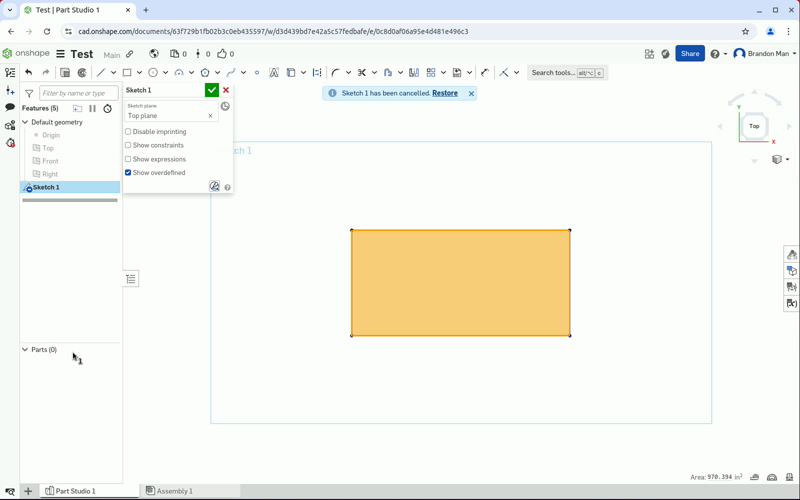
key(shift+y)
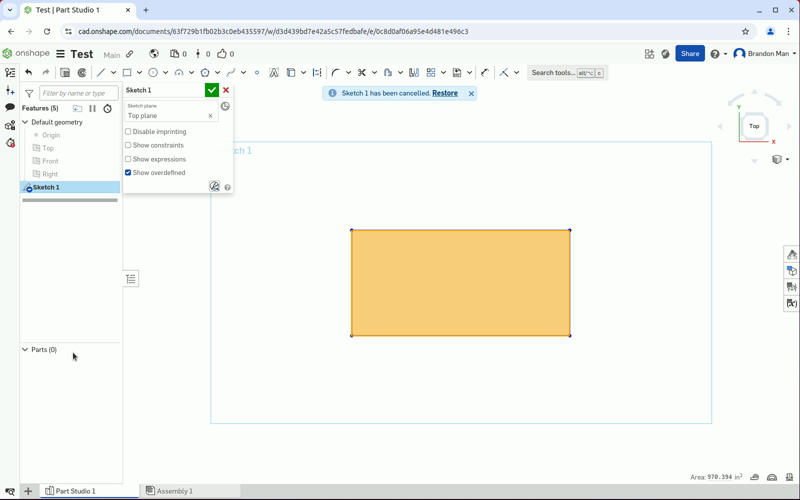
key(shift+e)
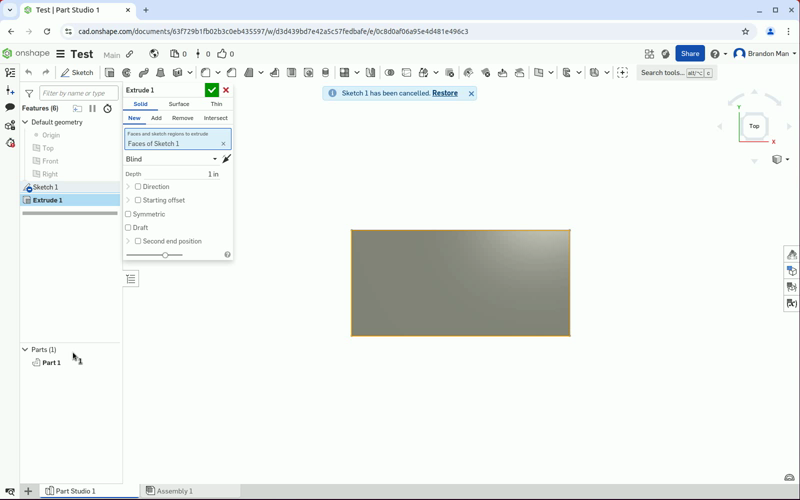
mouse_move(143, 106)
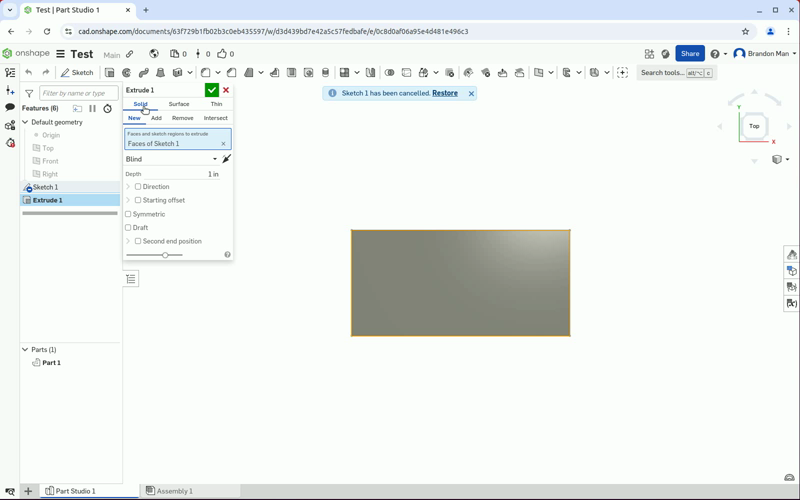
click(143, 106)
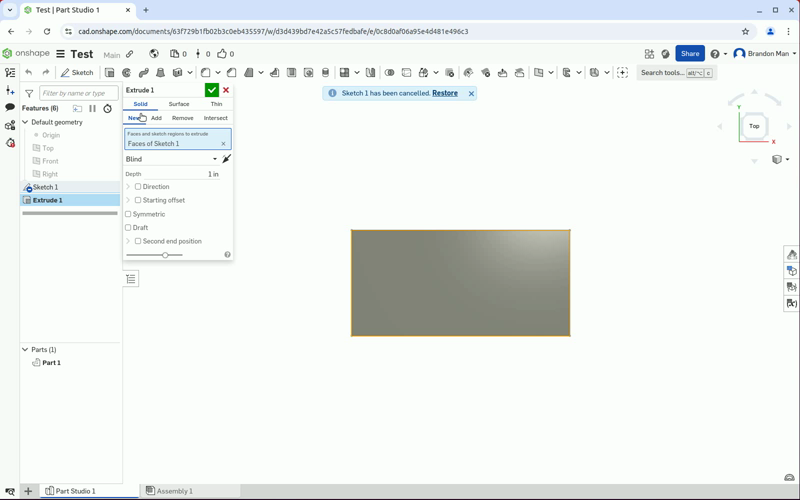
mouse_move(137, 120)
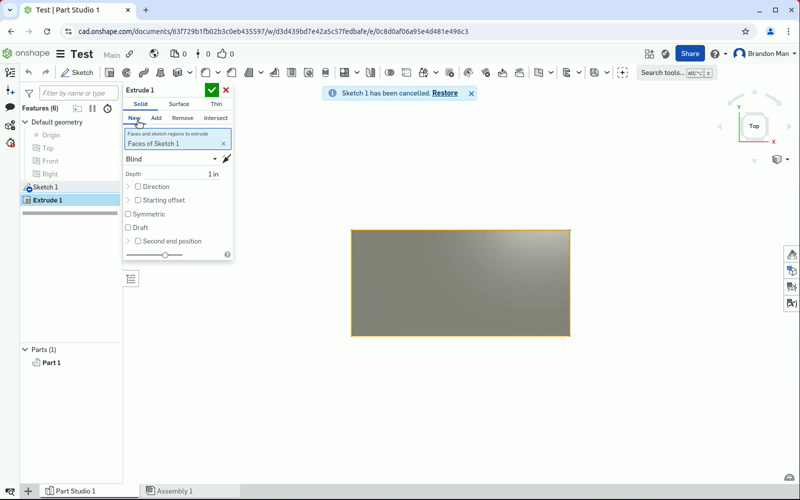
click(137, 120)
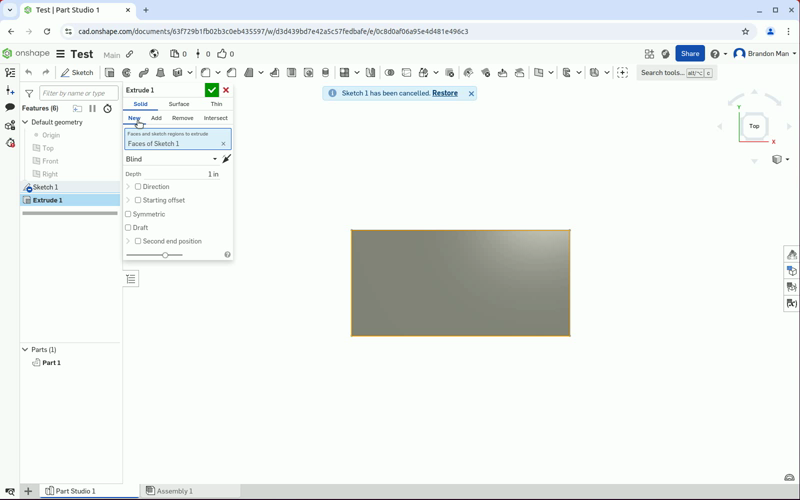
key(tab, 4)
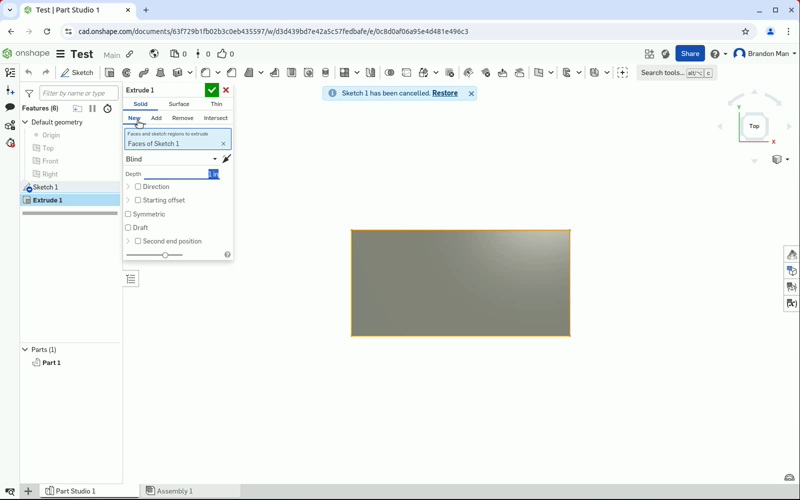
text(4.574)
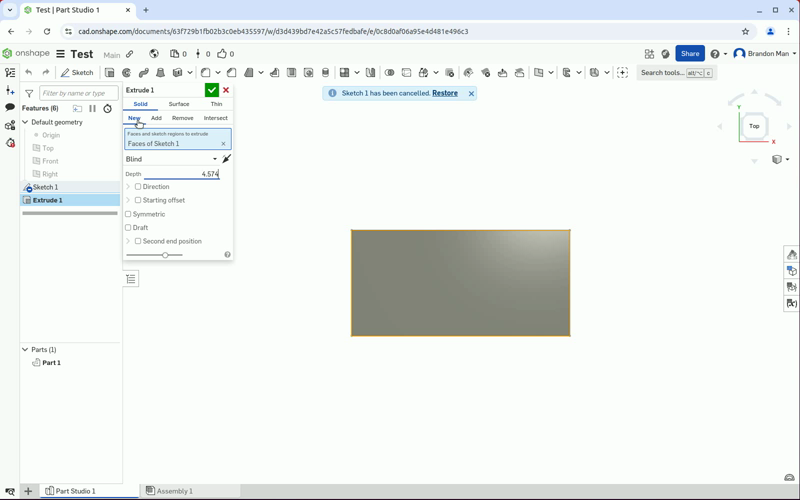
key(enter)
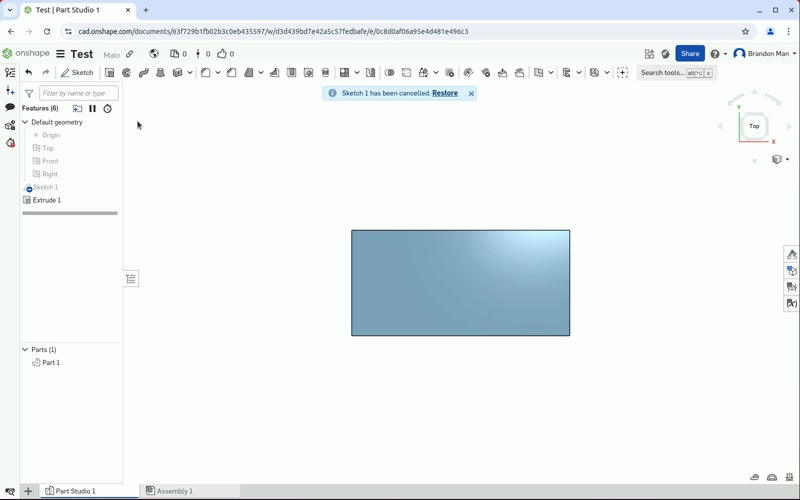
key(shift+h)
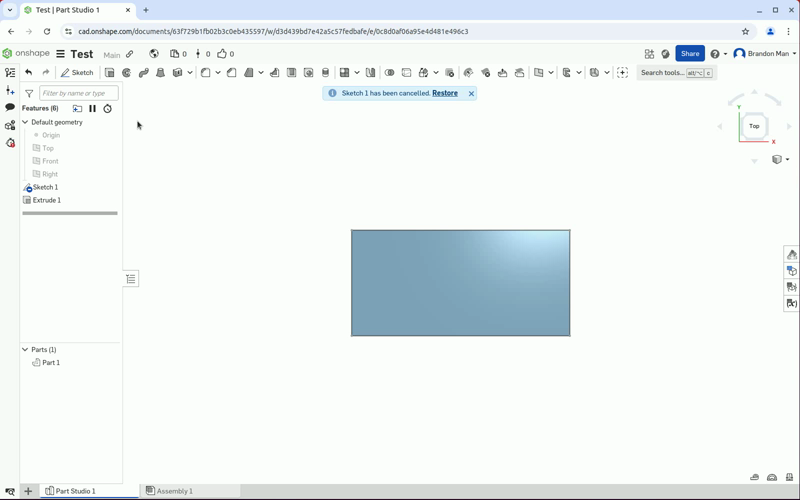
key(shift+h)
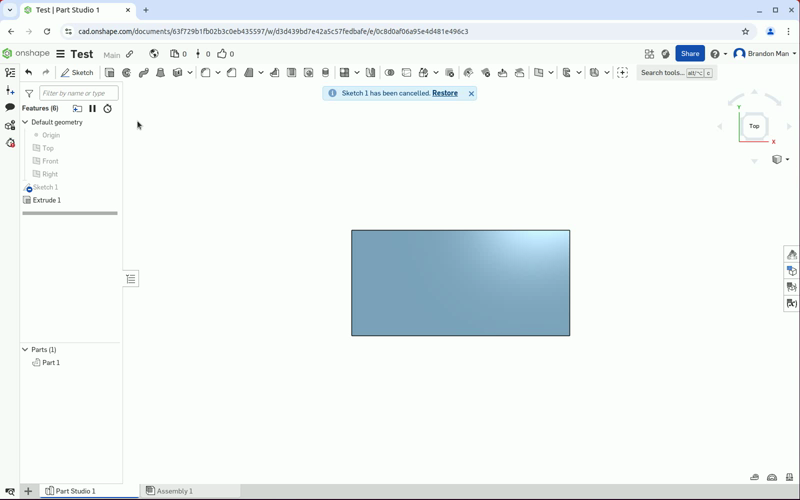
mouse_move(73, 189)
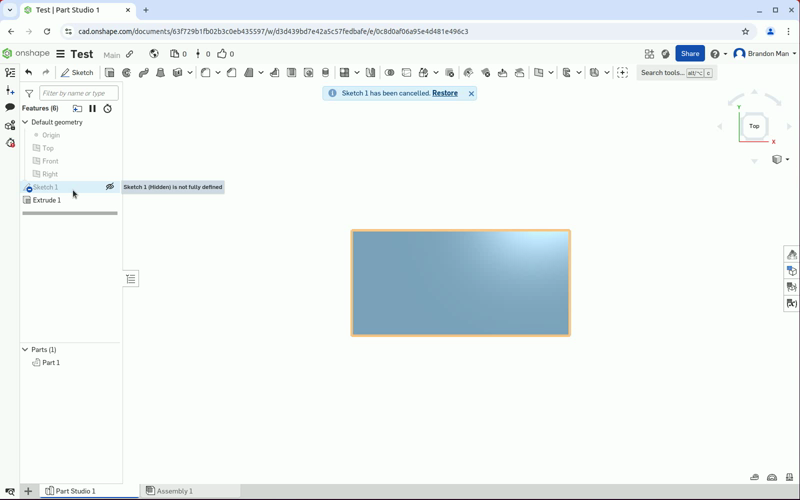
click(73, 189)
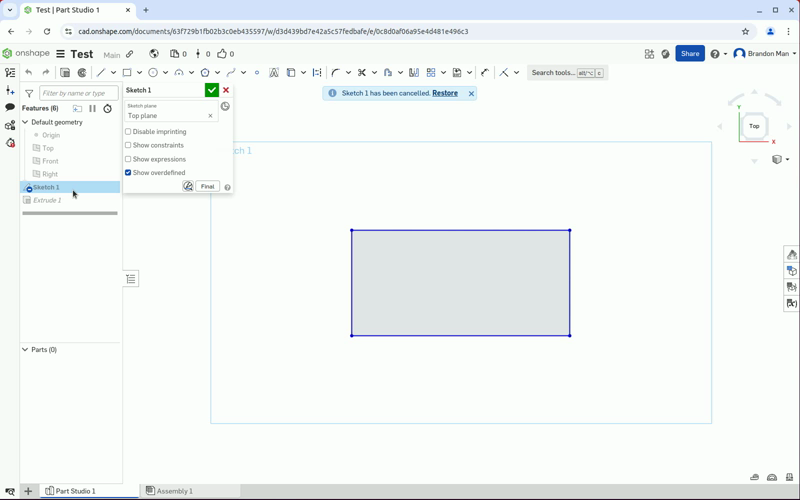
mouse_move(229, 92)
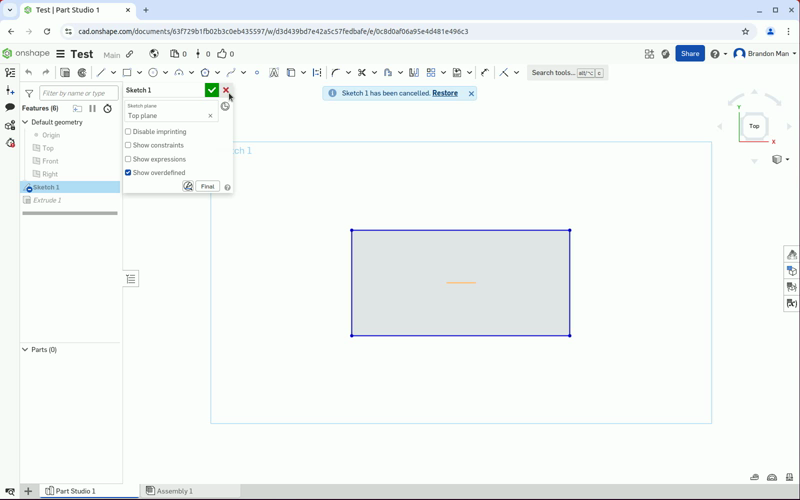
click(229, 92)
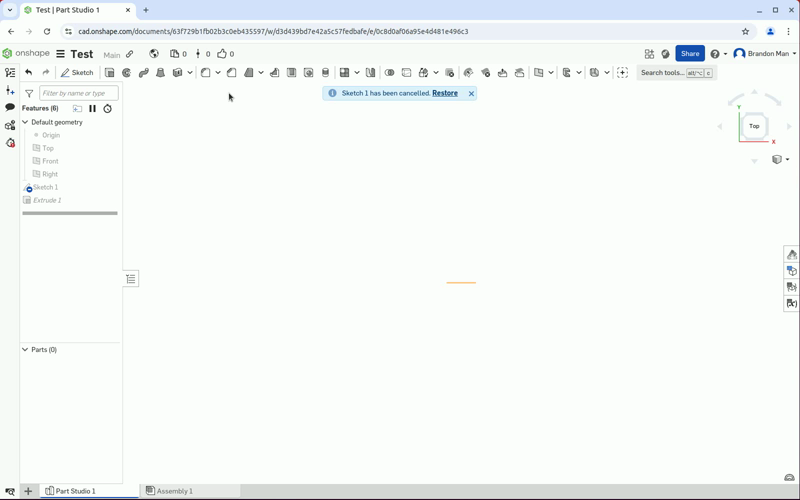
mouse_move(73, 352)
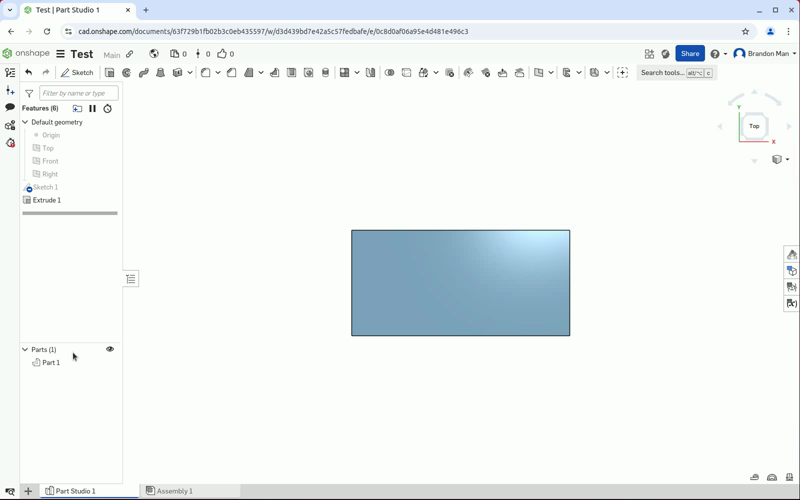
key(y)
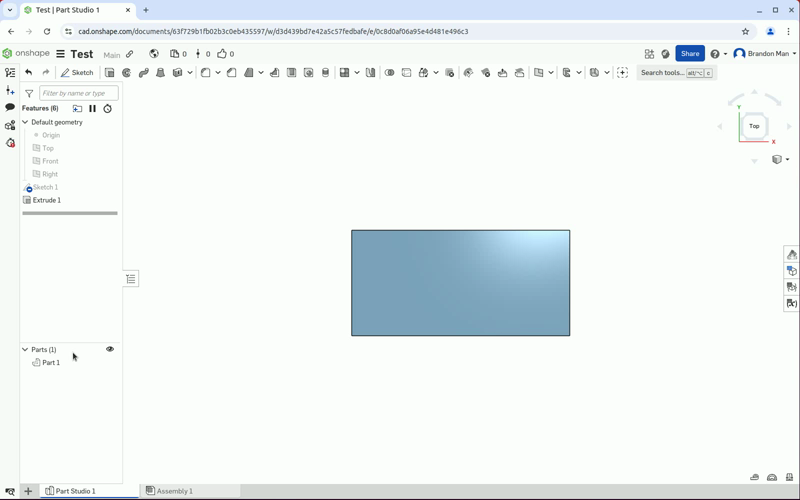
key(shift+p)
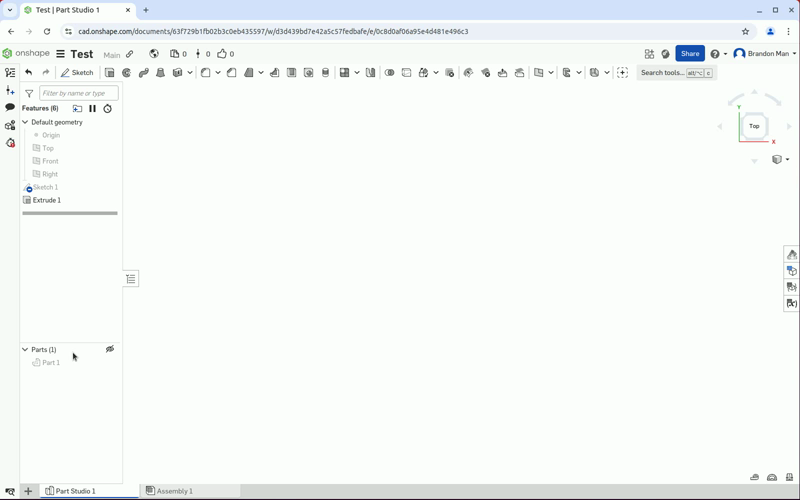
key(space)
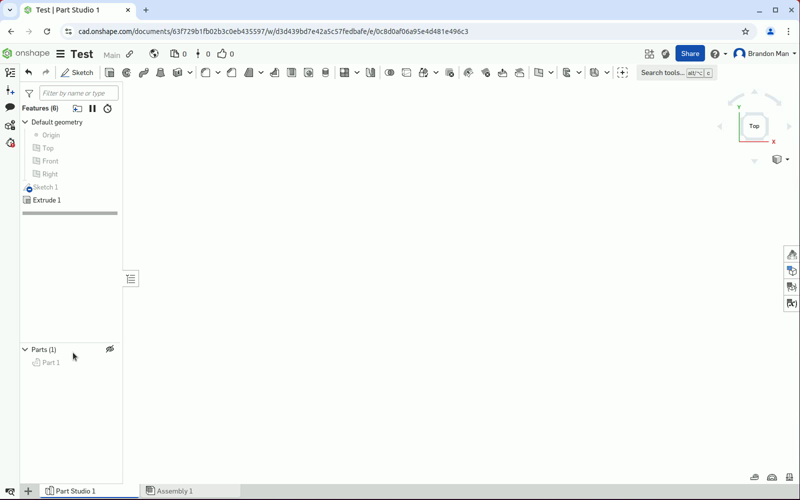
key_down(shift)
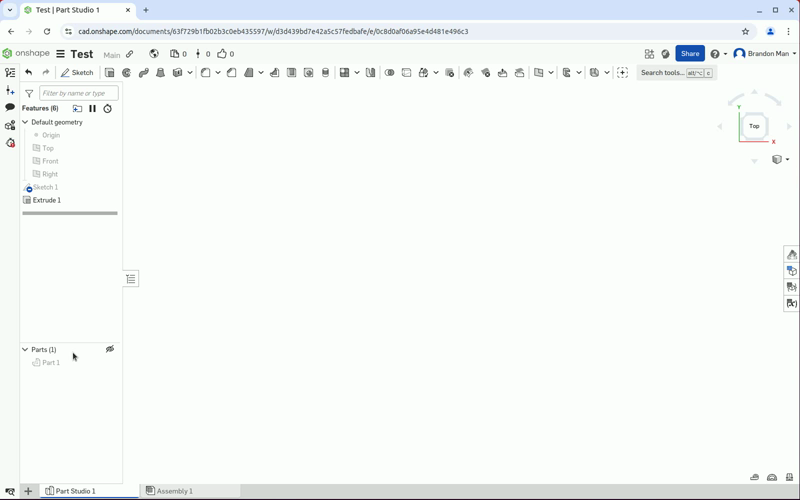
key(up)
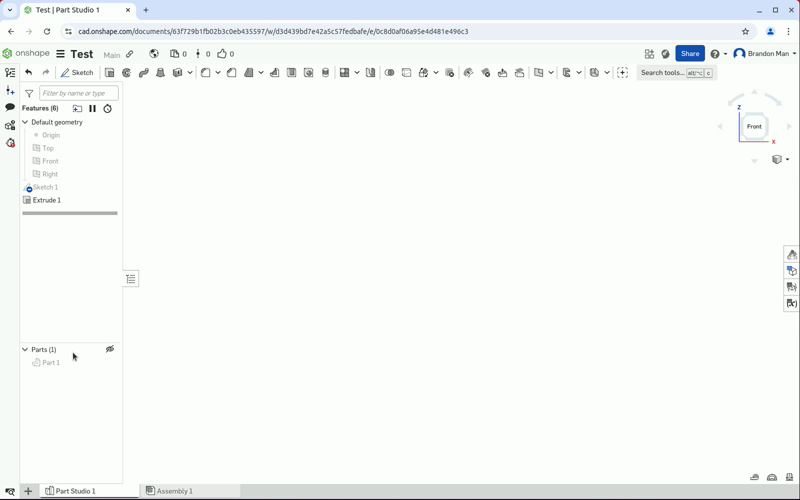
key_up(shift)
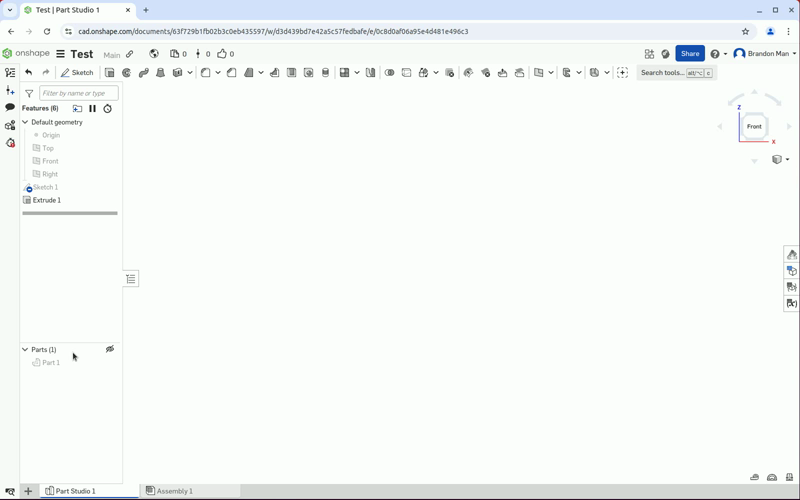
key(space)
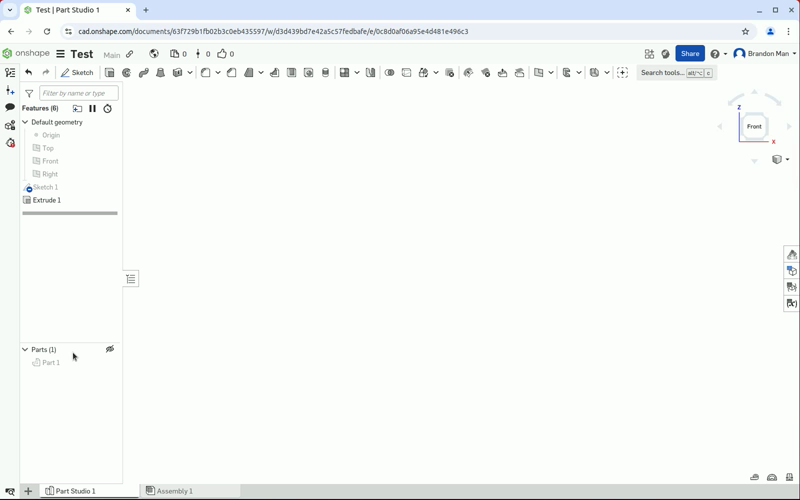
key_down(shift)
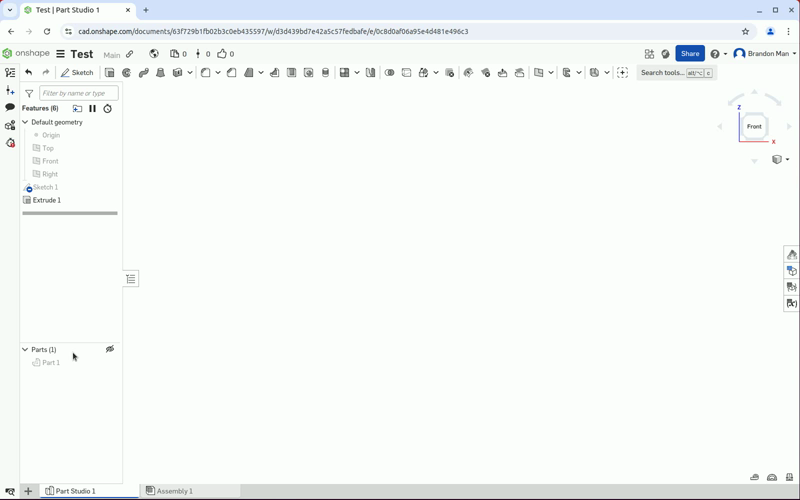
key(left)
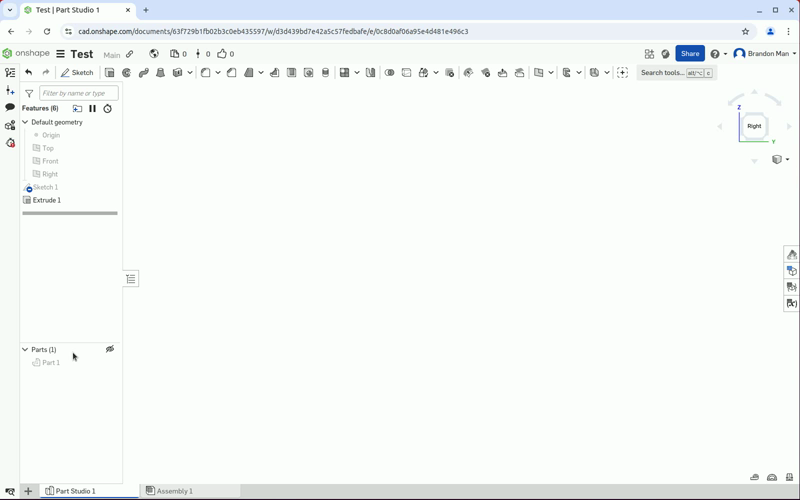
key_up(shift)
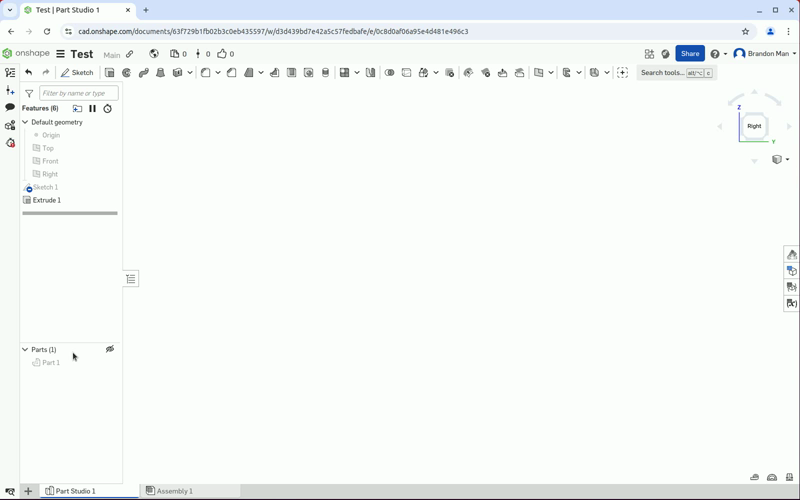
mouse_move(73, 352)
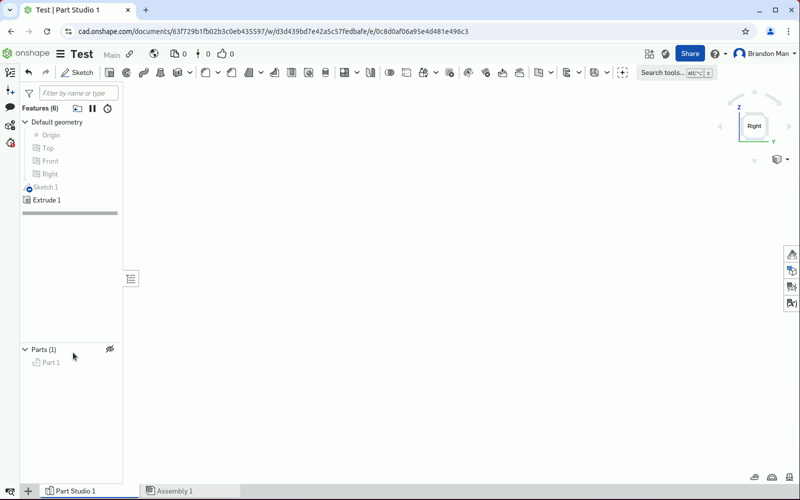
key(shift+y)
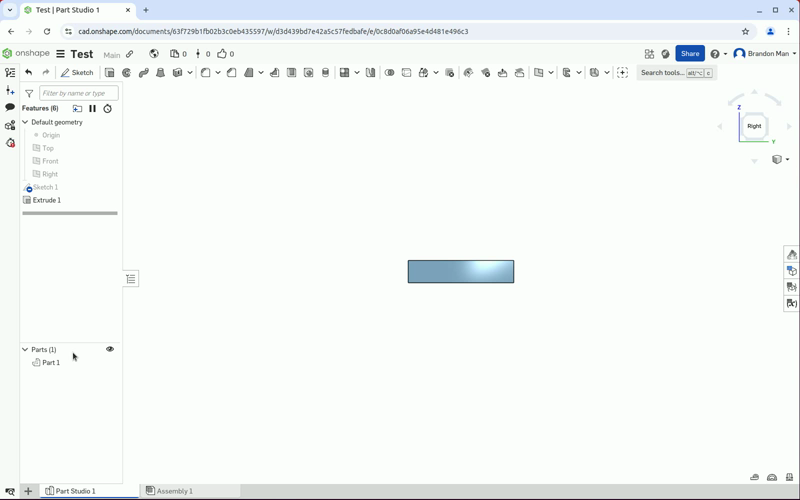
mouse_move(541, 75)
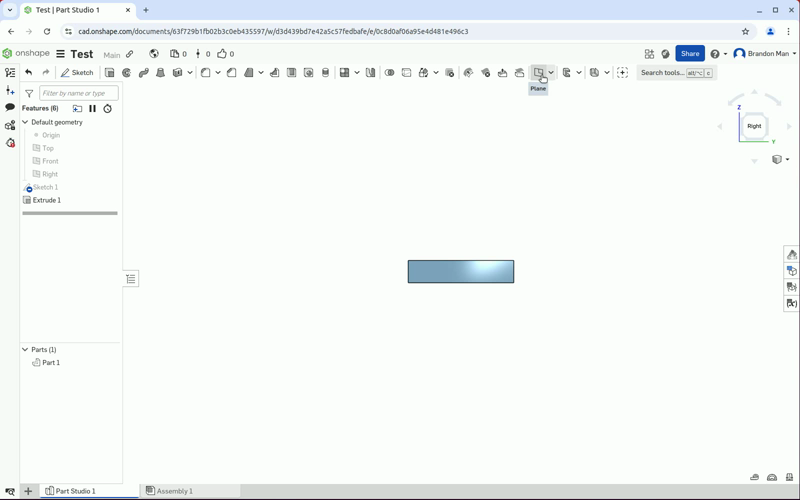
click(541, 75)
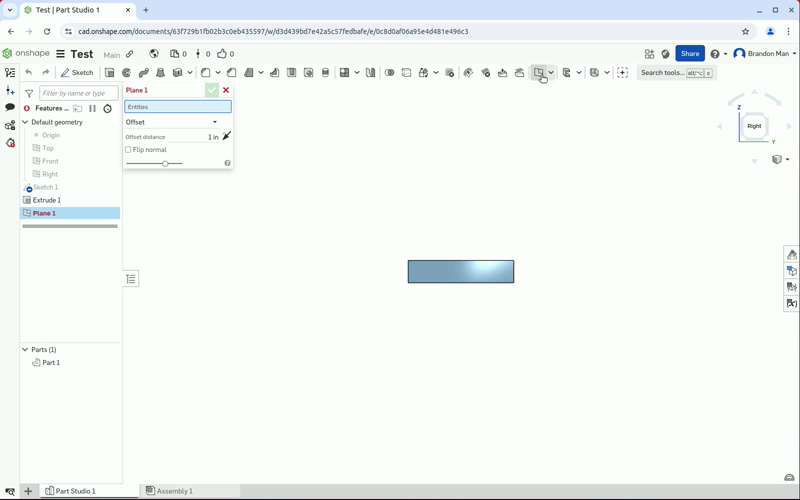
mouse_move(73, 176)
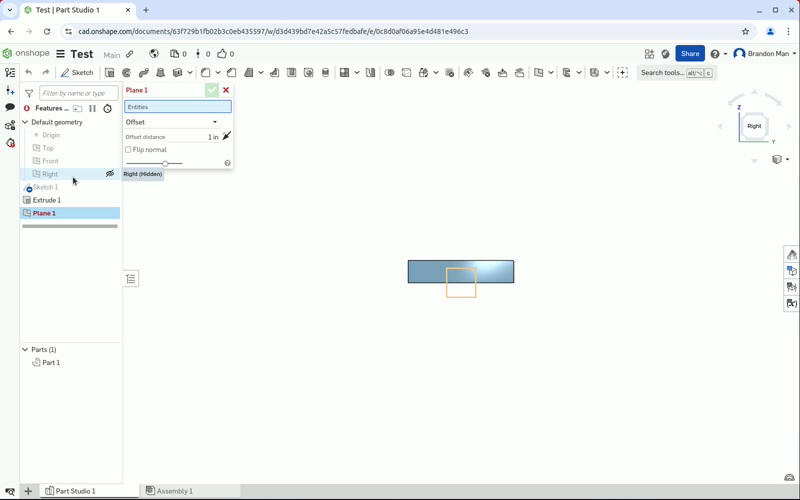
click(73, 176)
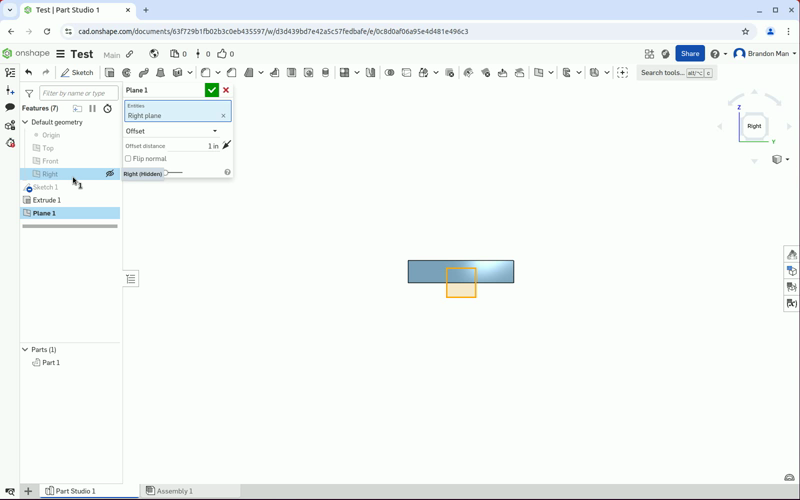
key(tab, 2)
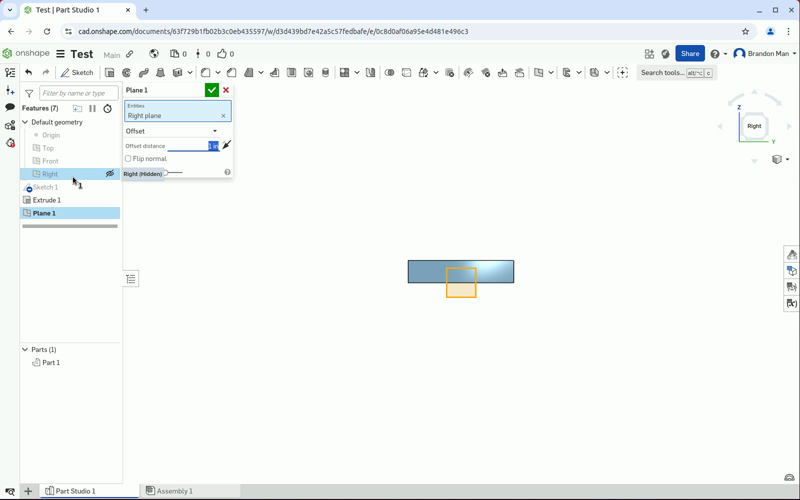
text(22.4)
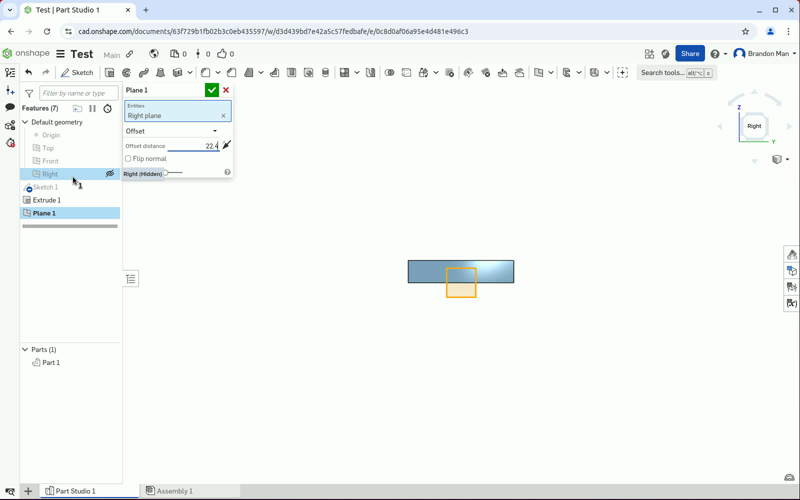
key(enter, 2)
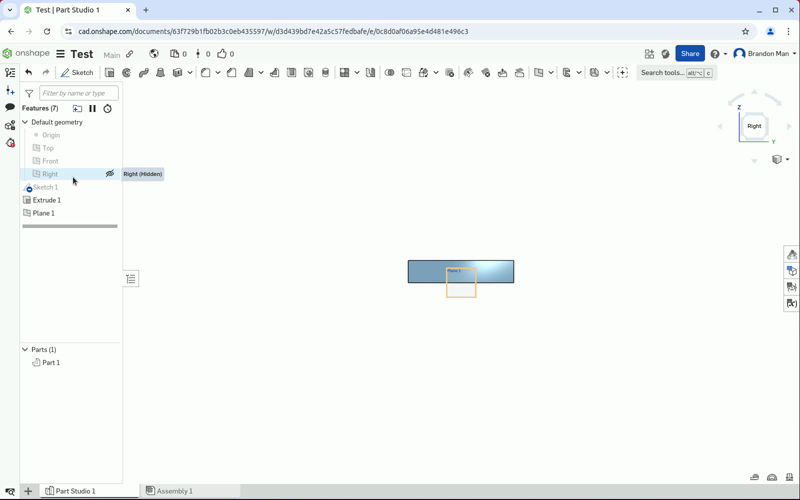
key(shift+s)
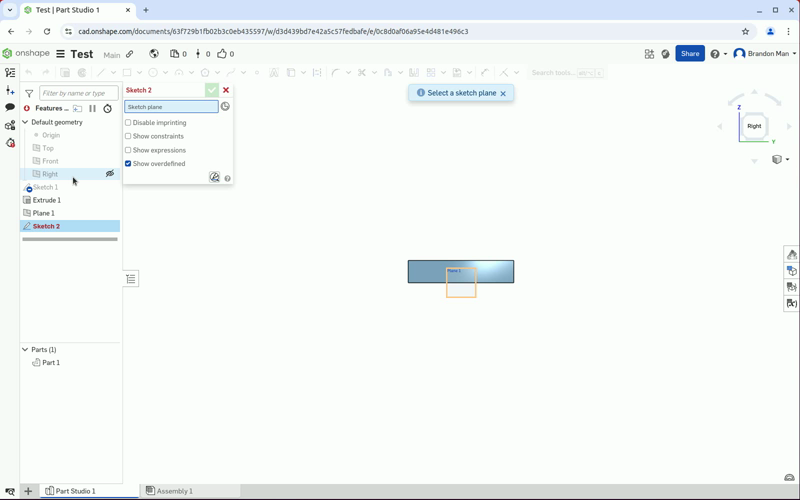
mouse_move(73, 215)
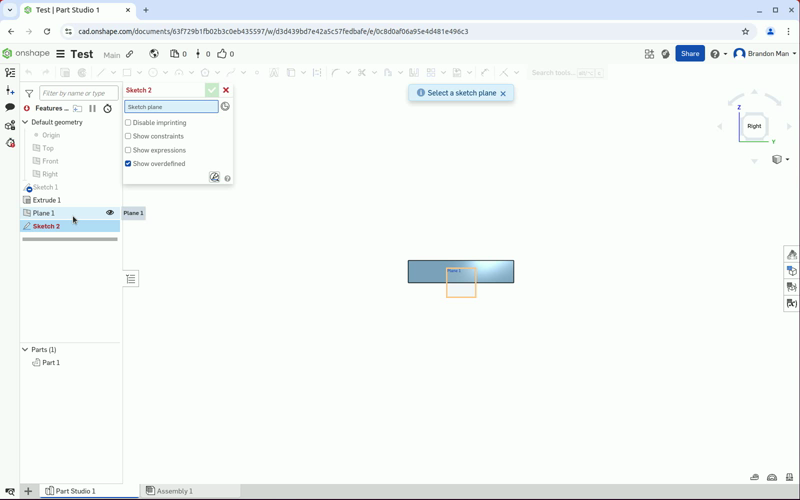
click(73, 215)
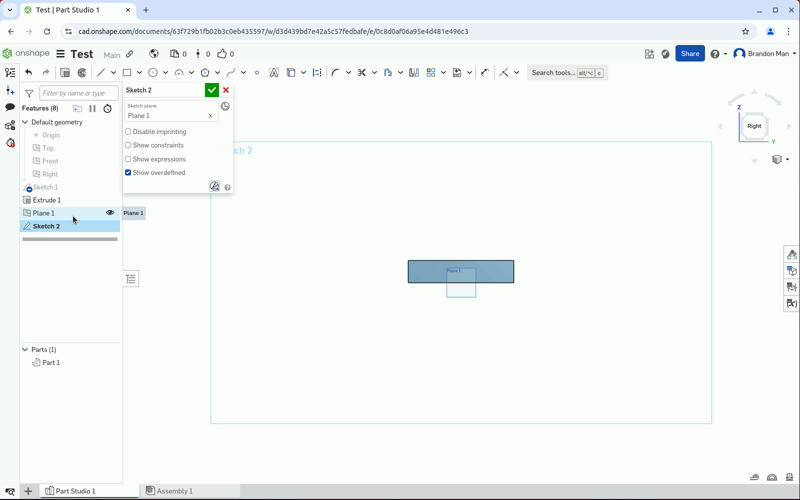
mouse_move(73, 352)
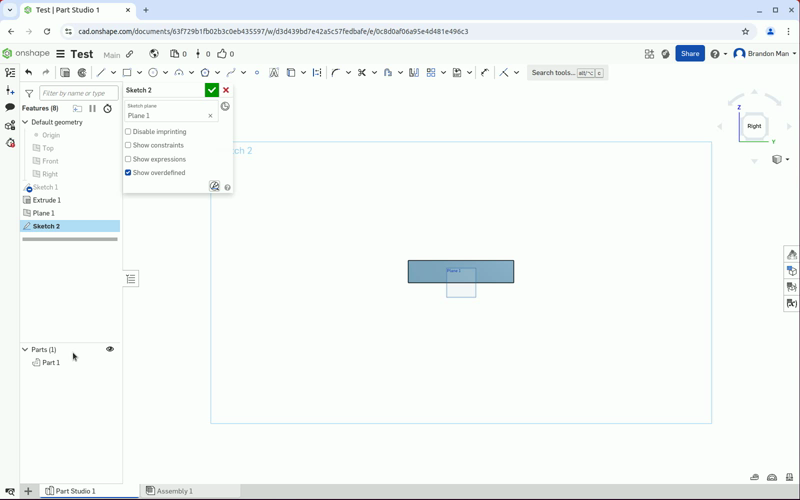
key(y)
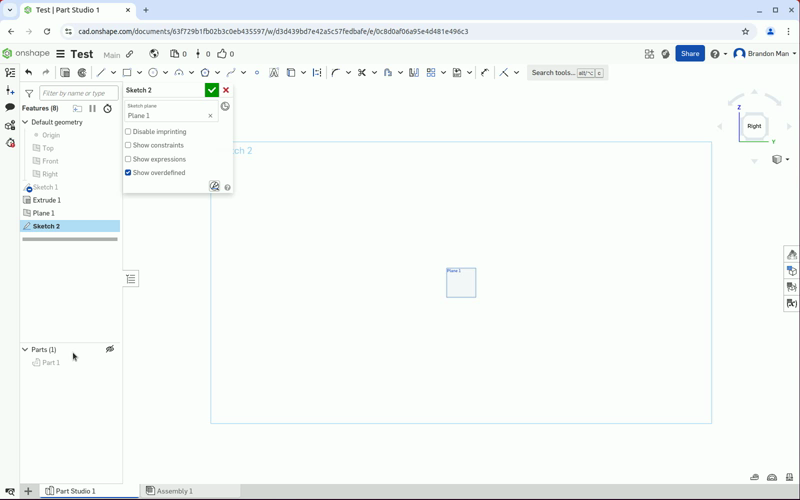
key(l)
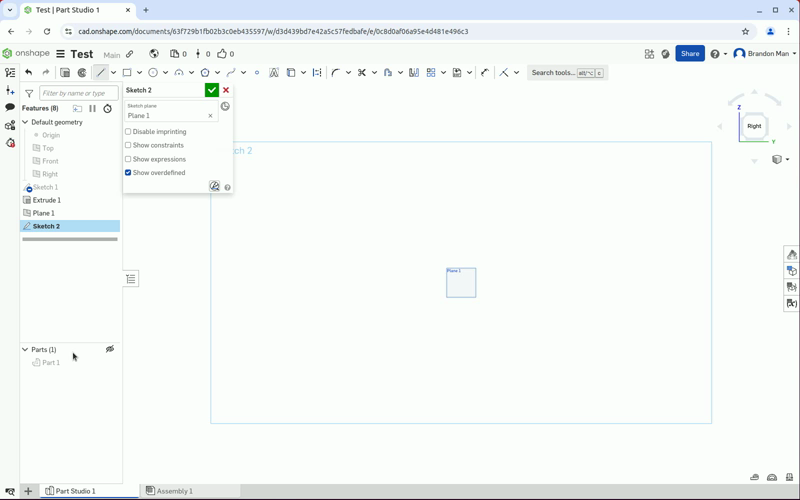
key_down(shift)
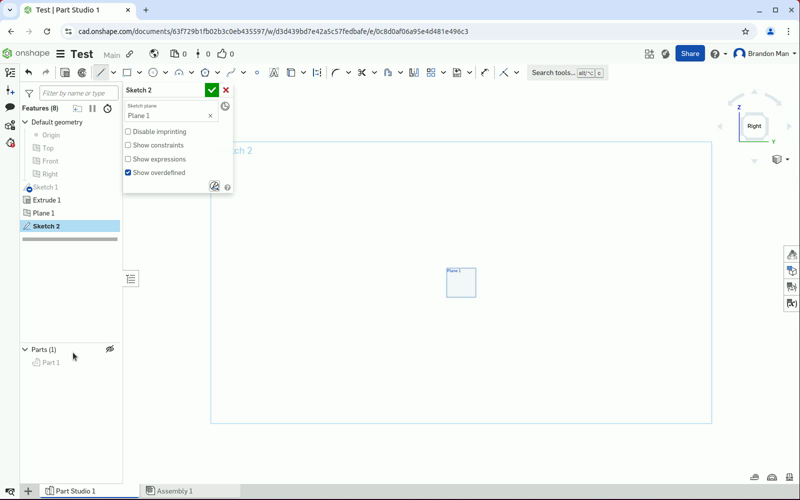
mouse_move(407, 282)
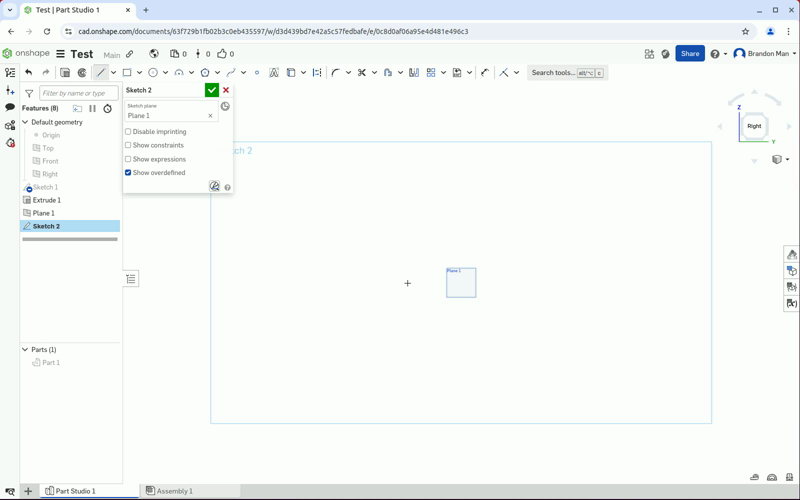
click(407, 282)
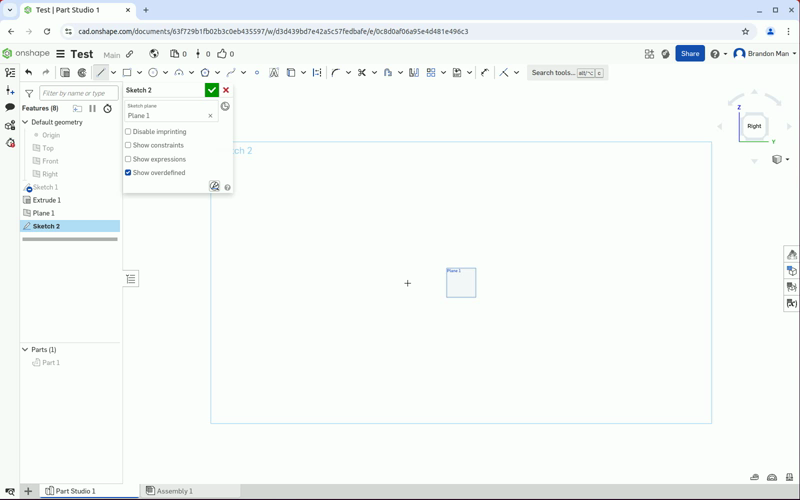
key_up(shift)
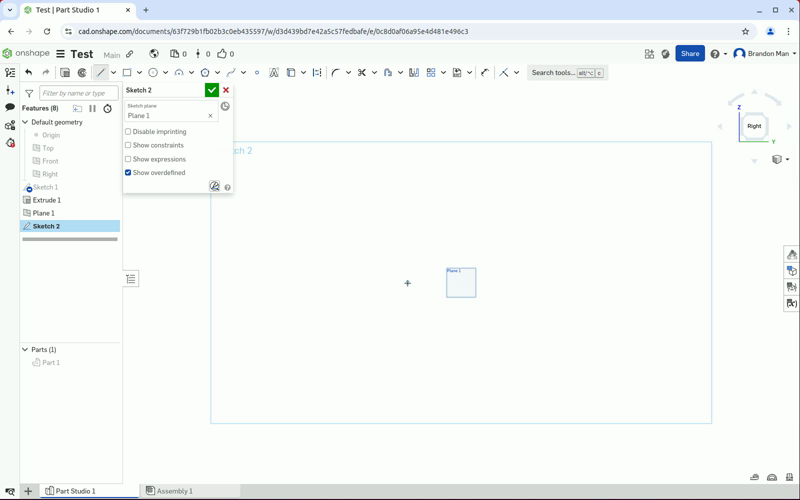
key_down(shift)
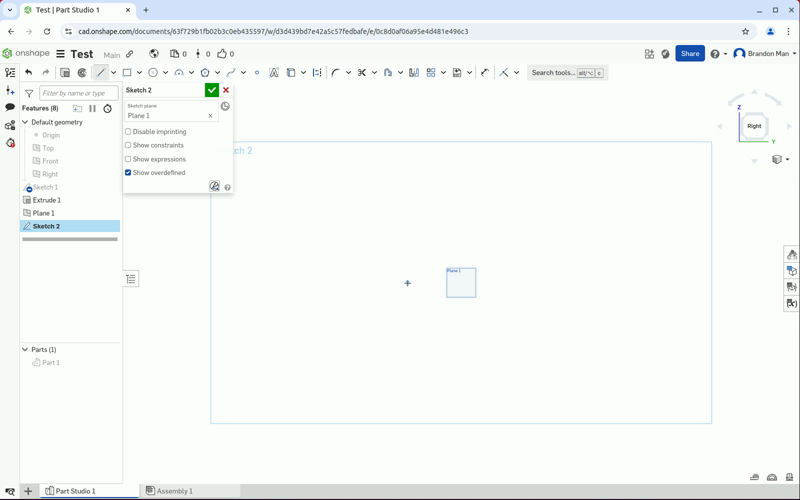
mouse_move(513, 282)
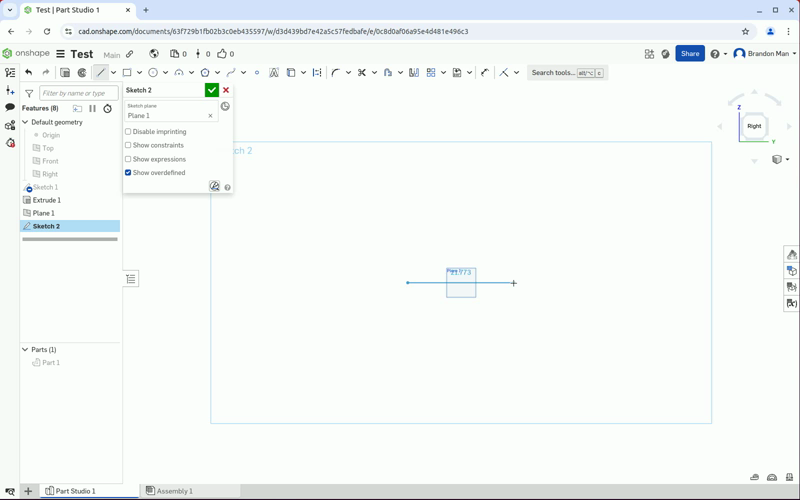
click(513, 282)
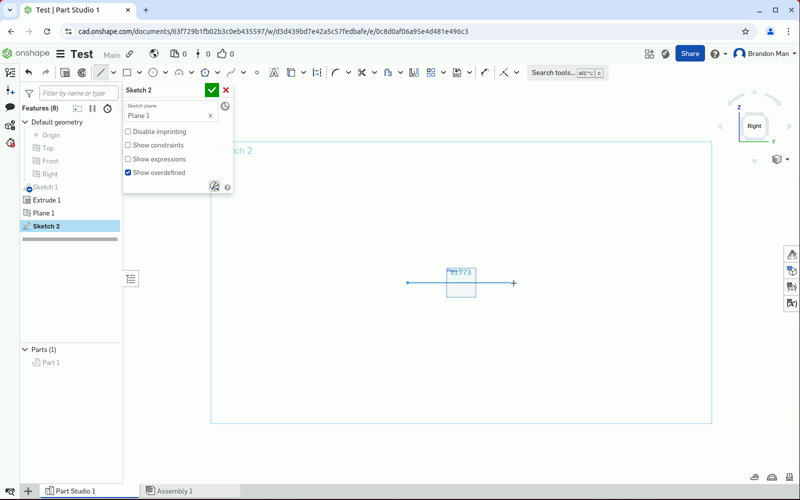
key_up(shift)
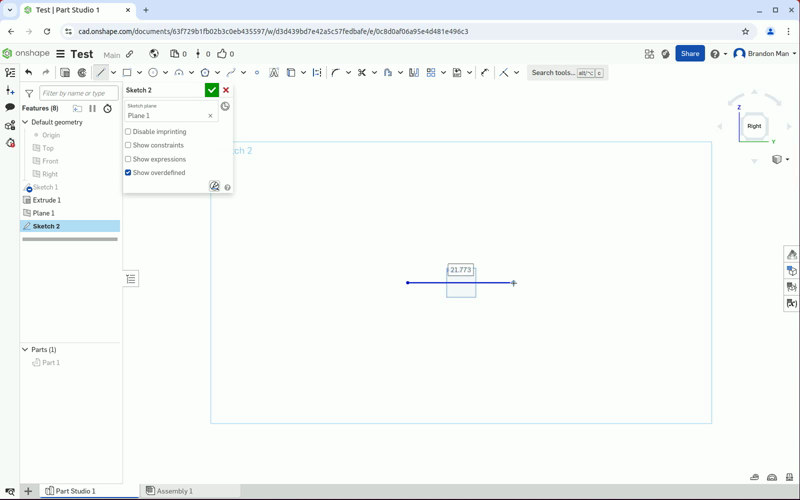
key_down(shift)
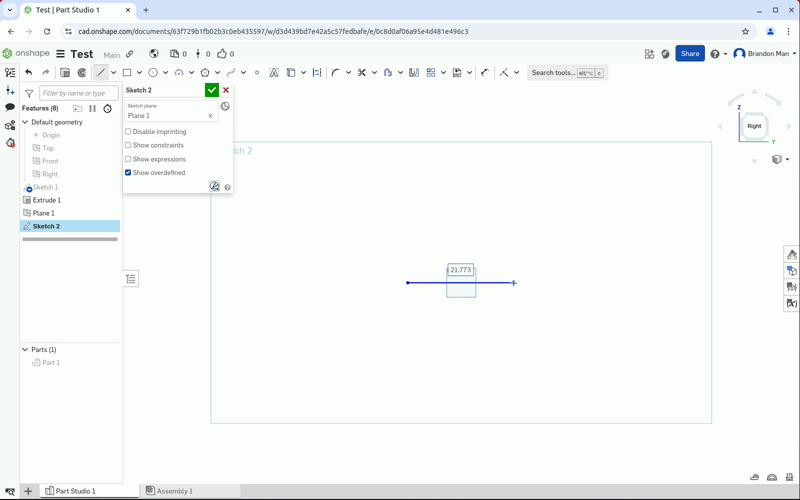
mouse_move(543, 282)
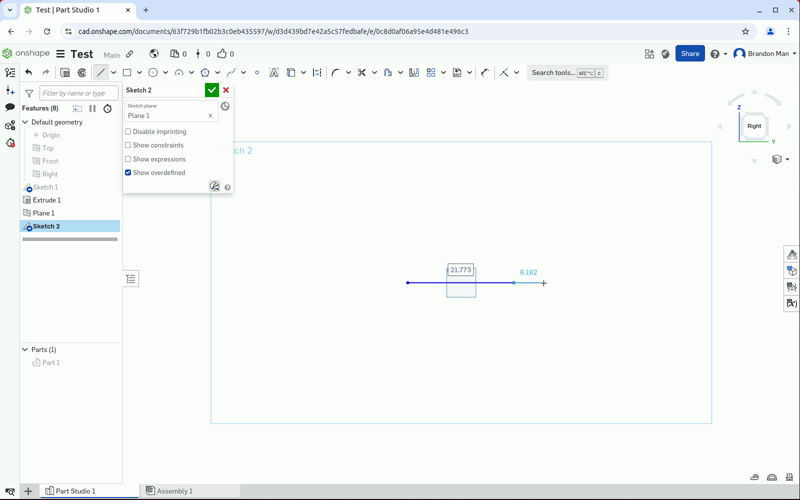
mouse_move(513, 260)
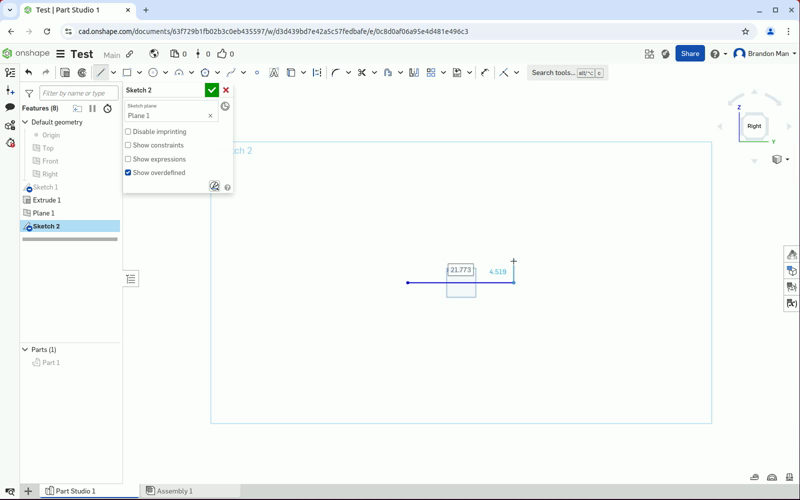
click(513, 260)
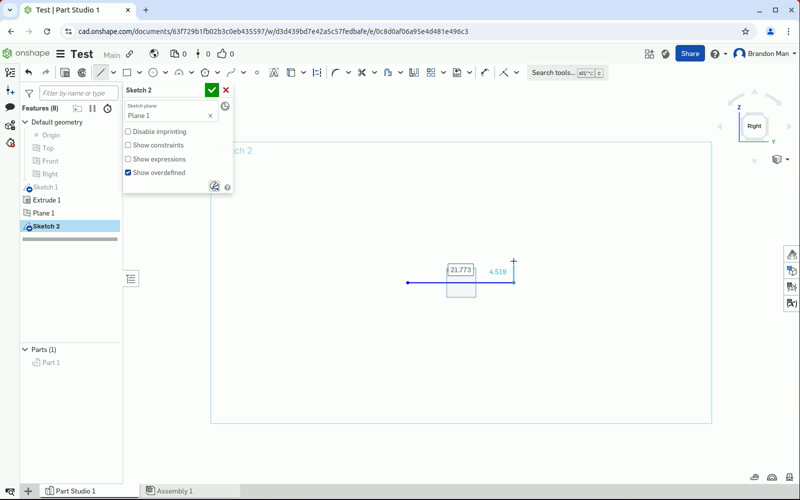
key_up(shift)
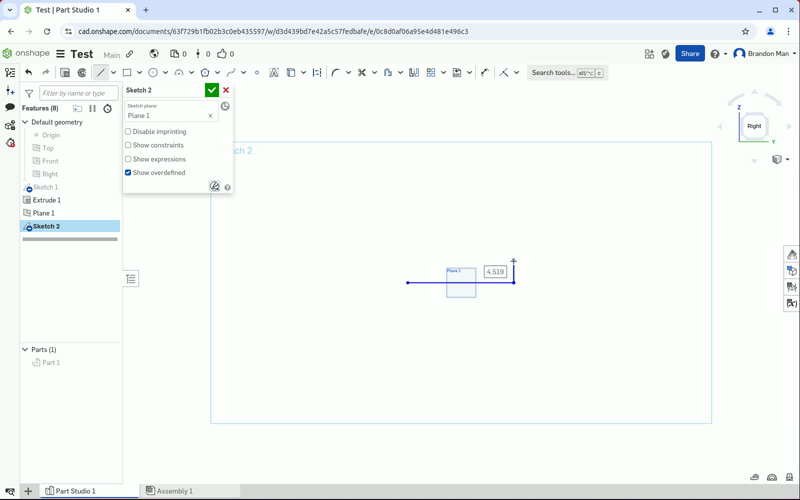
key_down(shift)
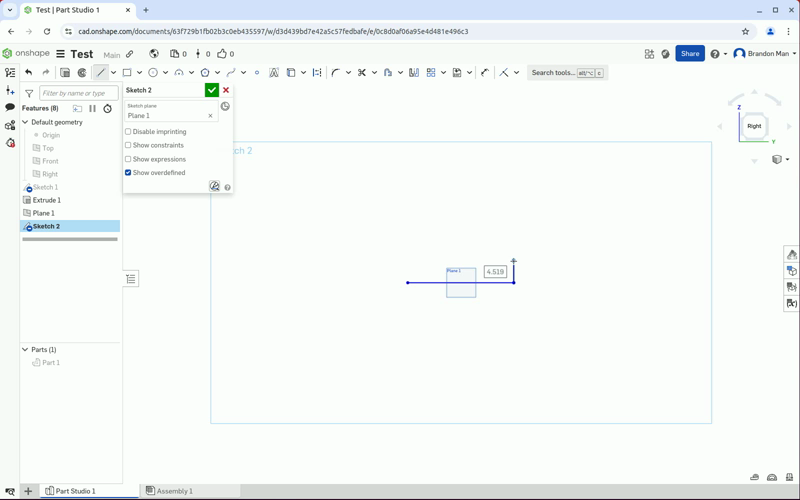
mouse_move(407, 260)
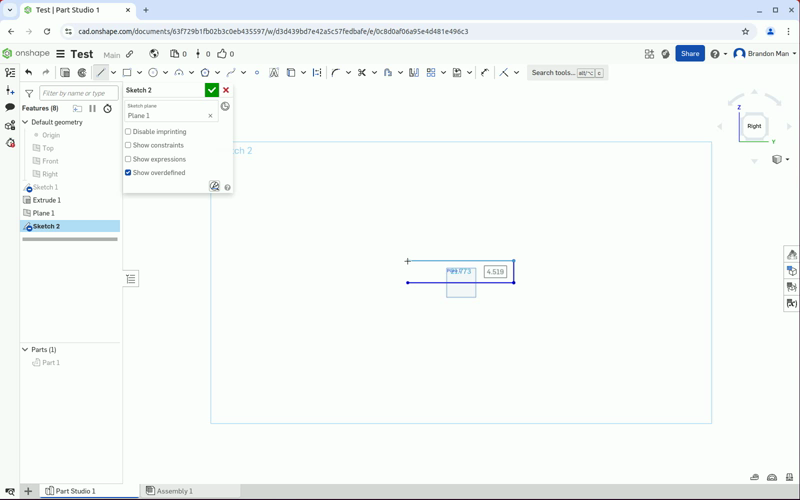
click(407, 260)
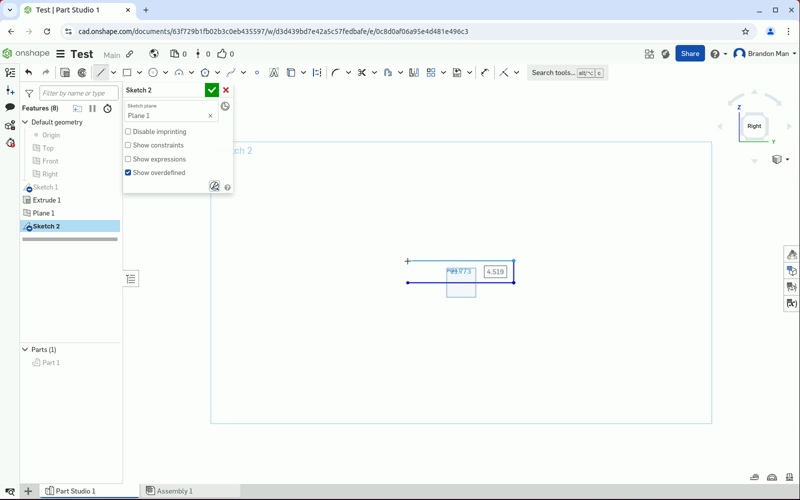
key_up(shift)
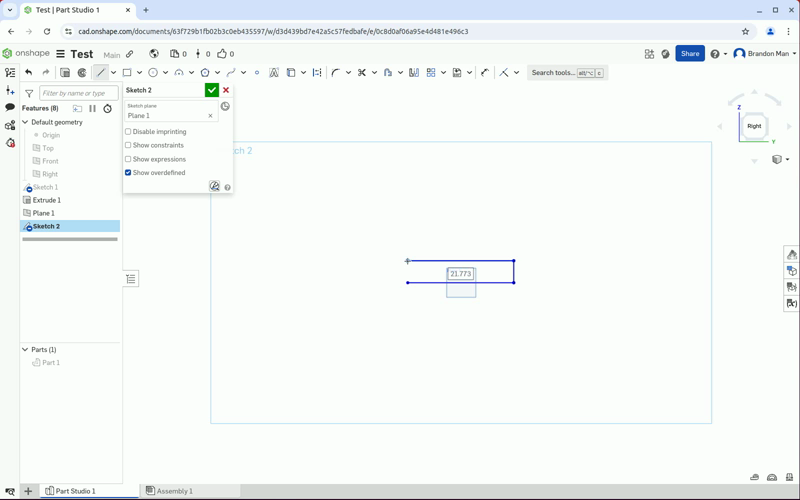
mouse_move(437, 260)
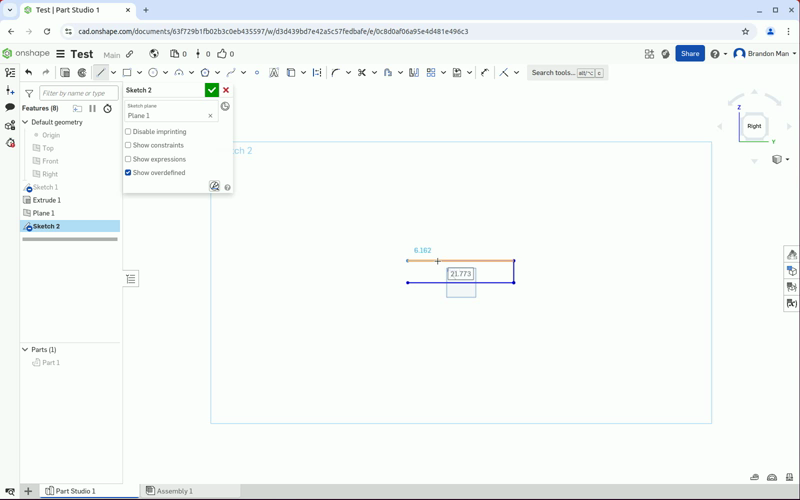
key_down(shift)
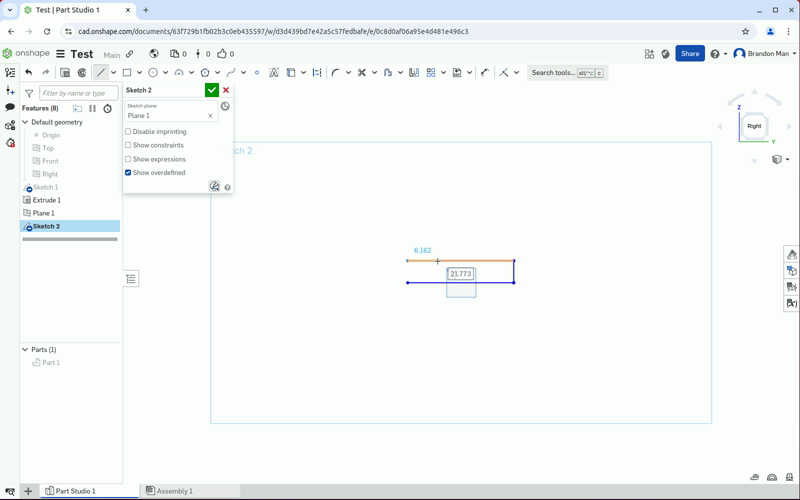
mouse_move(407, 282)
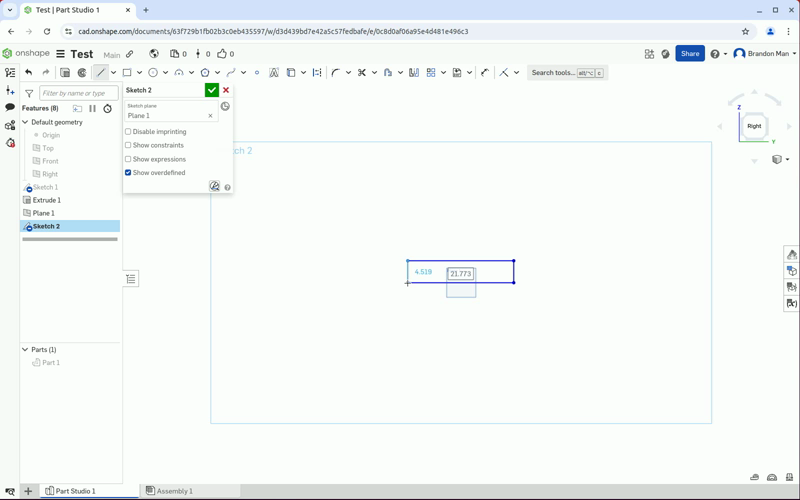
key_up(shift)
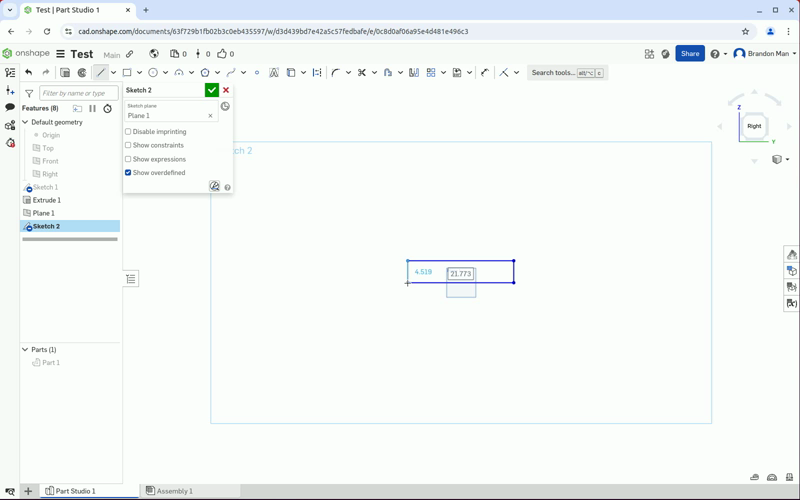
click(407, 282)
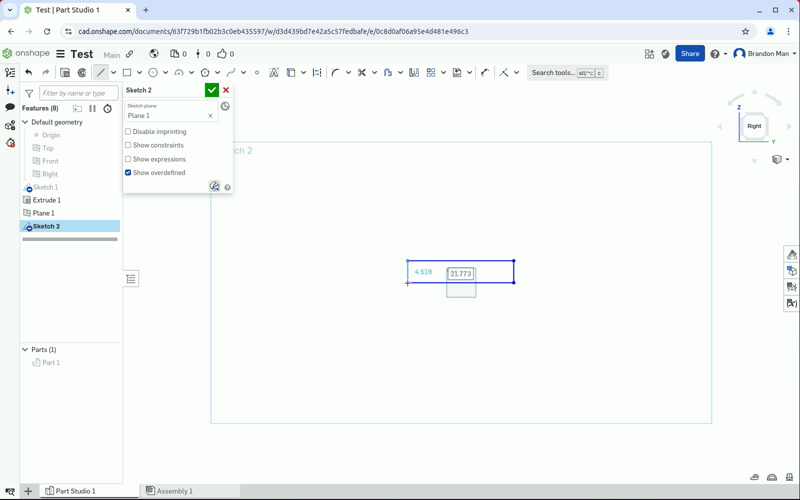
key(esc)
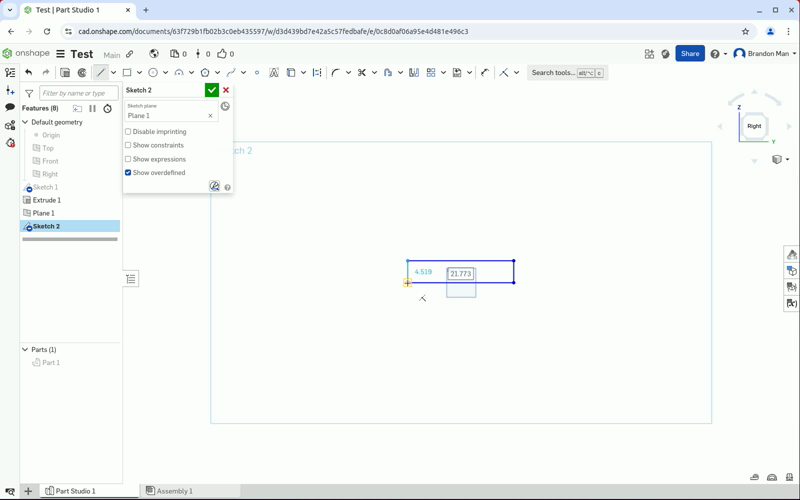
mouse_move(418, 279)
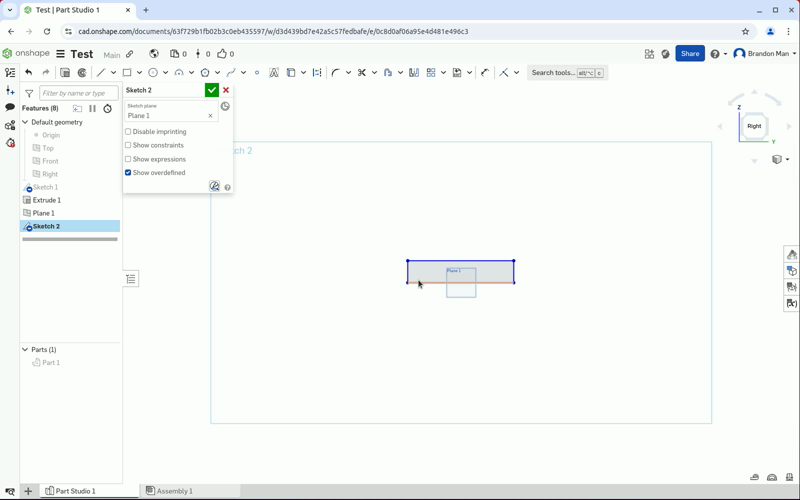
click(418, 279)
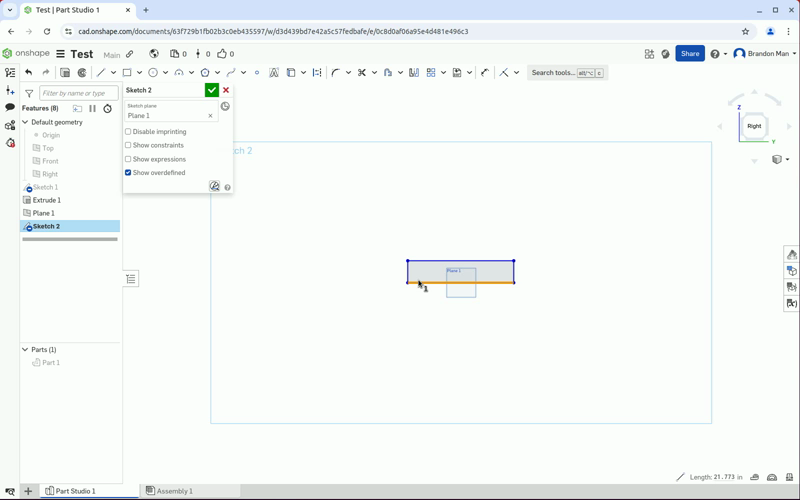
mouse_move(73, 352)
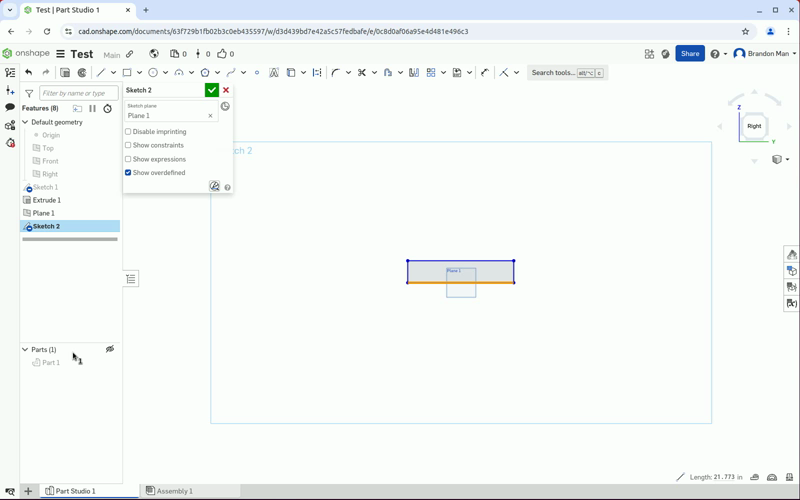
key(shift+y)
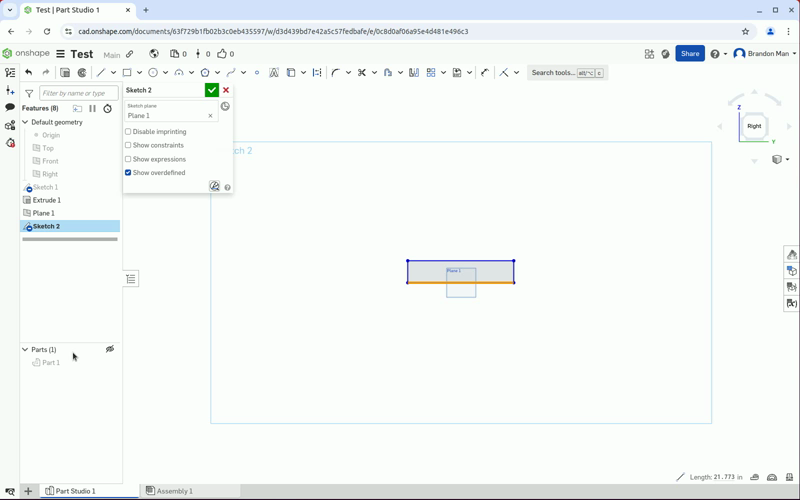
key(shift+e)
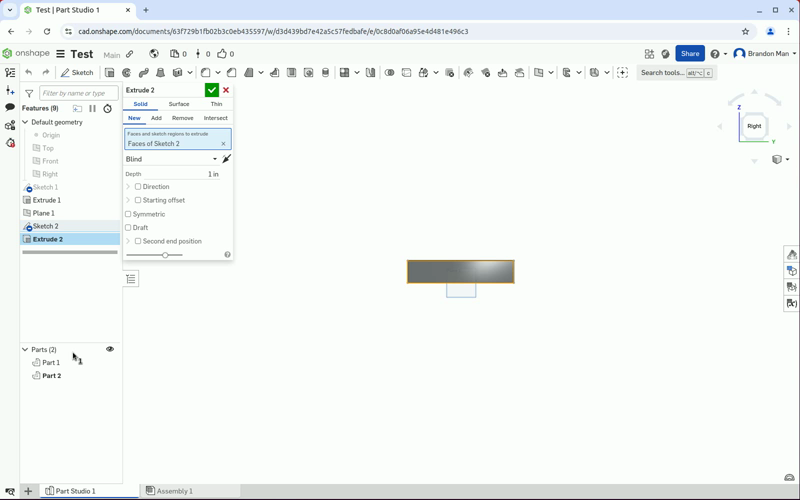
mouse_move(143, 106)
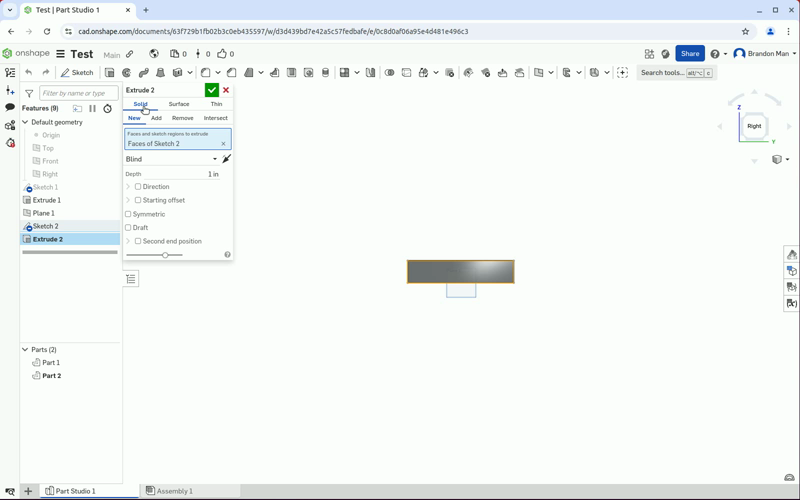
click(143, 106)
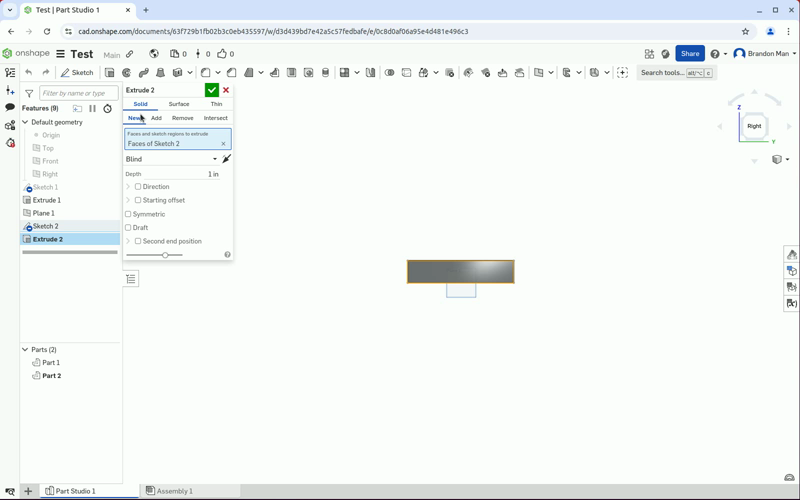
mouse_move(137, 120)
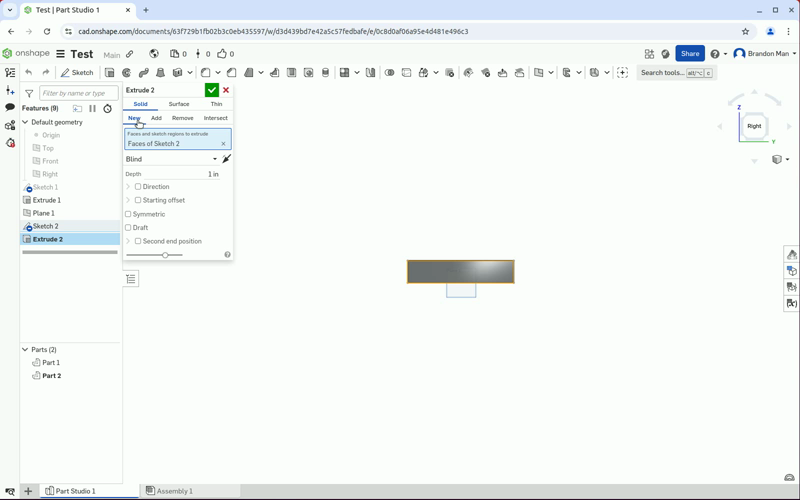
click(137, 120)
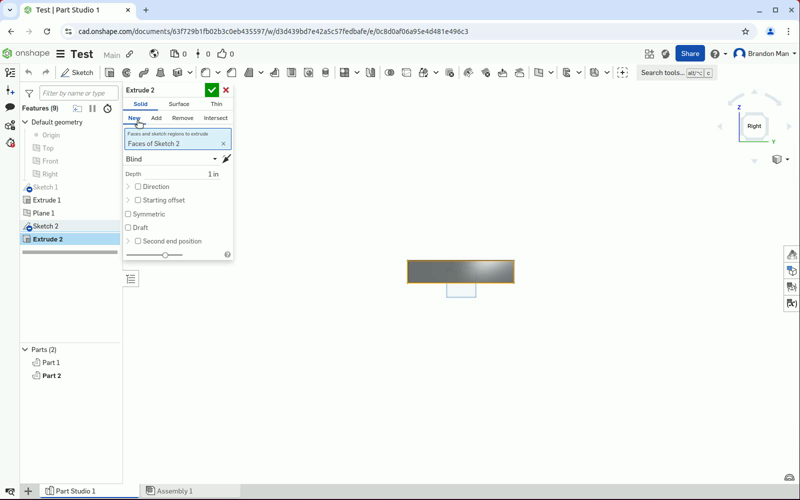
key(tab, 4)
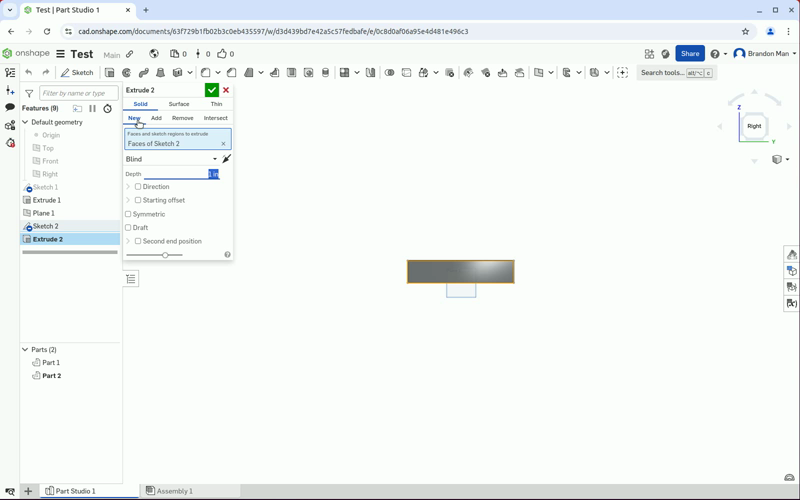
text(0.722)
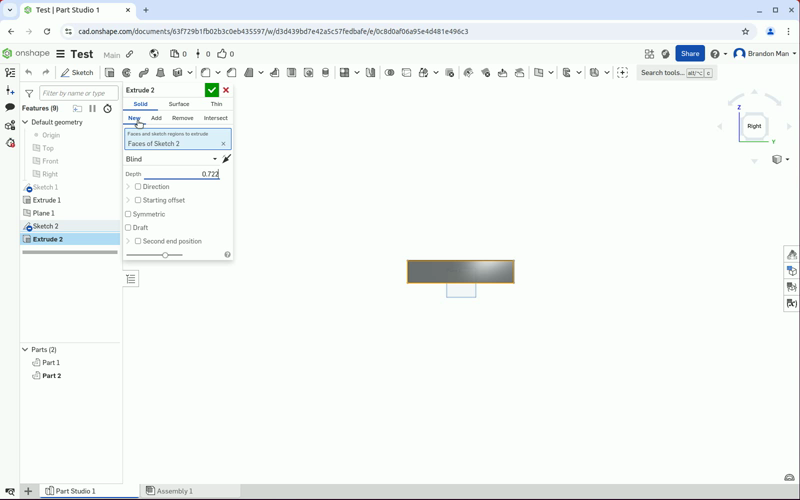
key(enter)
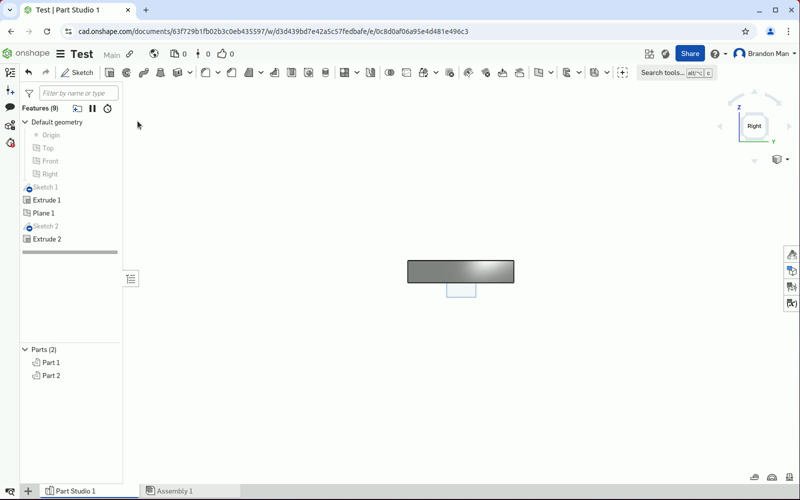
key(shift+h)
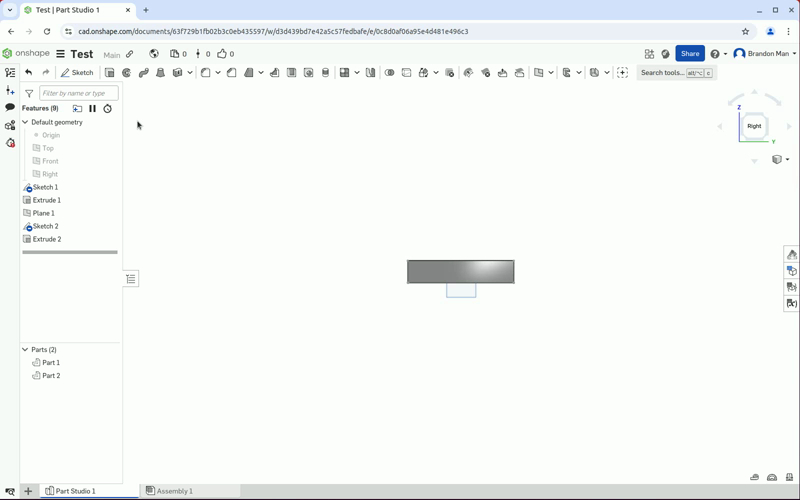
key(shift+h)
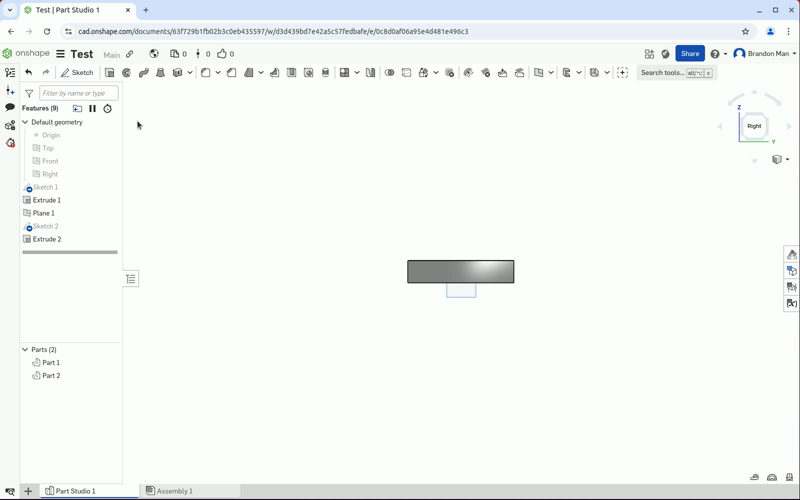
mouse_move(73, 189)
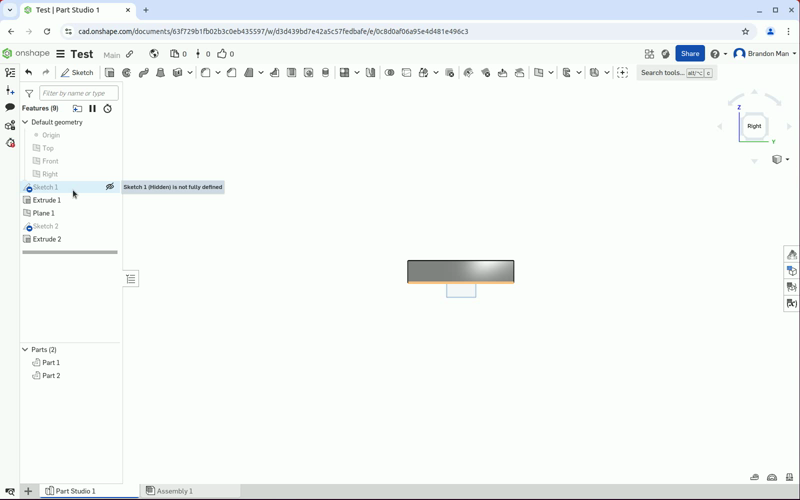
click(73, 189)
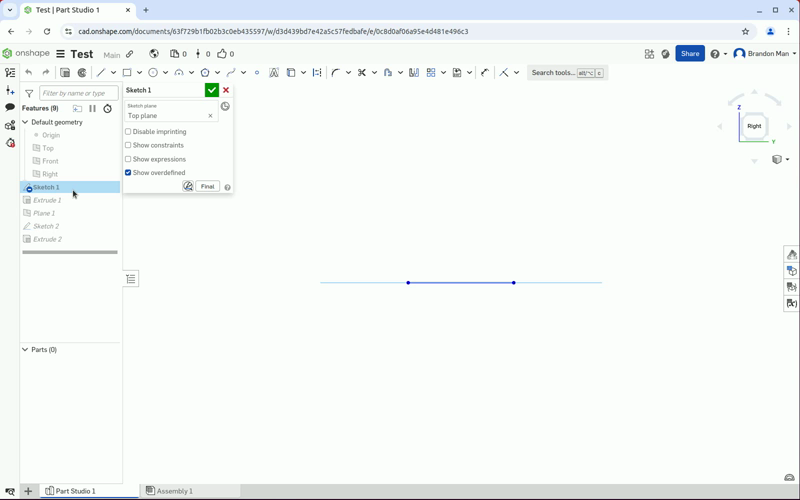
mouse_move(229, 92)
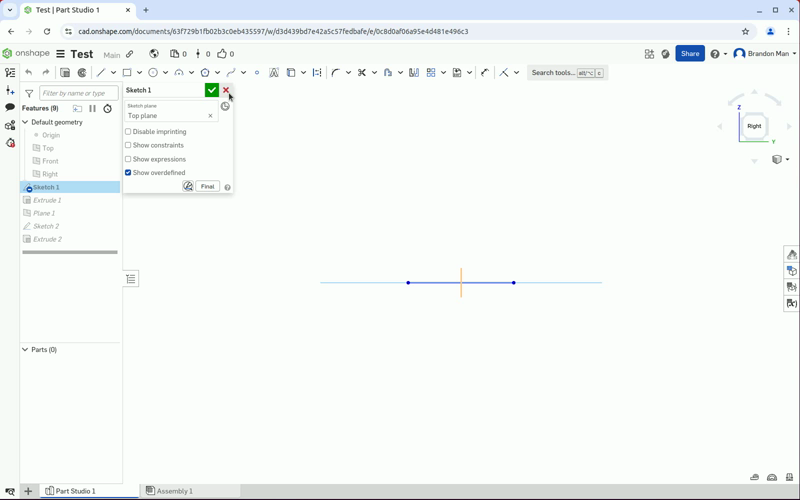
click(229, 92)
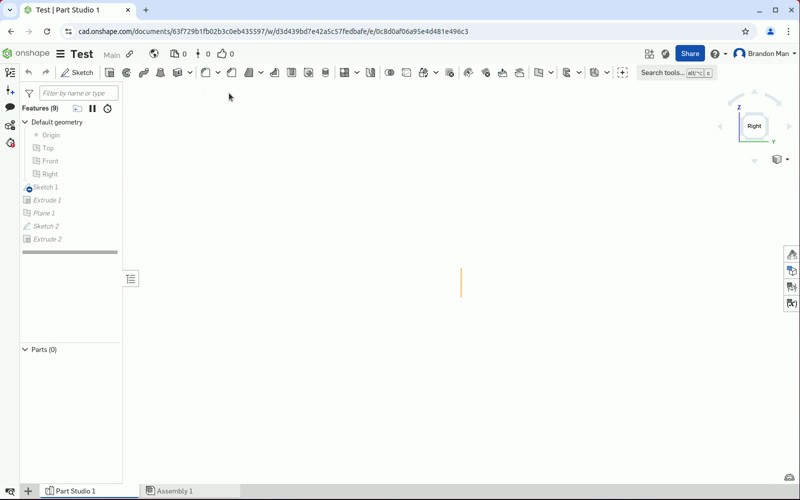
key(shift+s)
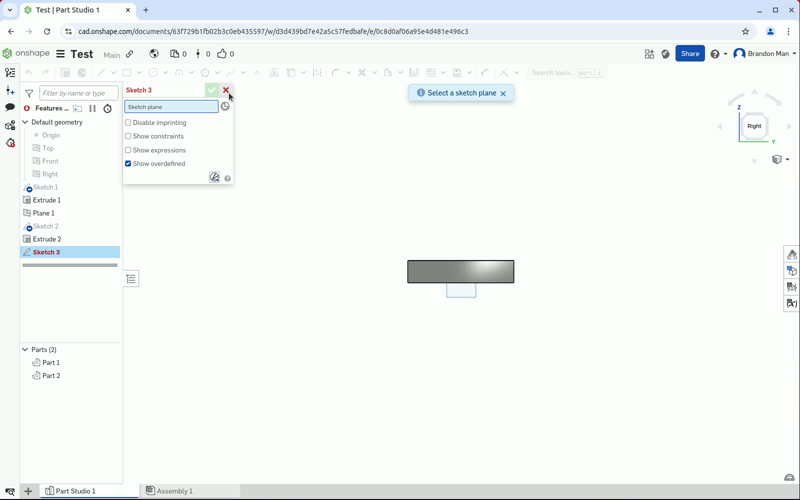
mouse_move(73, 215)
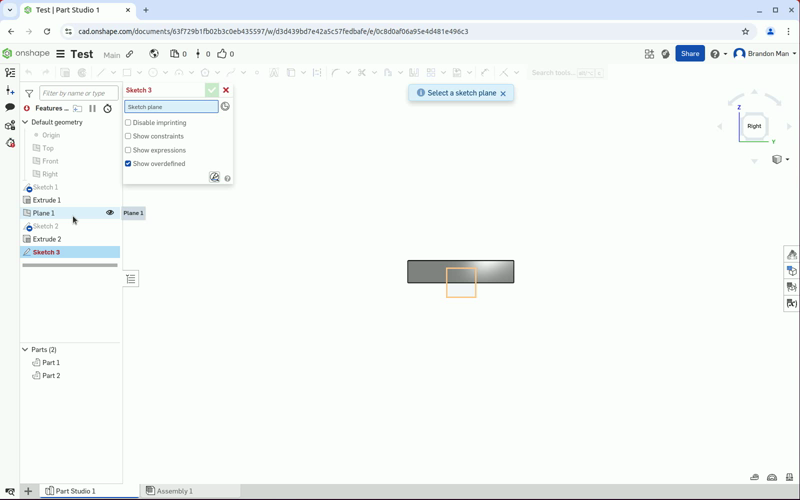
click(73, 215)
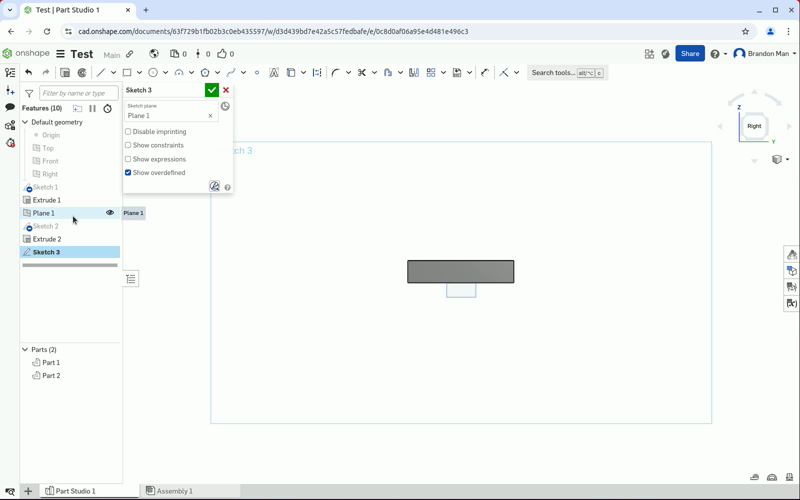
mouse_move(73, 352)
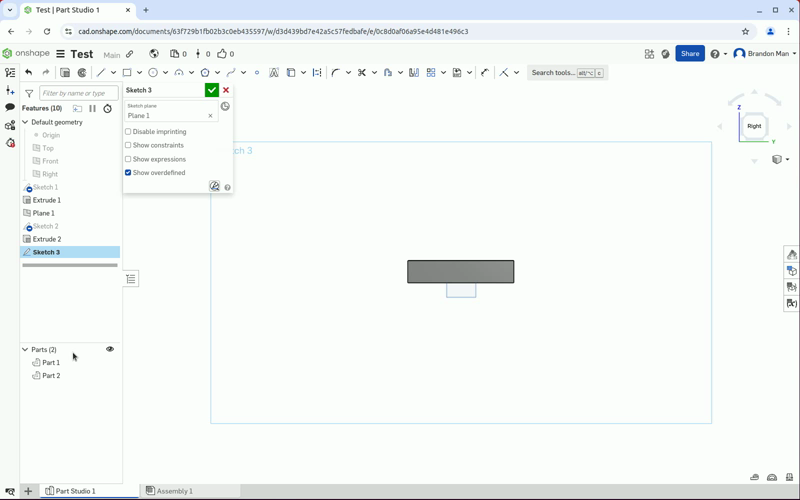
key(y)
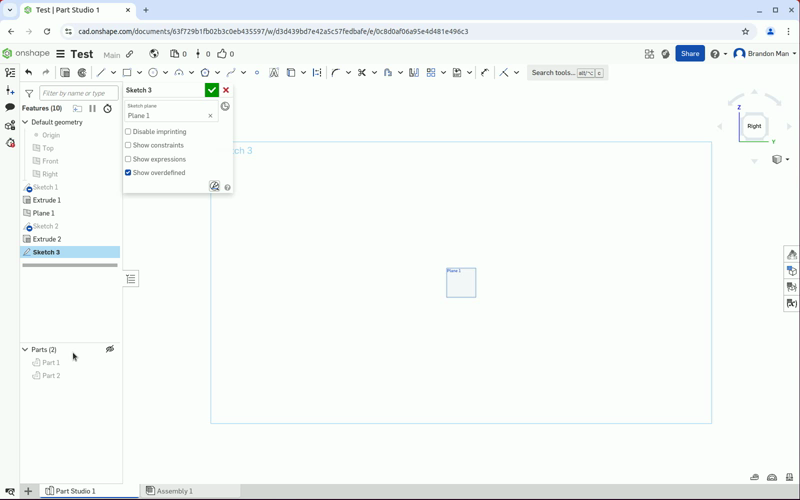
key(l)
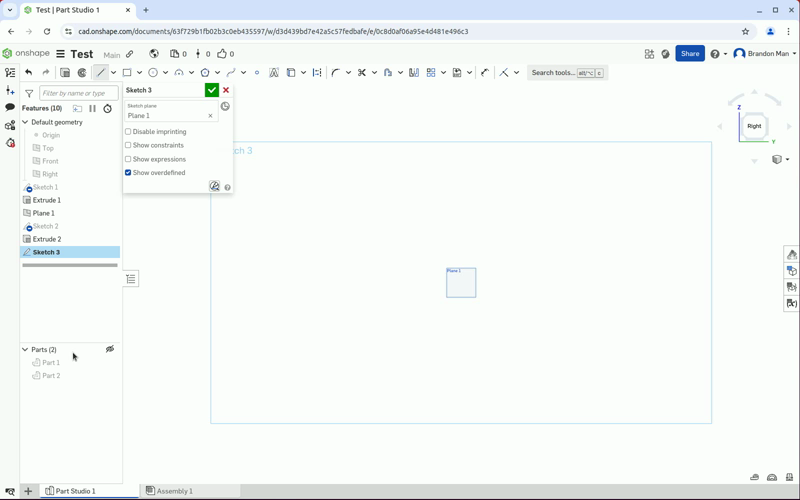
key_down(shift)
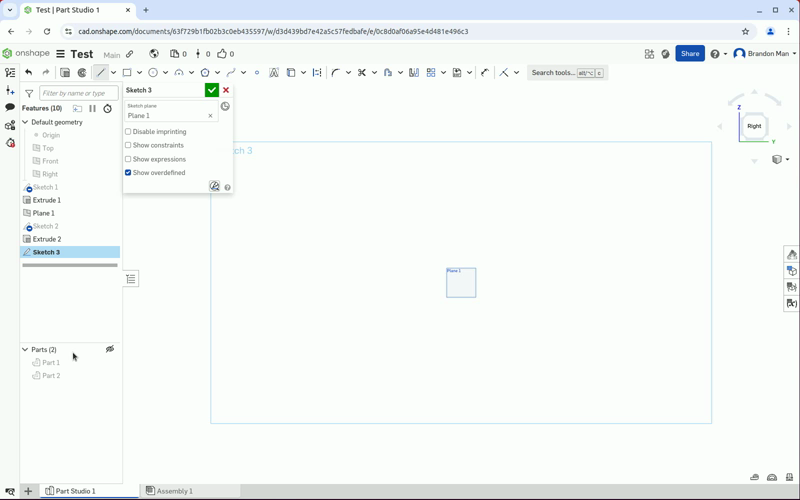
mouse_move(407, 260)
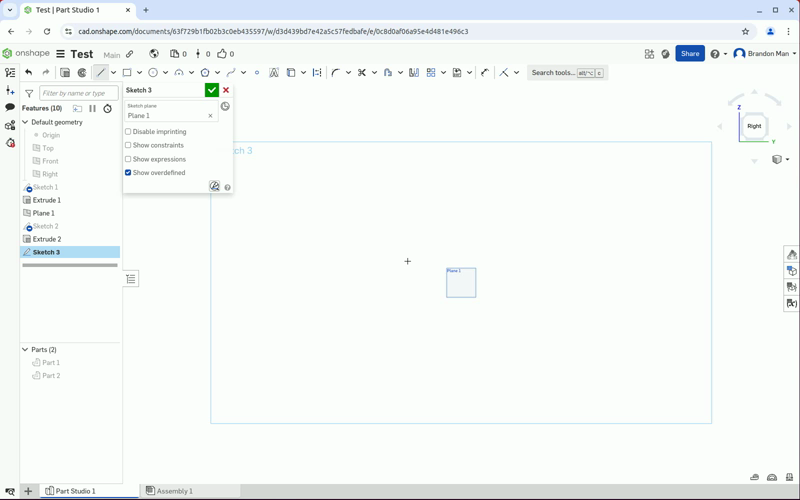
click(407, 260)
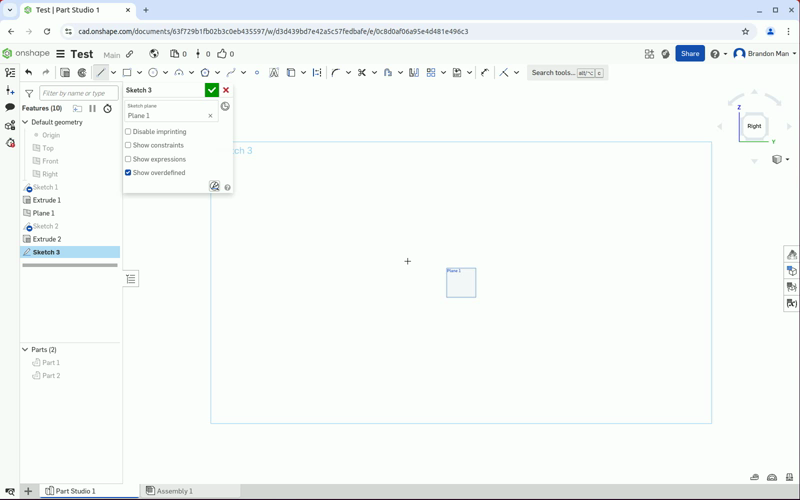
key_up(shift)
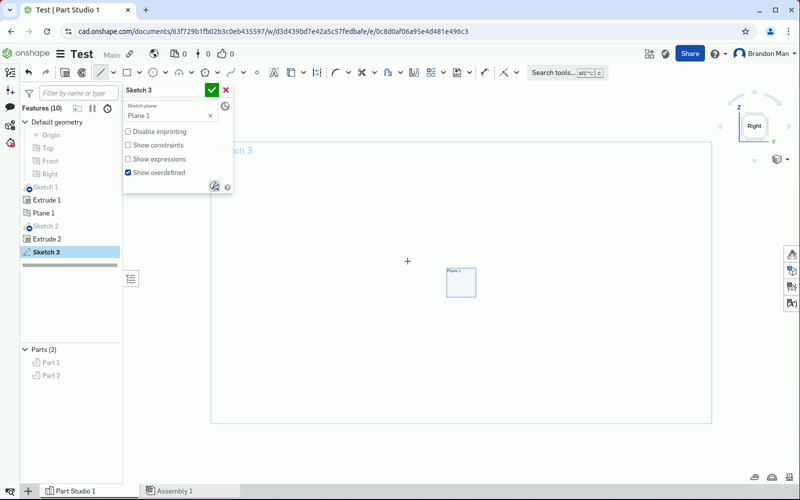
key_down(shift)
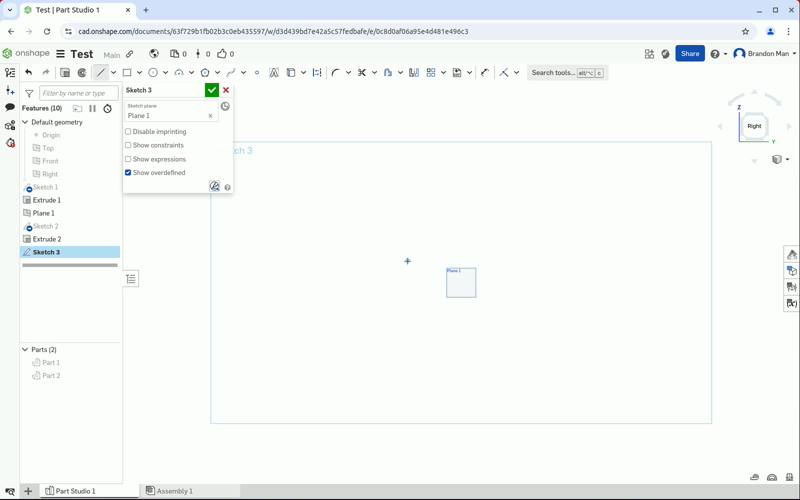
mouse_move(513, 260)
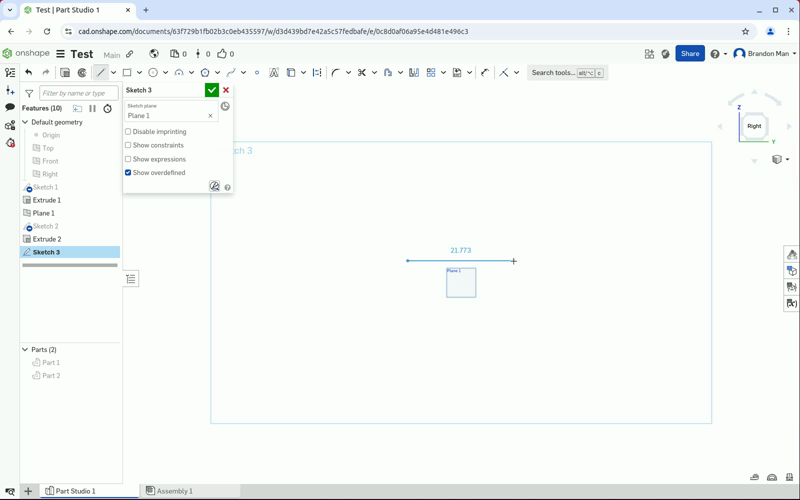
click(513, 260)
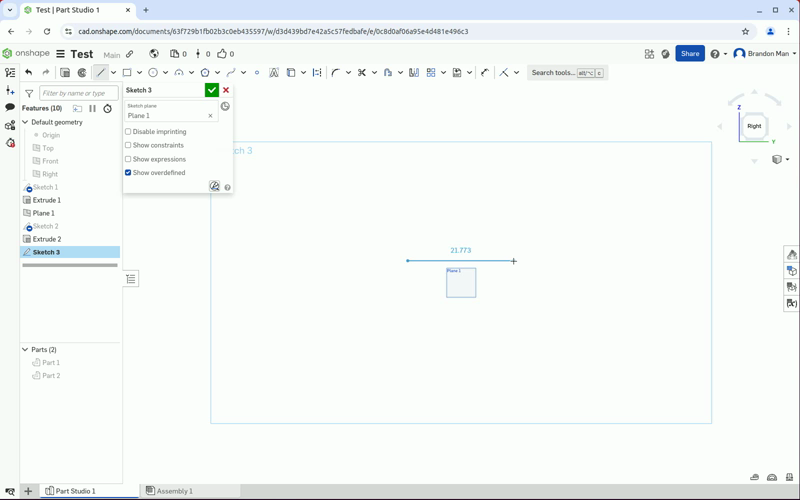
key_up(shift)
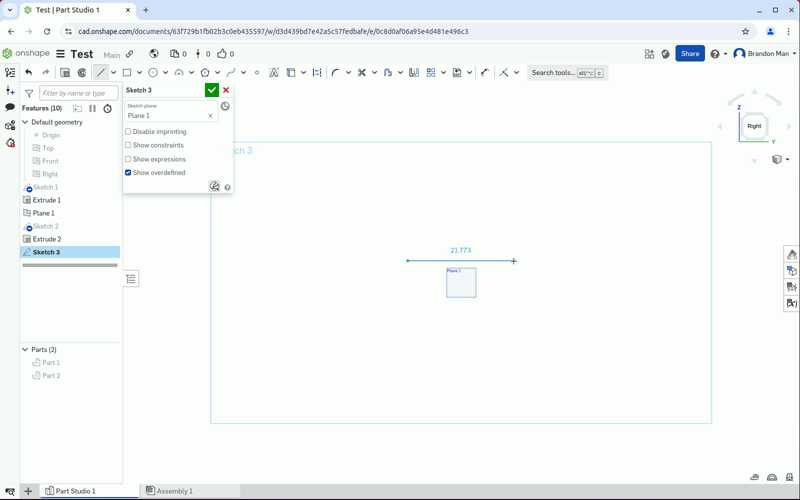
key_down(shift)
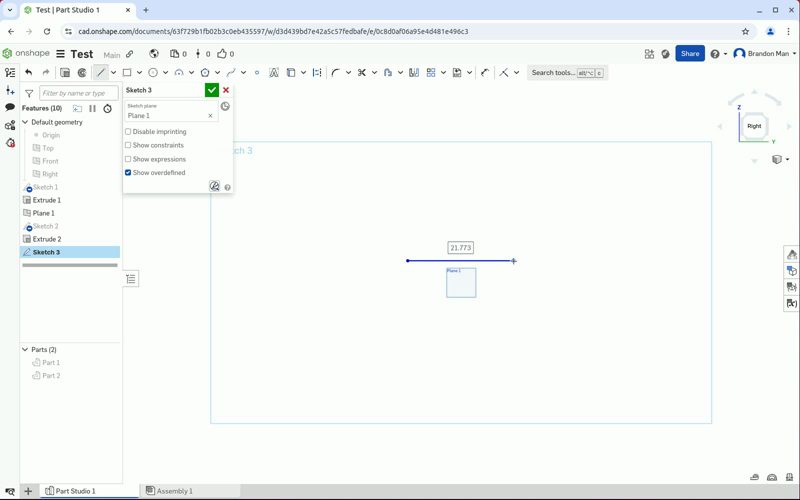
mouse_move(543, 260)
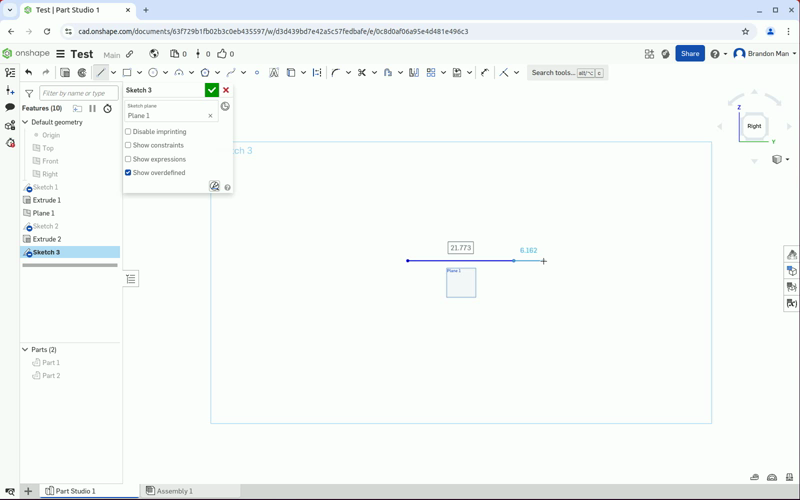
mouse_move(513, 257)
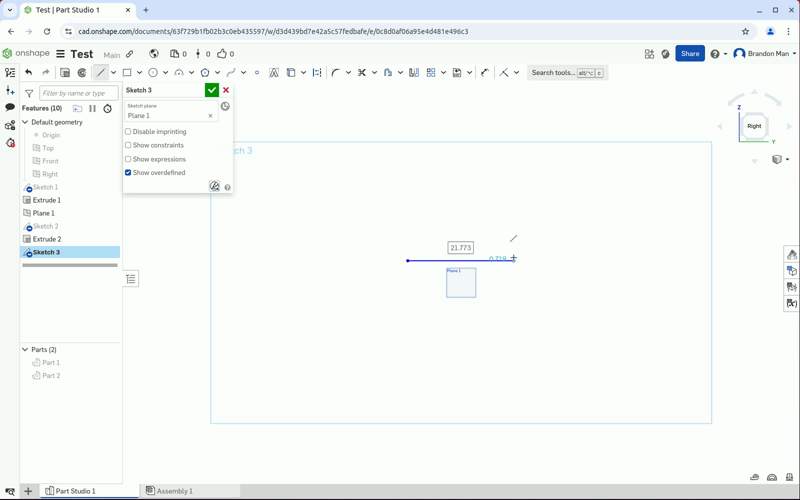
scroll(6)
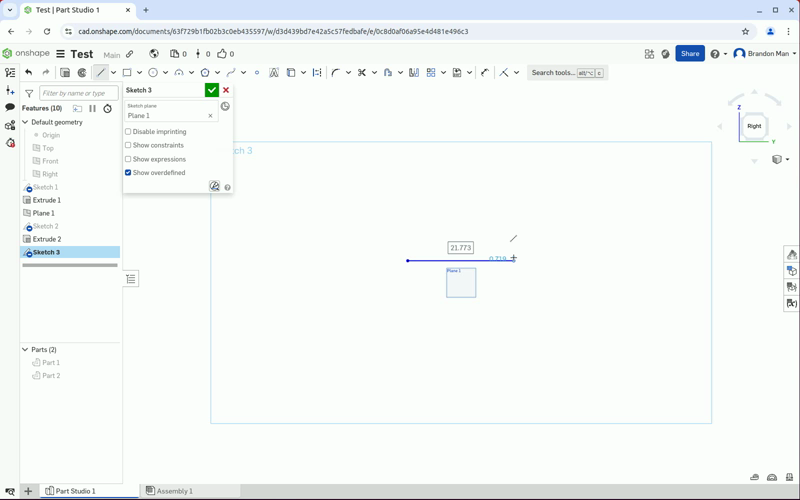
scroll(6)
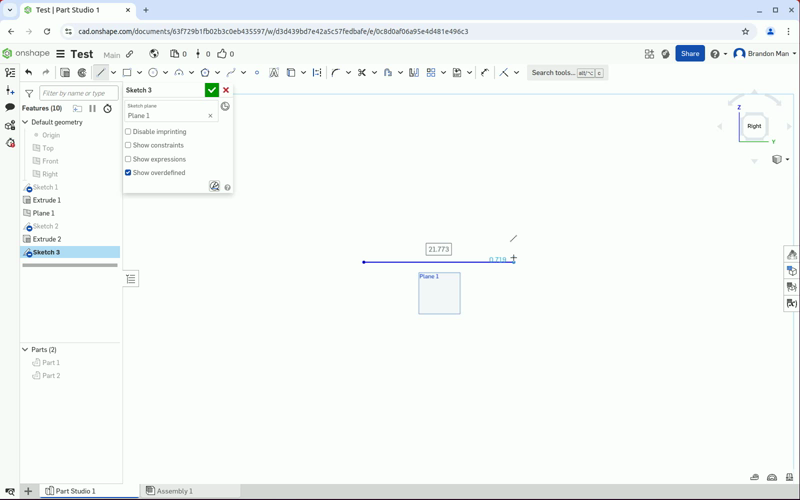
scroll(6)
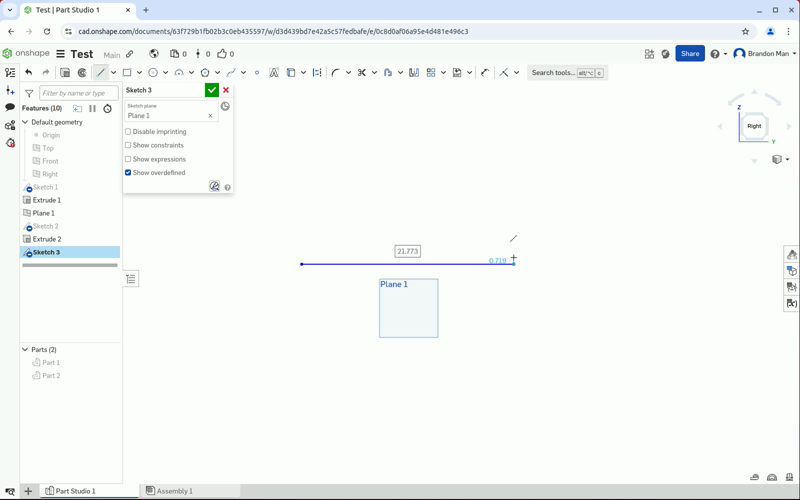
scroll(6)
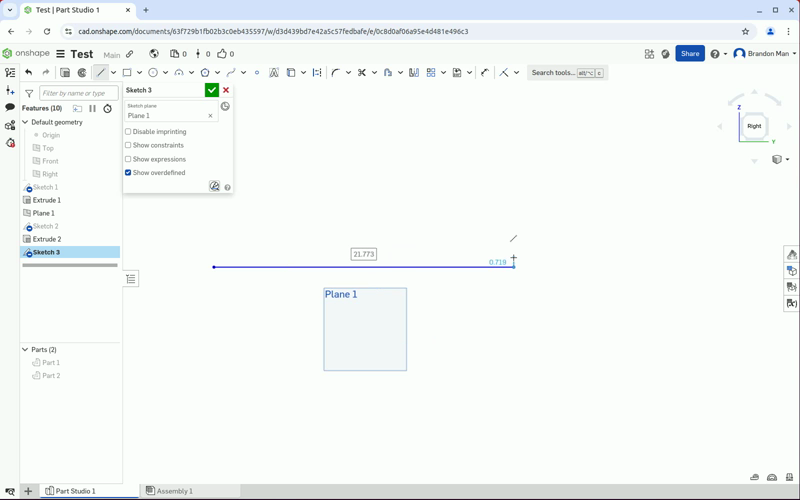
scroll(6)
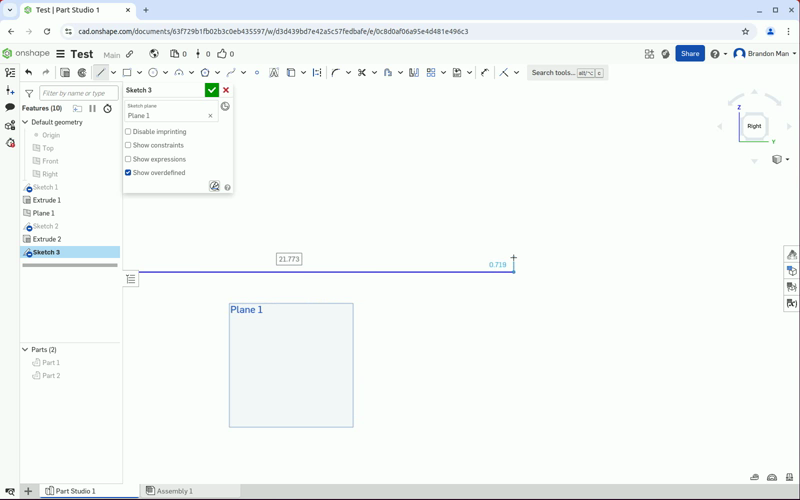
scroll(6)
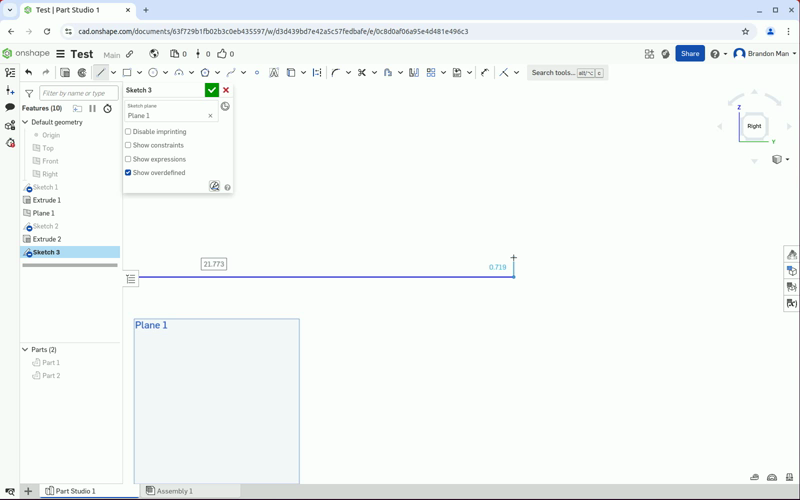
scroll(6)
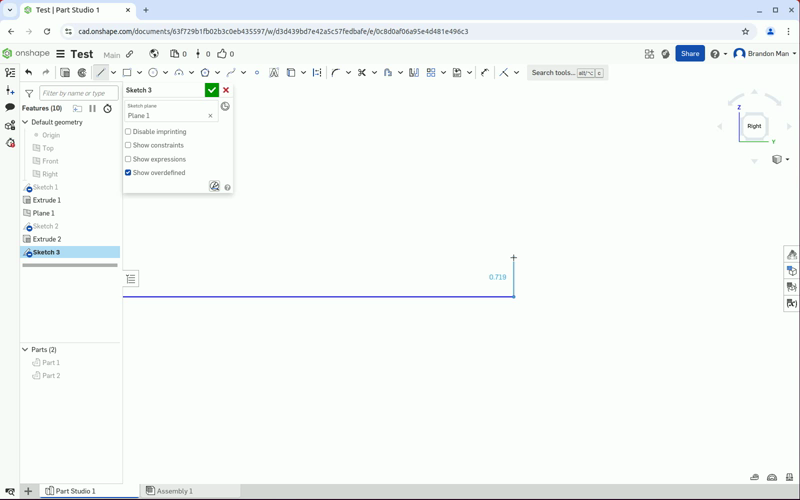
click(513, 257)
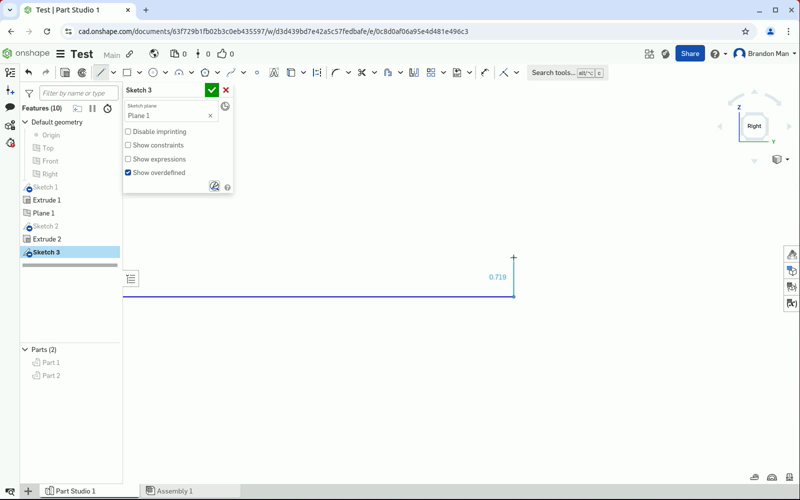
scroll(-6)
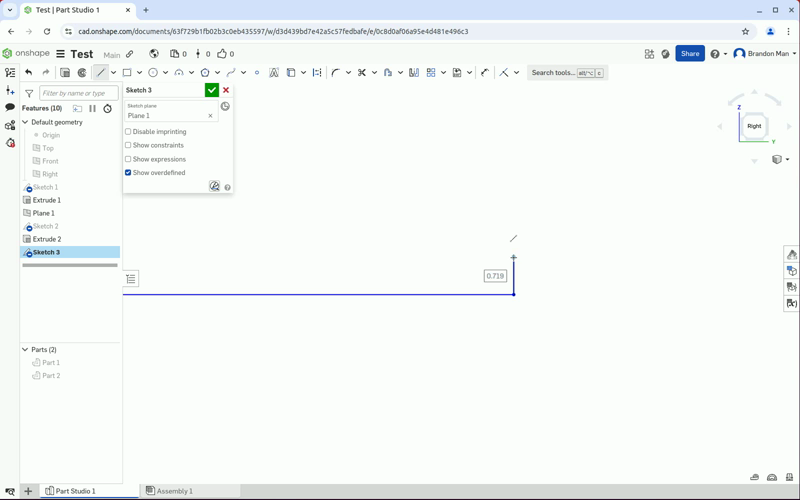
scroll(-6)
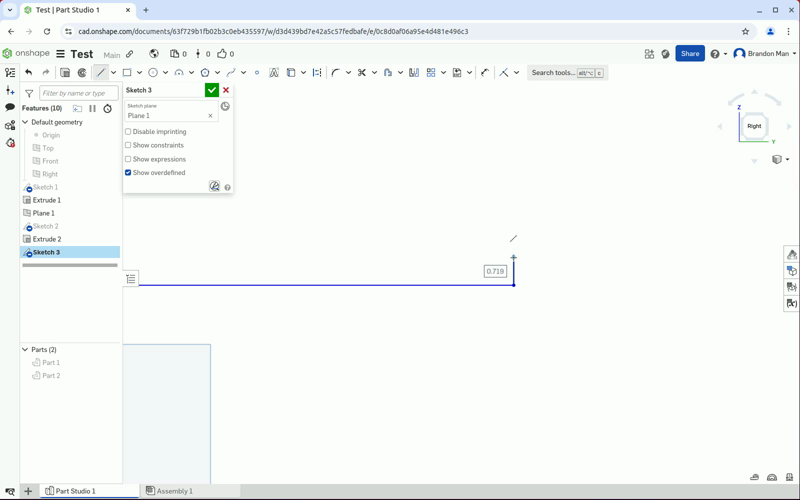
scroll(-6)
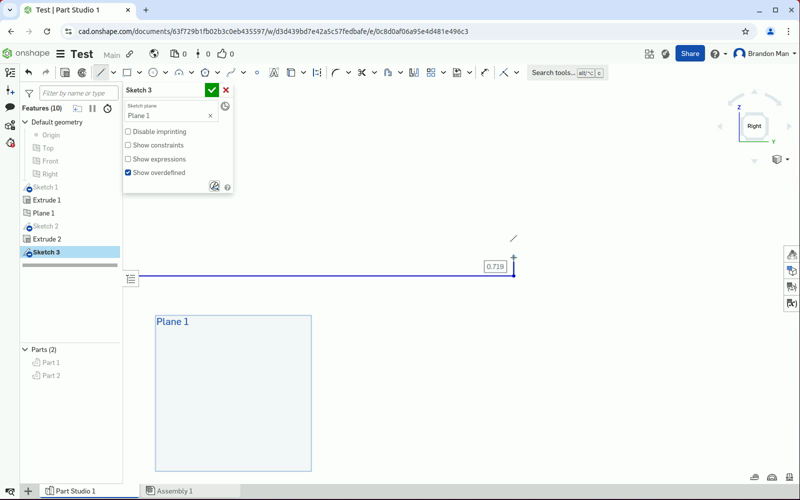
scroll(-6)
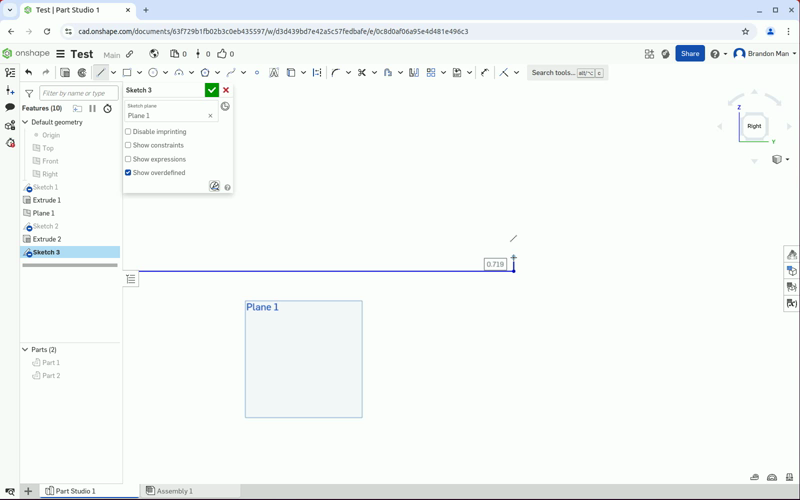
scroll(-6)
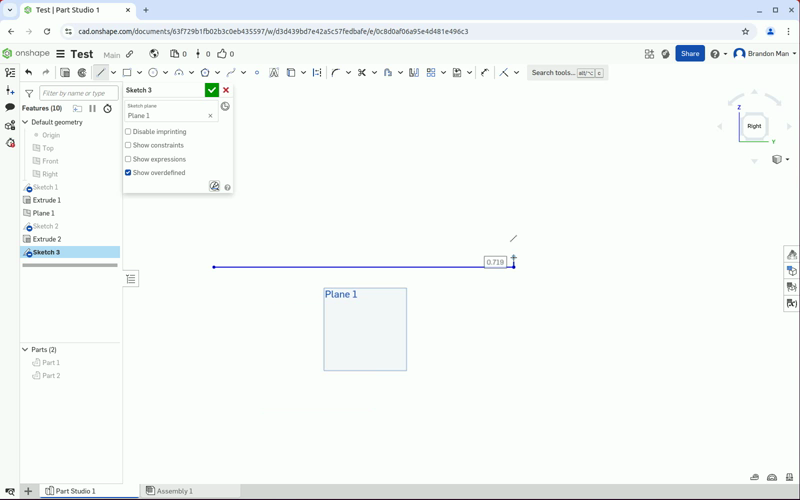
scroll(-6)
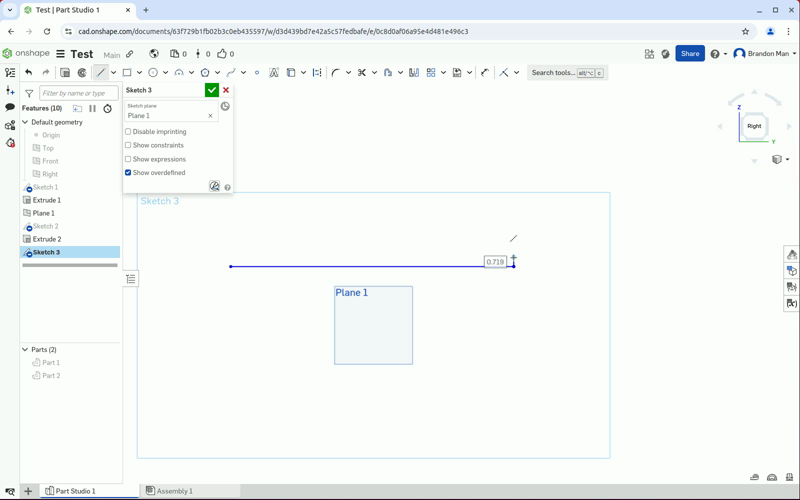
scroll(-6)
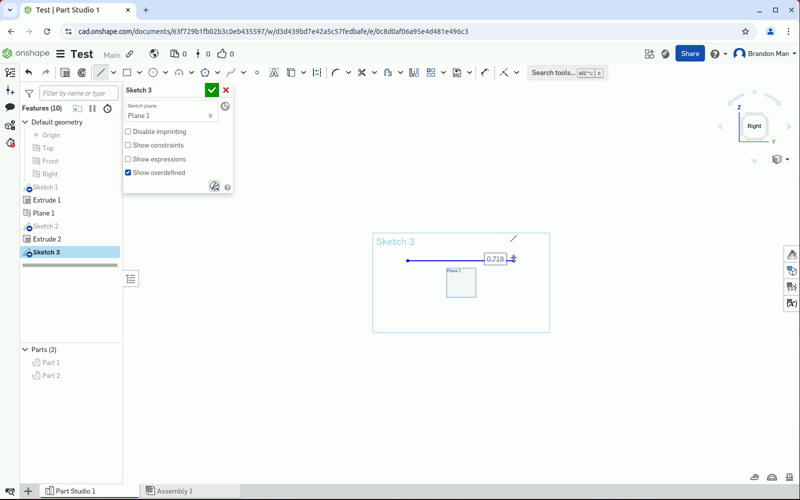
key_up(shift)
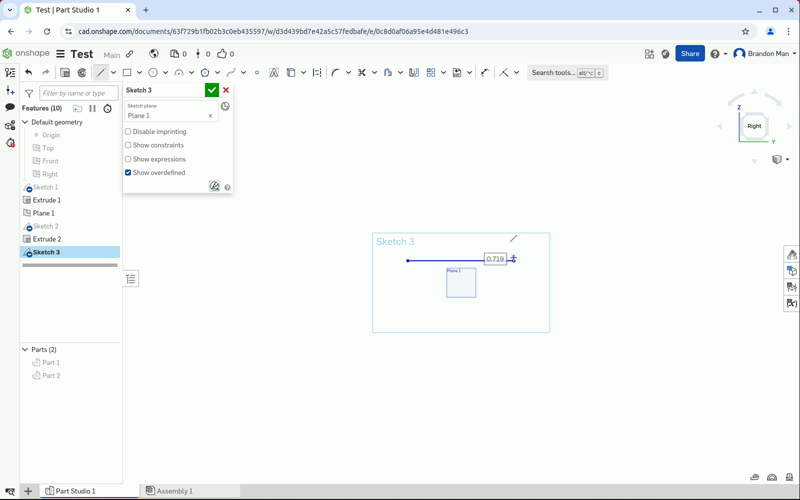
key_down(shift)
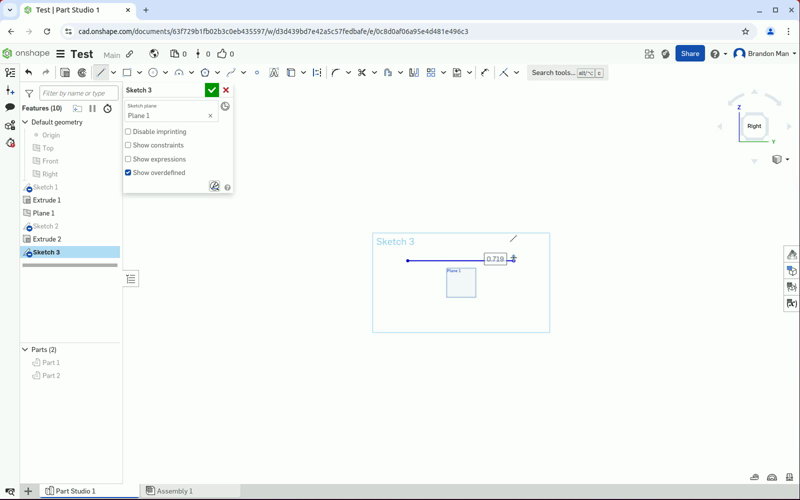
mouse_move(407, 257)
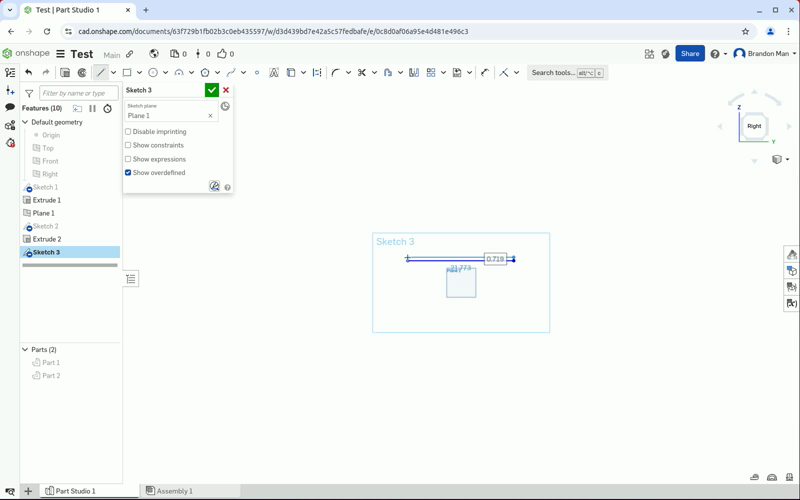
scroll(6)
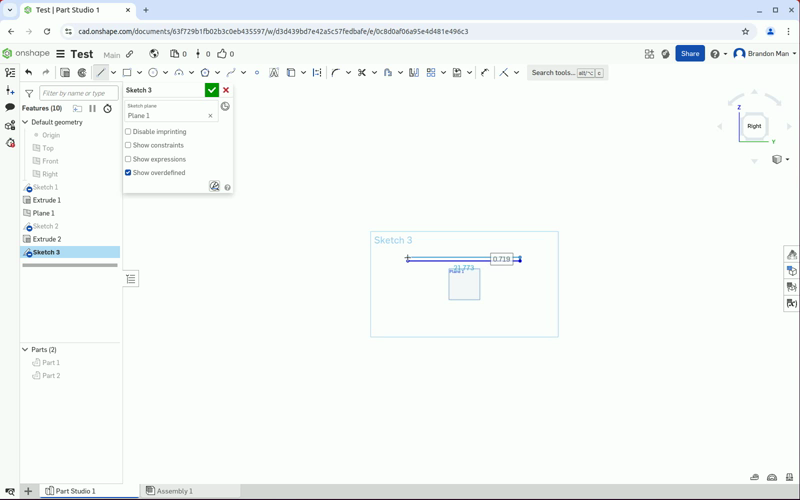
scroll(6)
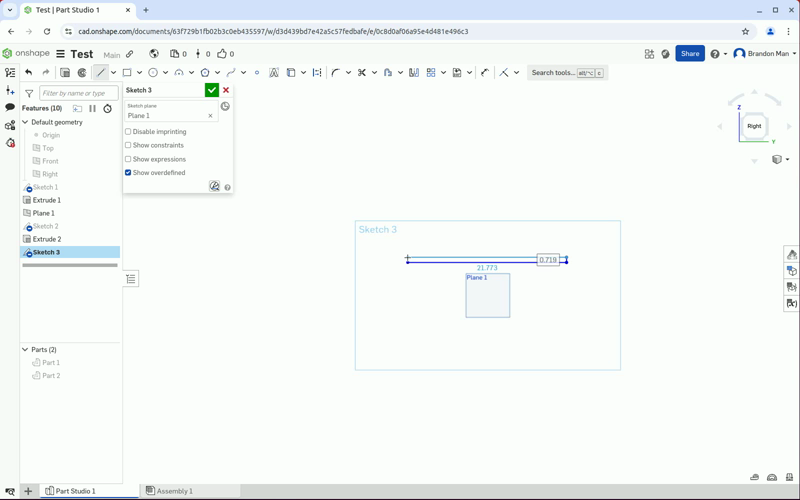
scroll(6)
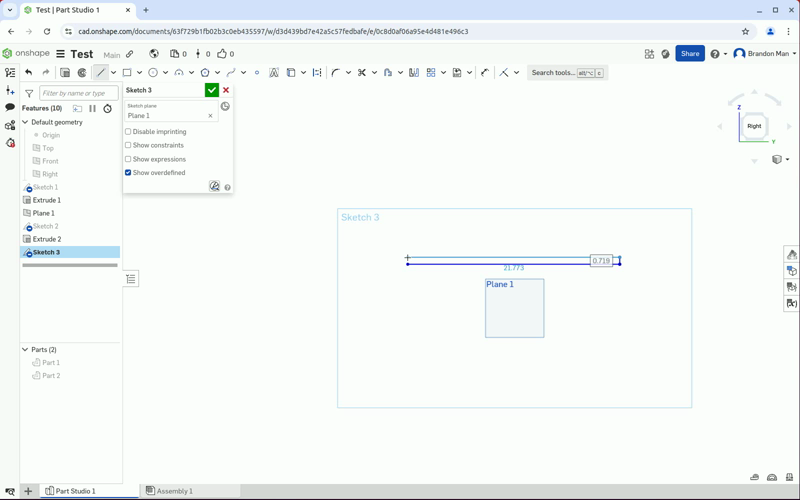
scroll(6)
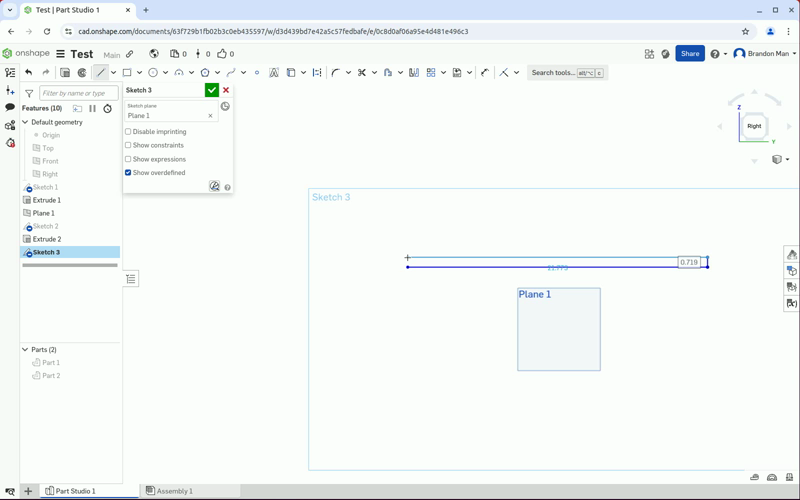
scroll(6)
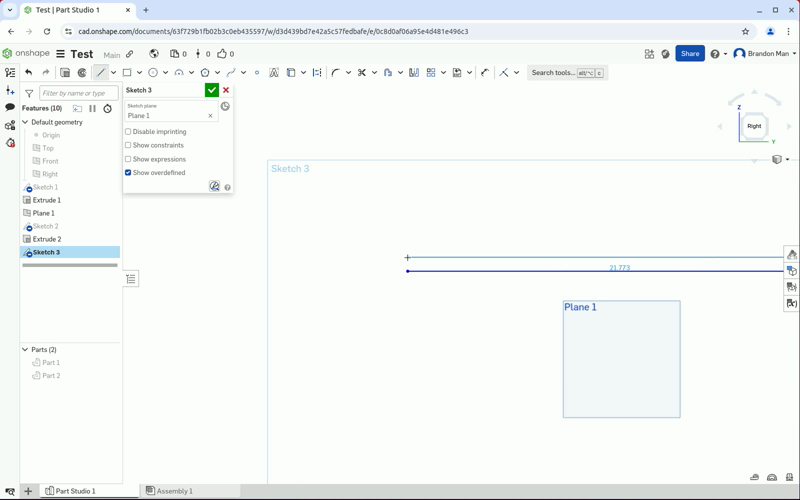
scroll(6)
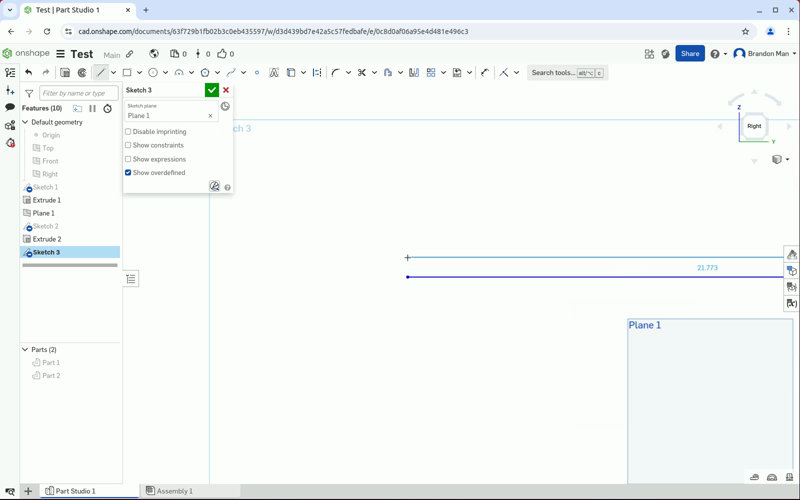
scroll(6)
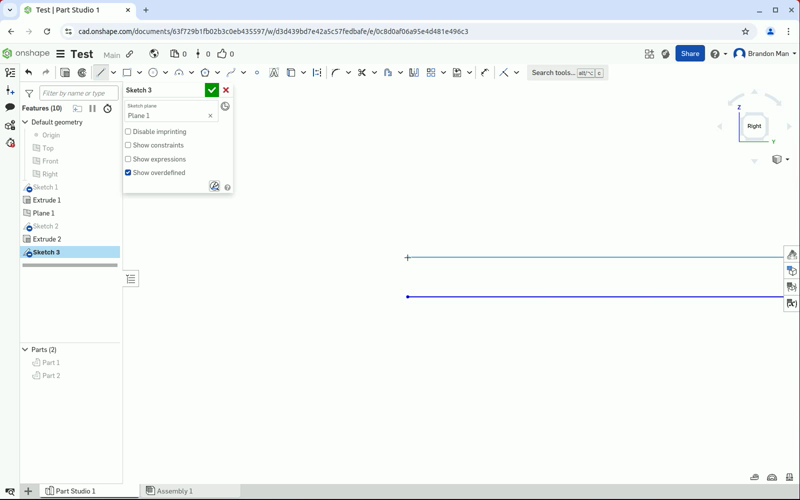
click(407, 257)
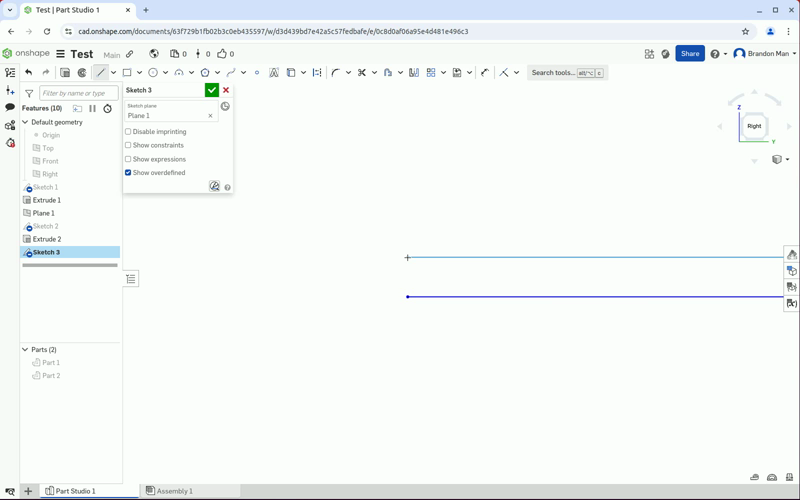
scroll(-6)
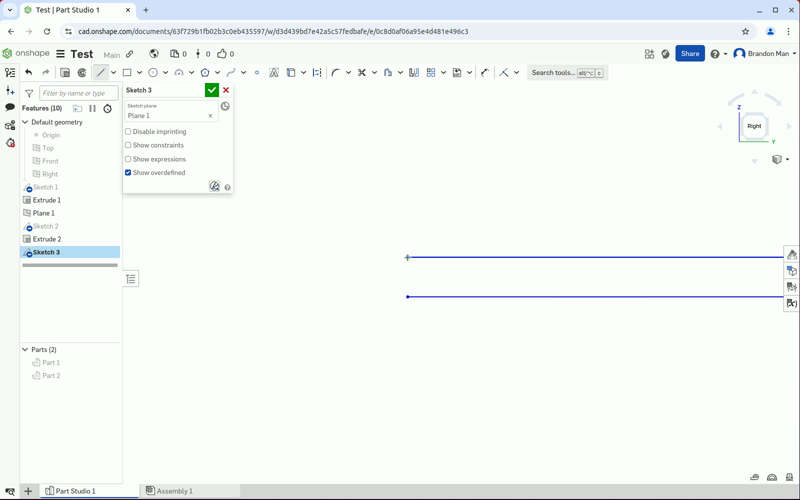
scroll(-6)
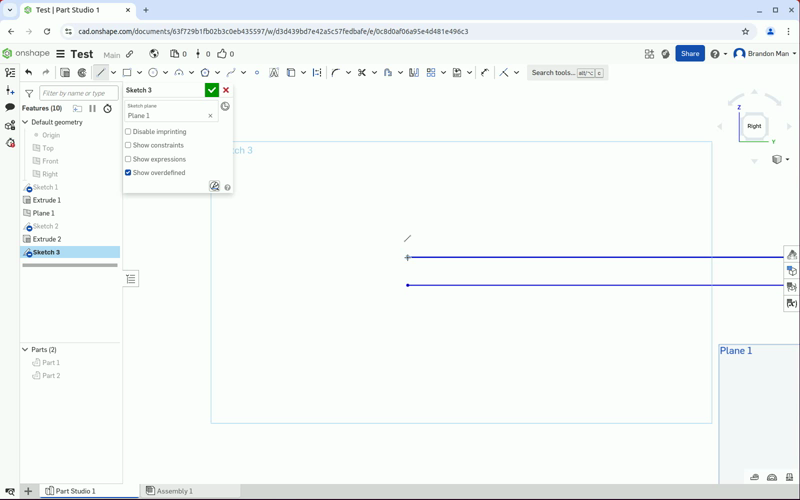
scroll(-6)
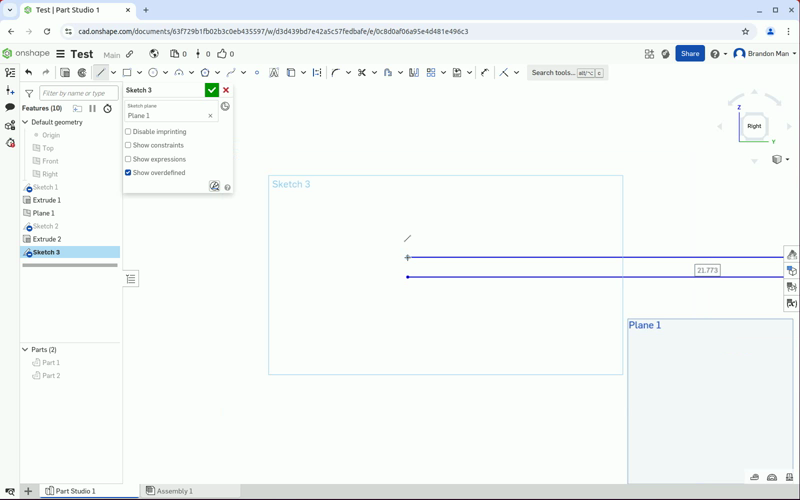
scroll(-6)
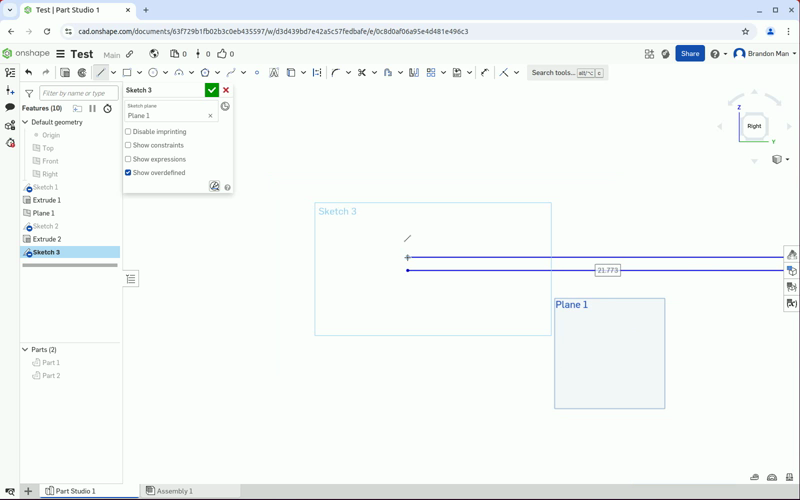
scroll(-6)
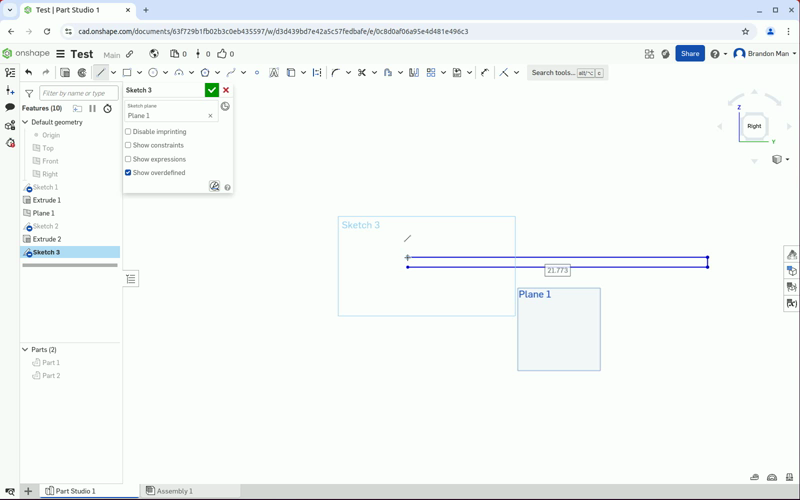
scroll(-6)
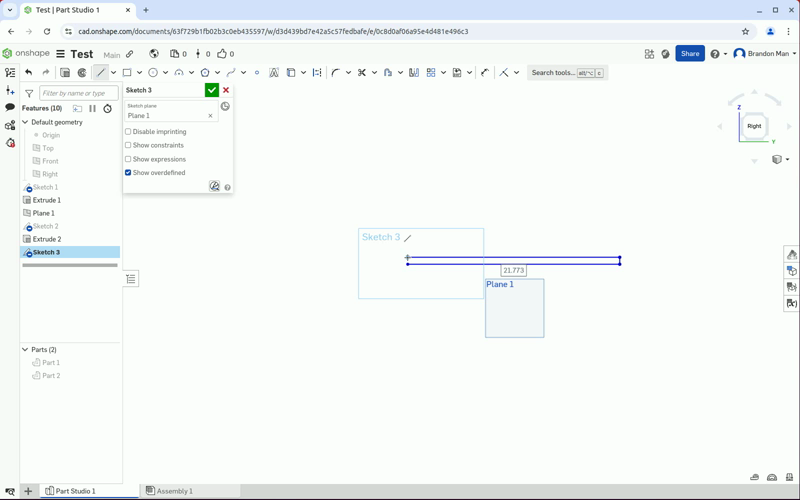
scroll(-6)
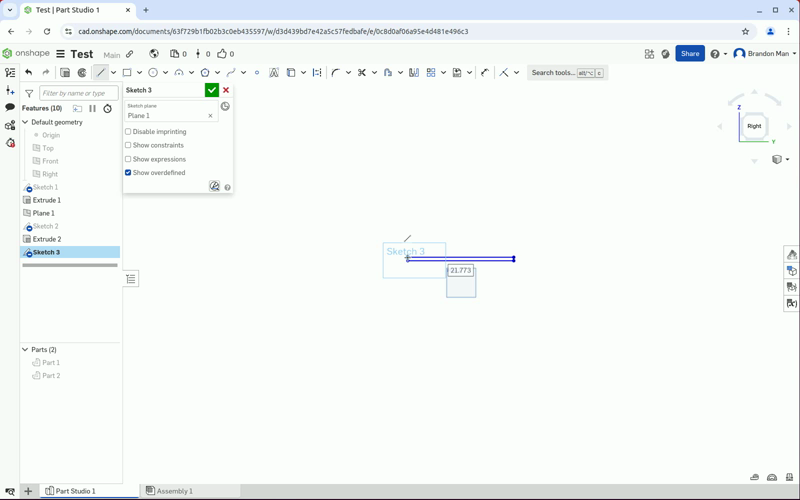
key_up(shift)
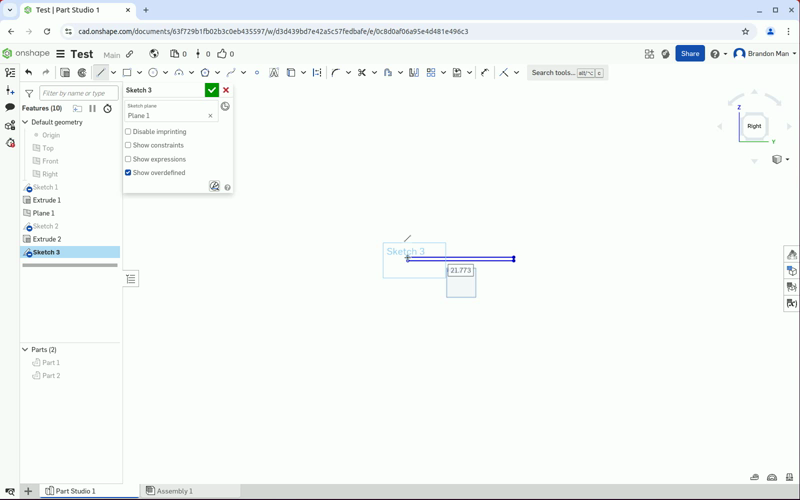
mouse_move(437, 257)
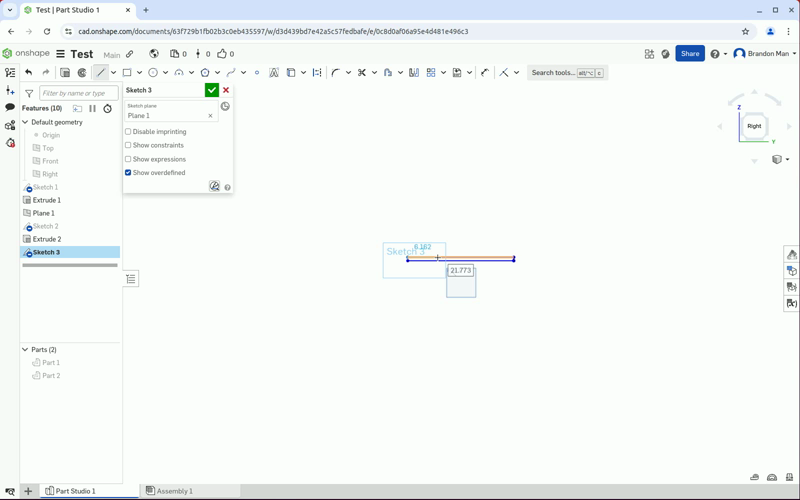
key_down(shift)
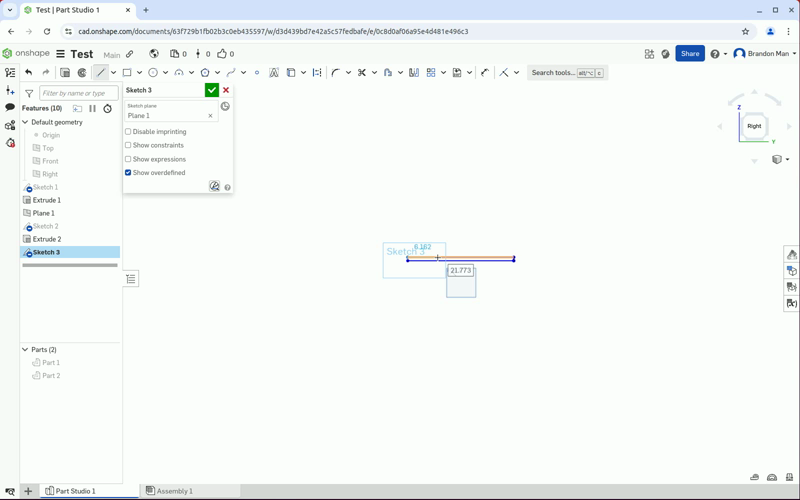
mouse_move(407, 260)
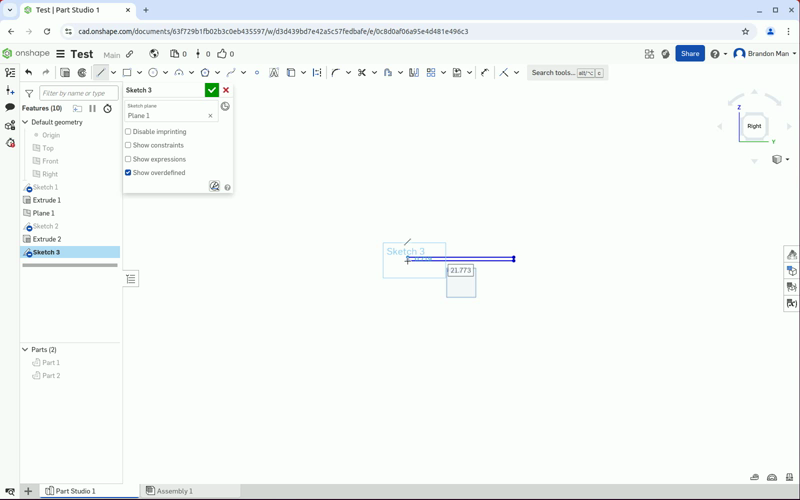
scroll(6)
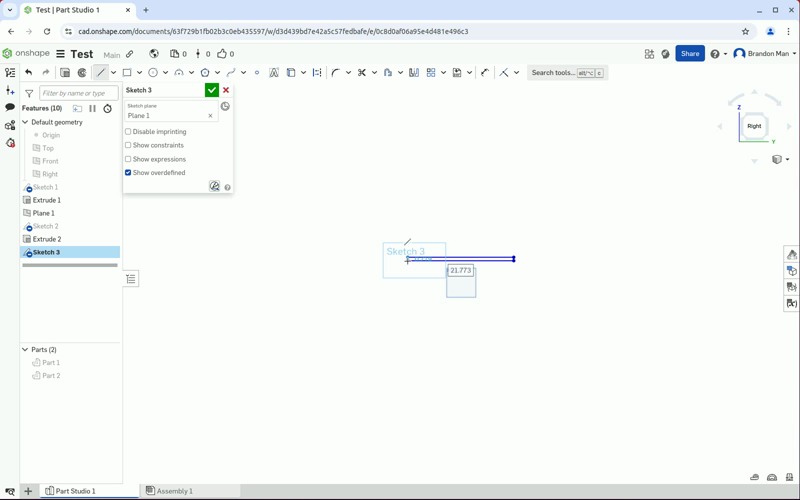
scroll(6)
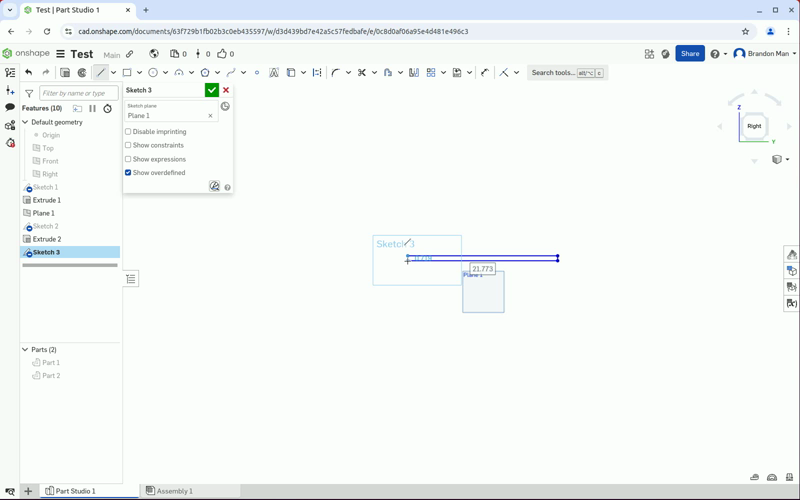
scroll(6)
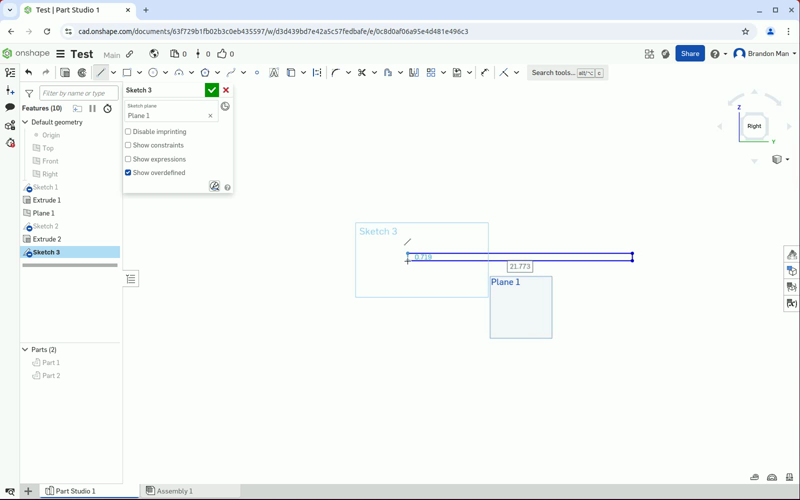
scroll(6)
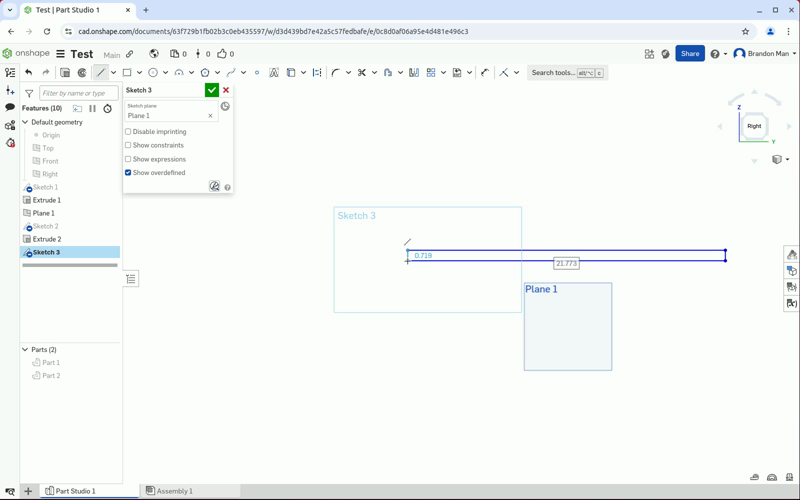
scroll(6)
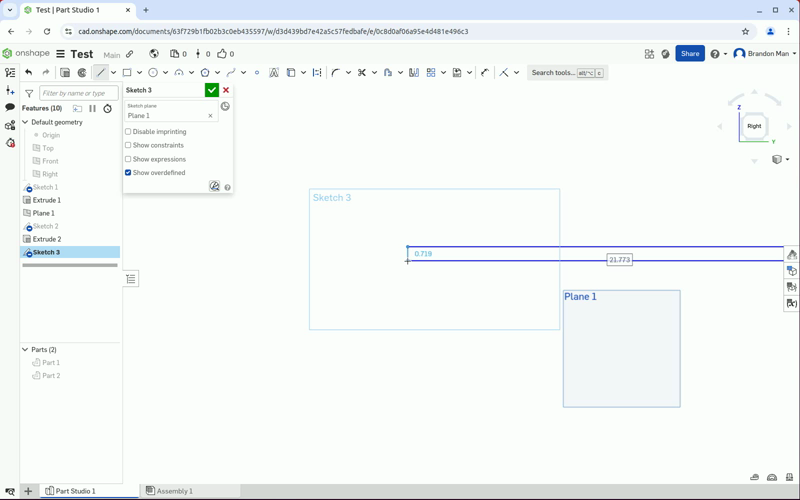
scroll(6)
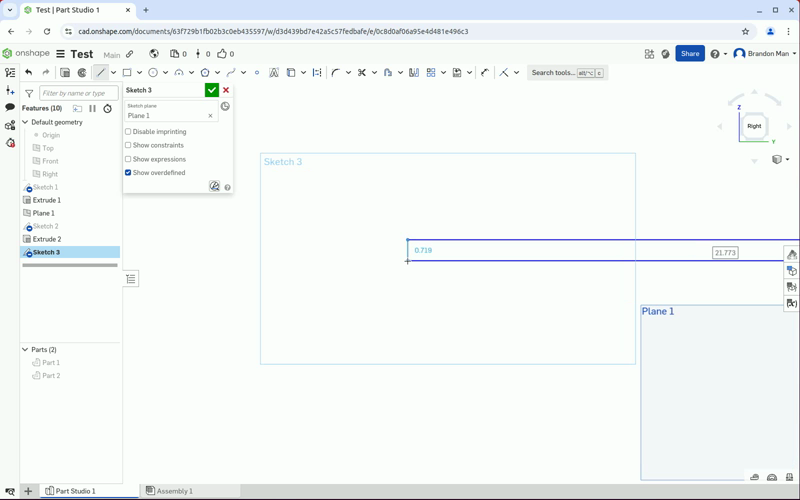
scroll(6)
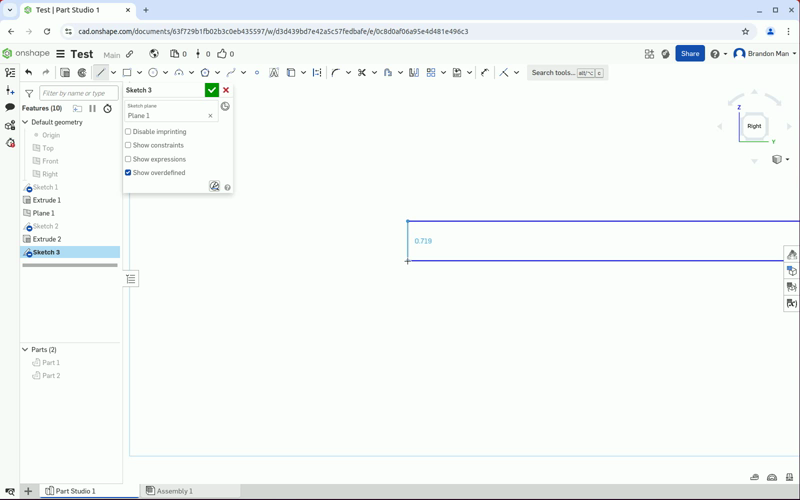
key_up(shift)
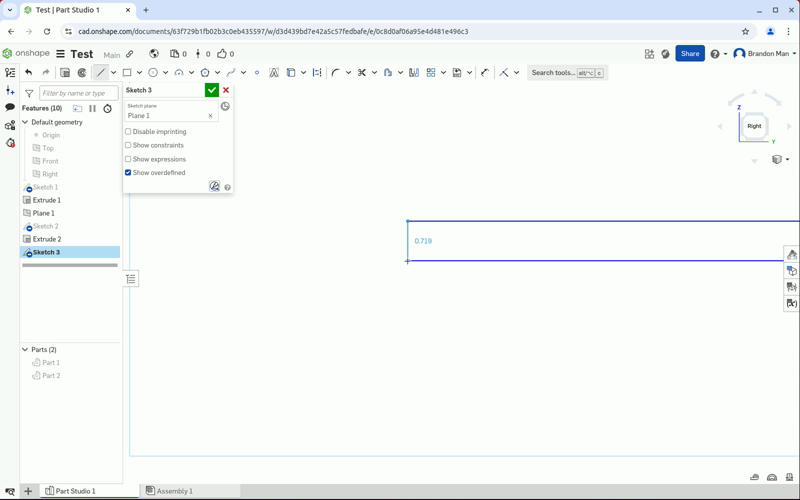
click(407, 260)
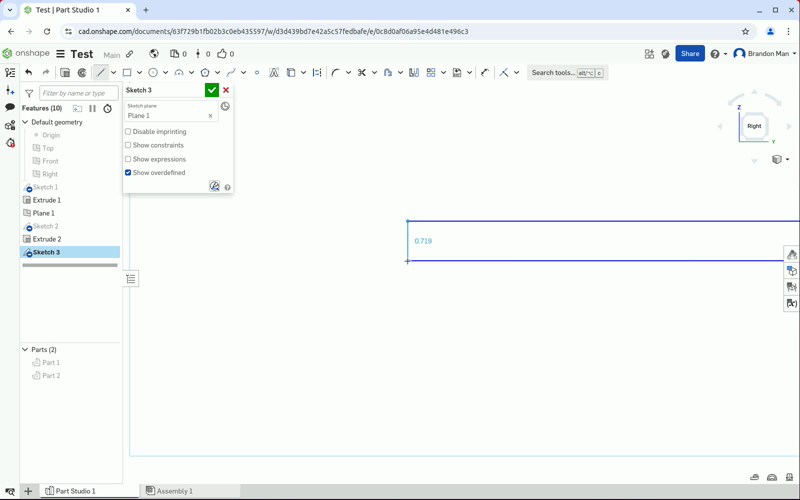
scroll(-6)
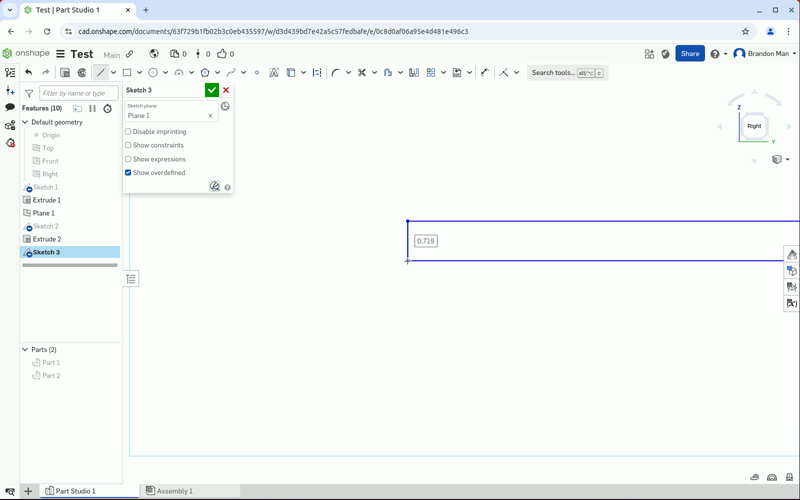
scroll(-6)
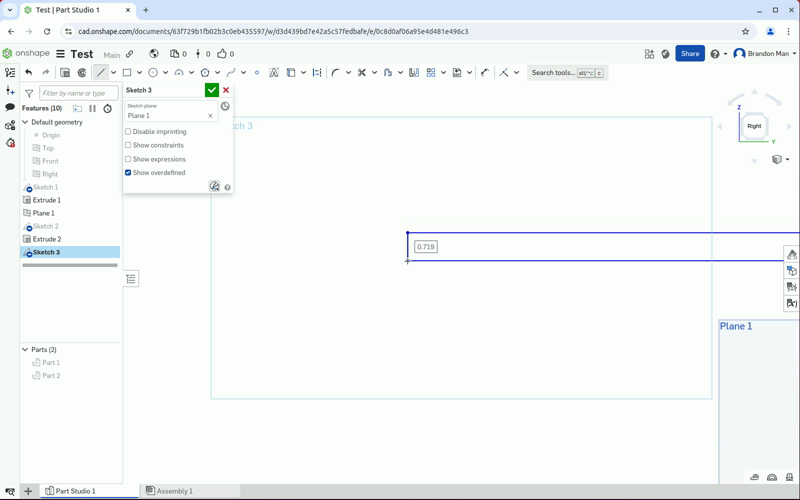
scroll(-6)
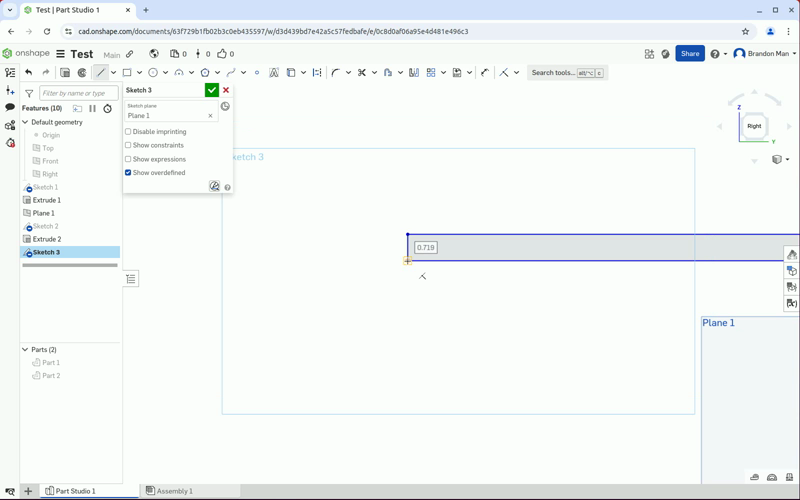
scroll(-6)
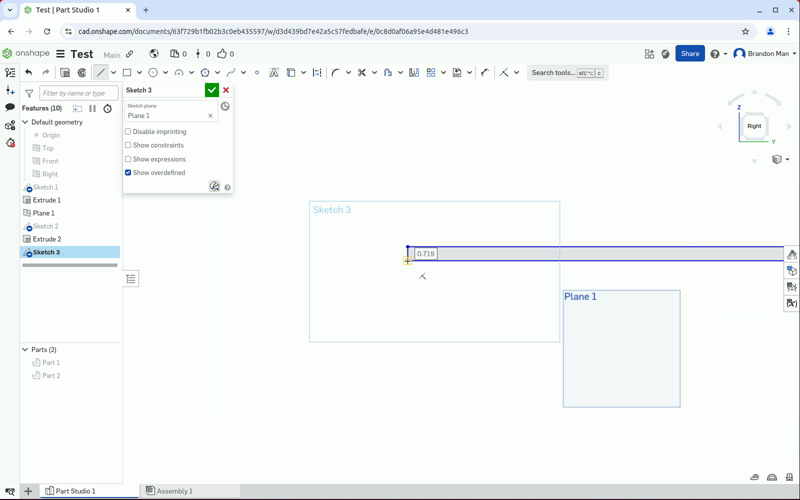
scroll(-6)
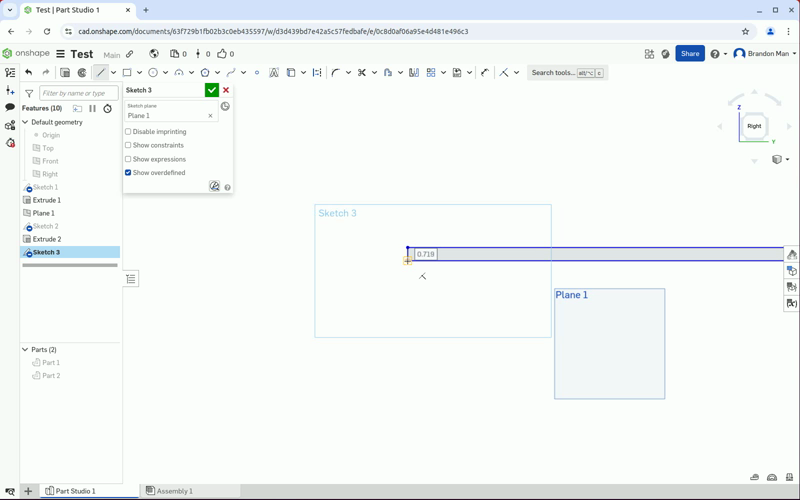
scroll(-6)
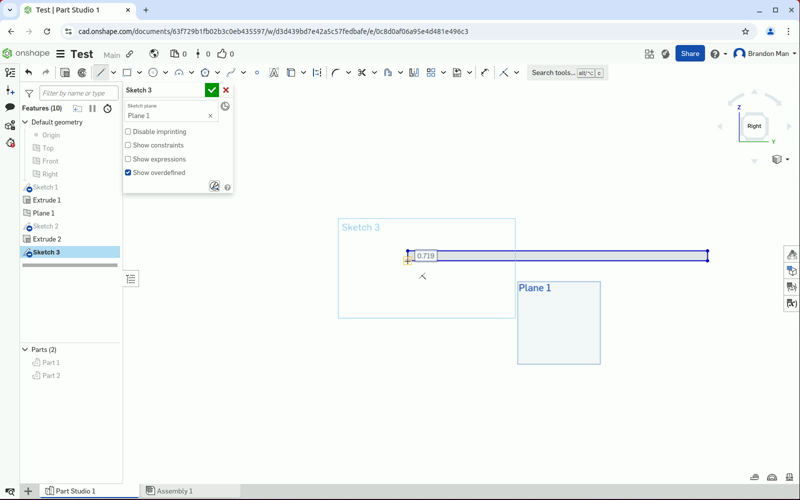
scroll(-6)
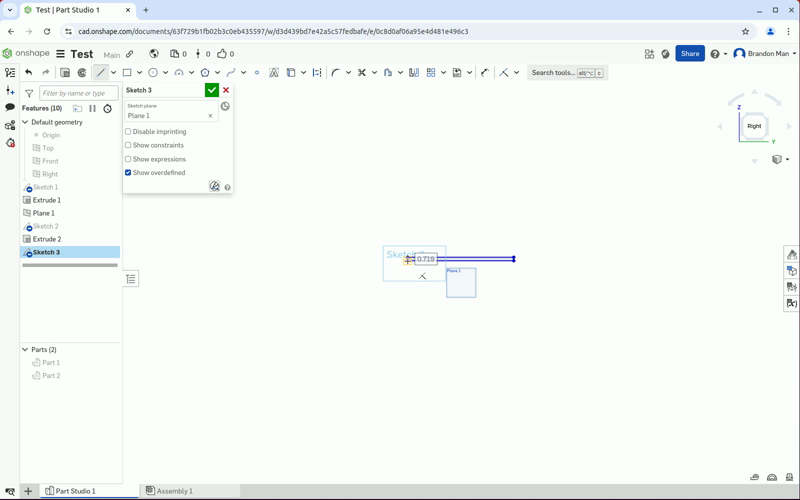
key(esc)
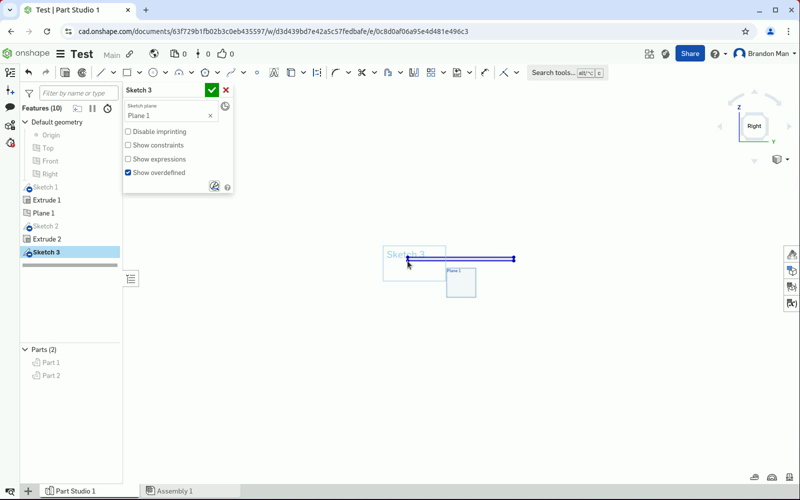
mouse_move(490, 259)
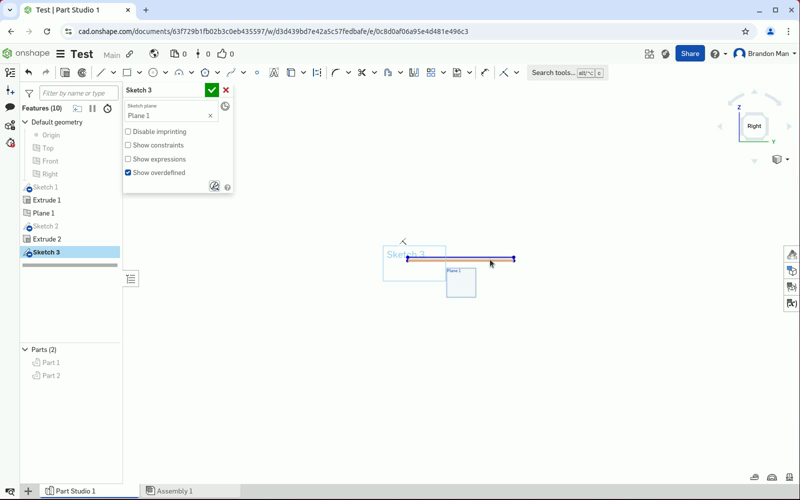
scroll(6)
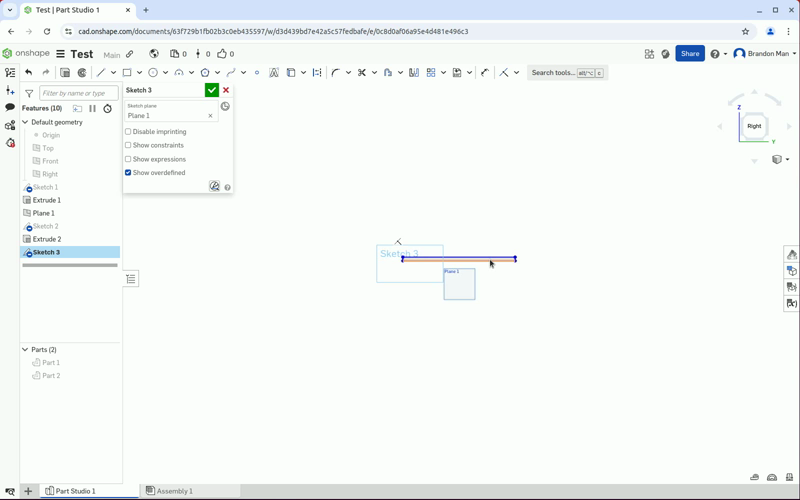
scroll(6)
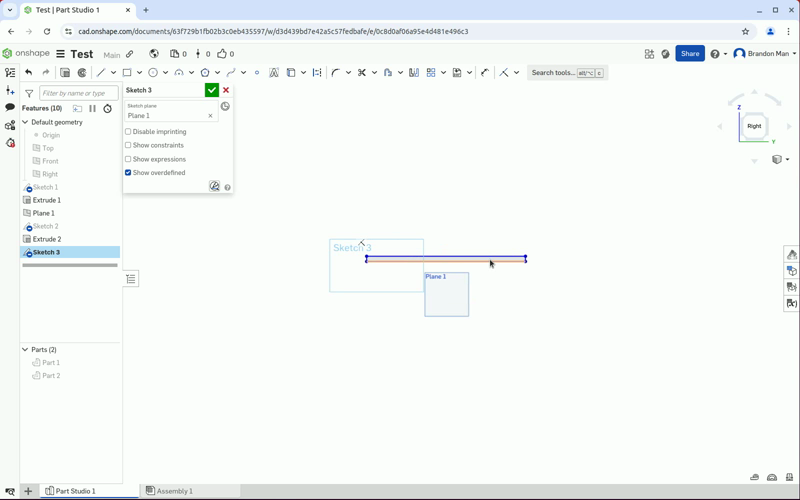
scroll(6)
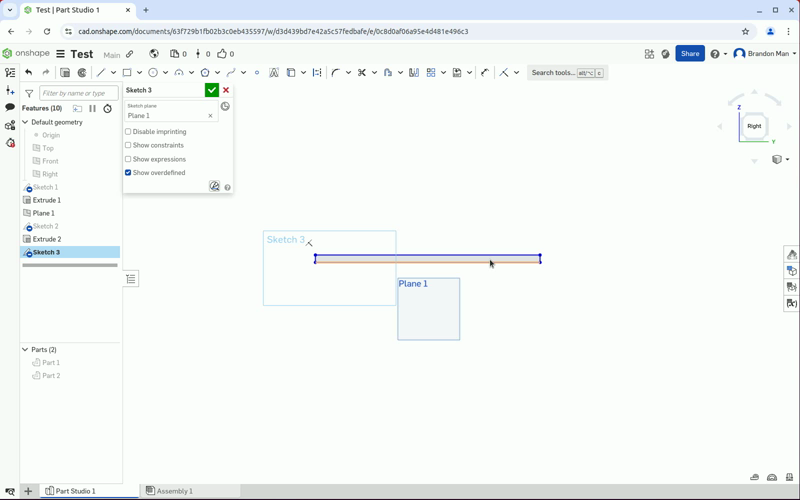
scroll(6)
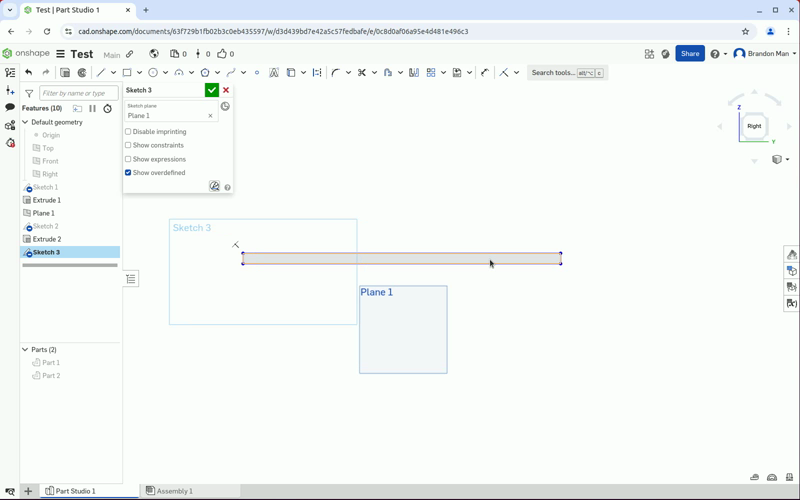
scroll(6)
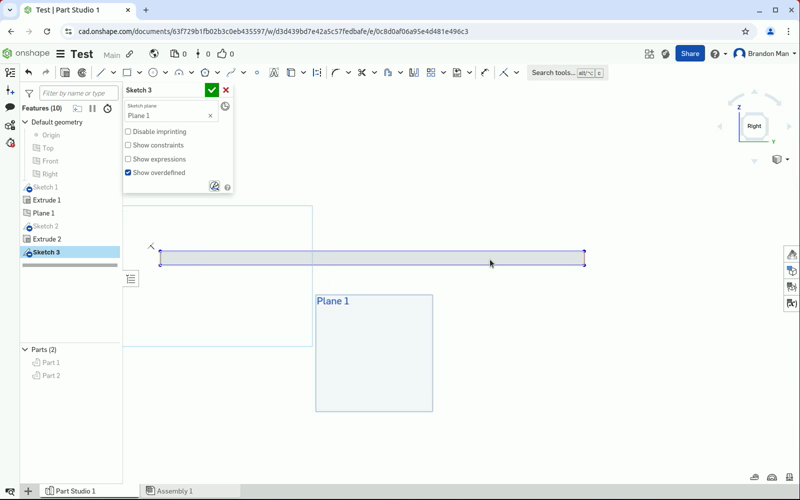
scroll(6)
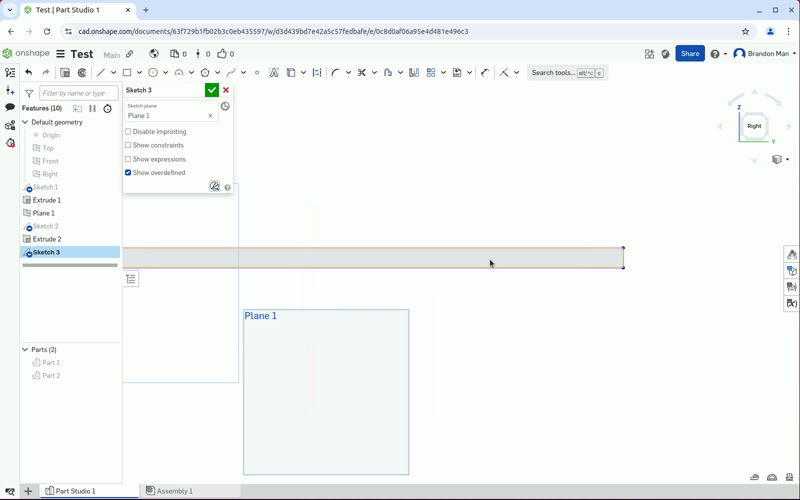
scroll(6)
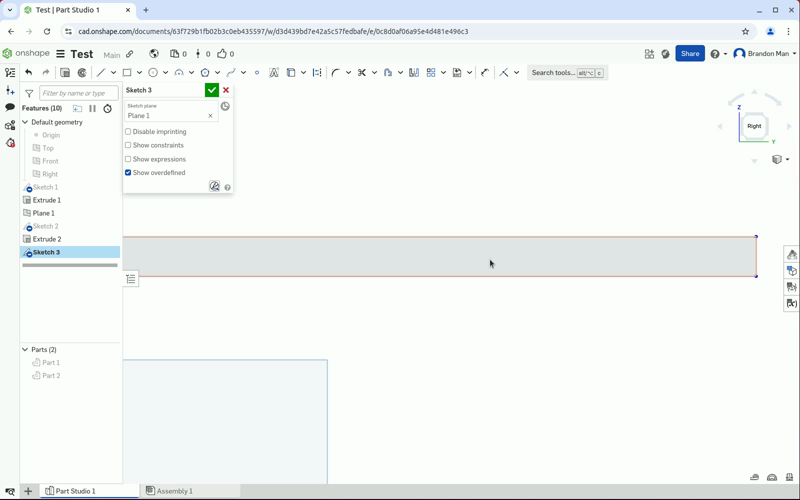
click(490, 259)
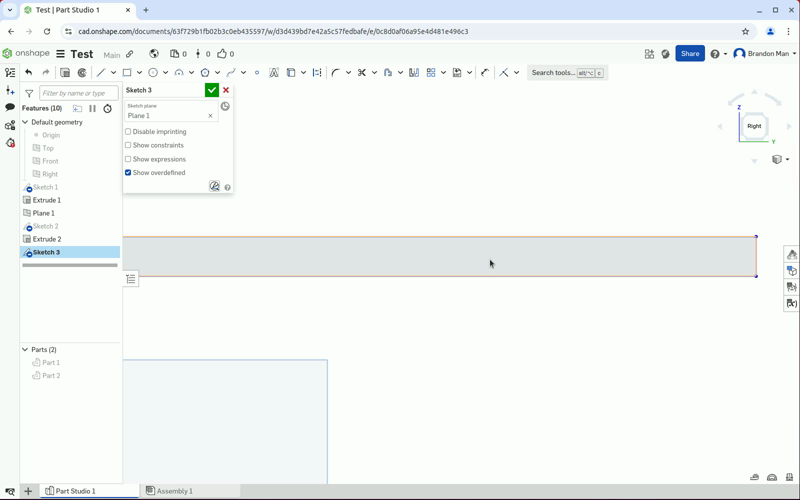
scroll(-6)
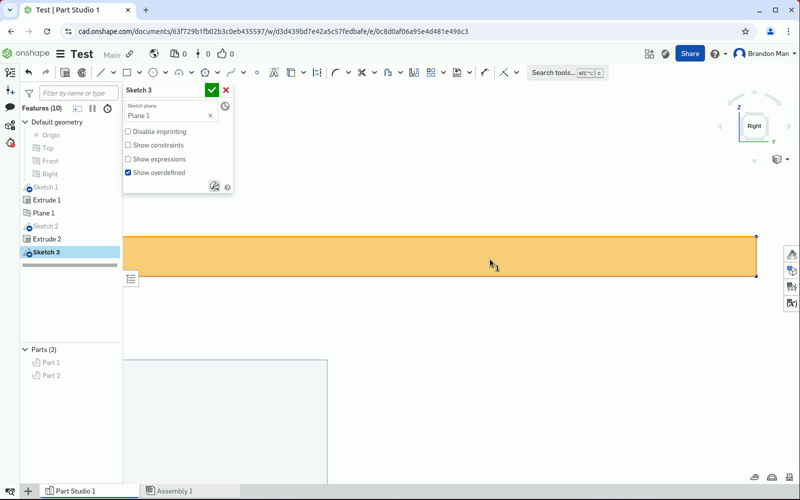
scroll(-6)
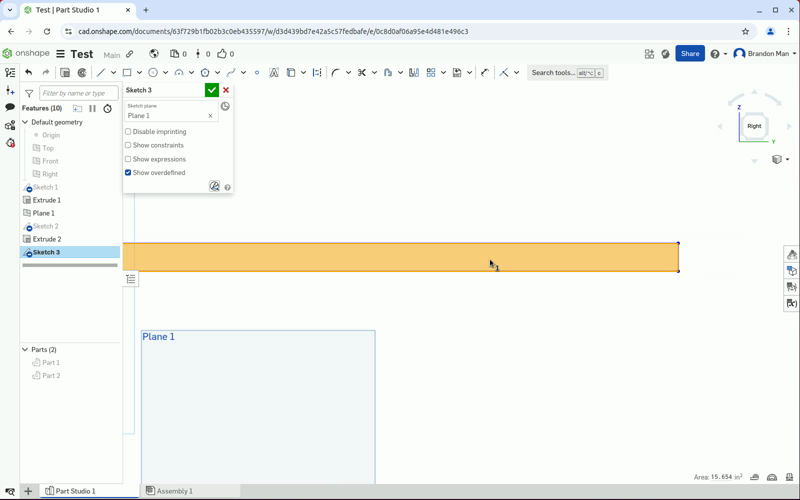
scroll(-6)
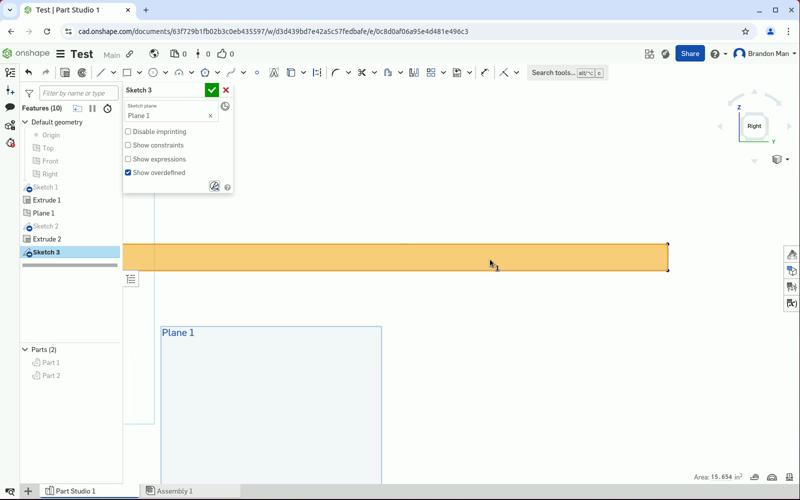
scroll(-6)
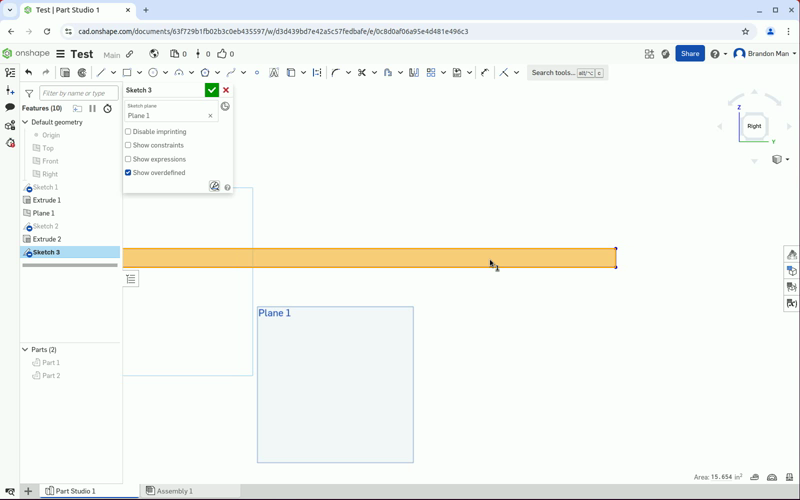
scroll(-6)
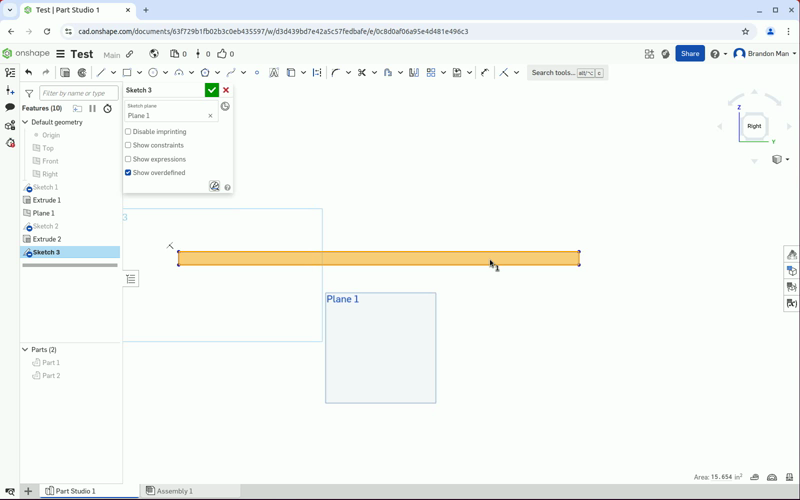
scroll(-6)
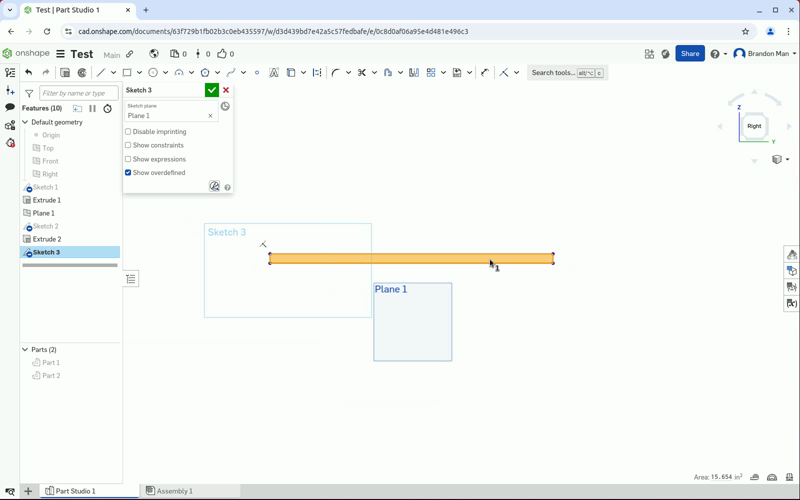
scroll(-6)
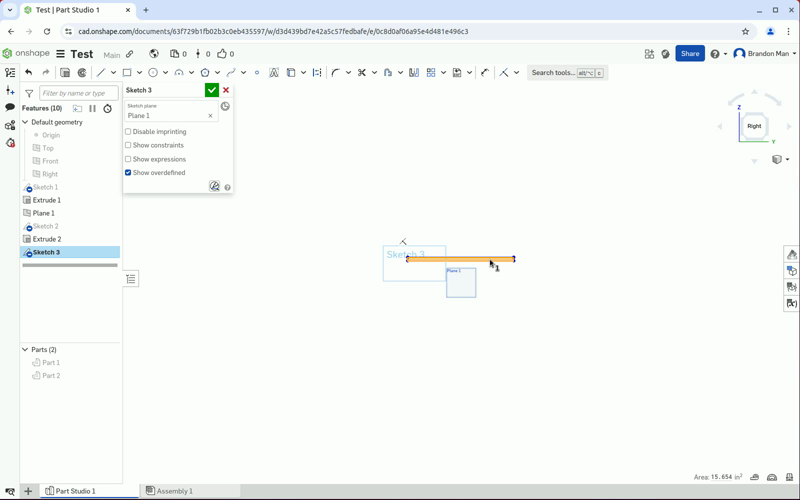
mouse_move(73, 352)
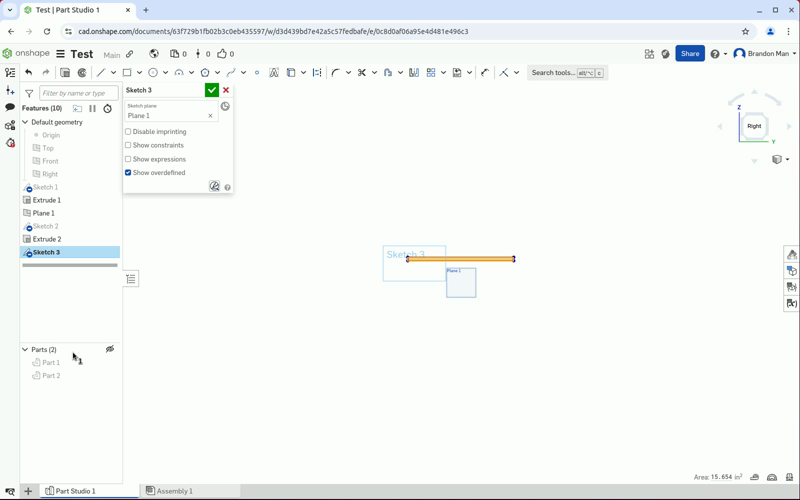
key(shift+y)
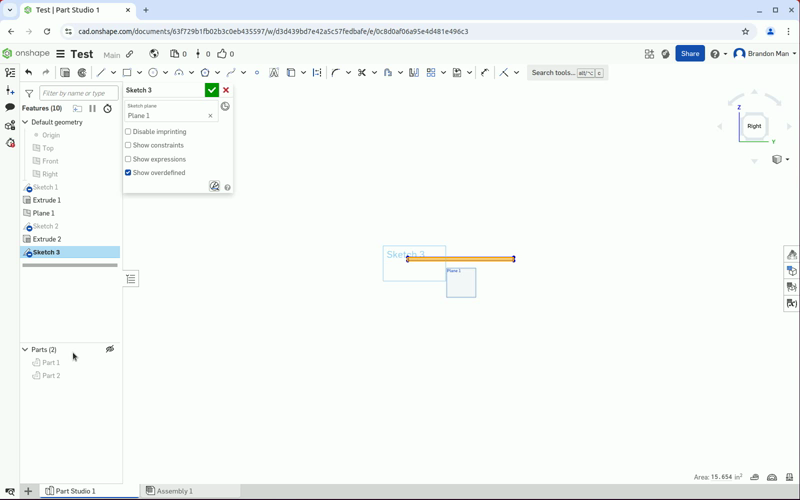
key(shift+e)
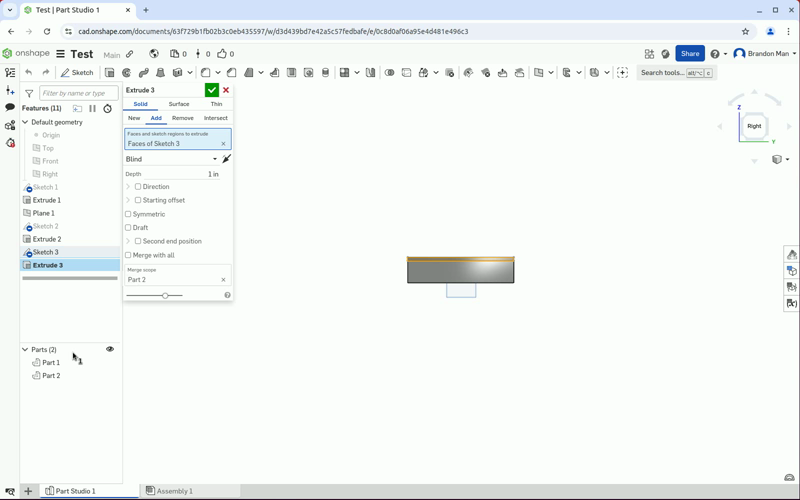
mouse_move(143, 106)
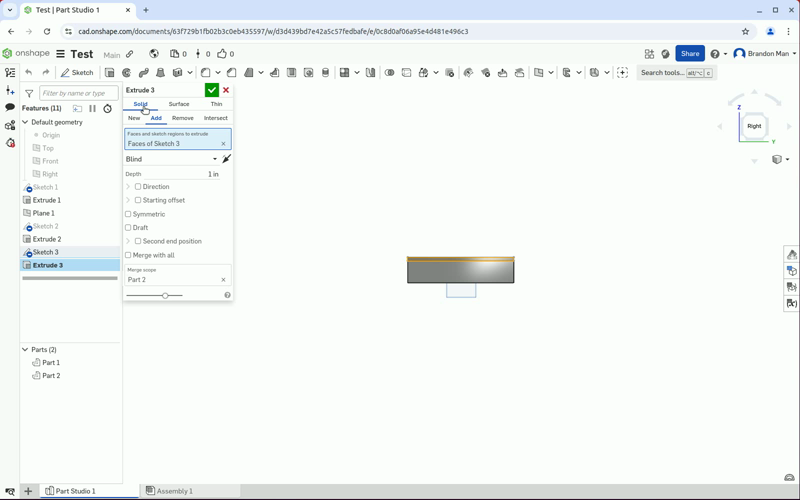
click(143, 106)
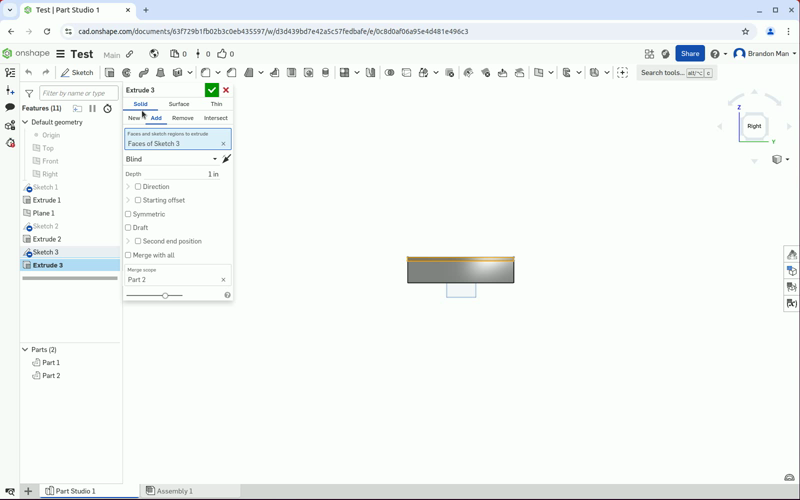
mouse_move(137, 120)
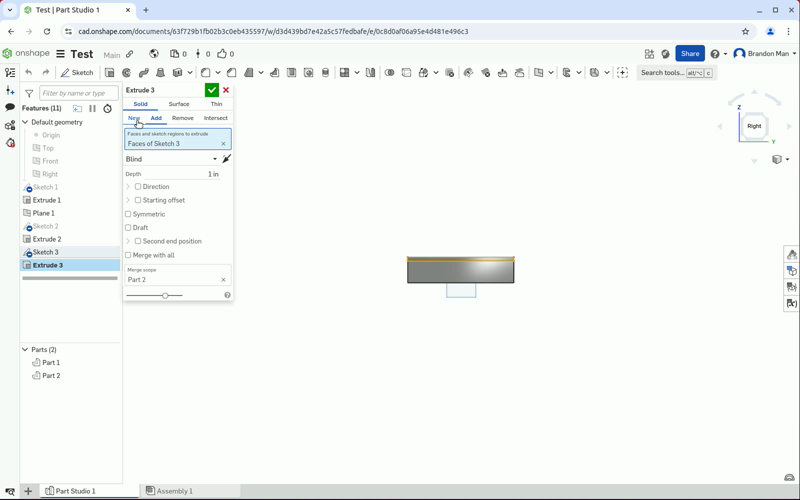
click(137, 120)
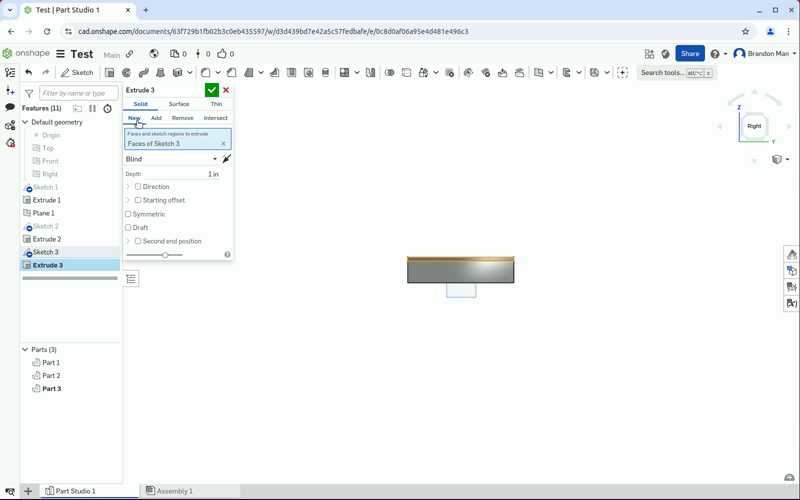
key(tab, 4)
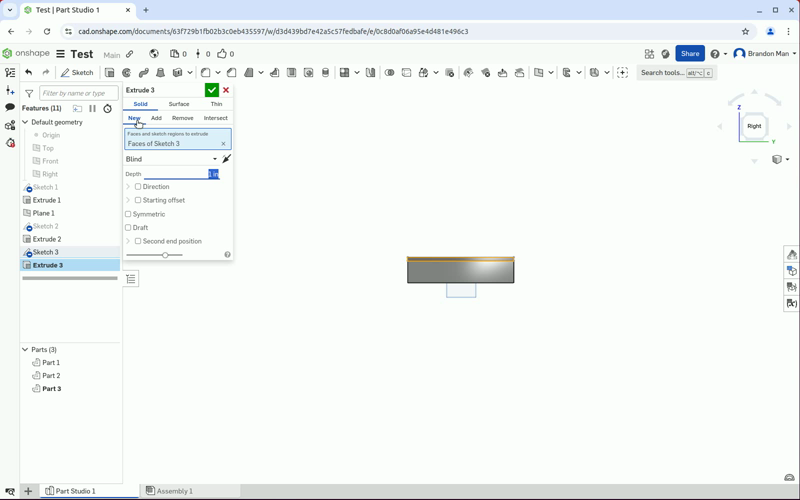
text(0.722)
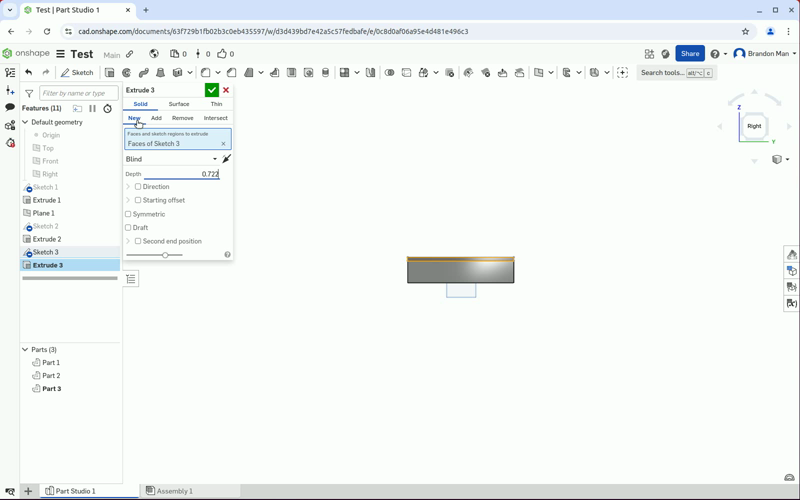
key(enter)
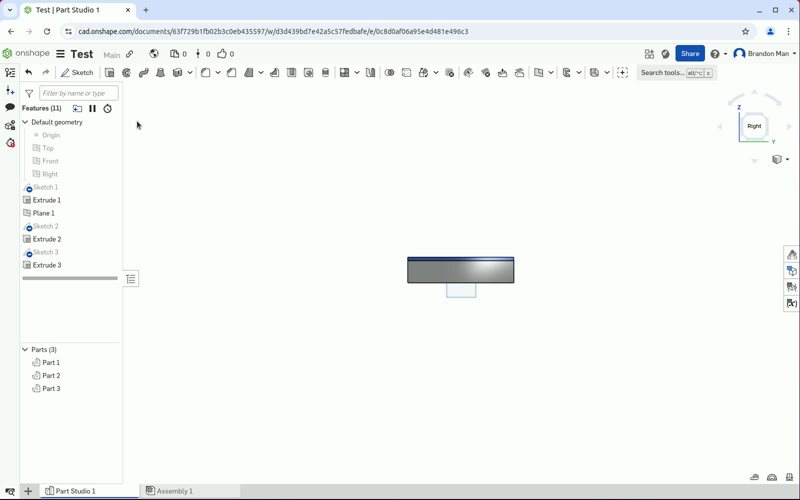
key(shift+h)
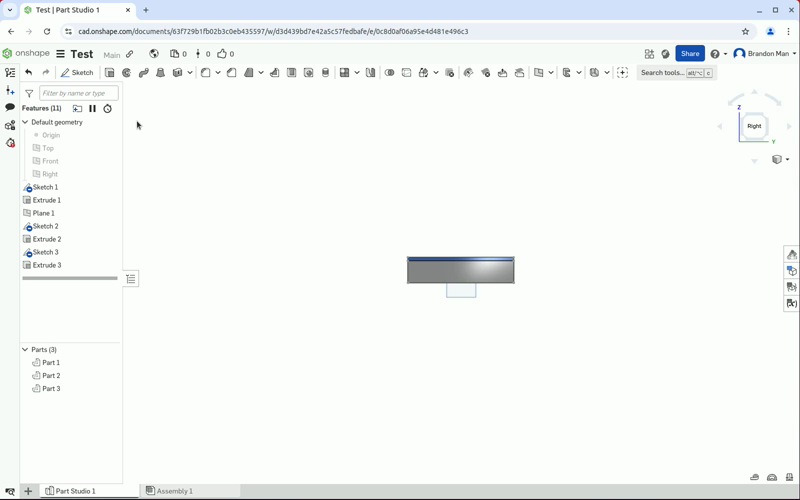
key(shift+h)
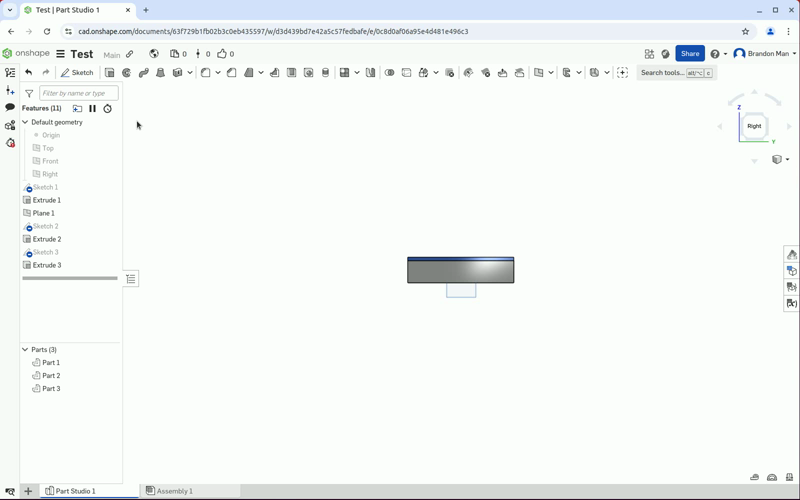
mouse_move(73, 189)
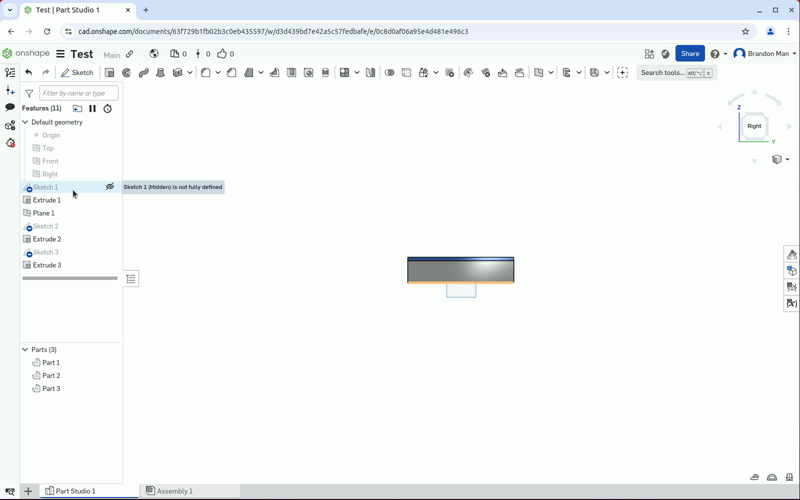
click(73, 189)
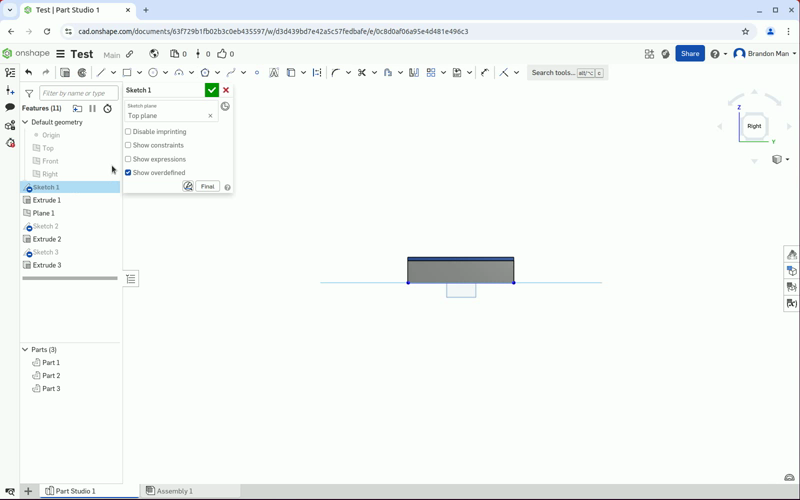
mouse_move(229, 92)
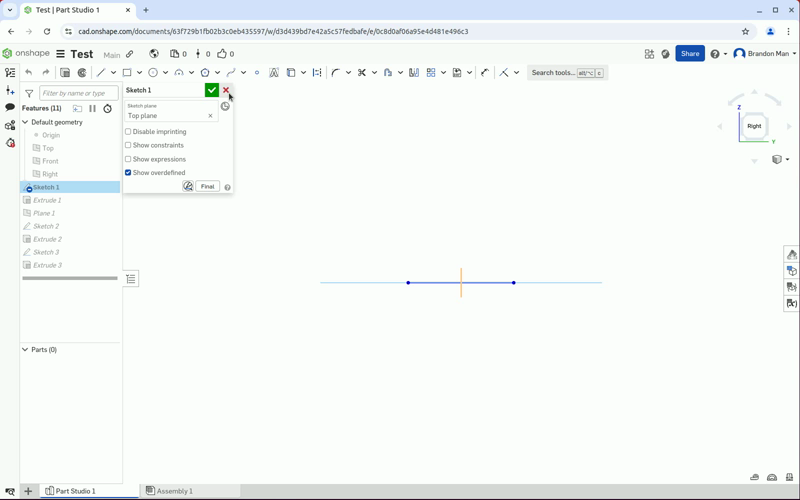
click(229, 92)
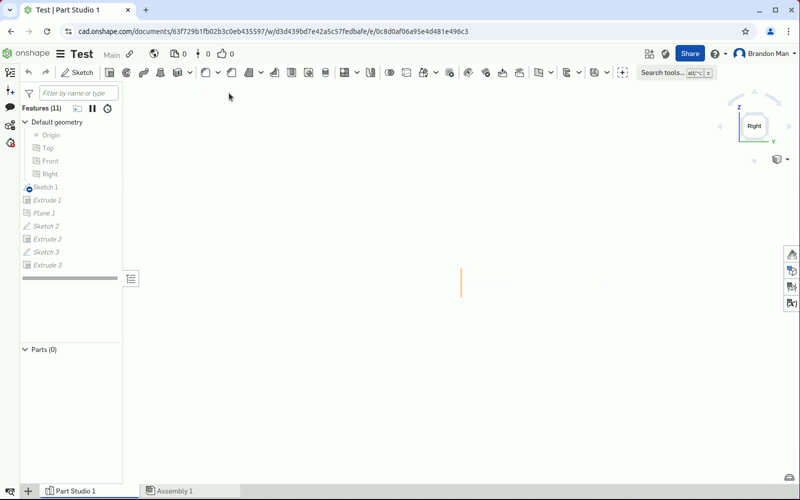
mouse_move(73, 352)
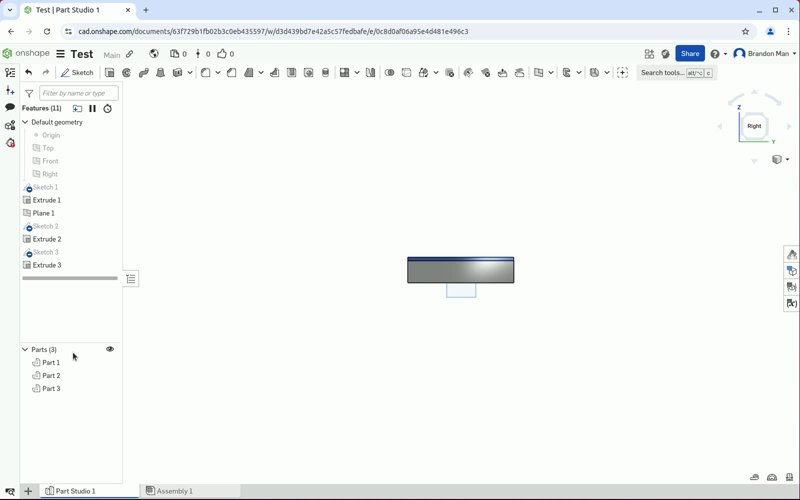
key(y)
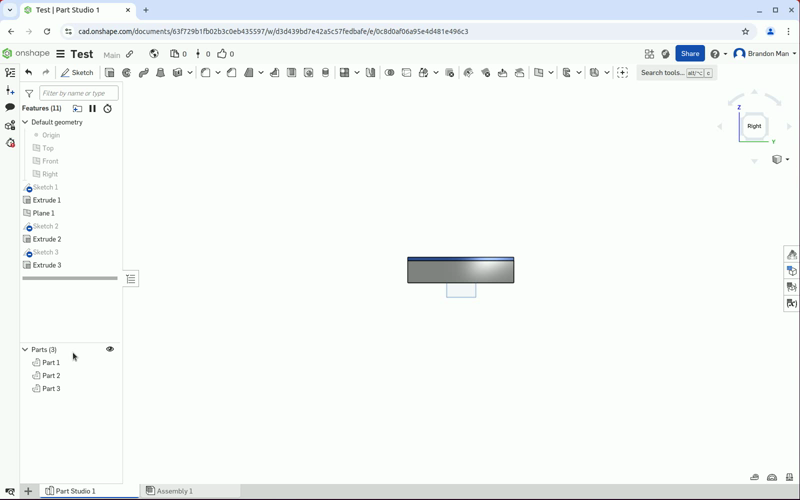
key(shift+p)
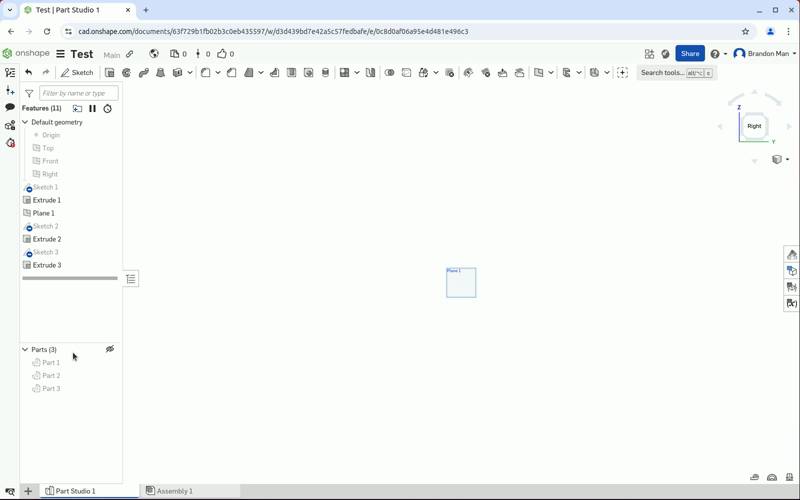
key(space)
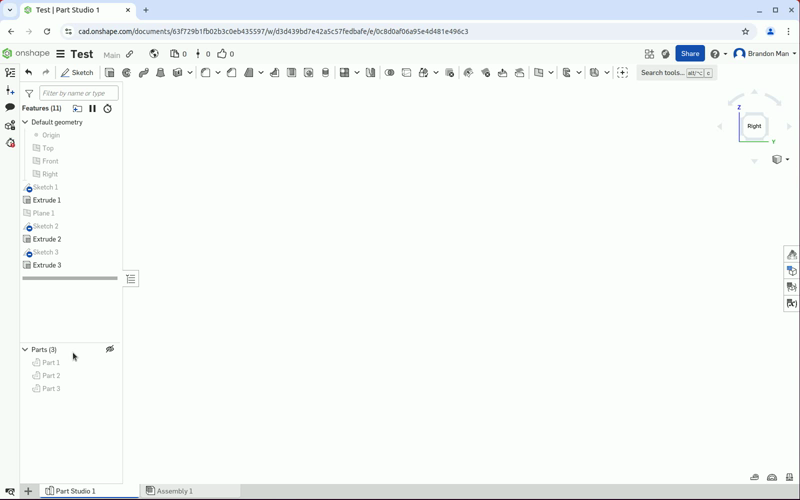
key_down(shift)
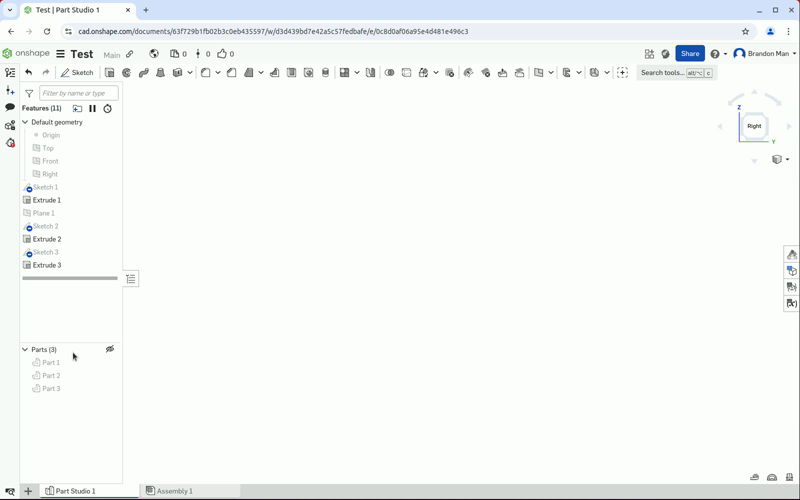
key(right)
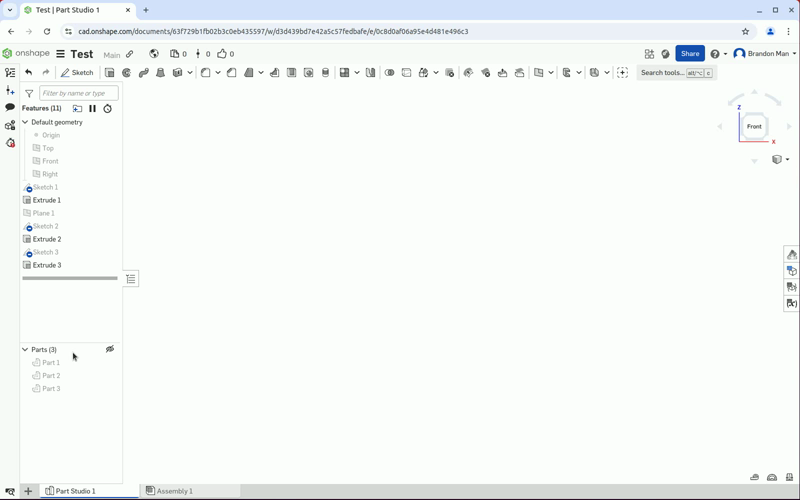
key_up(shift)
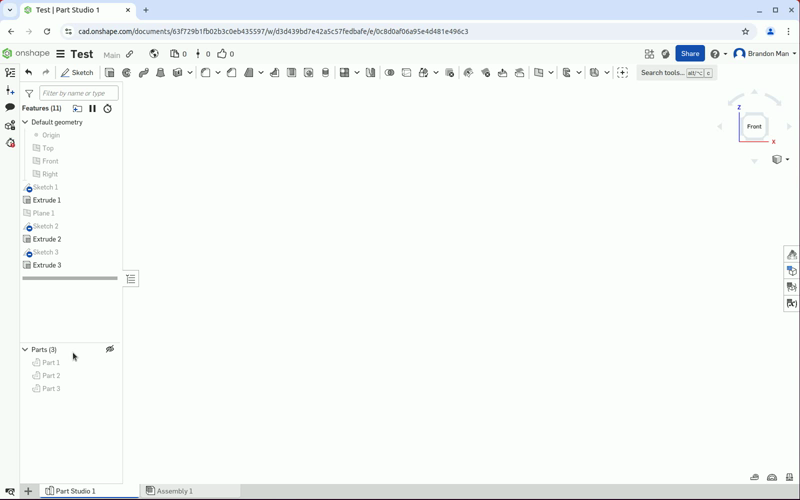
mouse_move(73, 352)
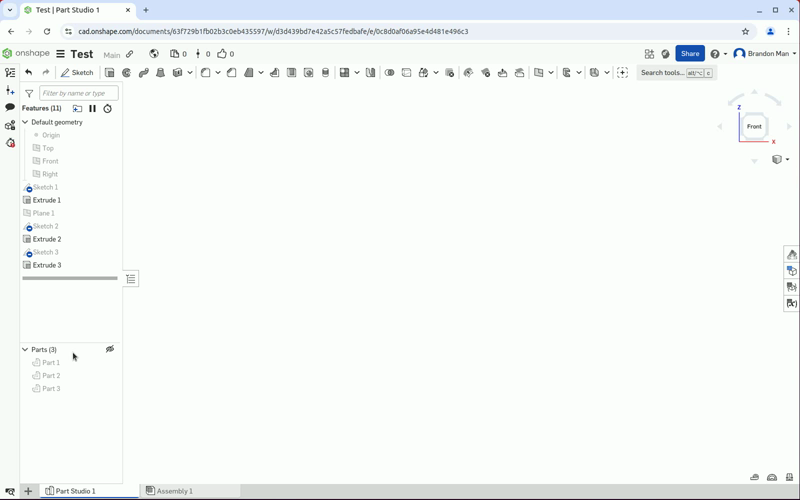
key(shift+y)
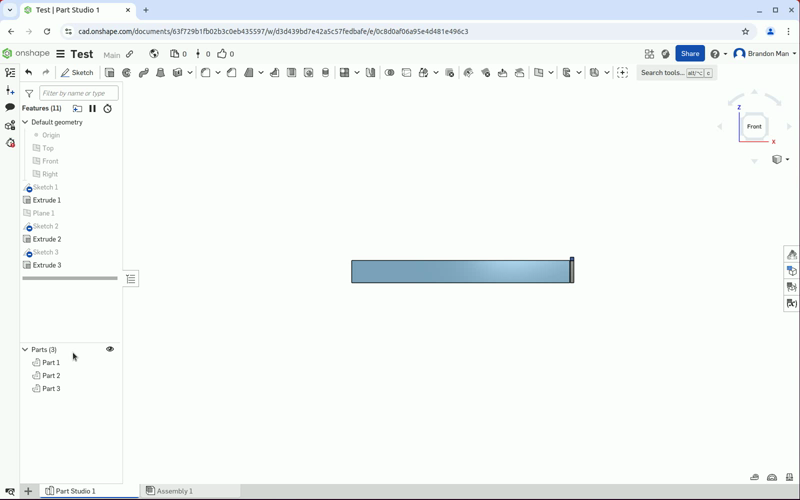
mouse_move(541, 75)
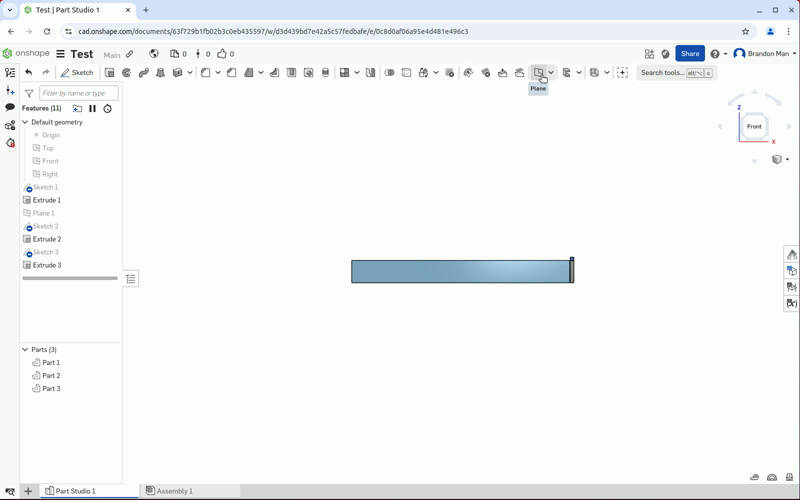
click(541, 75)
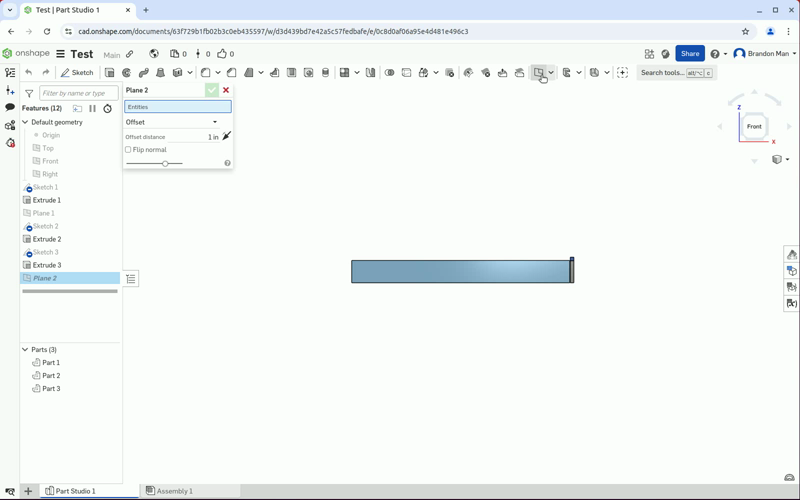
mouse_move(73, 163)
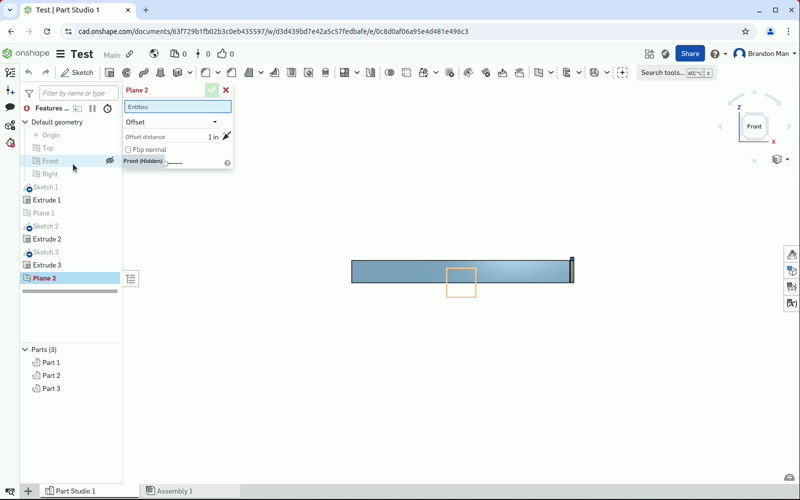
click(73, 163)
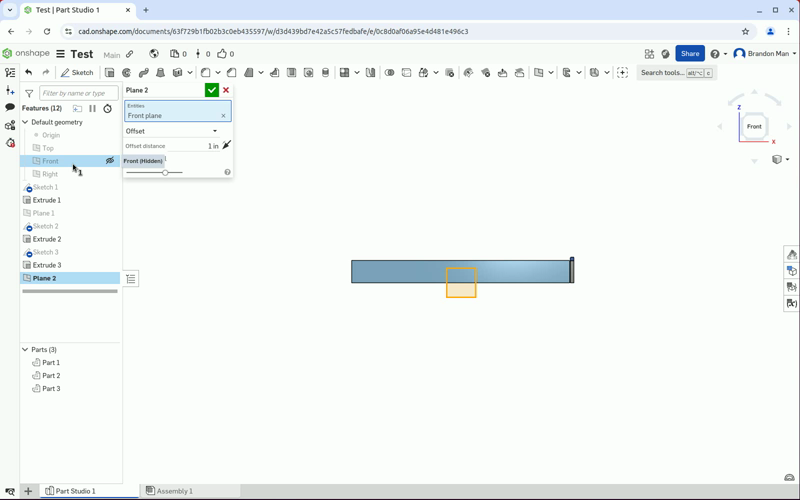
key(tab, 2)
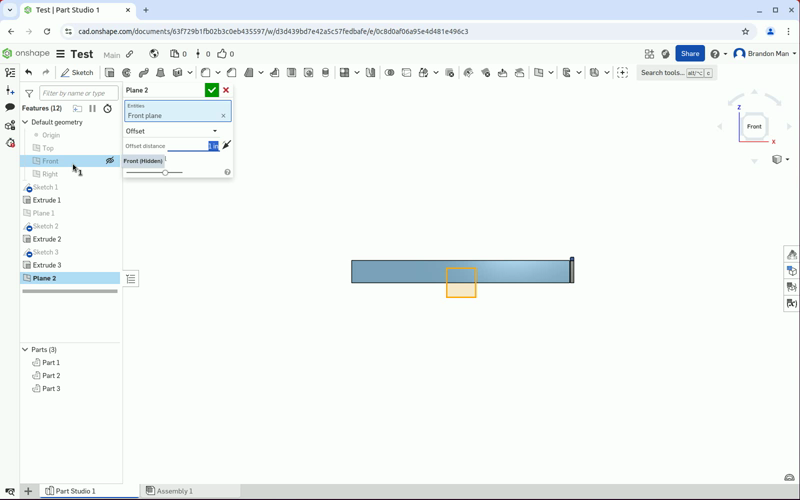
text(10.845)
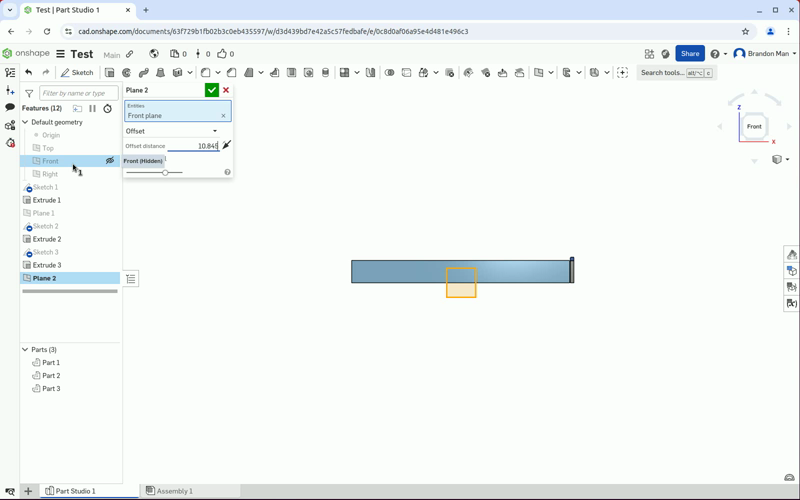
key(enter, 2)
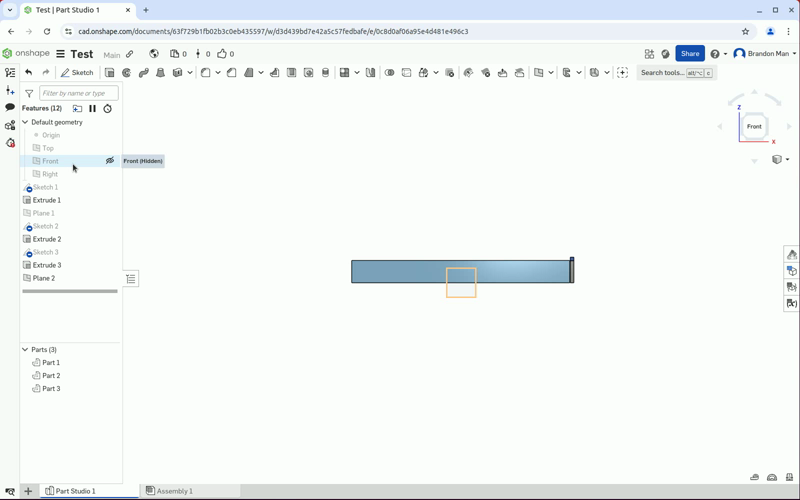
key(shift+s)
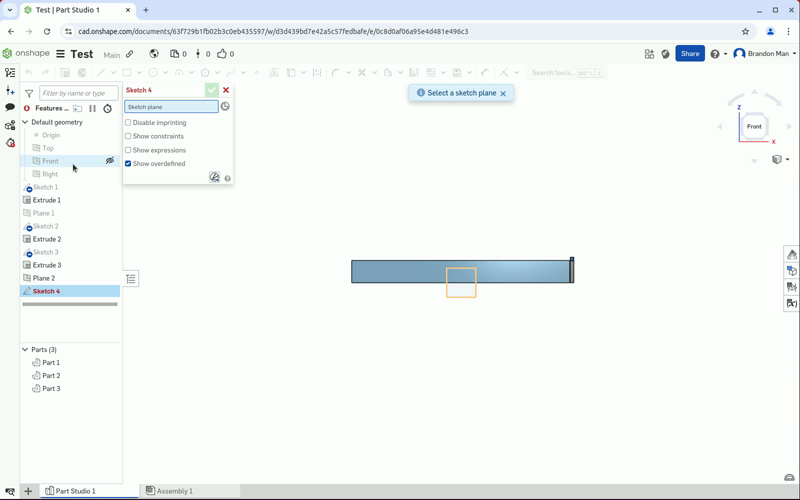
mouse_move(73, 280)
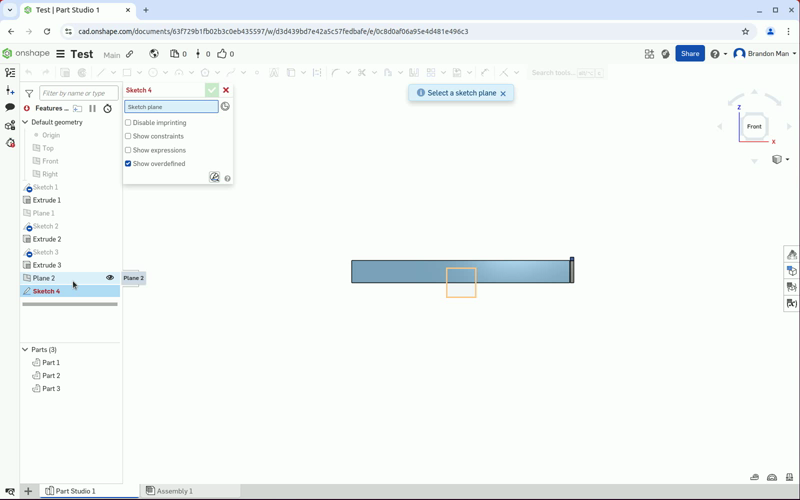
click(73, 280)
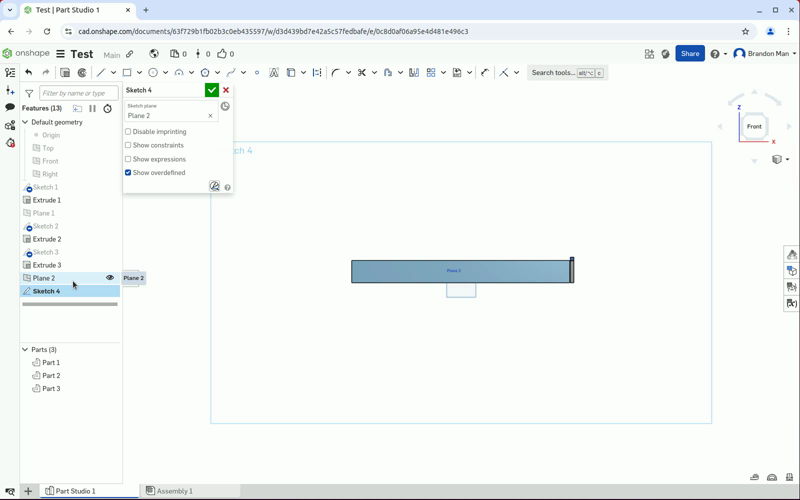
mouse_move(73, 352)
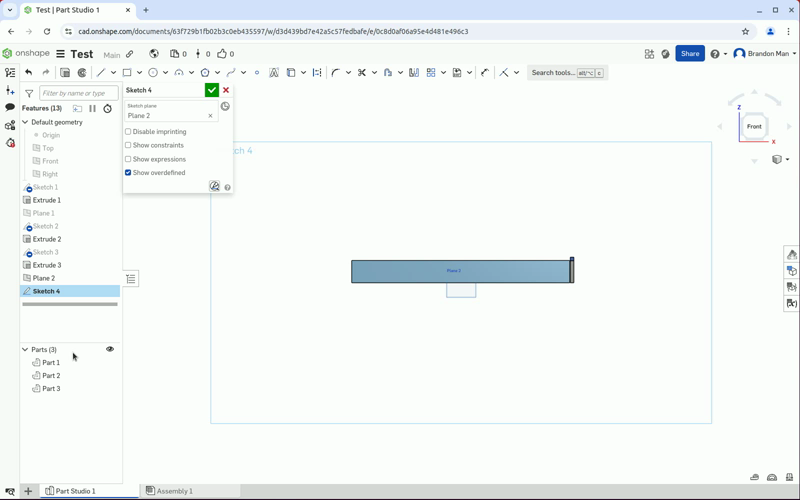
key(y)
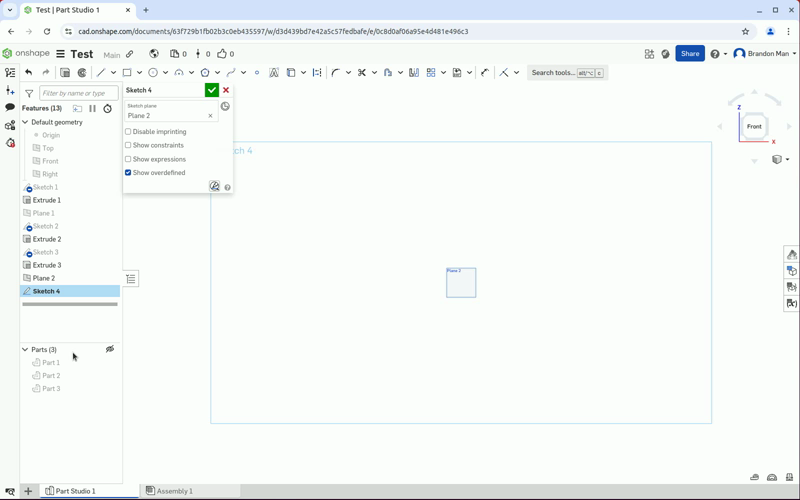
key(l)
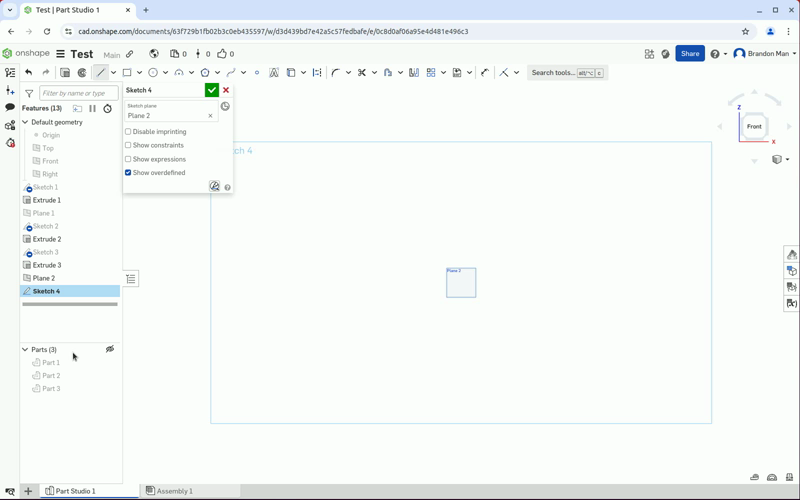
key_down(shift)
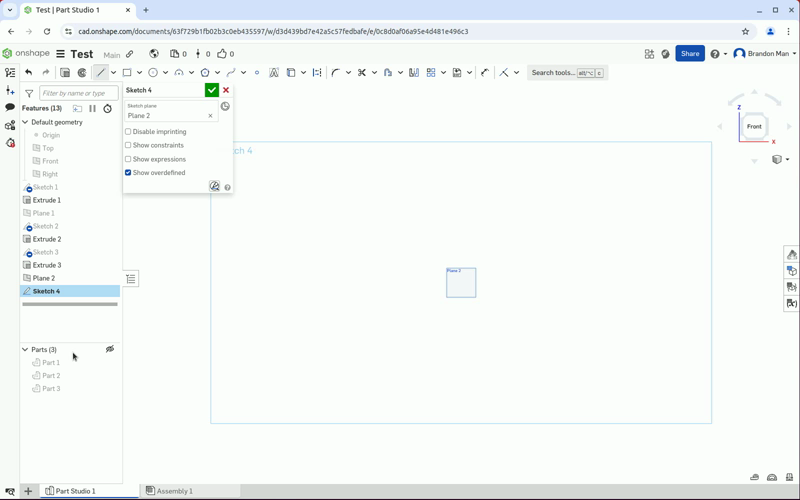
mouse_move(348, 282)
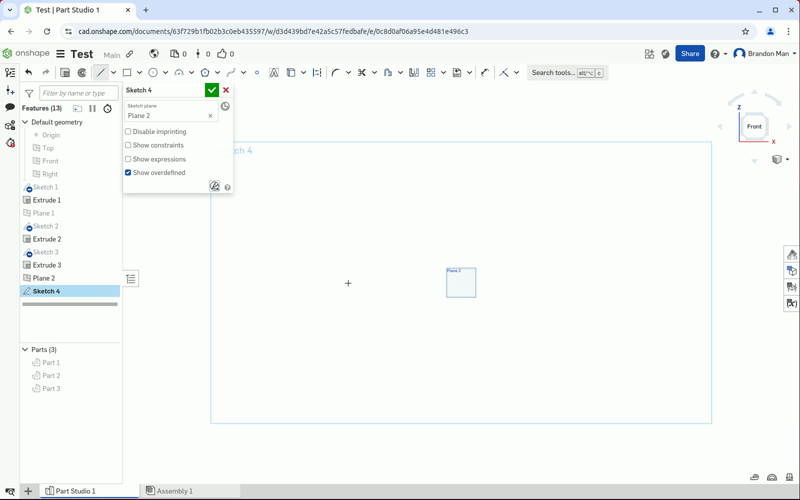
click(348, 282)
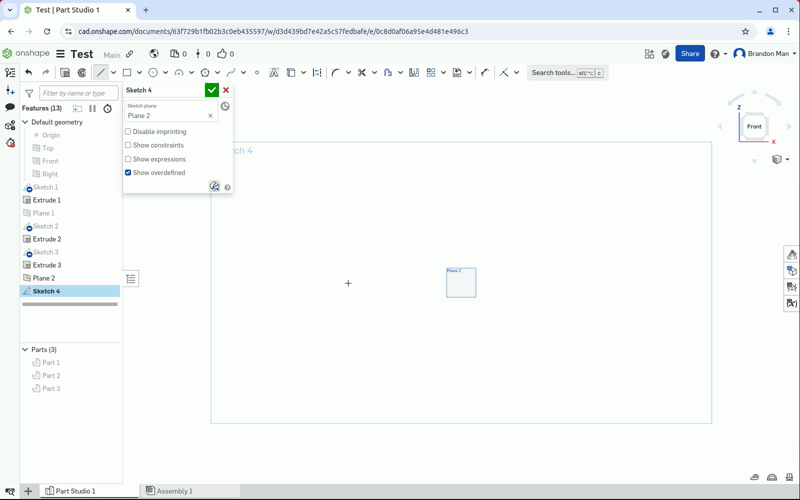
key_up(shift)
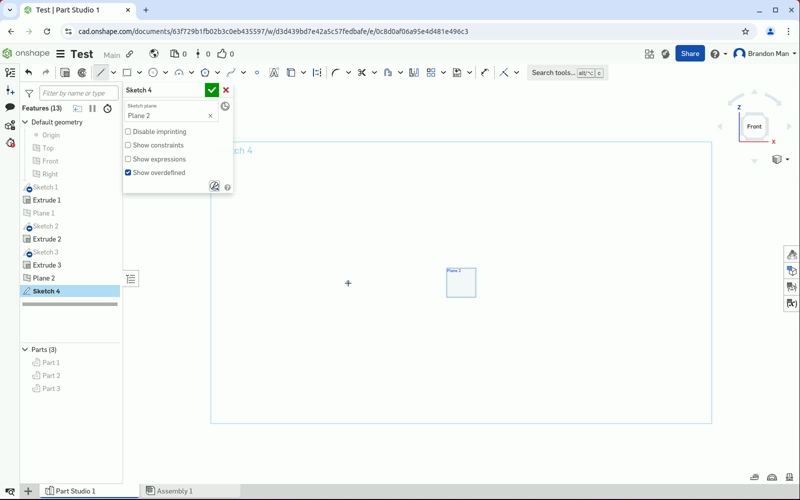
key_down(shift)
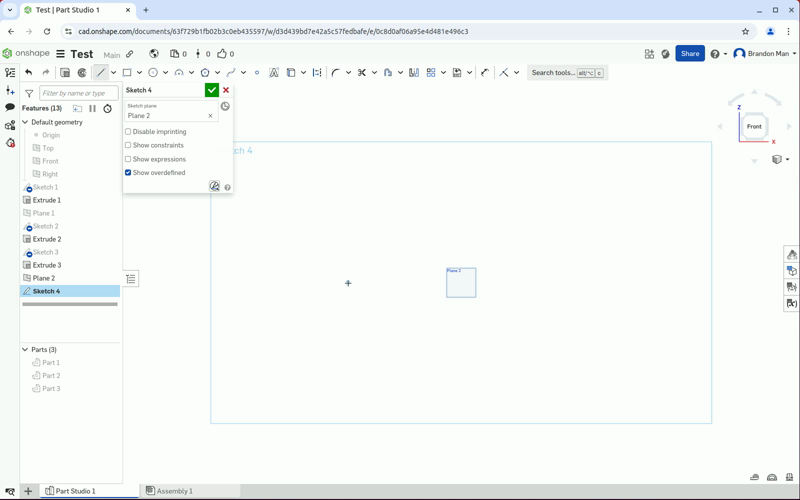
mouse_move(378, 282)
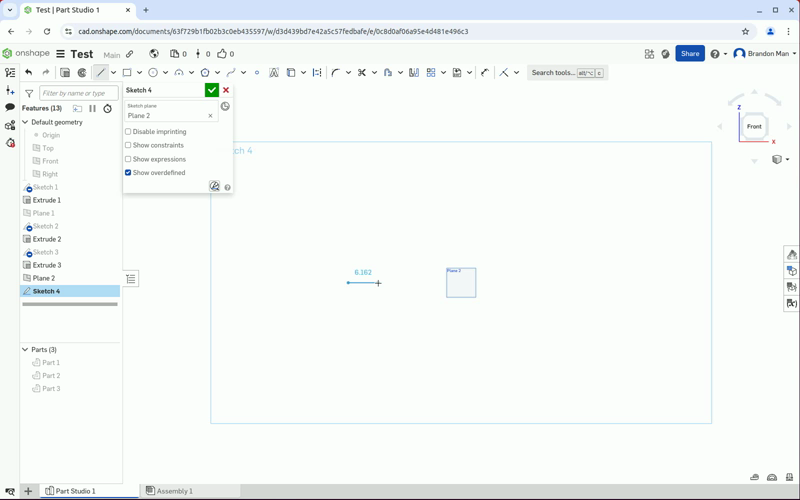
mouse_move(350, 282)
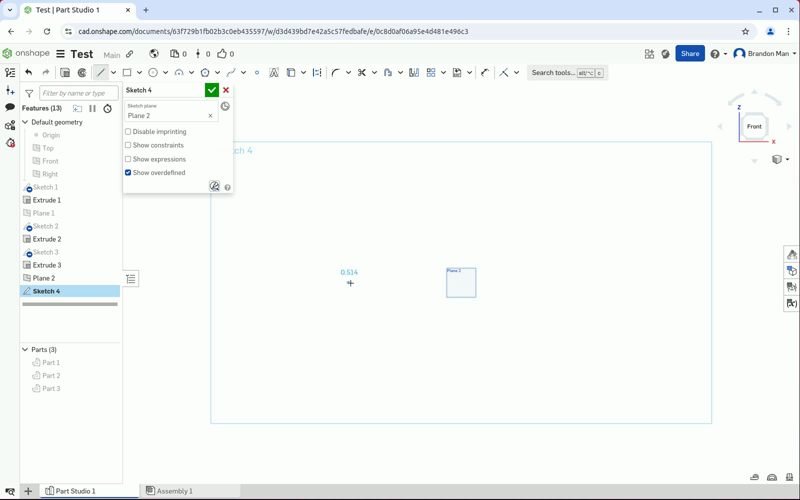
scroll(6)
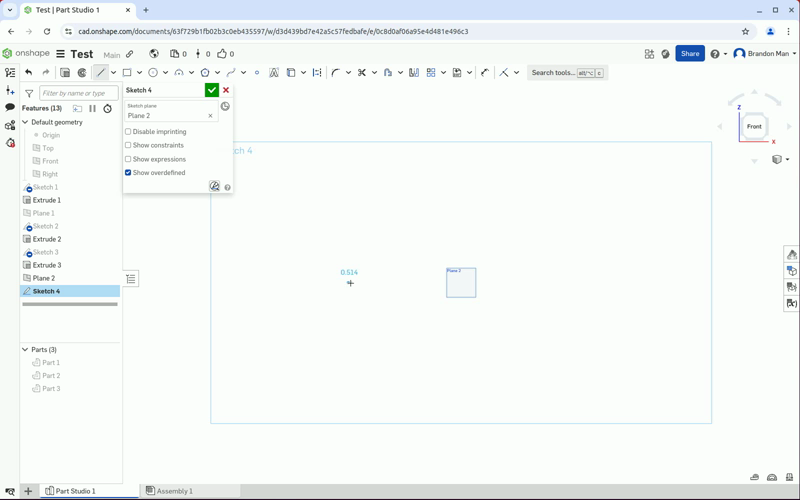
scroll(6)
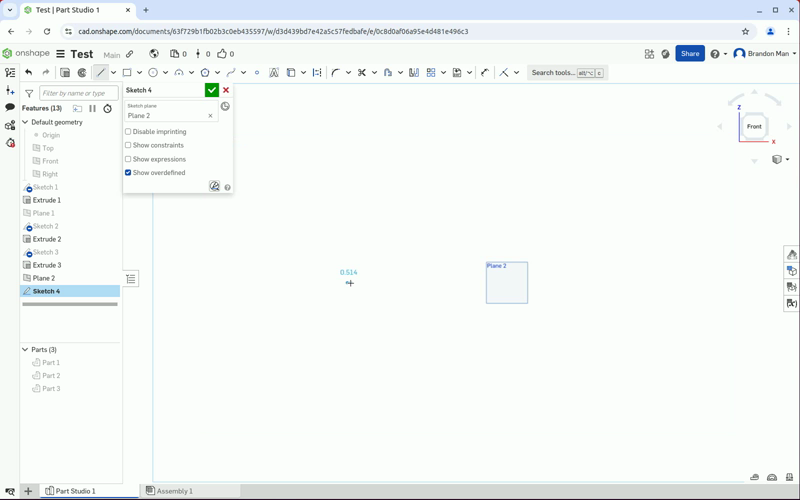
scroll(6)
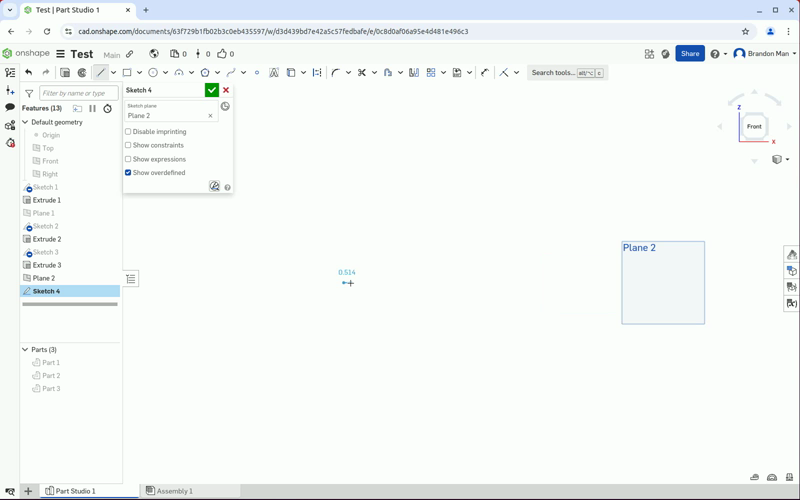
scroll(6)
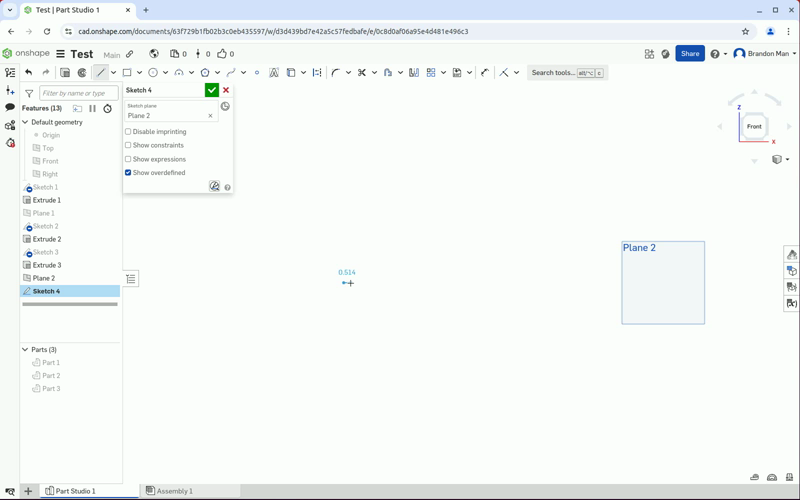
scroll(6)
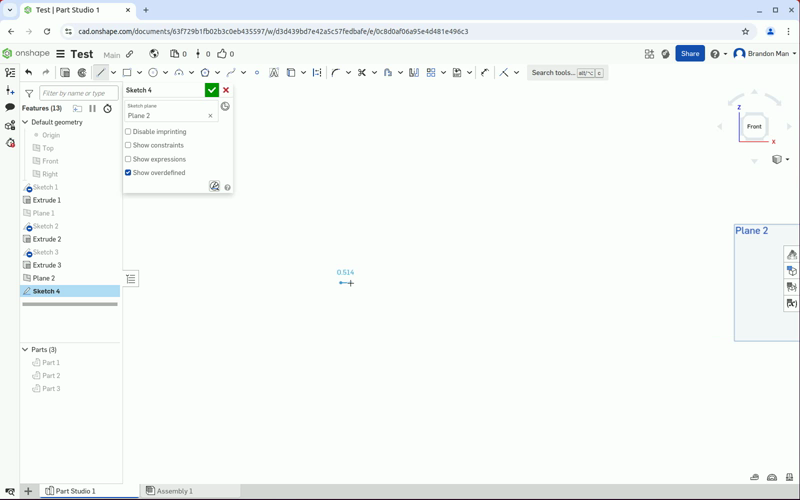
scroll(6)
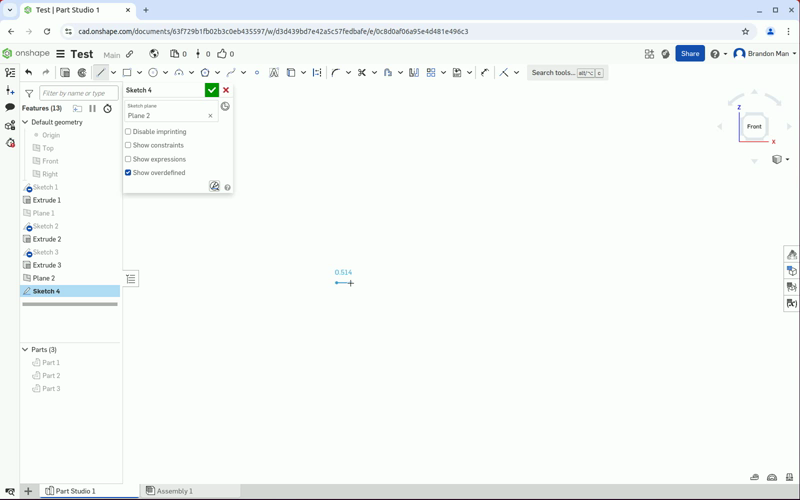
scroll(6)
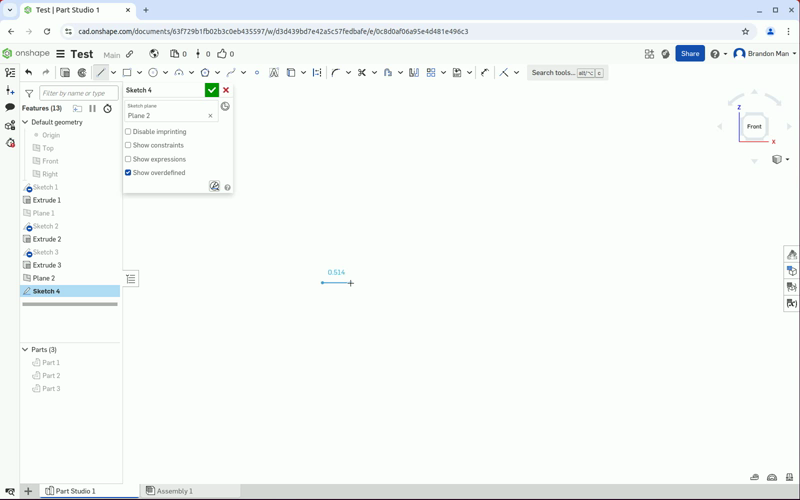
click(350, 282)
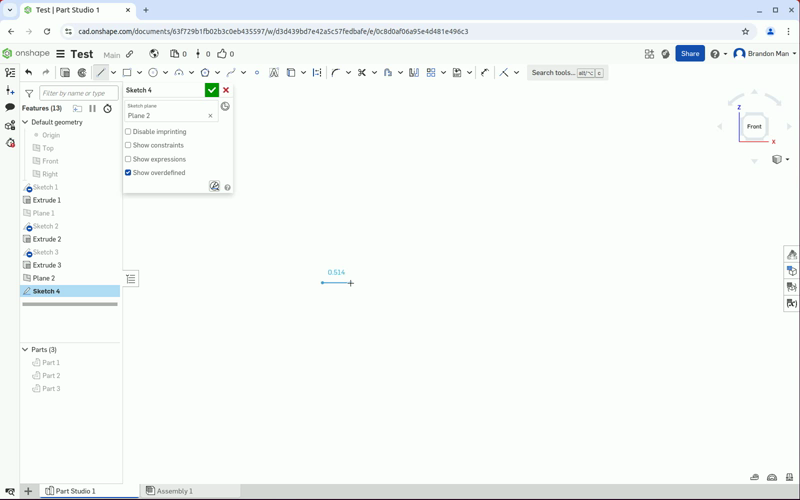
scroll(-6)
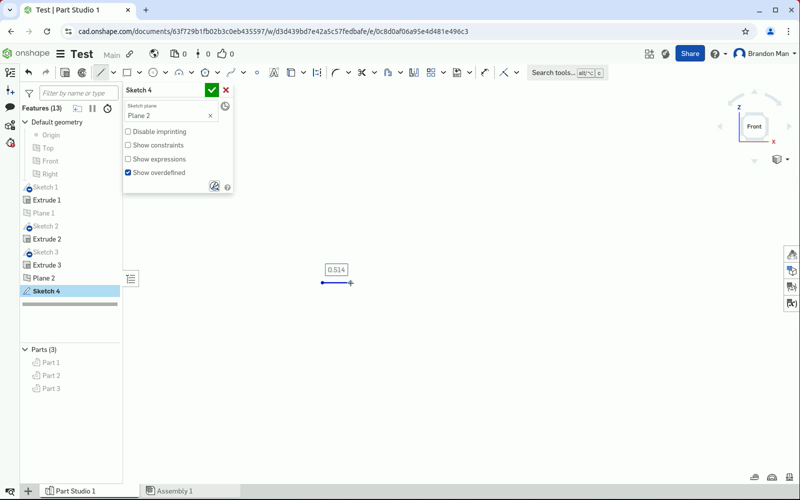
scroll(-6)
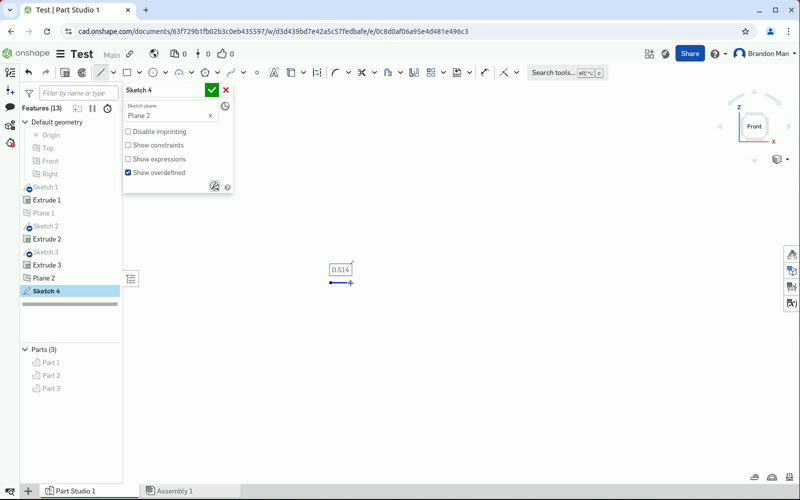
scroll(-6)
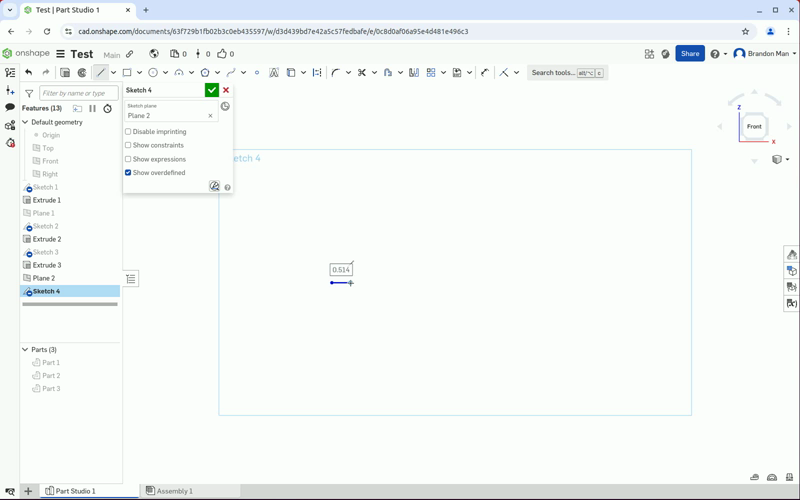
scroll(-6)
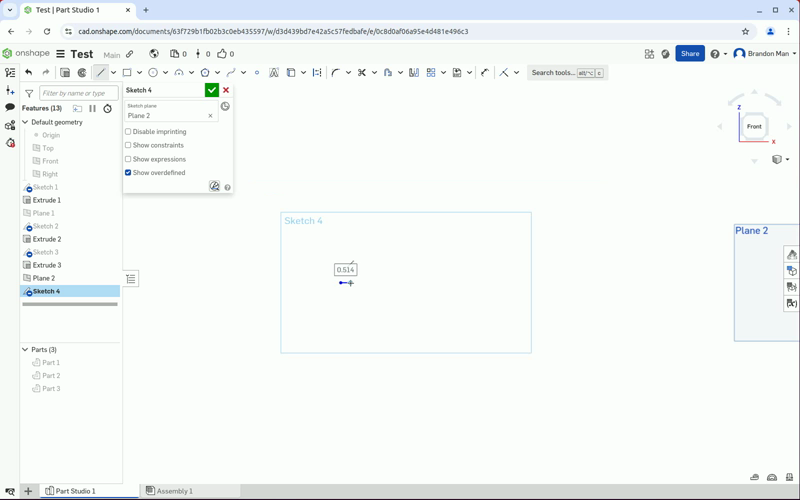
scroll(-6)
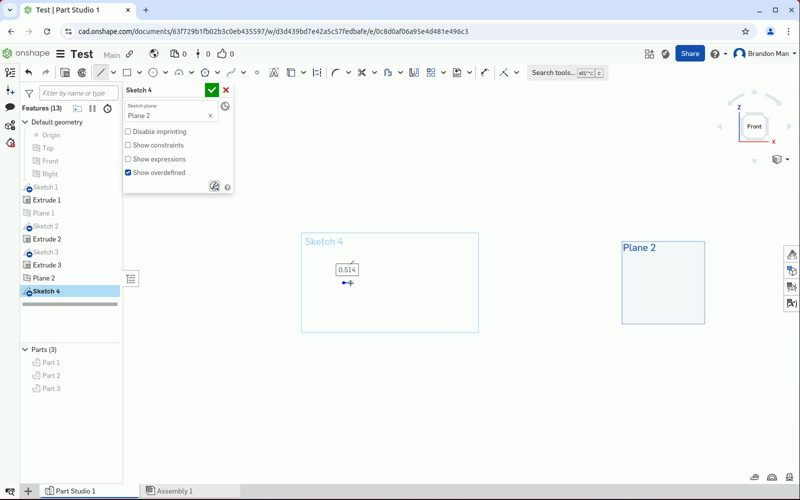
scroll(-6)
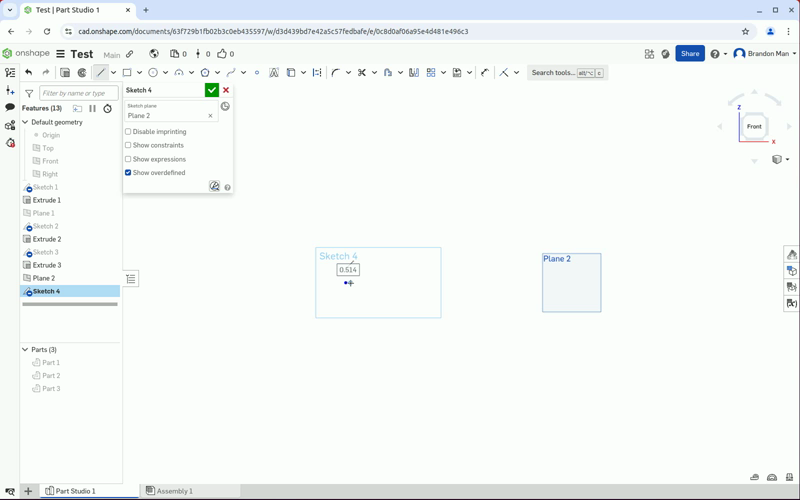
scroll(-6)
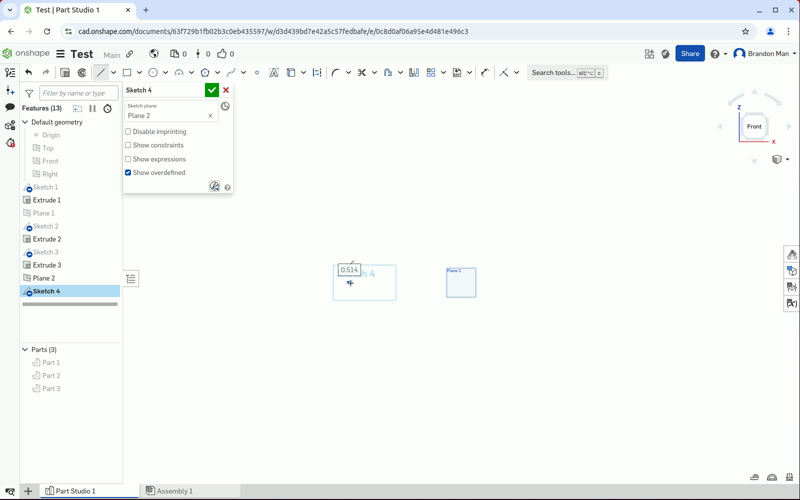
key_up(shift)
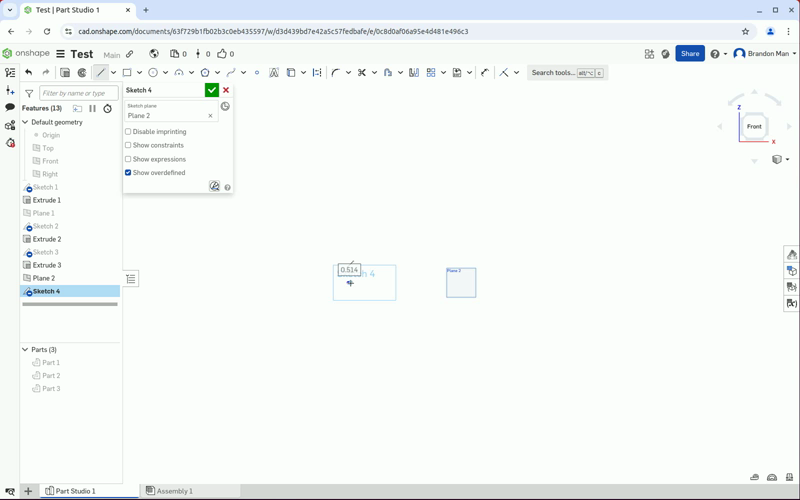
key_down(shift)
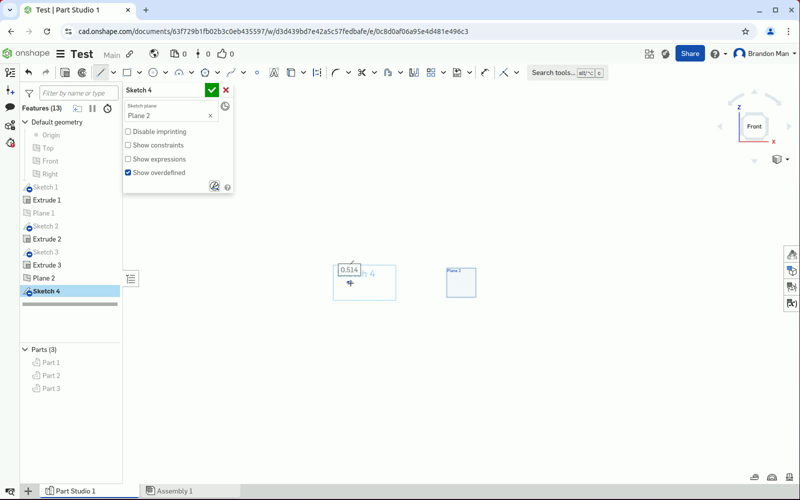
mouse_move(380, 282)
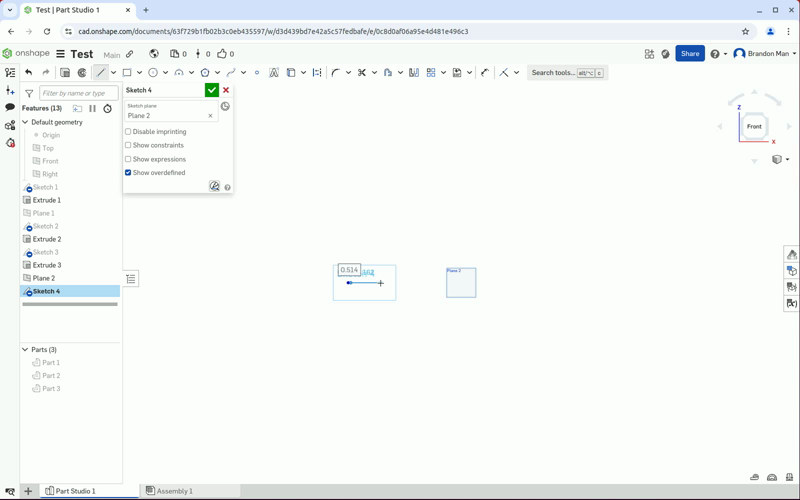
mouse_move(350, 259)
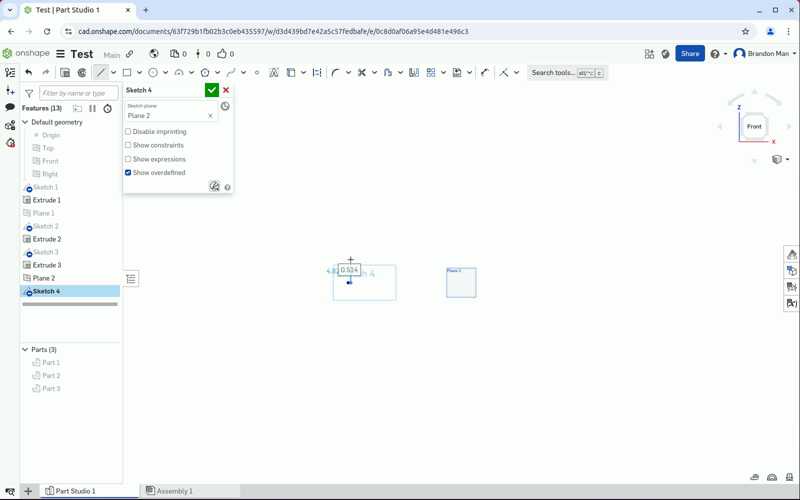
click(350, 259)
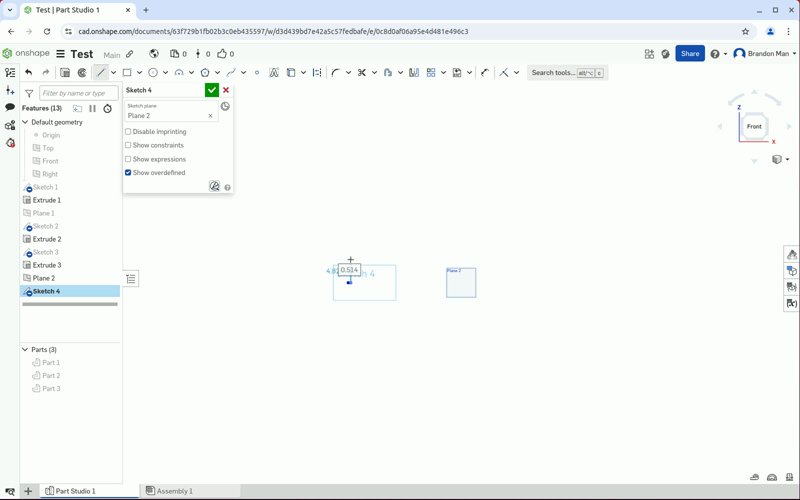
key_up(shift)
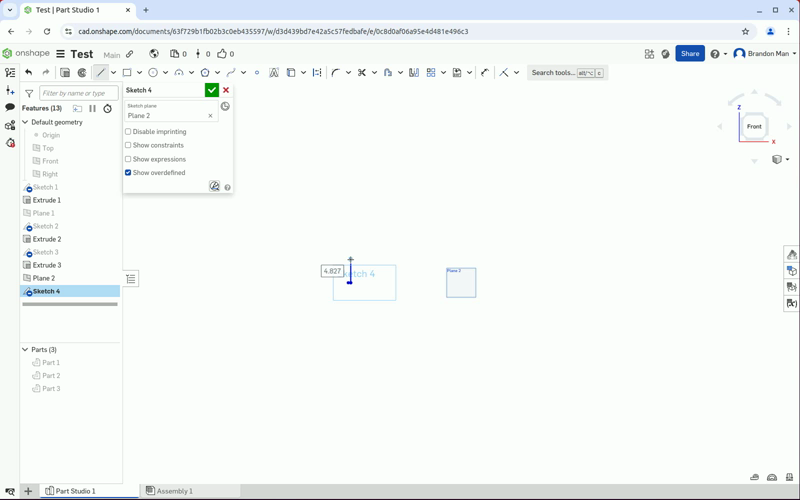
key_down(shift)
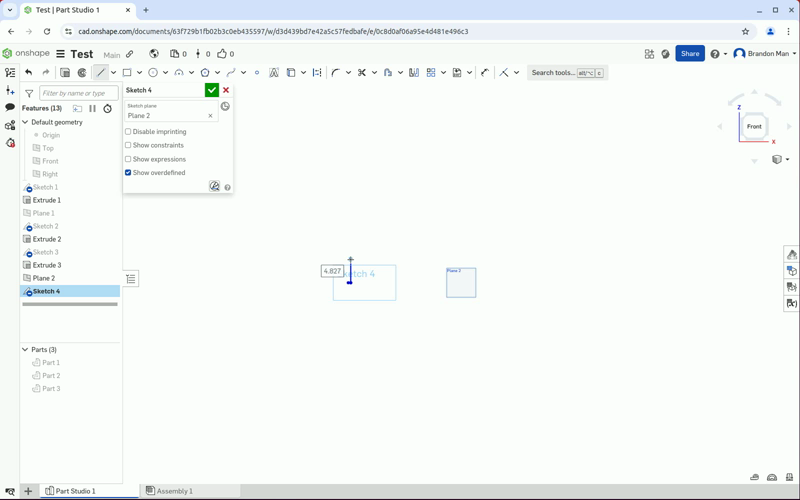
mouse_move(569, 259)
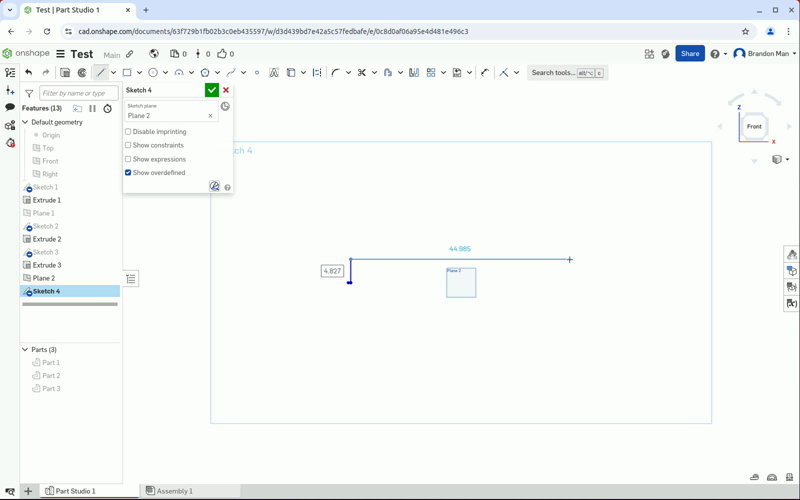
click(569, 259)
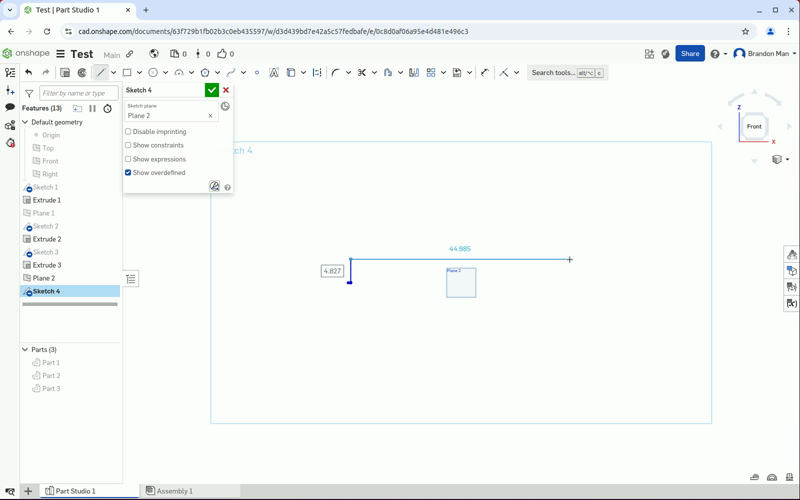
key_up(shift)
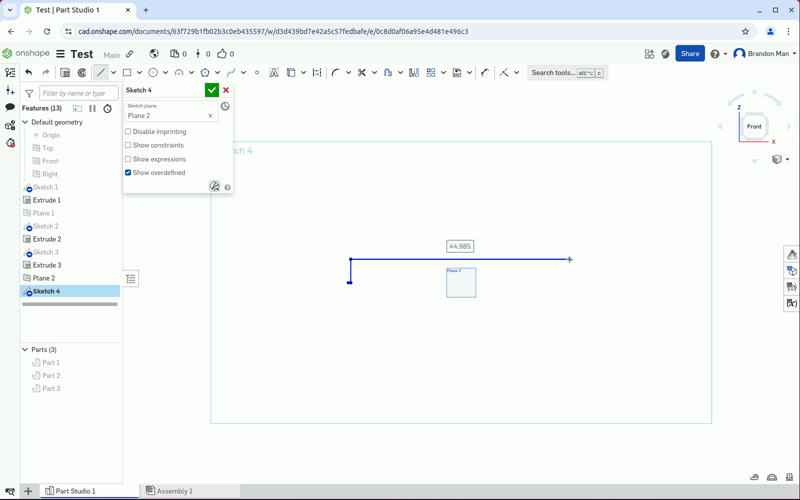
key_down(shift)
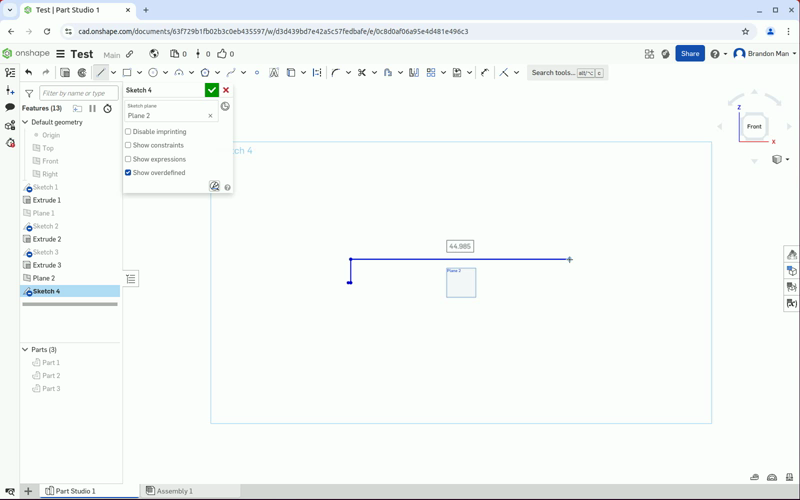
mouse_move(589, 259)
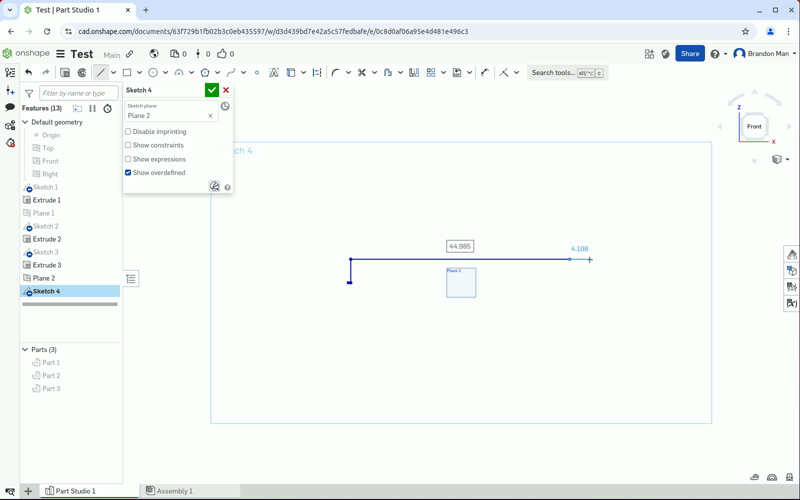
mouse_move(569, 282)
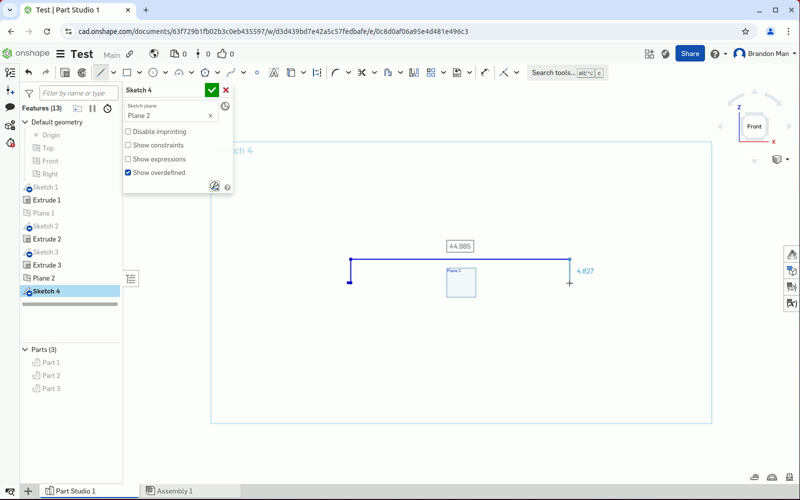
click(569, 282)
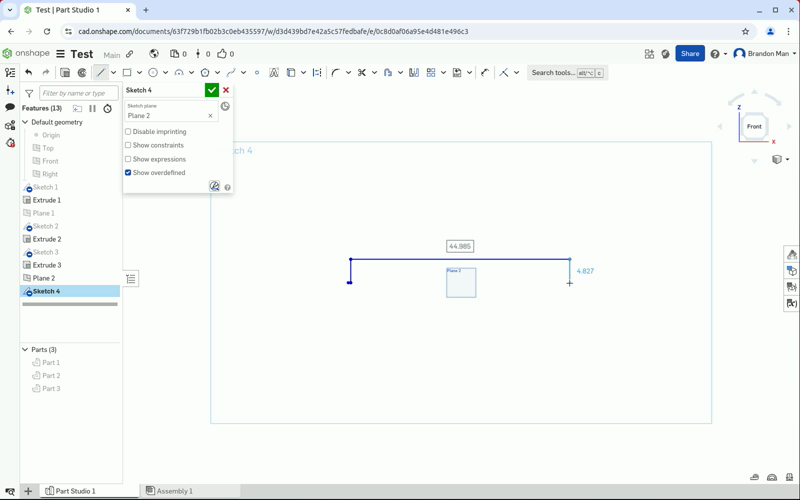
key_up(shift)
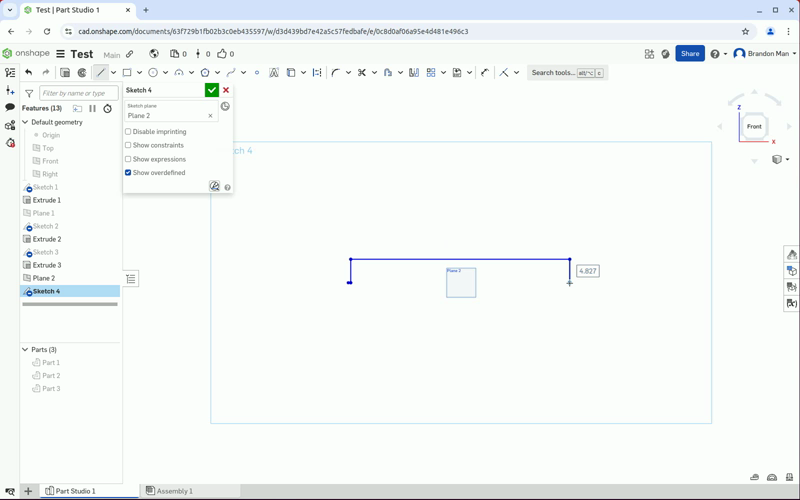
key_down(shift)
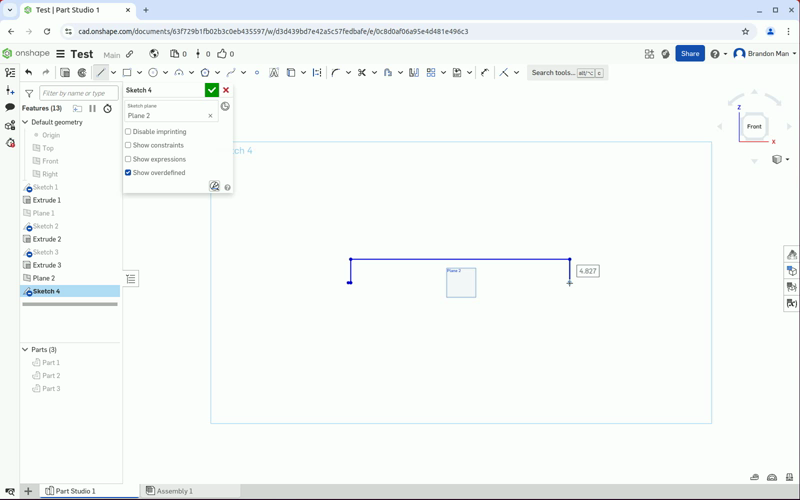
mouse_move(589, 282)
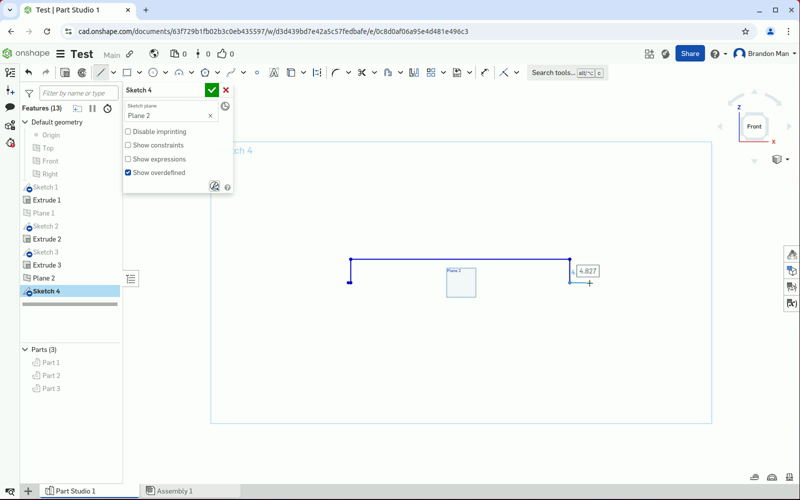
mouse_move(572, 282)
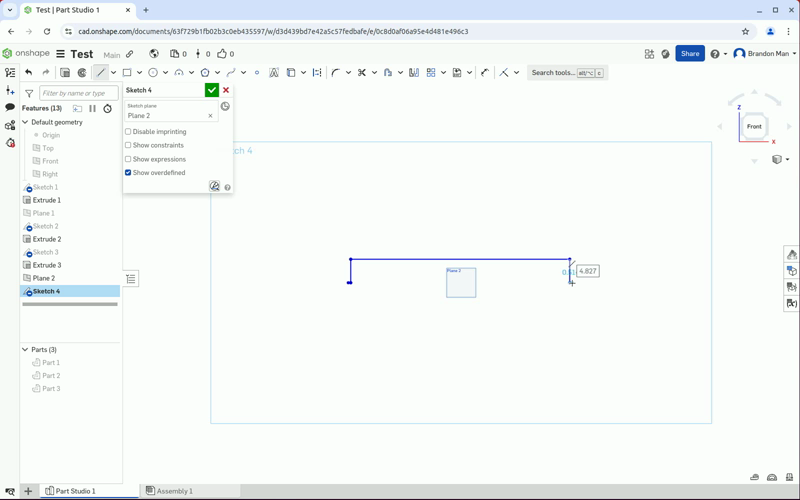
scroll(6)
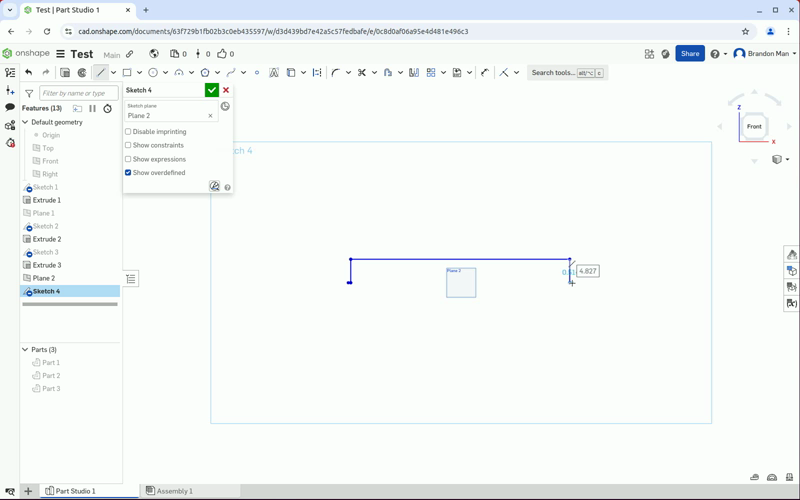
scroll(6)
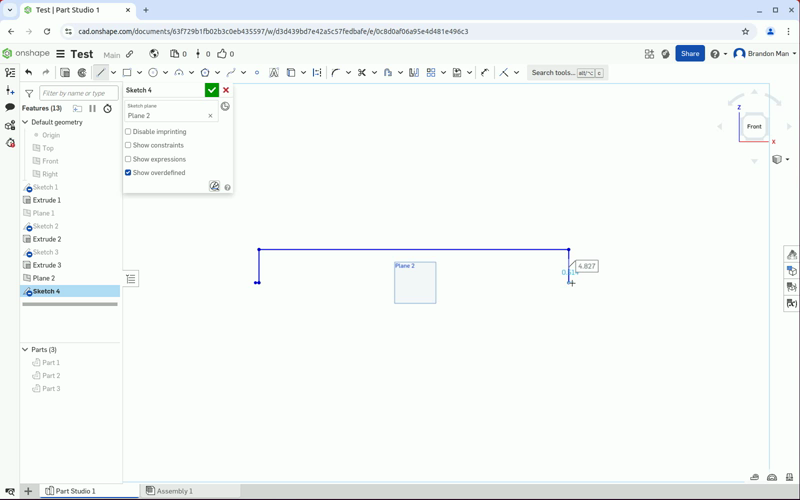
scroll(6)
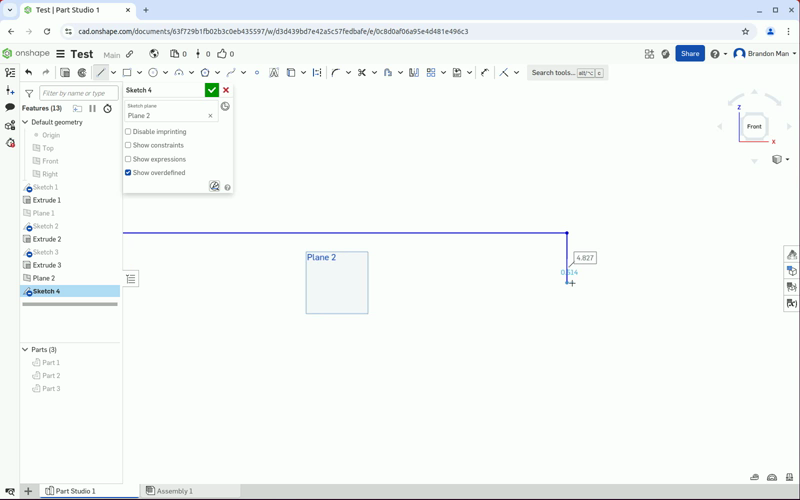
scroll(6)
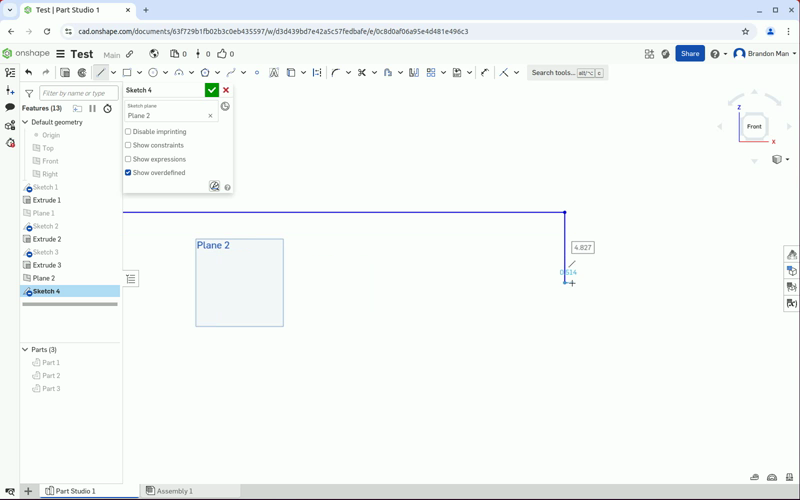
scroll(6)
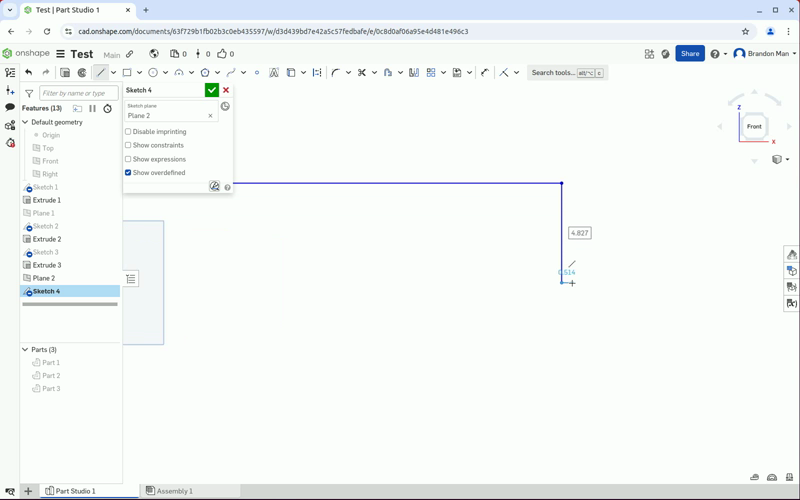
scroll(6)
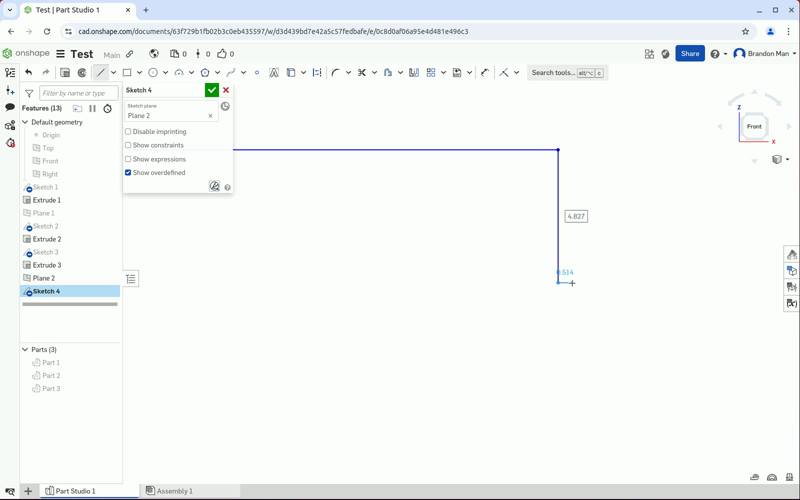
scroll(6)
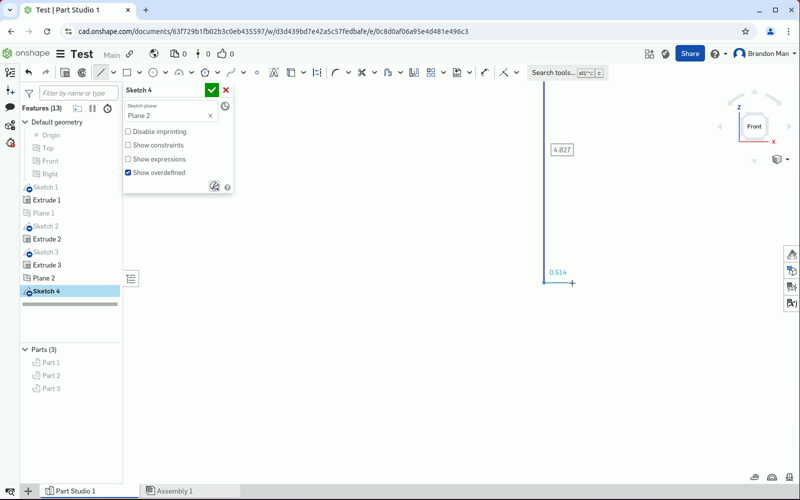
click(572, 282)
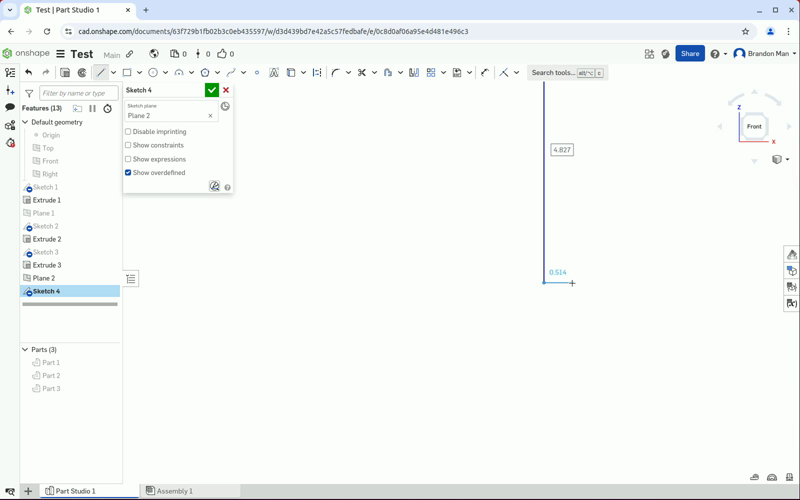
scroll(-6)
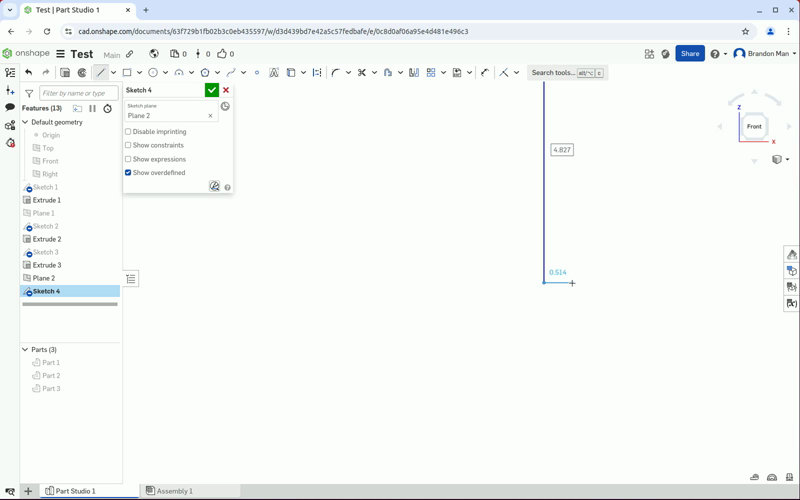
scroll(-6)
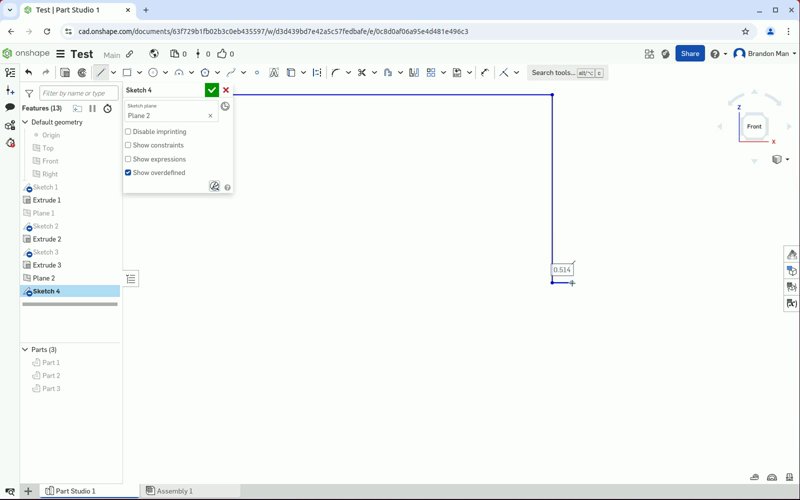
scroll(-6)
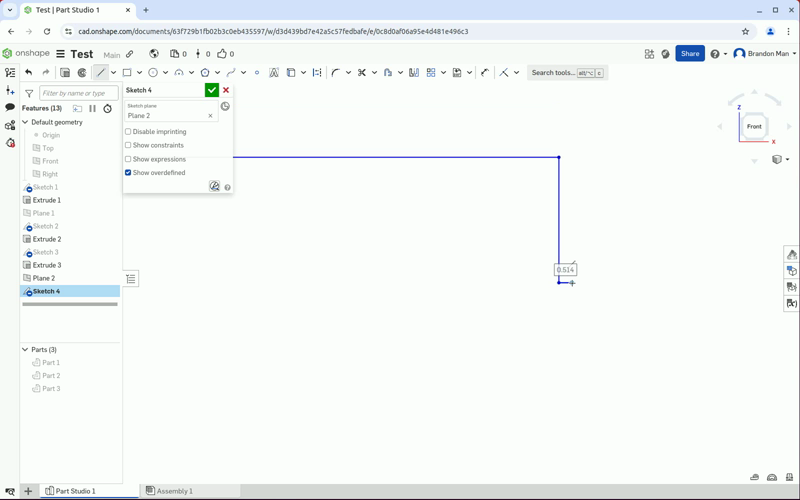
scroll(-6)
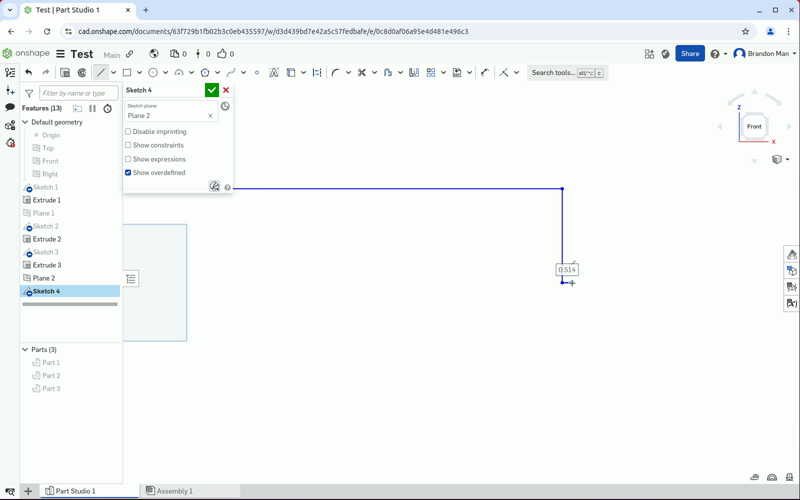
scroll(-6)
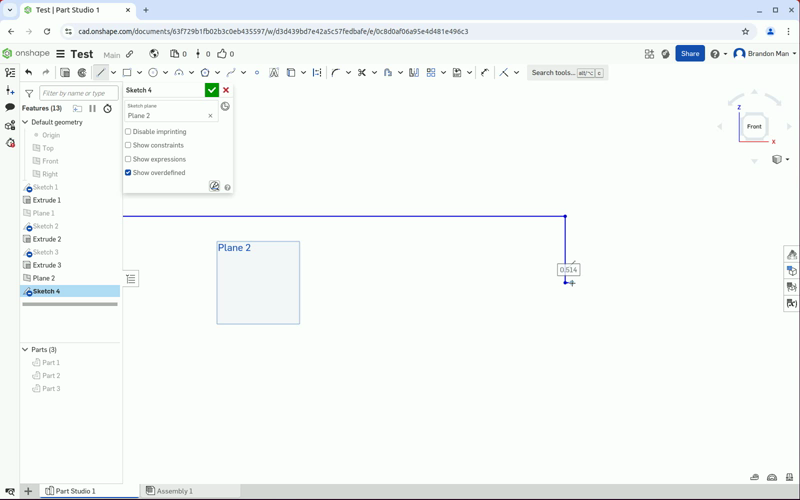
scroll(-6)
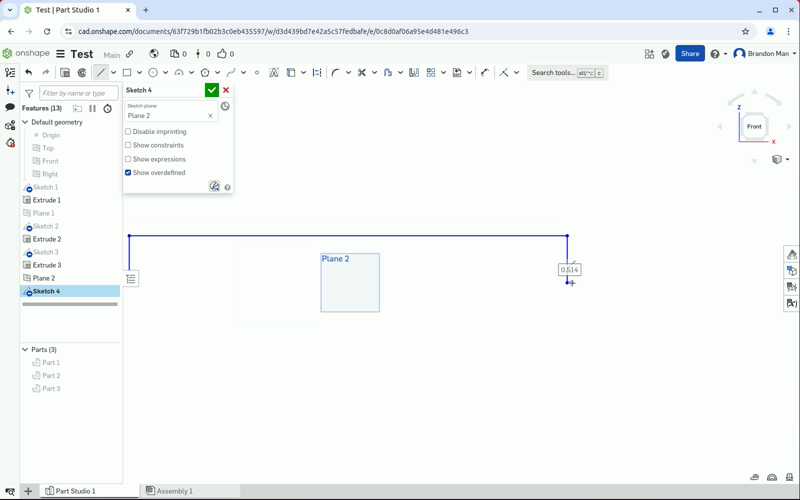
scroll(-6)
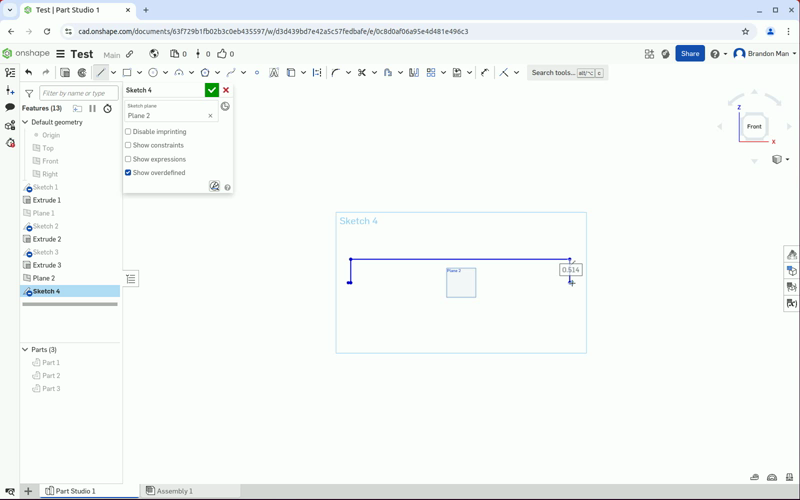
key_up(shift)
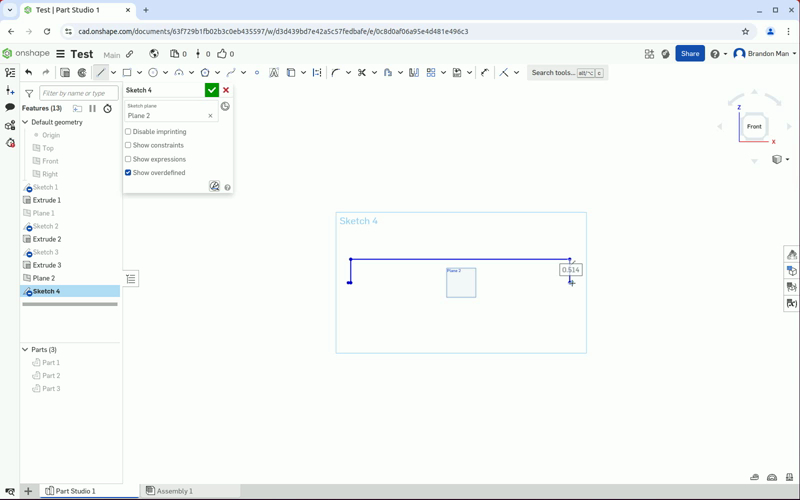
key_down(shift)
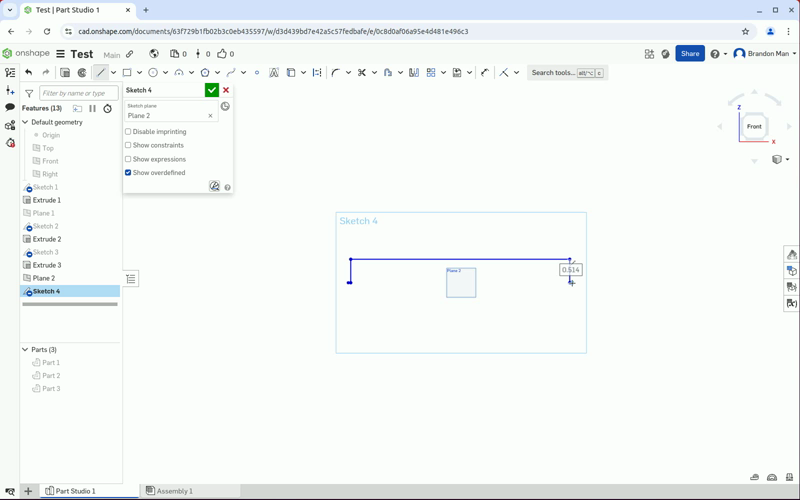
mouse_move(589, 282)
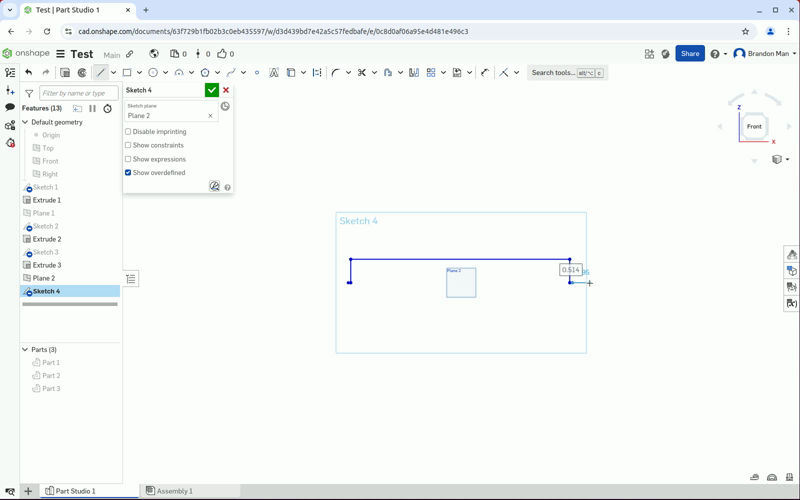
mouse_move(572, 257)
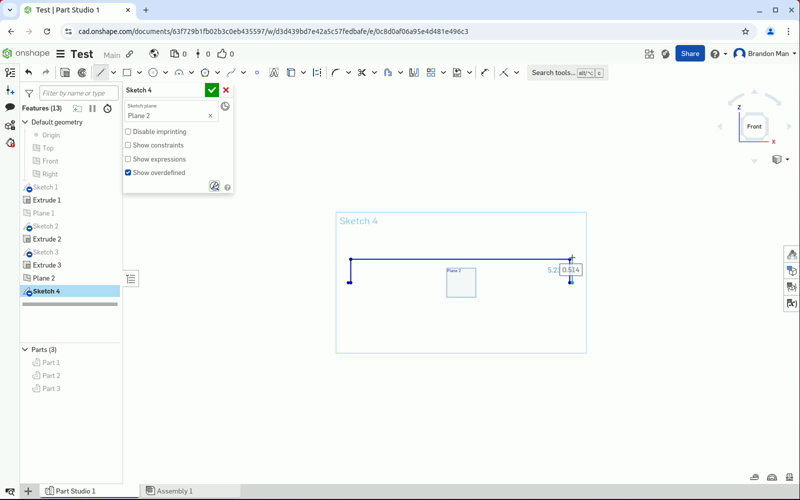
scroll(6)
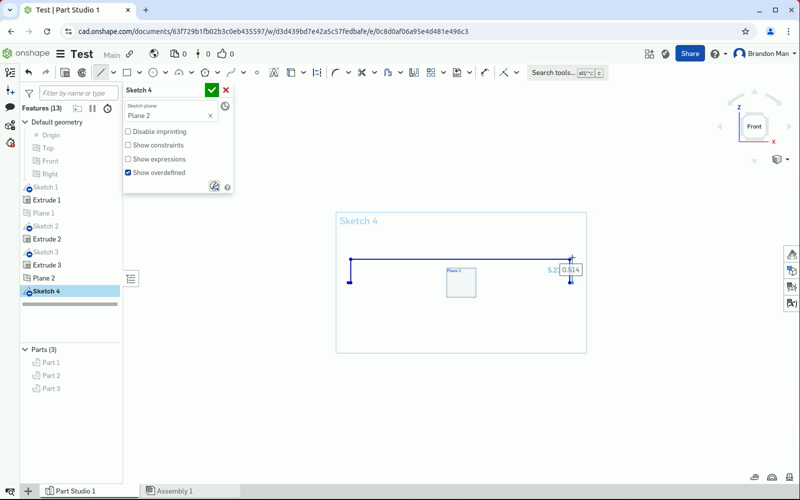
scroll(6)
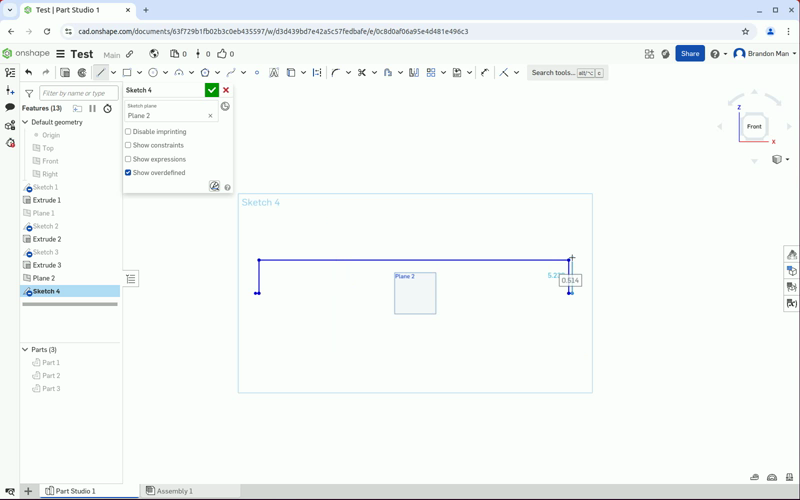
scroll(6)
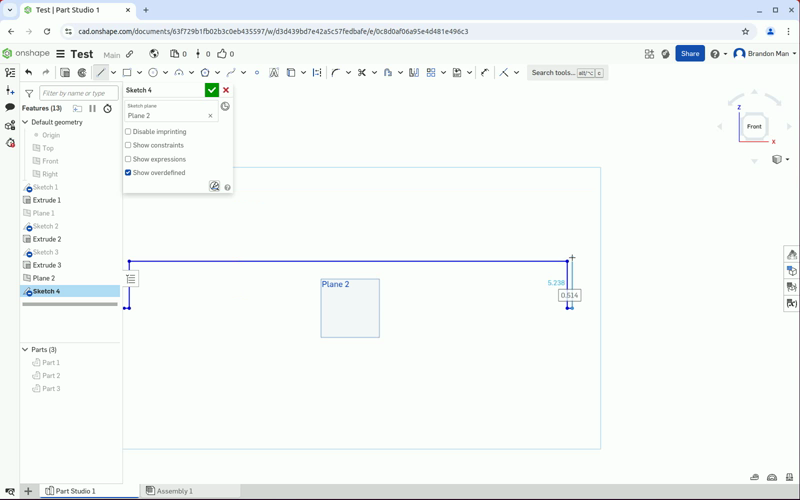
scroll(6)
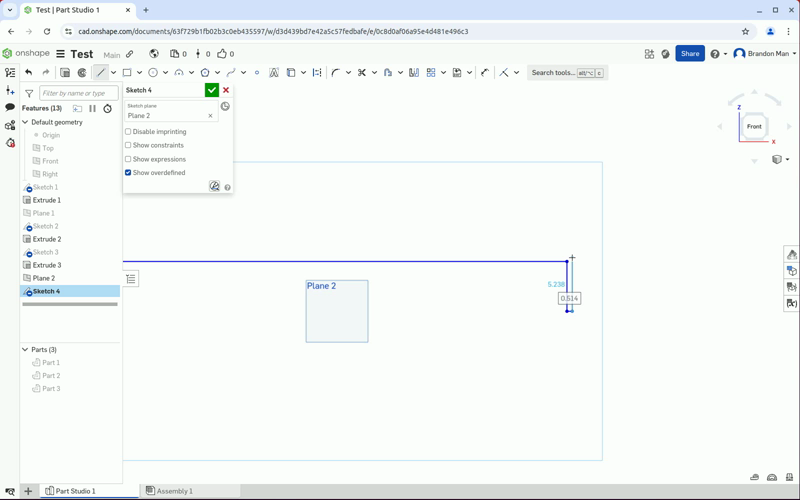
scroll(6)
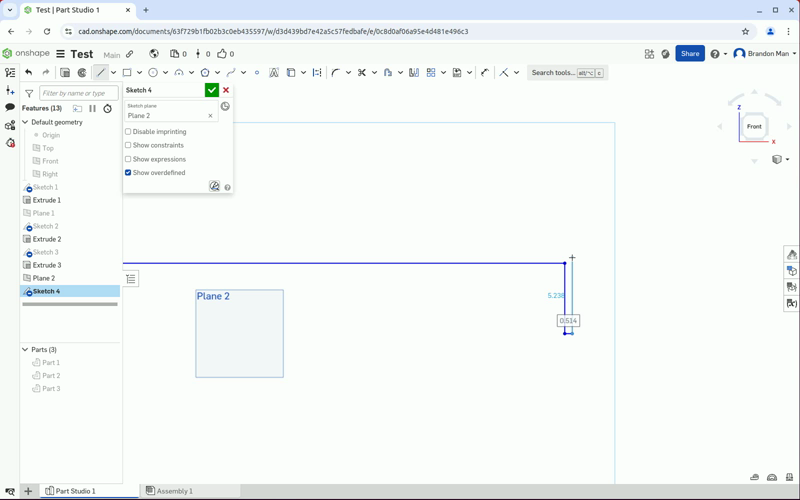
scroll(6)
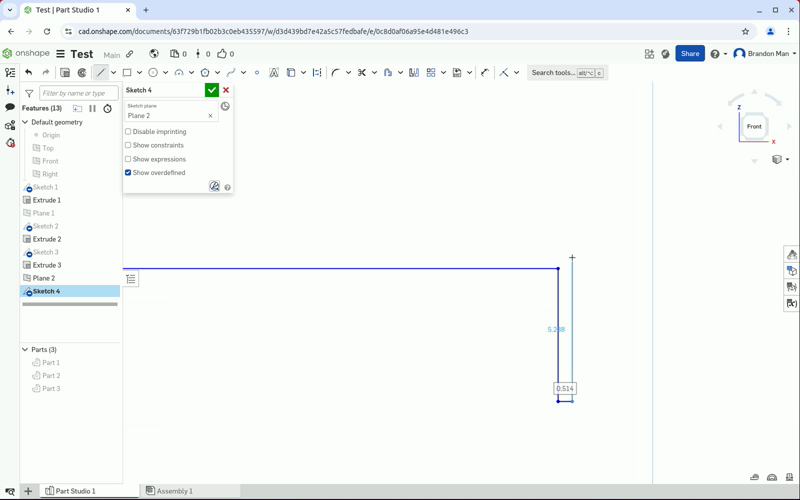
scroll(6)
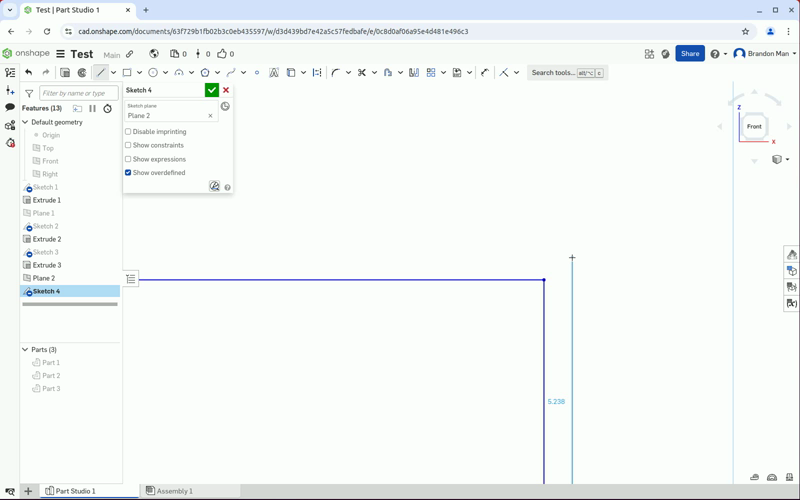
click(572, 257)
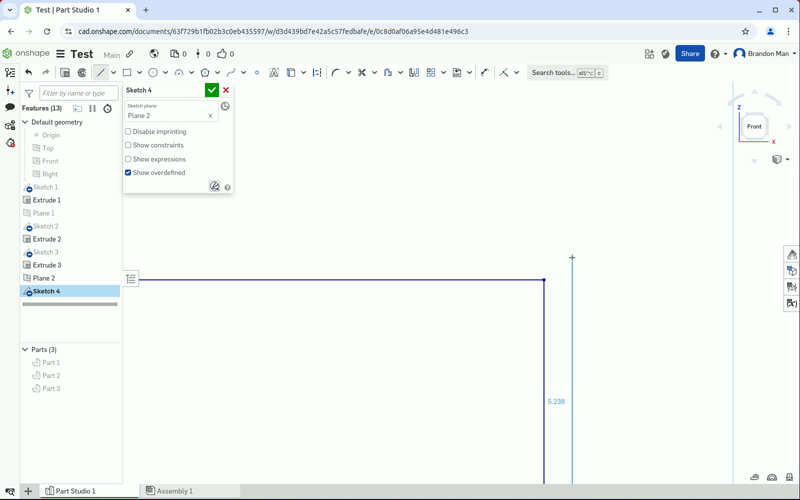
scroll(-6)
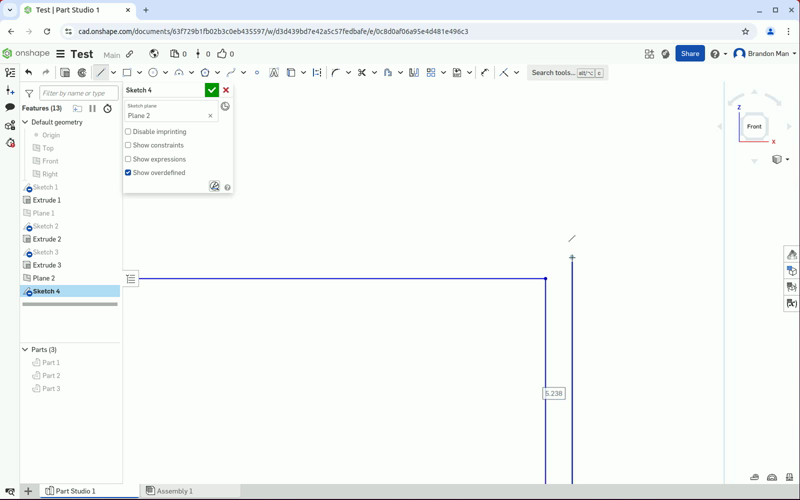
scroll(-6)
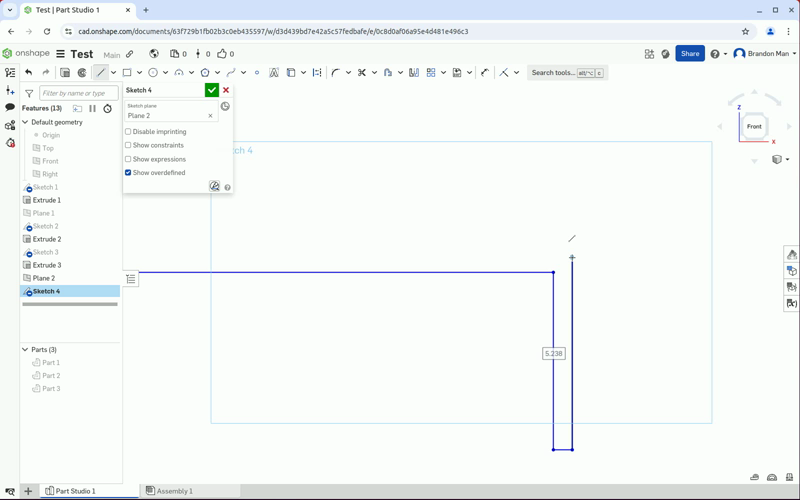
scroll(-6)
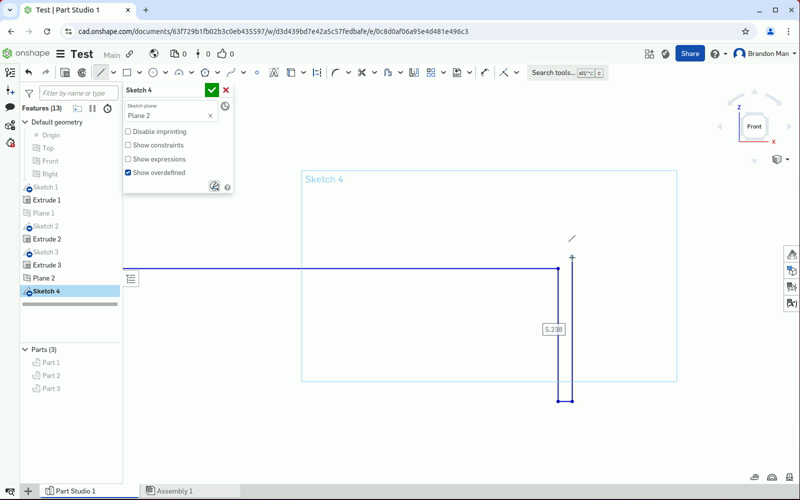
scroll(-6)
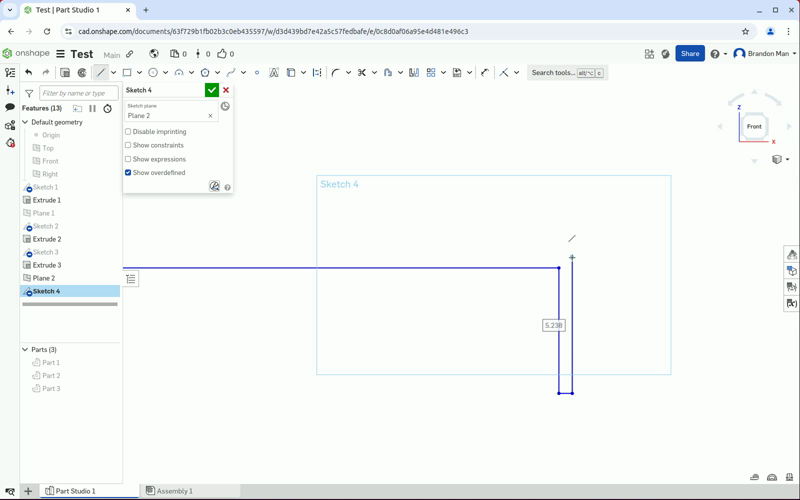
scroll(-6)
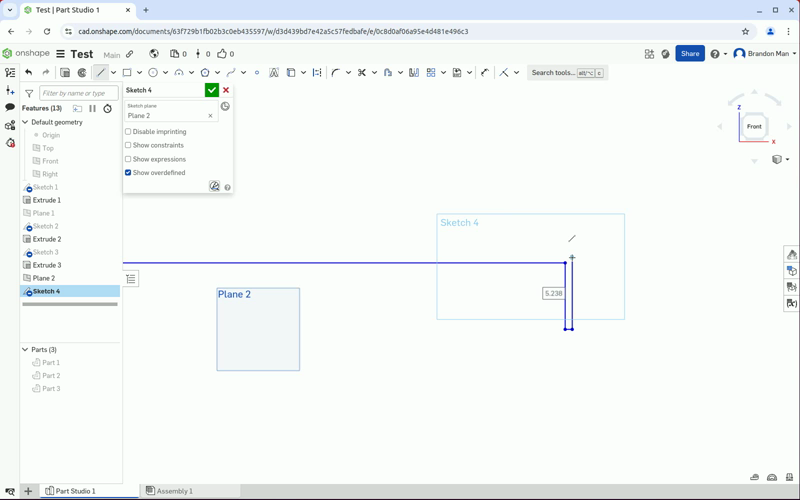
scroll(-6)
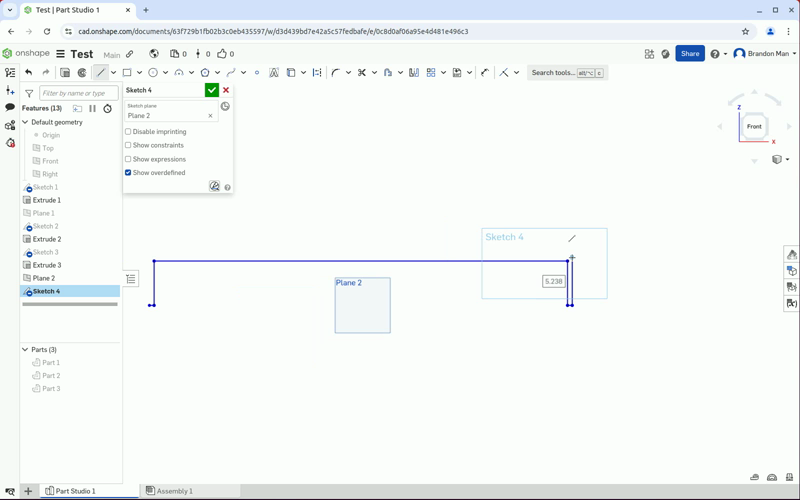
scroll(-6)
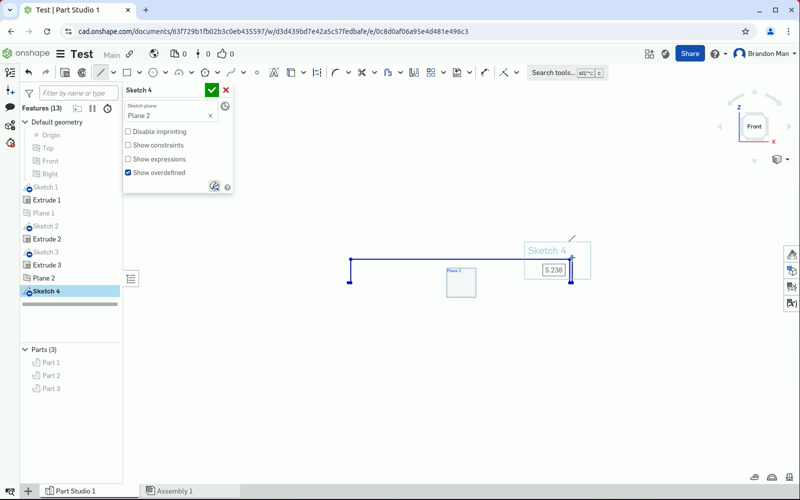
key_up(shift)
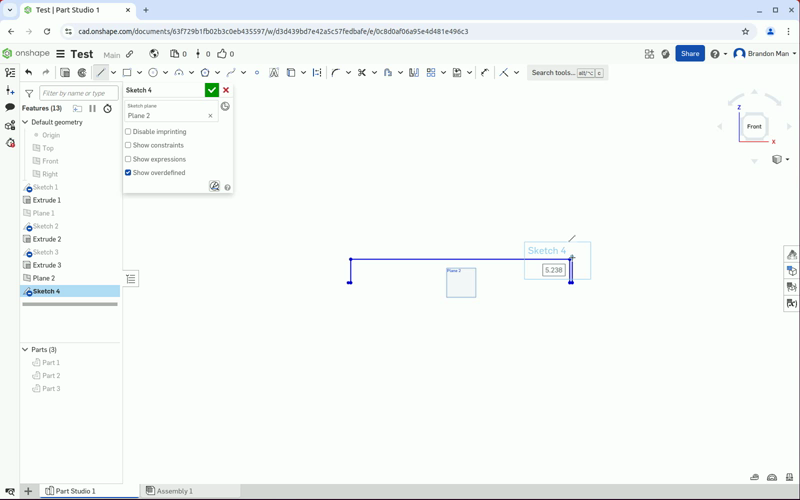
key_down(shift)
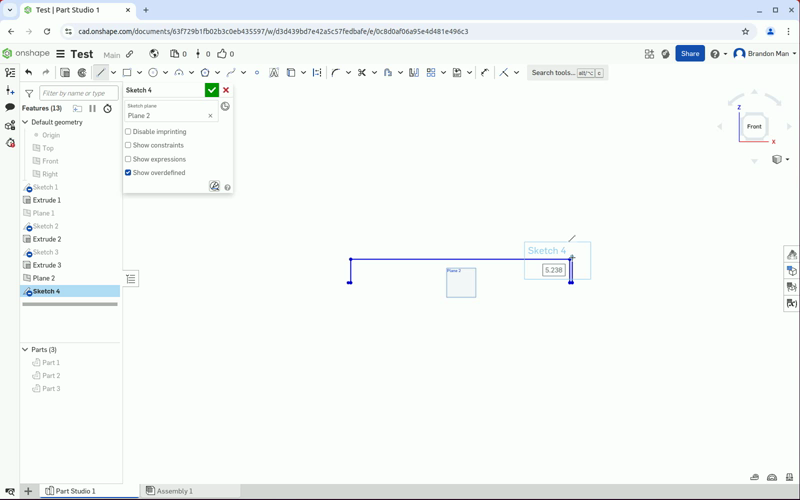
mouse_move(348, 257)
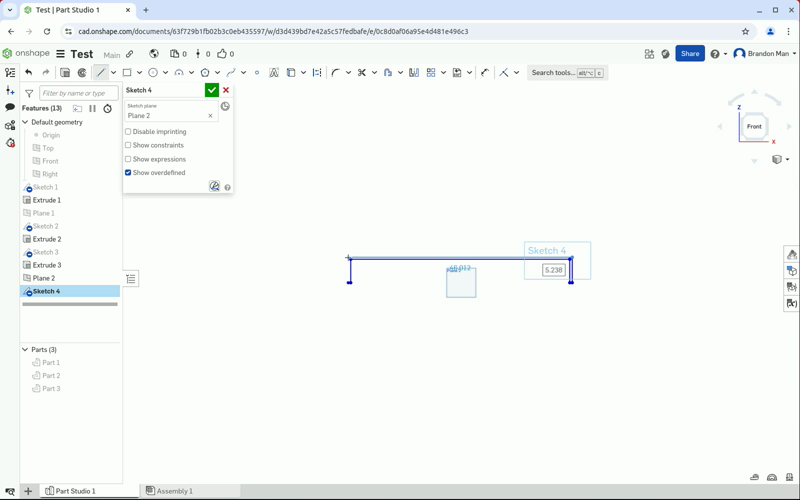
scroll(6)
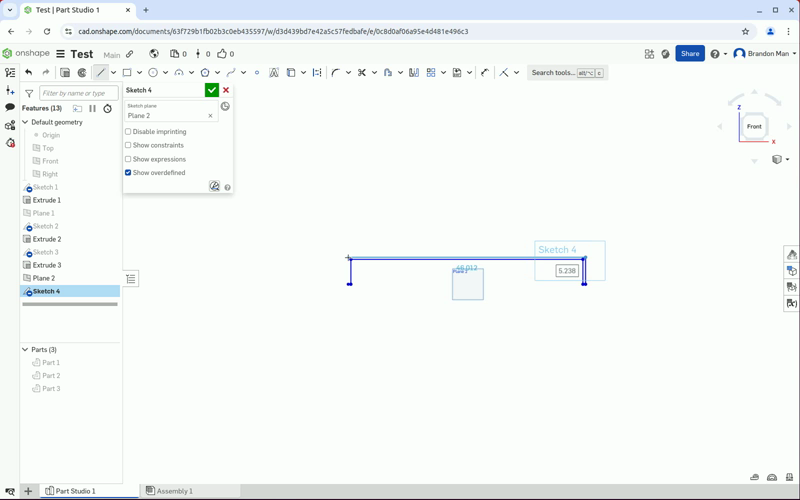
scroll(6)
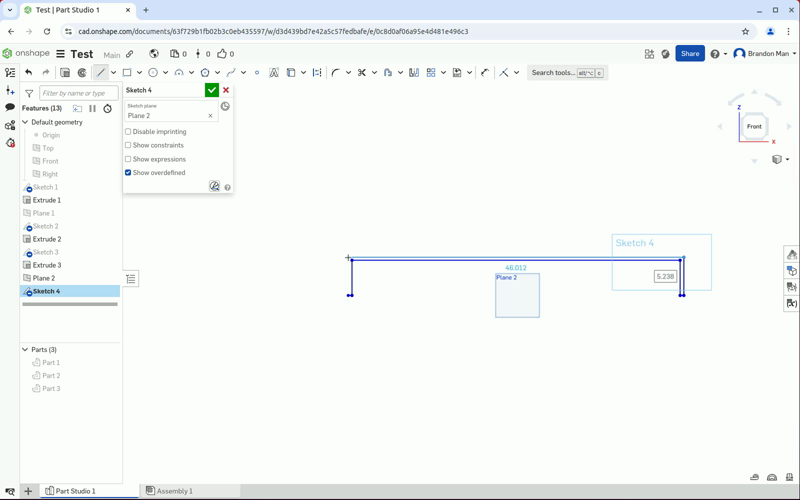
scroll(6)
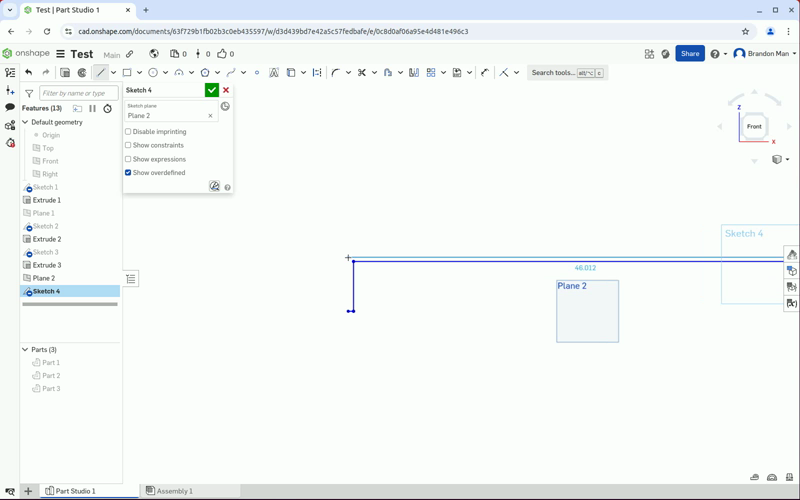
scroll(6)
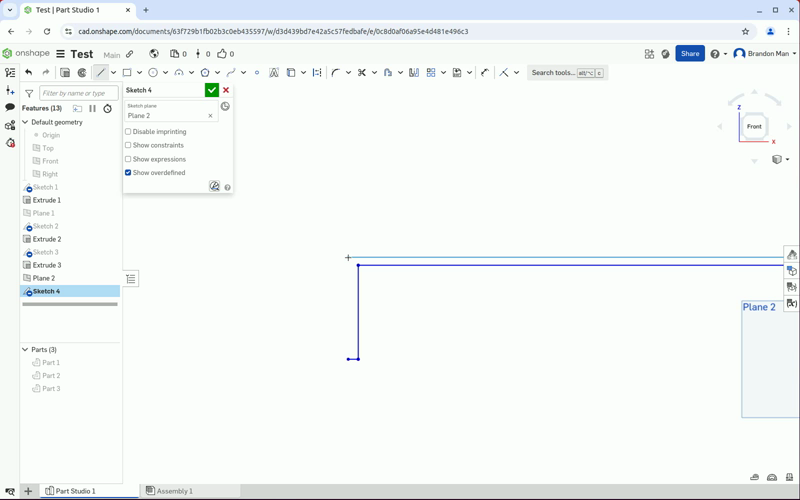
scroll(6)
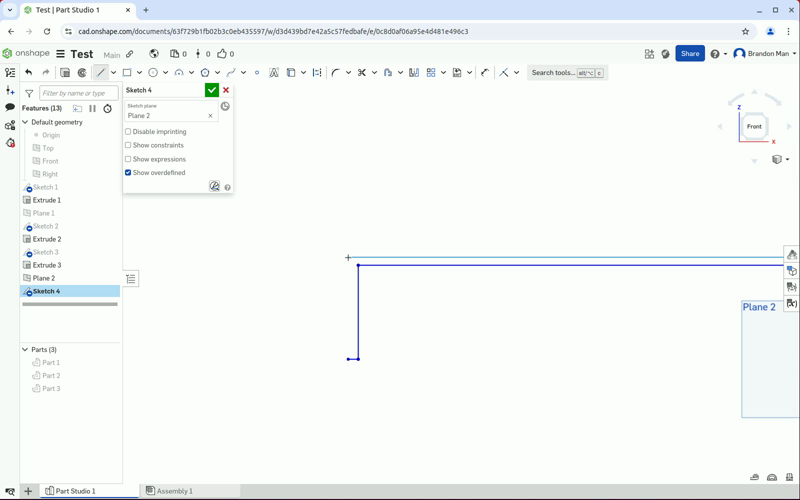
scroll(6)
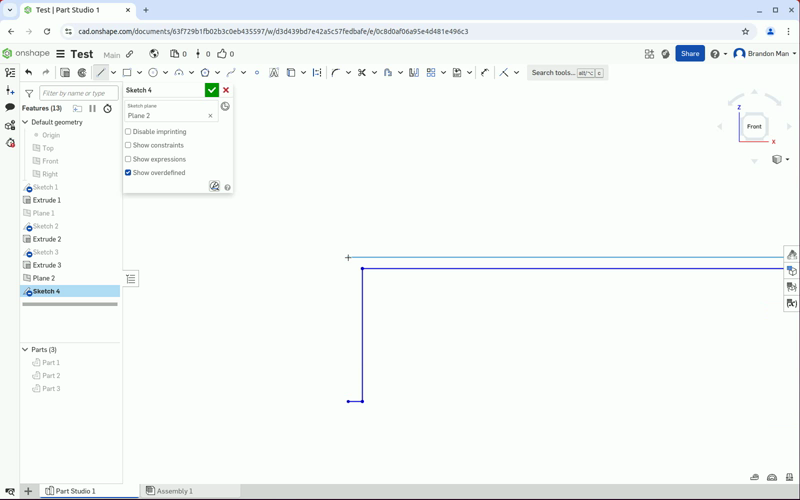
scroll(6)
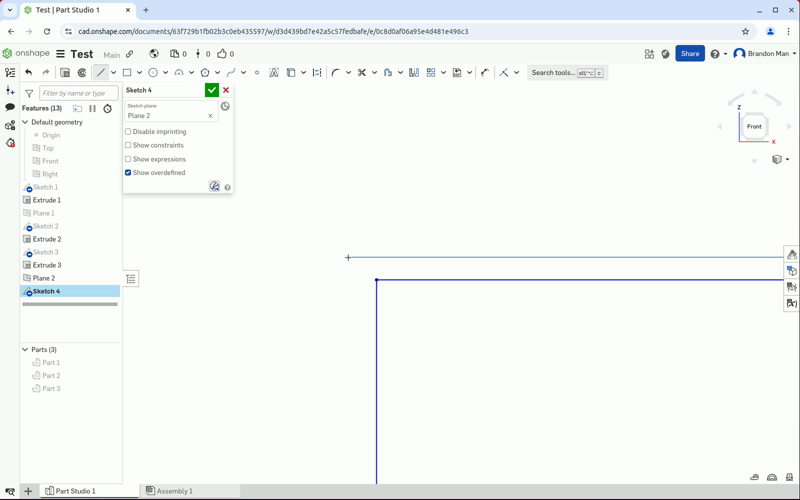
click(348, 257)
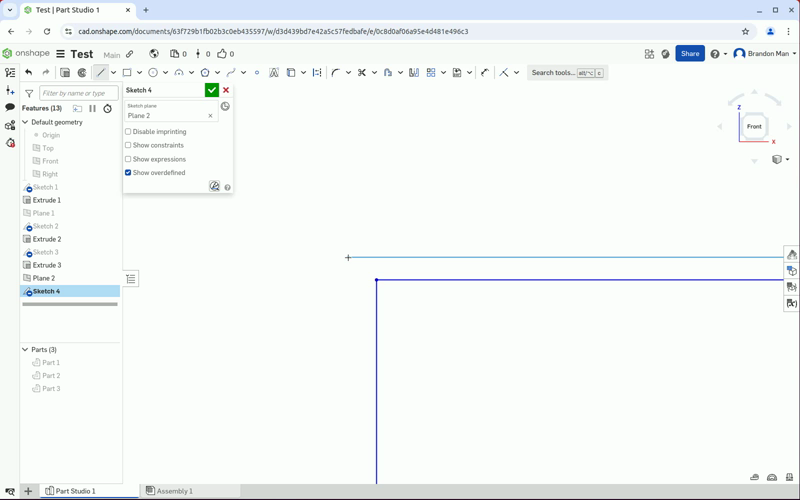
scroll(-6)
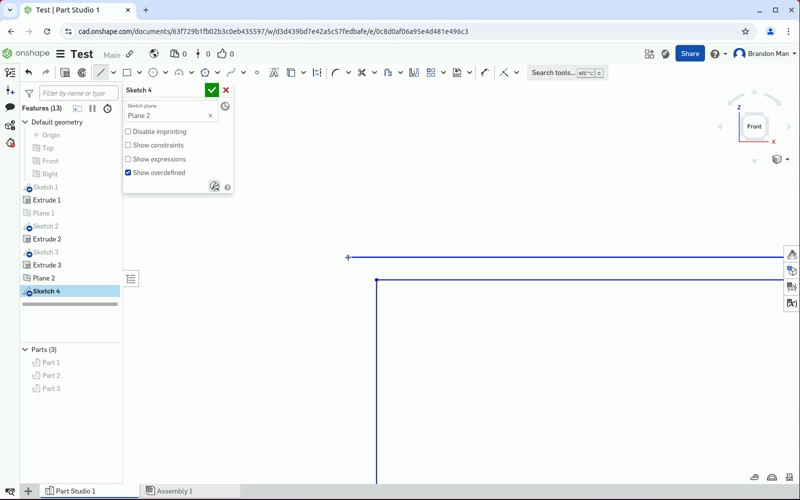
scroll(-6)
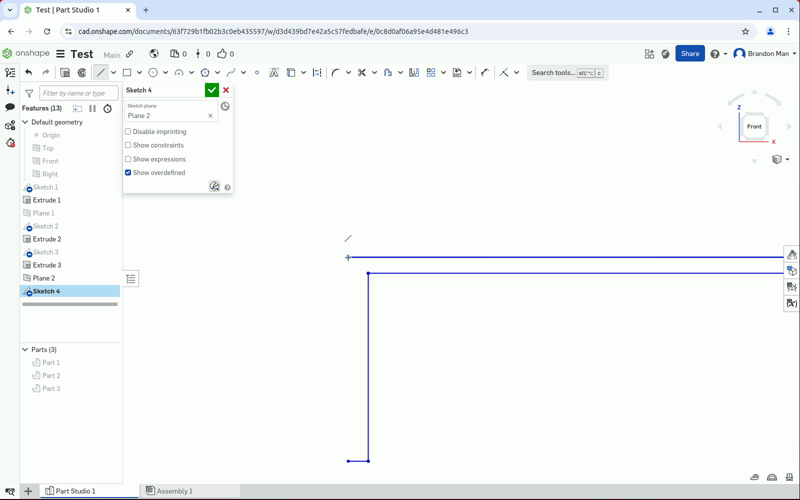
scroll(-6)
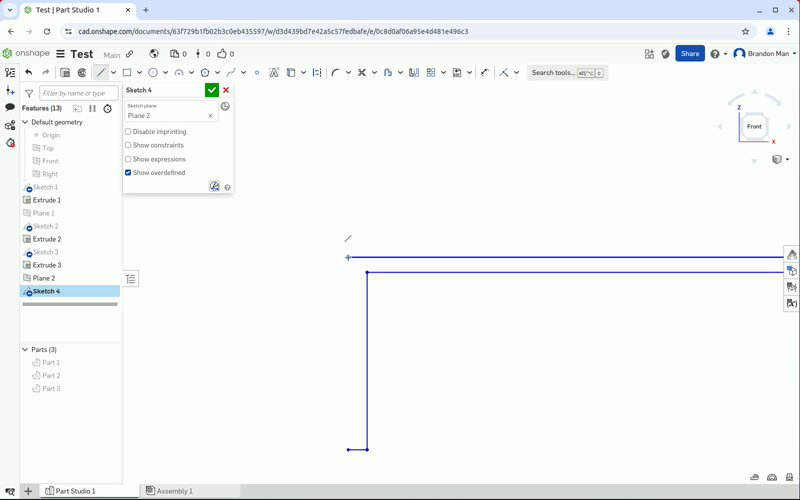
scroll(-6)
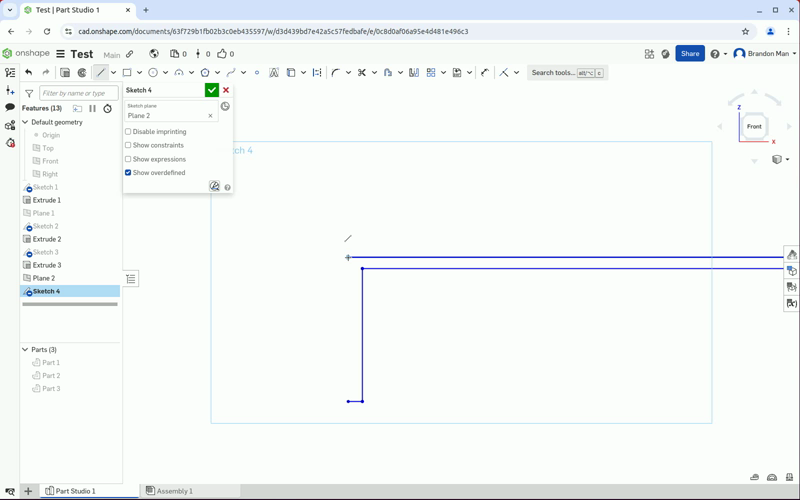
scroll(-6)
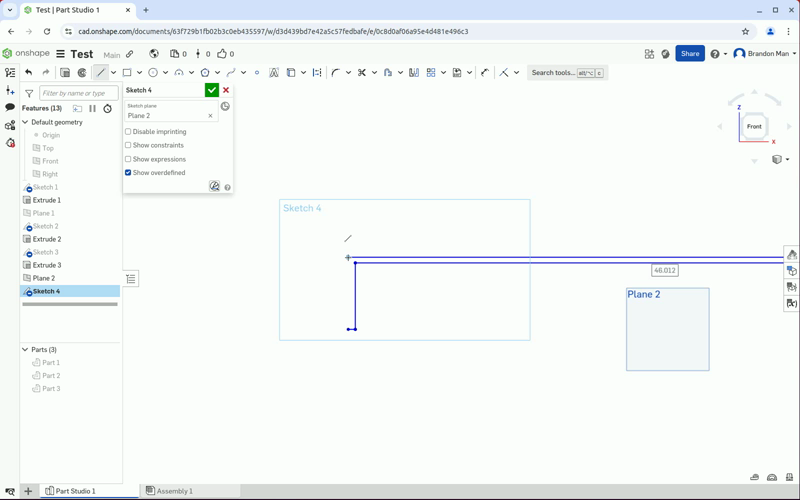
scroll(-6)
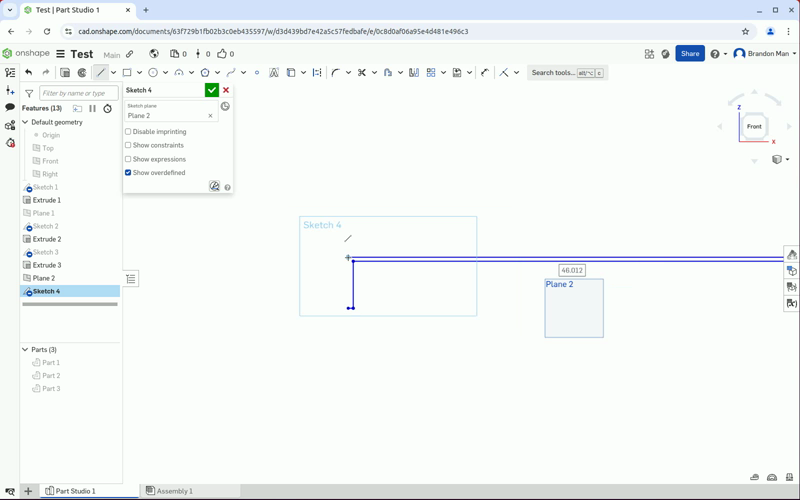
scroll(-6)
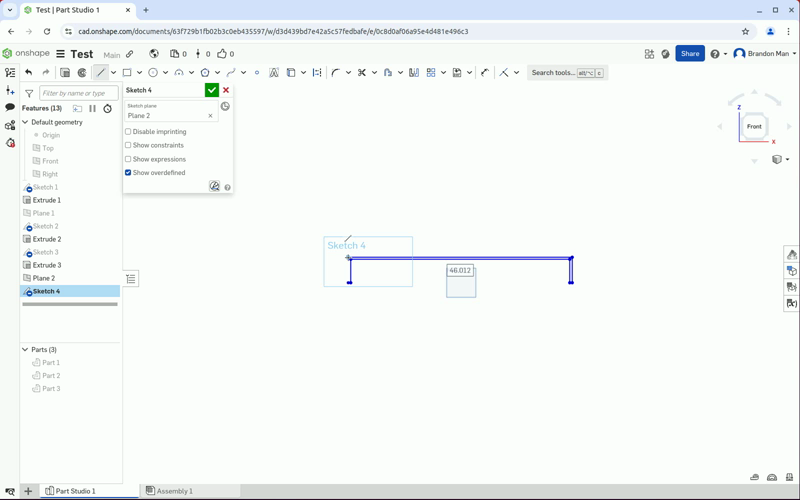
key_up(shift)
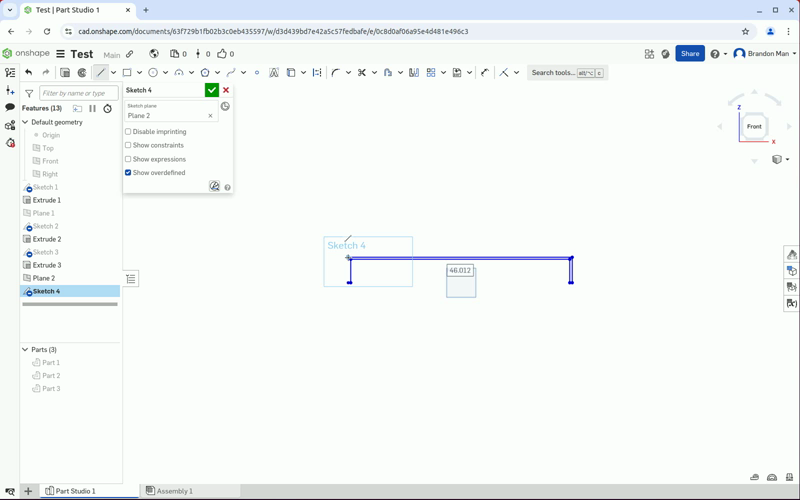
mouse_move(378, 257)
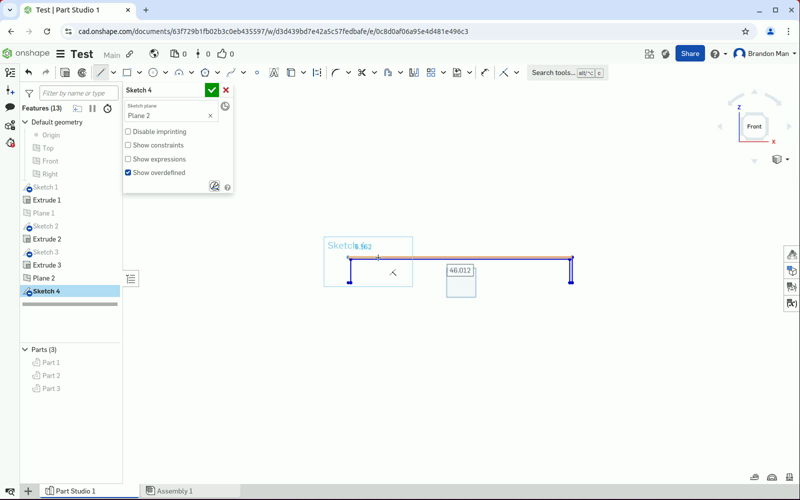
key_down(shift)
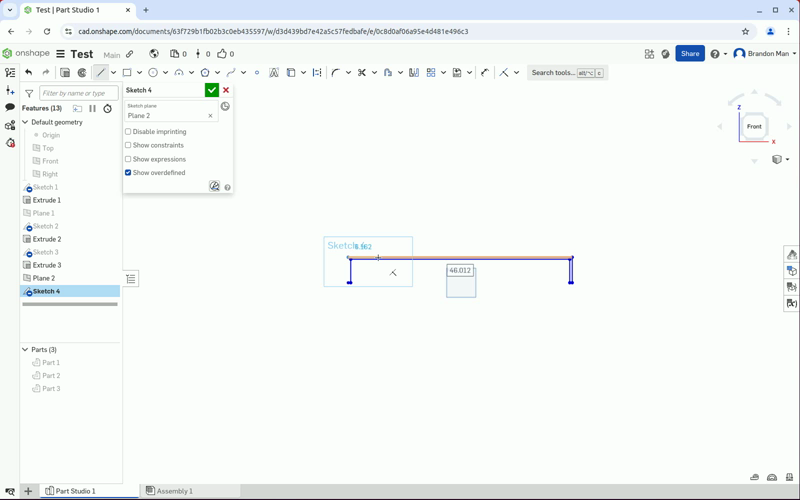
mouse_move(348, 282)
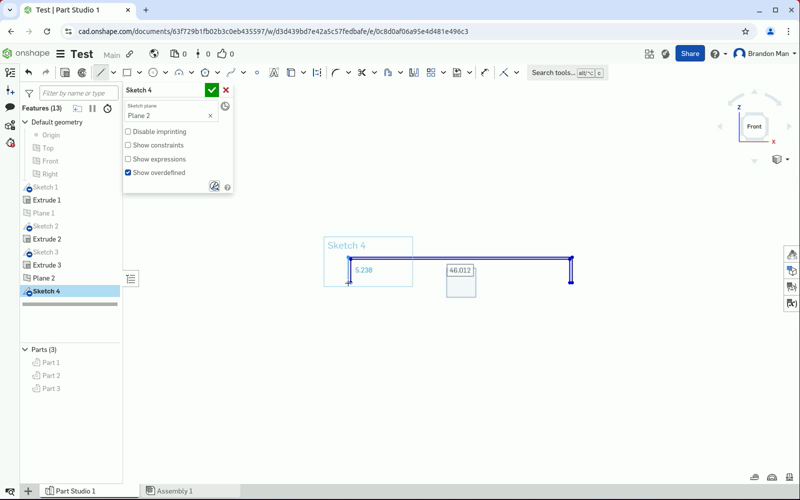
scroll(6)
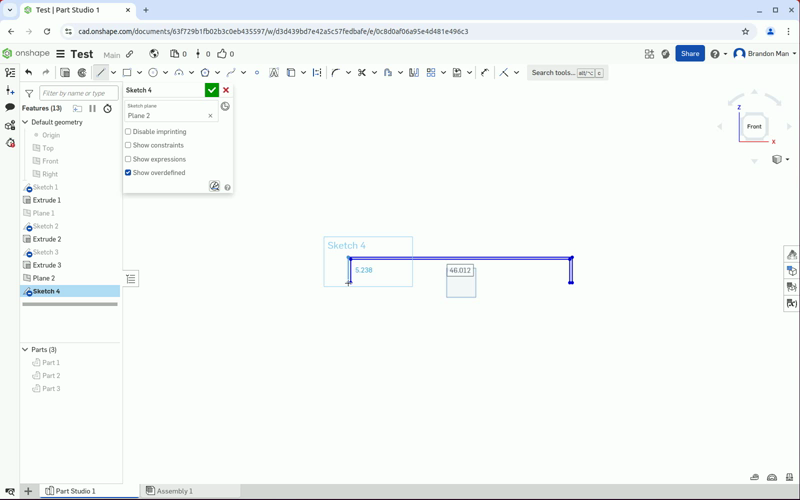
scroll(6)
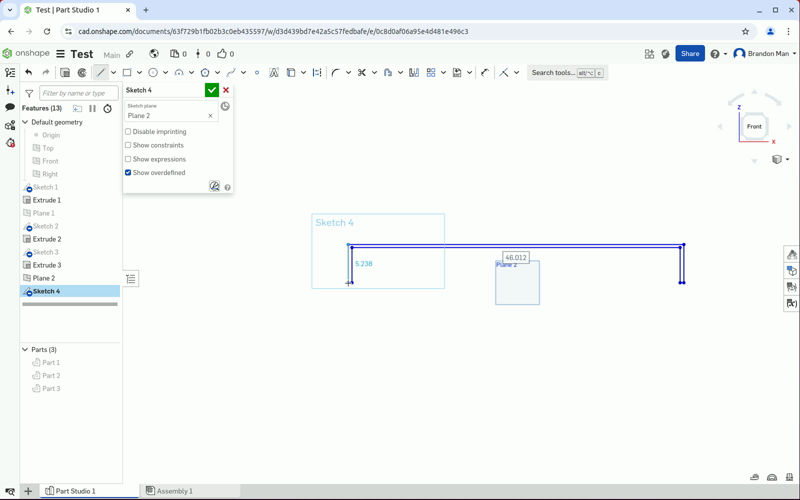
scroll(6)
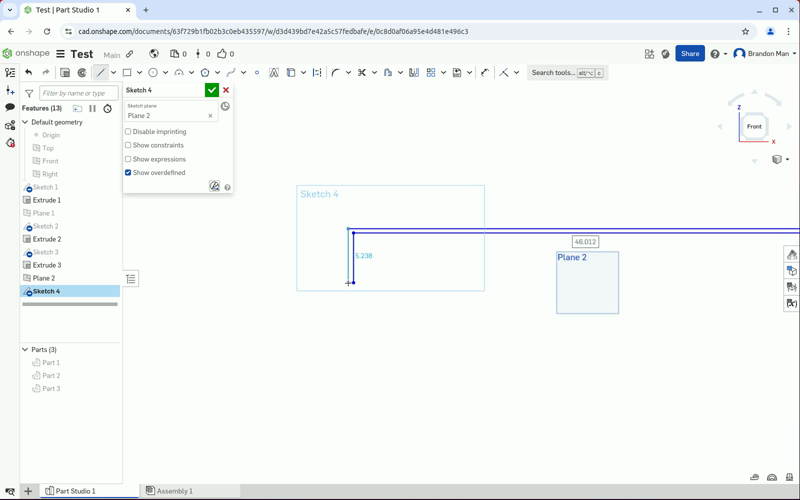
scroll(6)
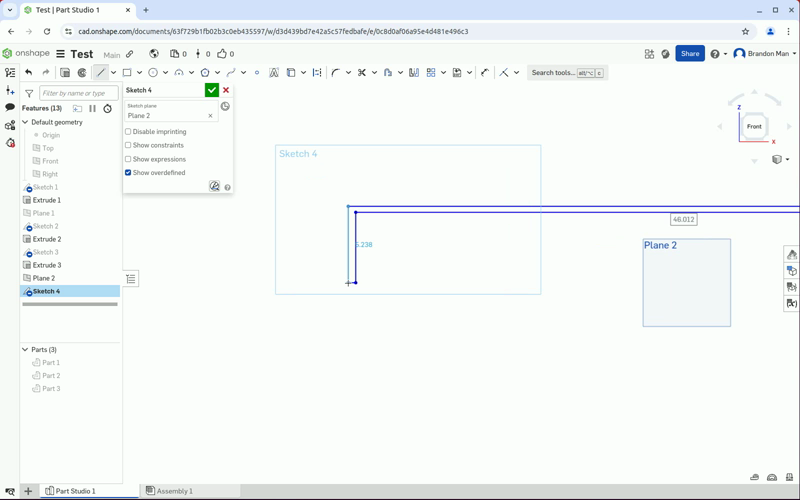
scroll(6)
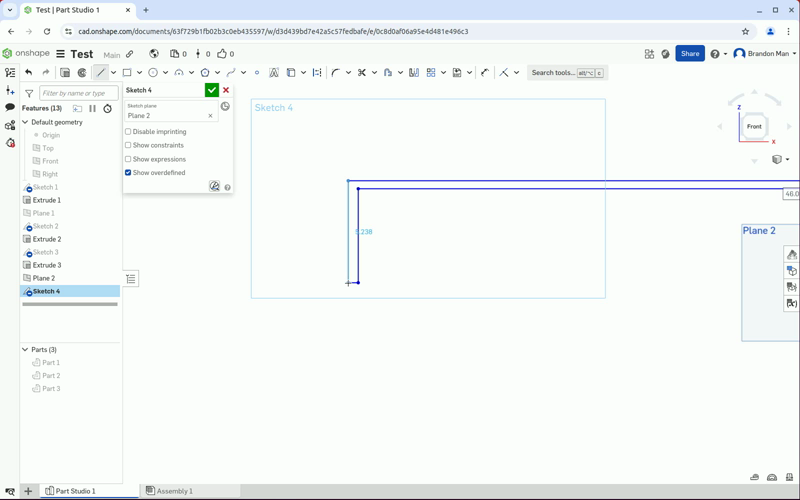
scroll(6)
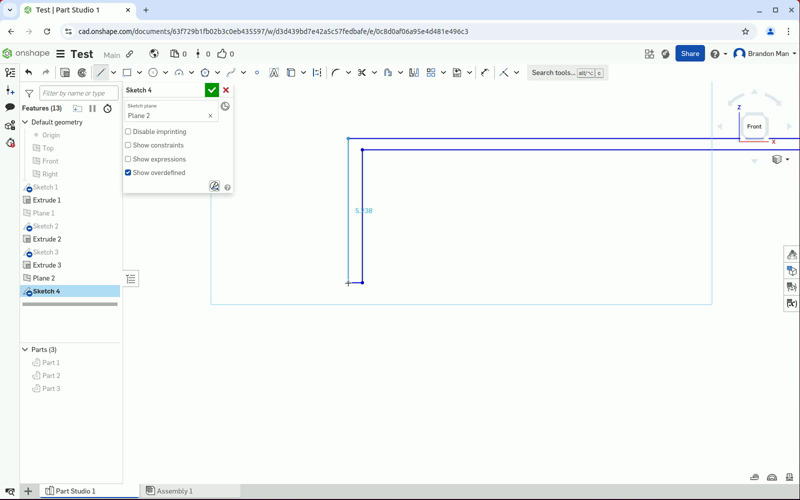
scroll(6)
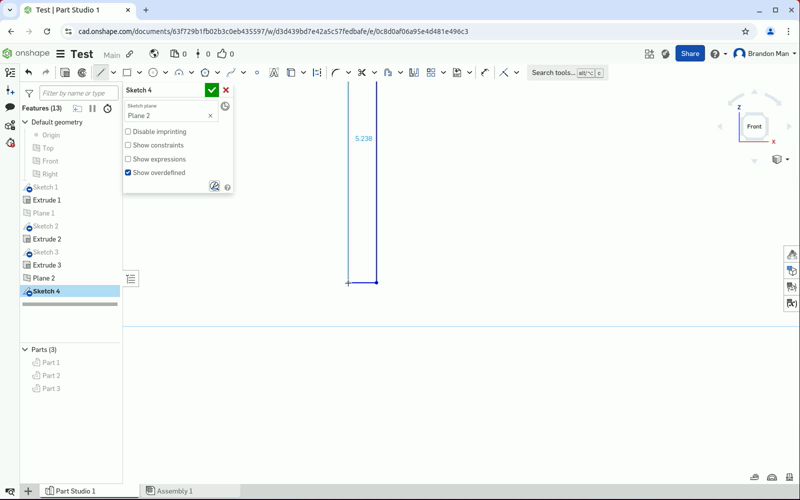
key_up(shift)
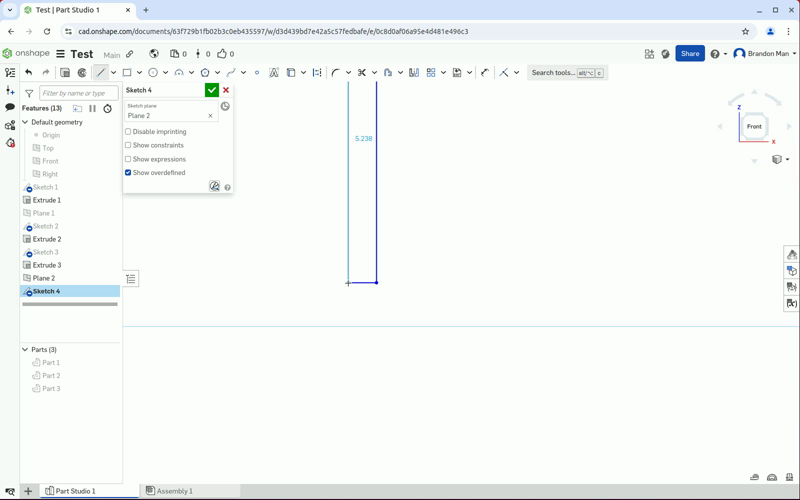
click(348, 282)
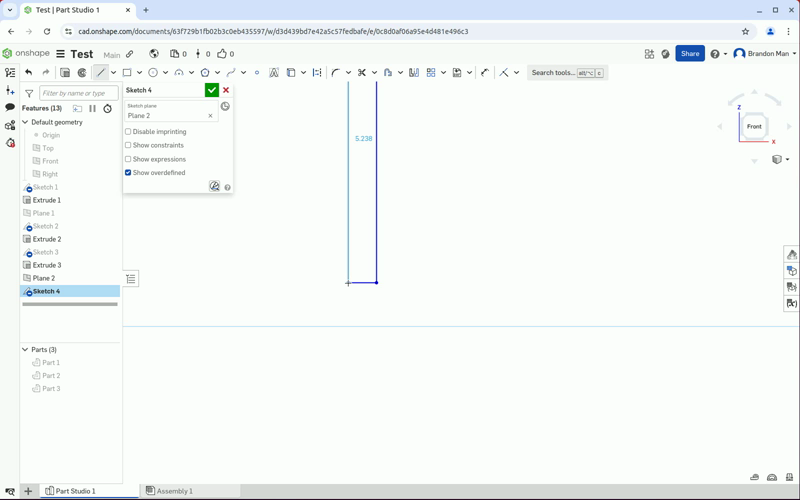
scroll(-6)
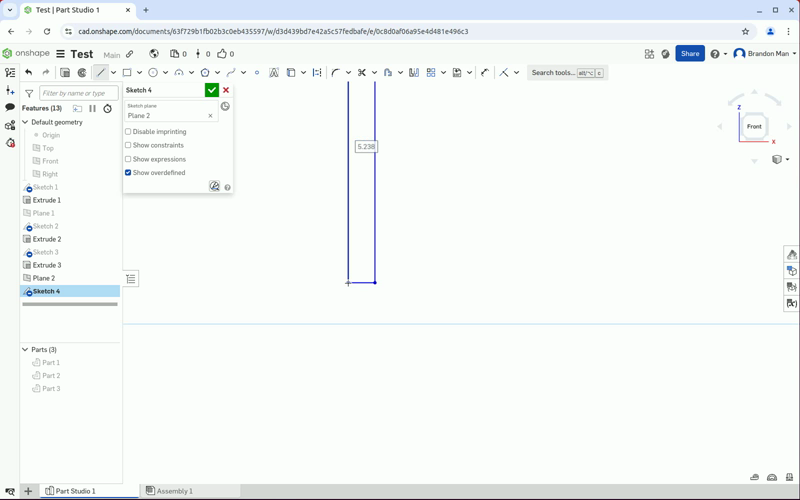
scroll(-6)
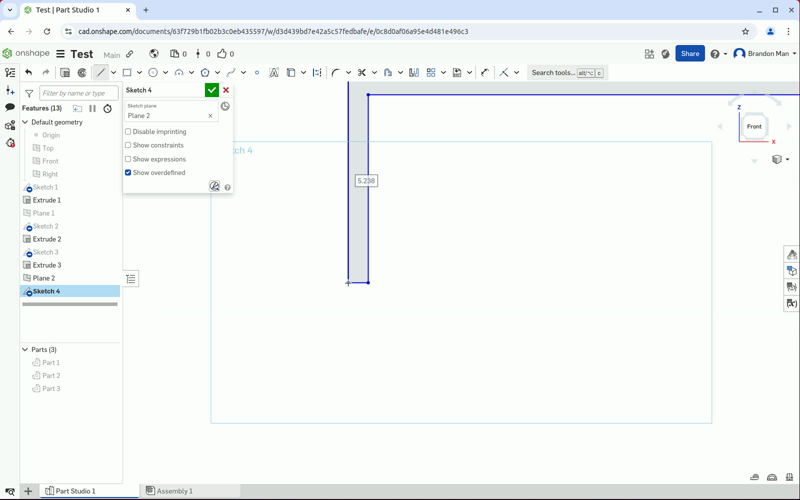
scroll(-6)
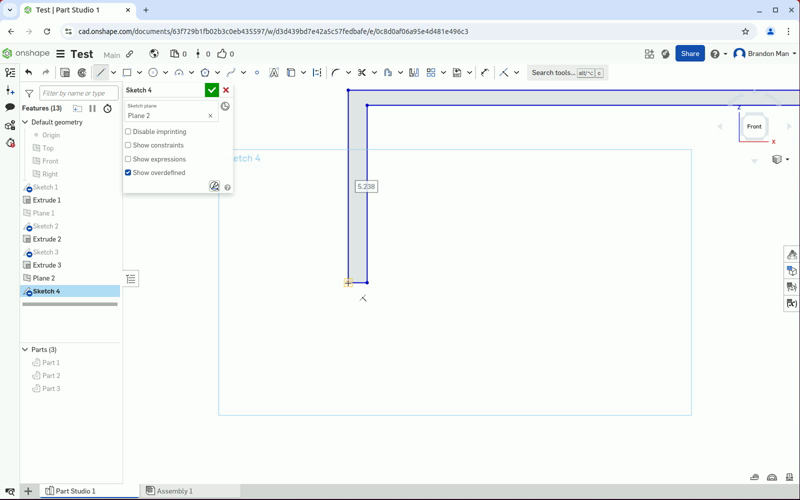
scroll(-6)
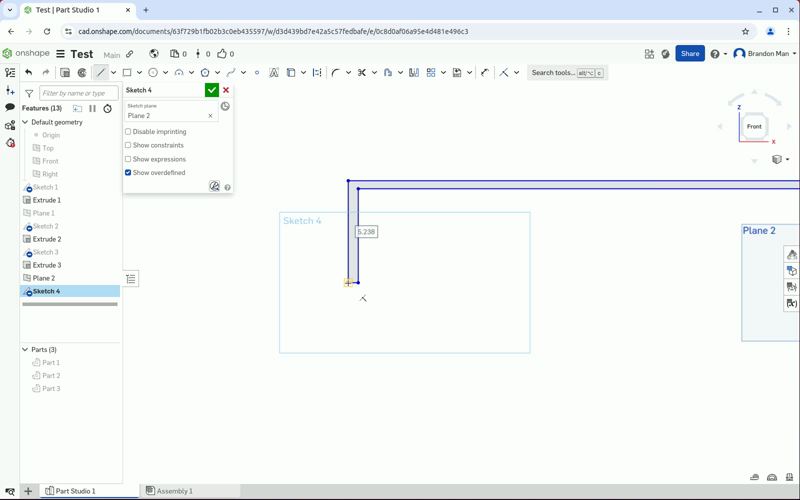
scroll(-6)
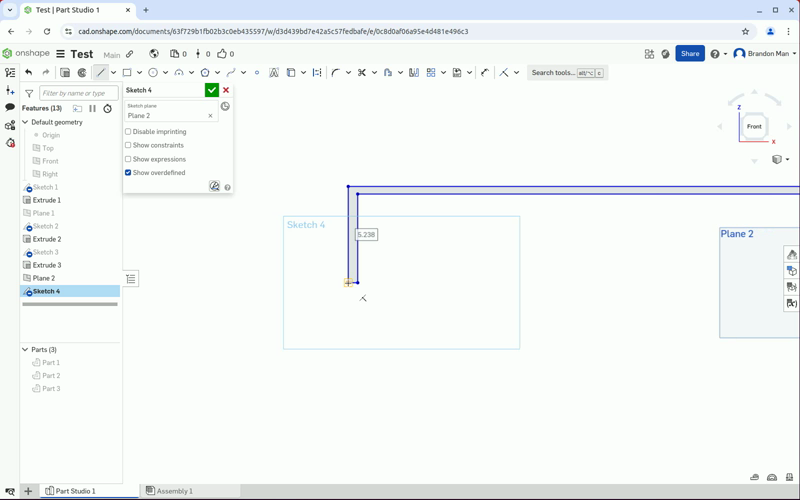
scroll(-6)
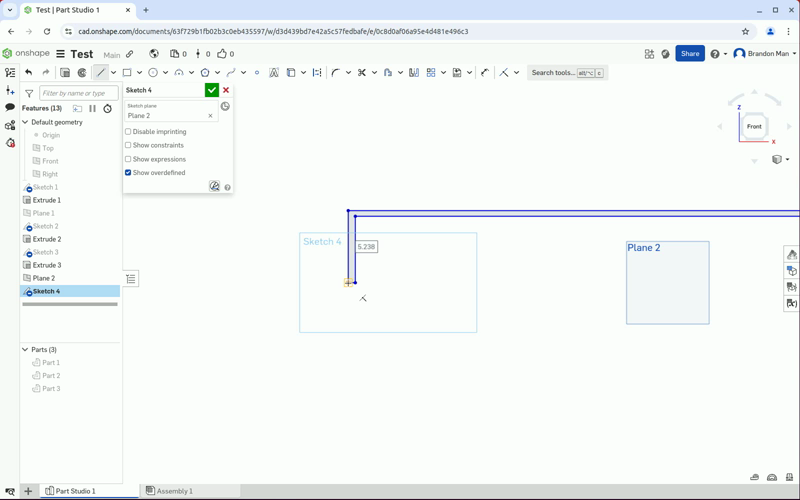
scroll(-6)
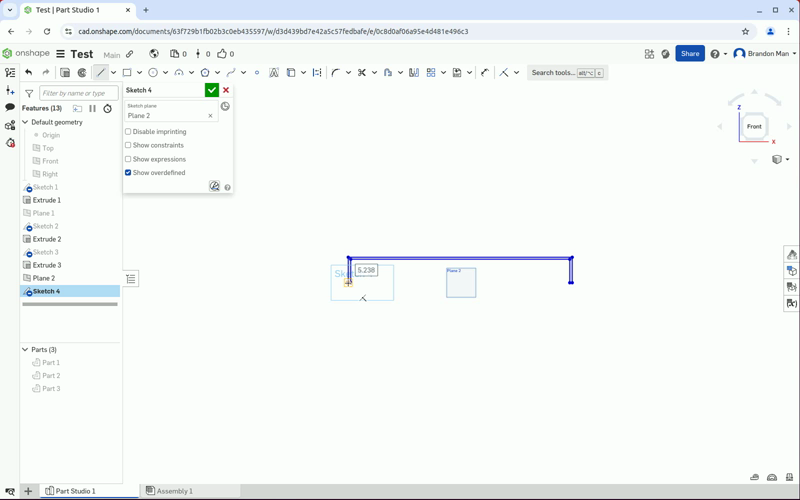
key(esc)
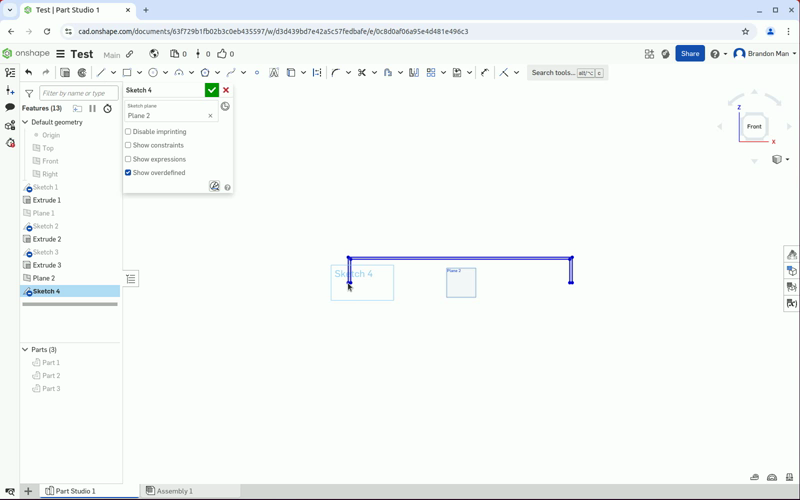
mouse_move(571, 281)
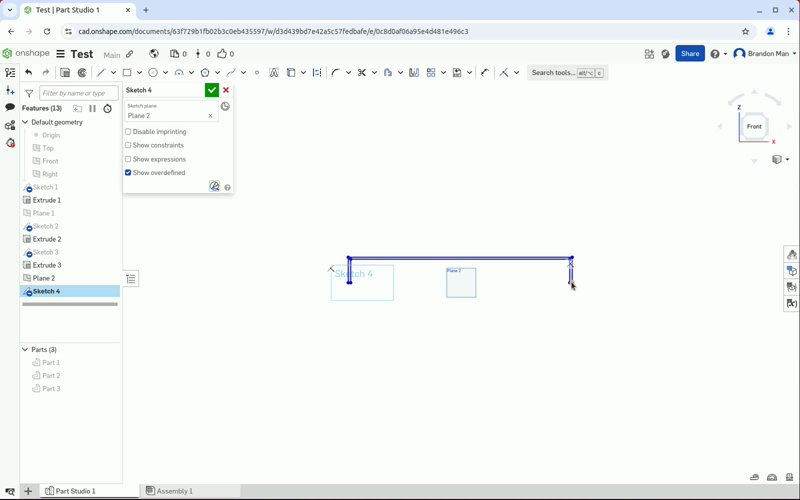
scroll(6)
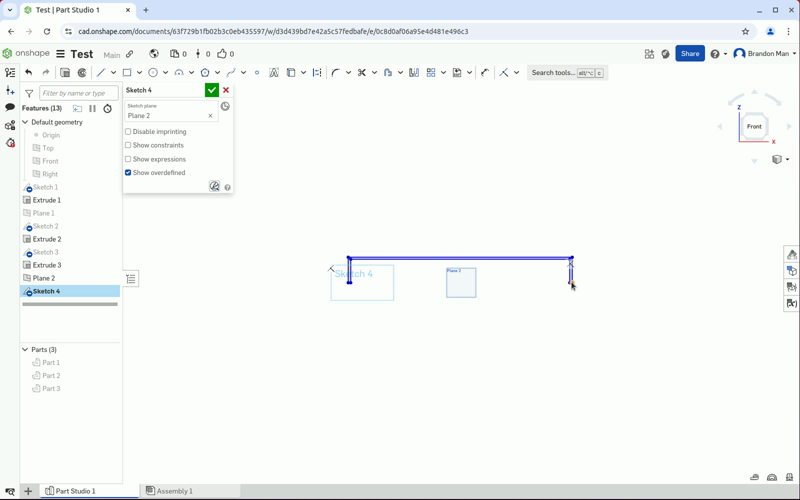
scroll(6)
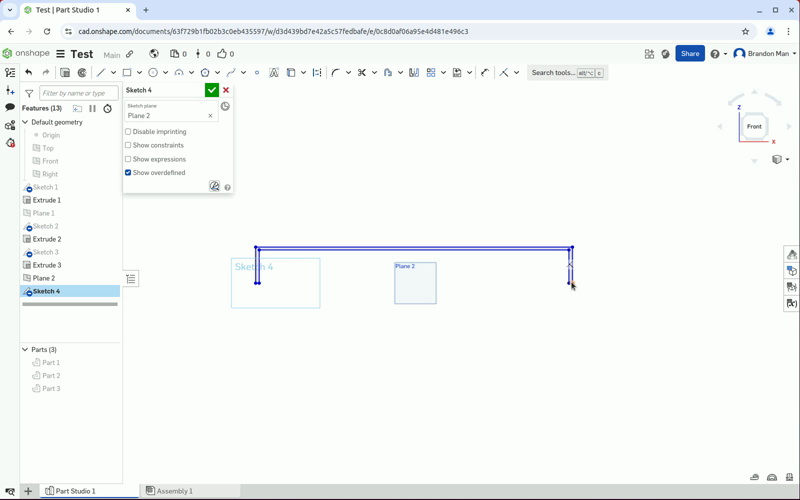
scroll(6)
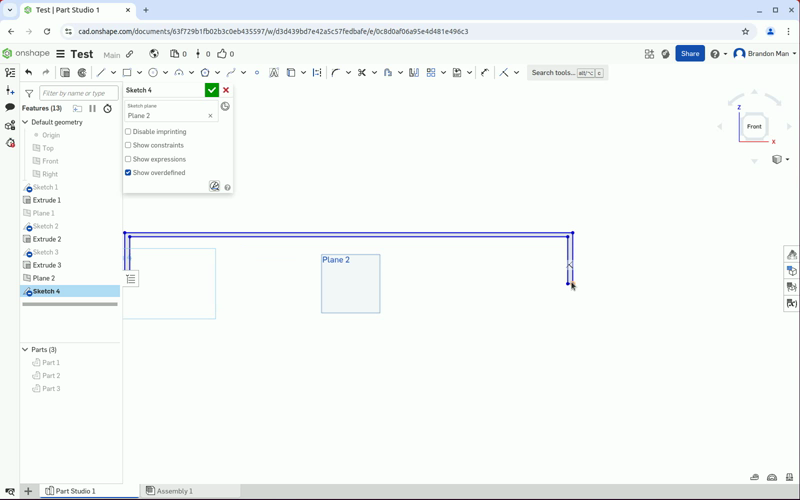
scroll(6)
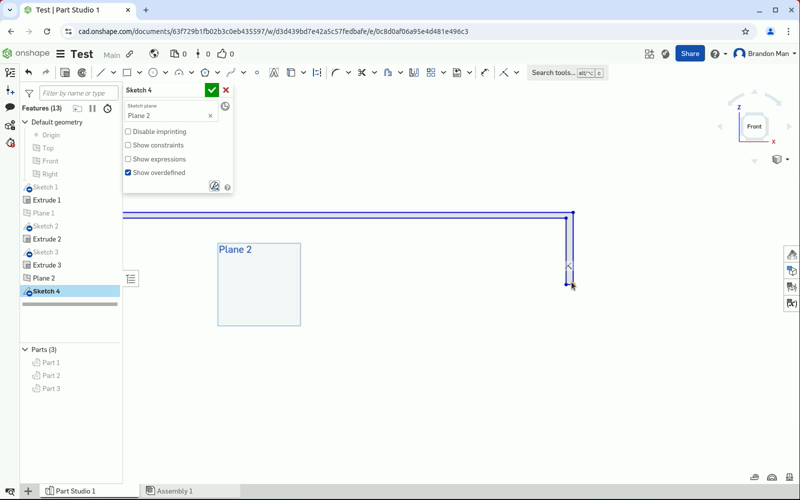
scroll(6)
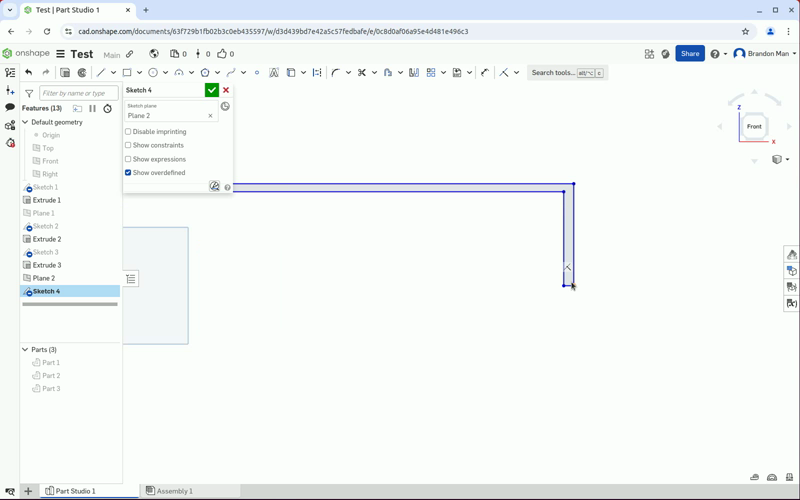
scroll(6)
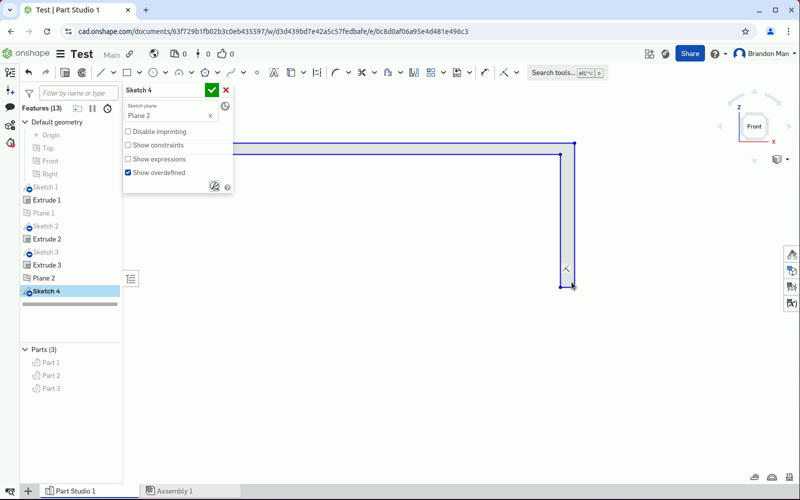
scroll(6)
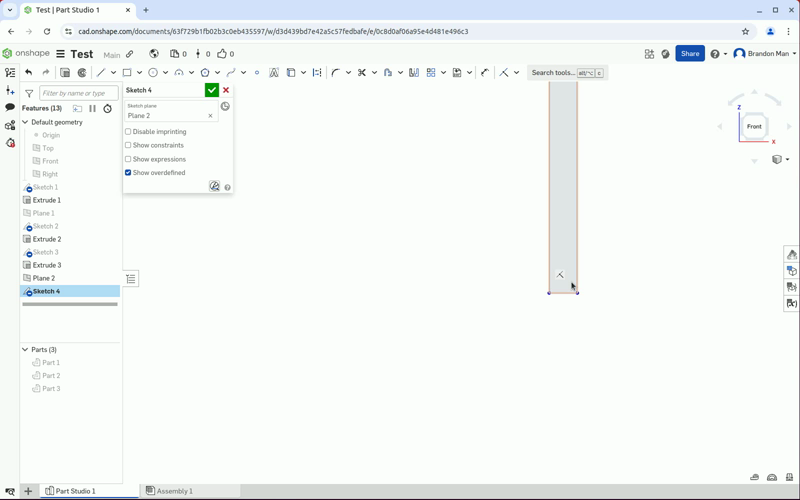
click(571, 281)
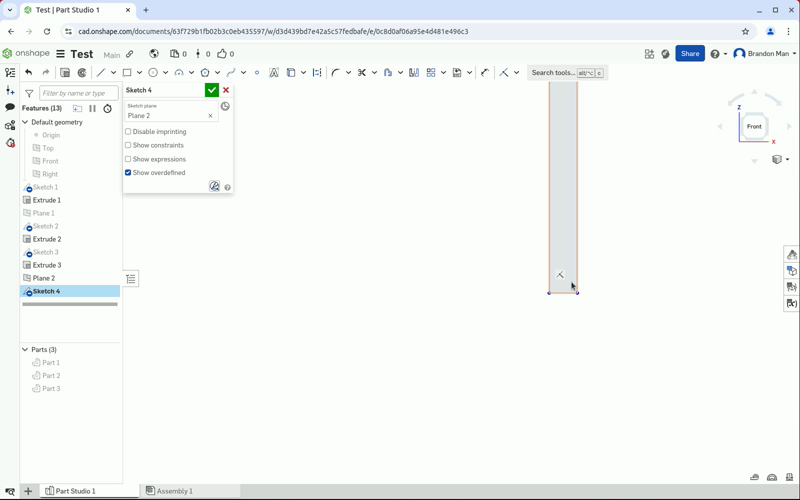
scroll(-6)
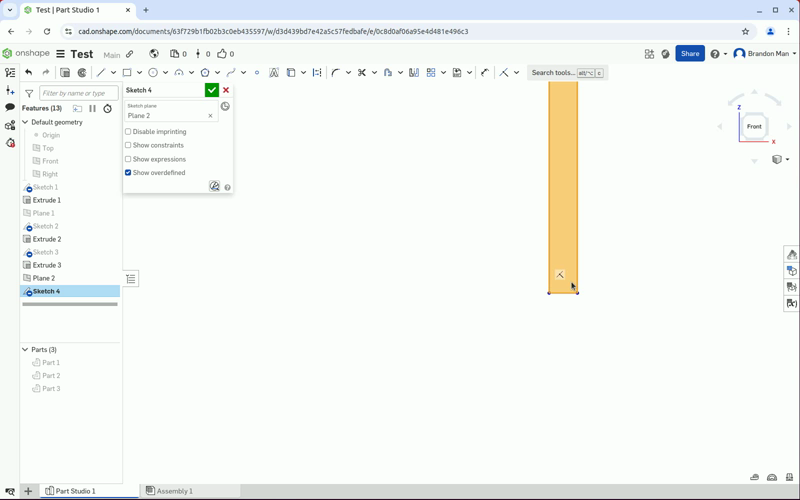
scroll(-6)
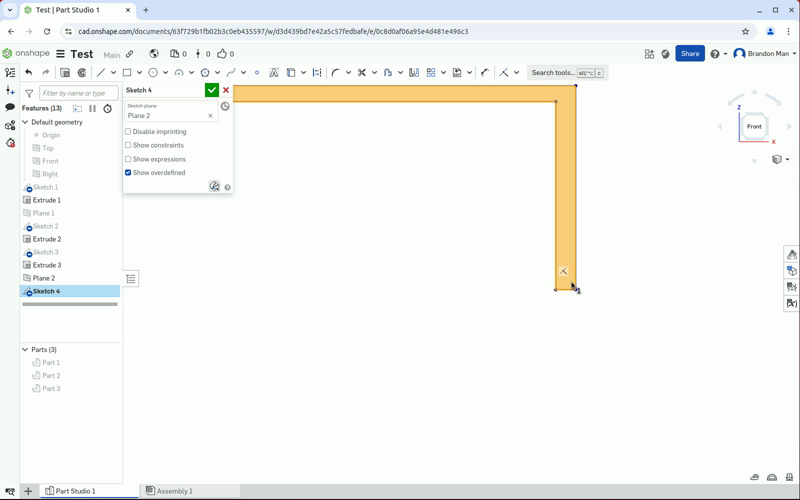
scroll(-6)
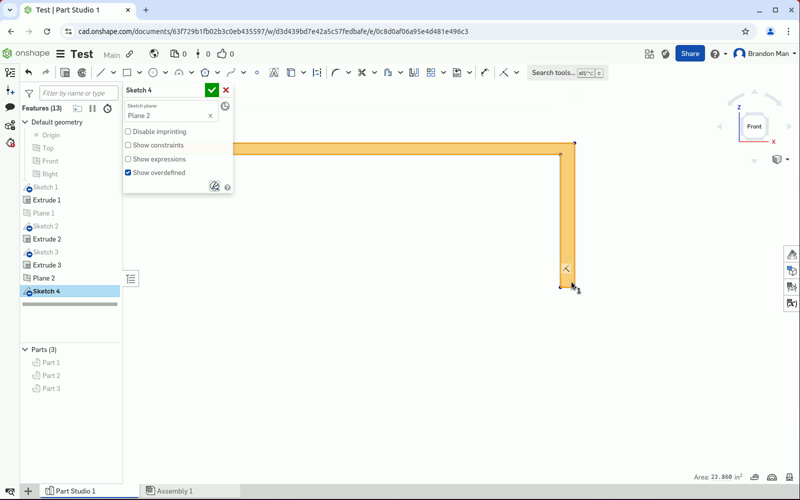
scroll(-6)
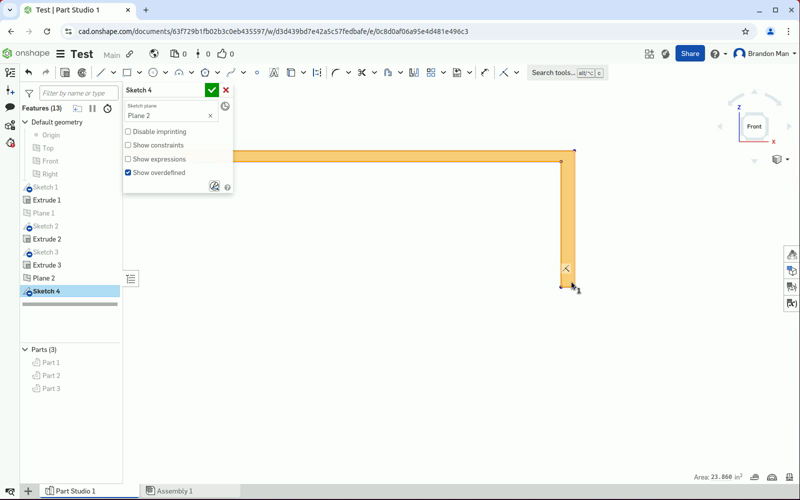
scroll(-6)
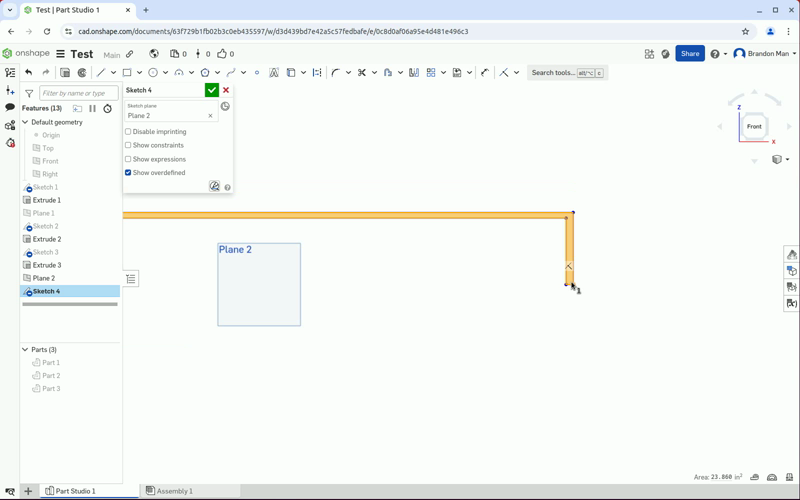
scroll(-6)
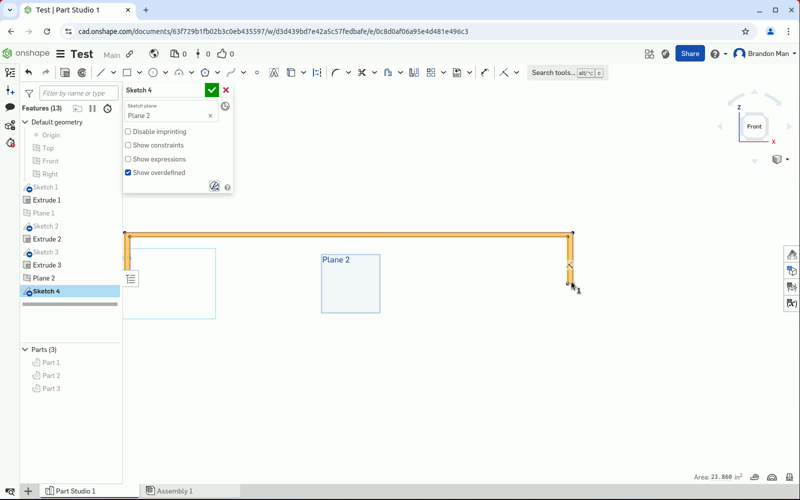
scroll(-6)
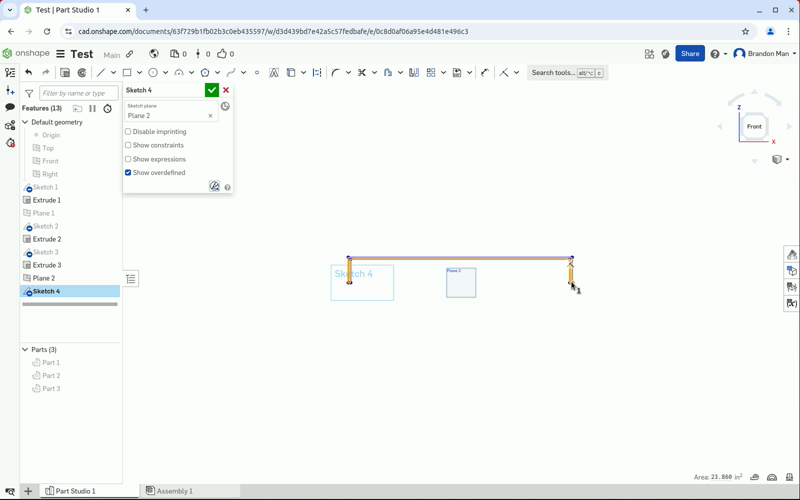
mouse_move(73, 352)
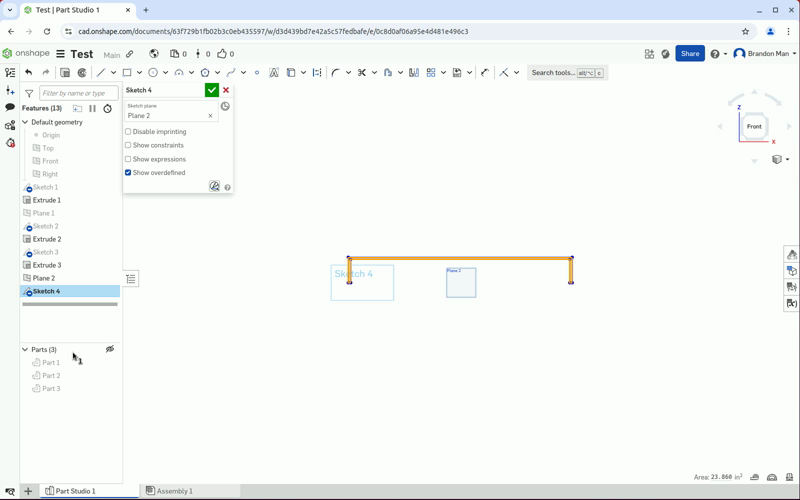
key(shift+y)
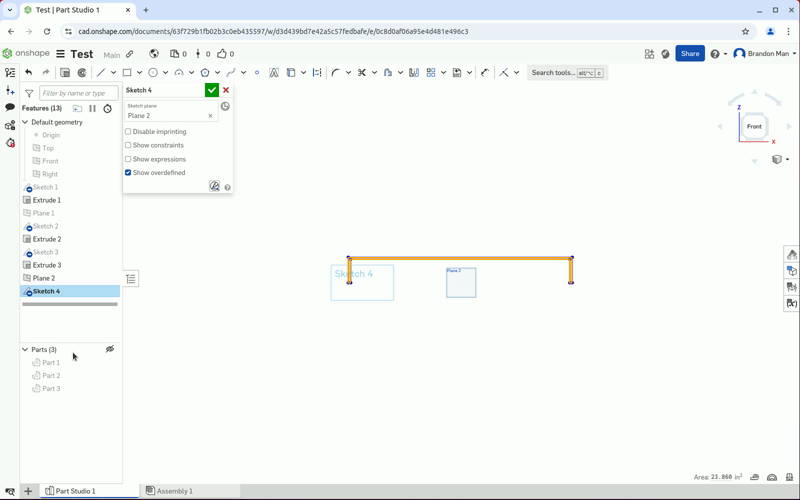
key(shift+e)
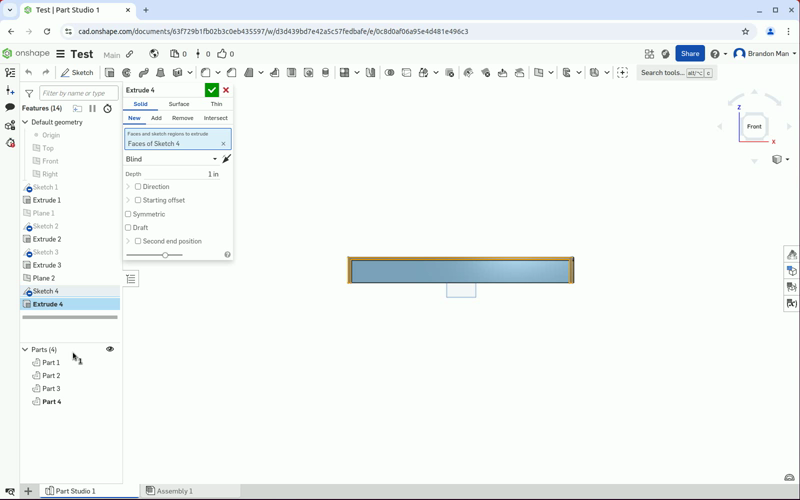
mouse_move(143, 106)
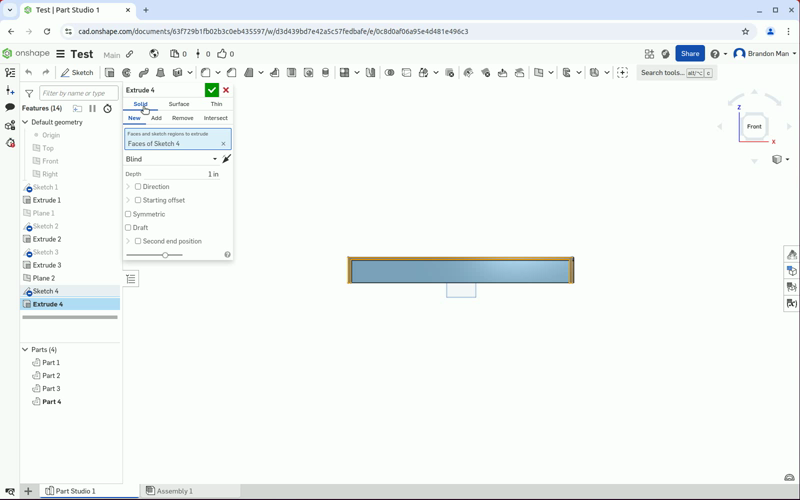
click(143, 106)
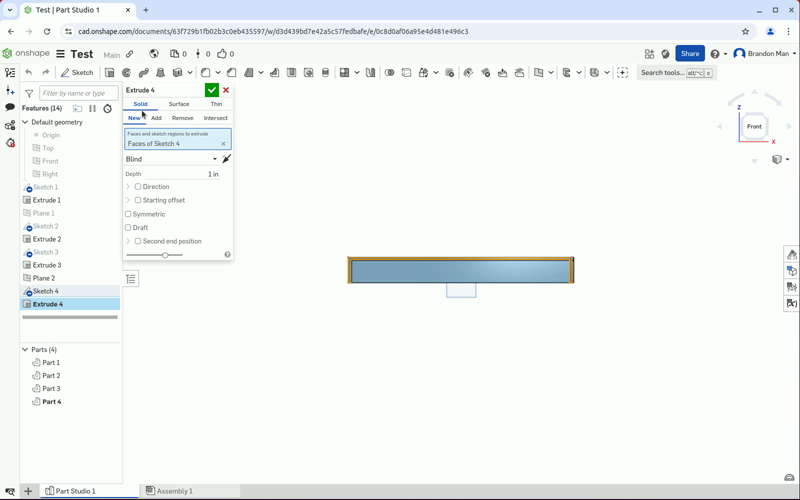
mouse_move(137, 120)
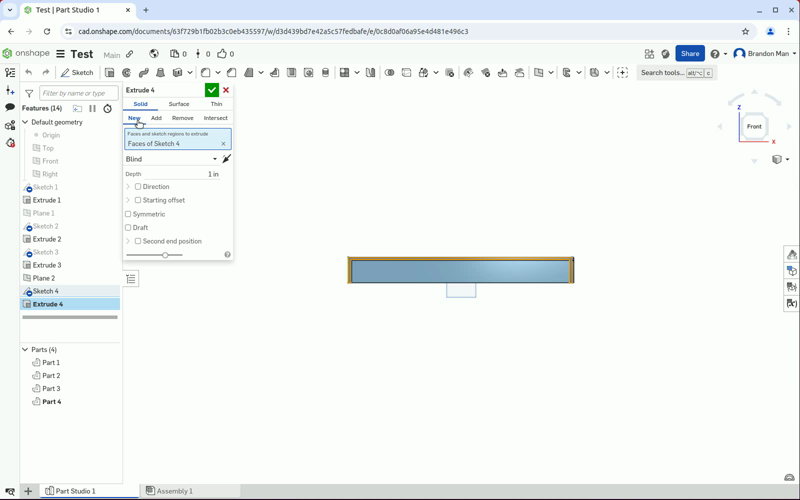
click(137, 120)
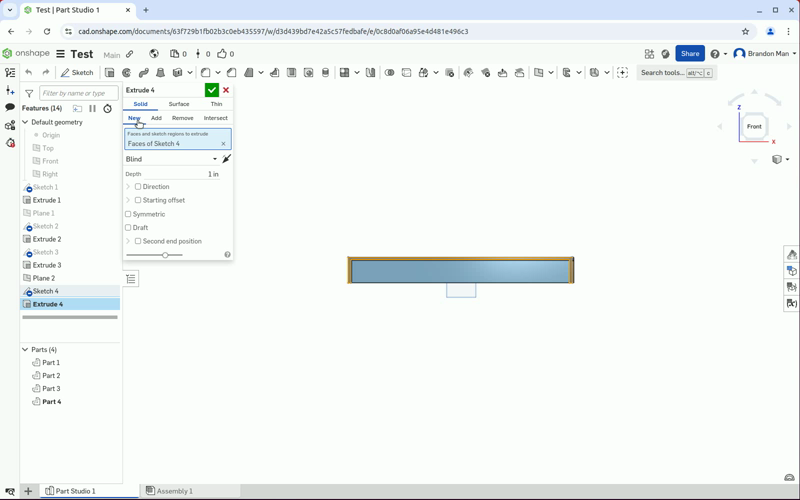
key(tab, 4)
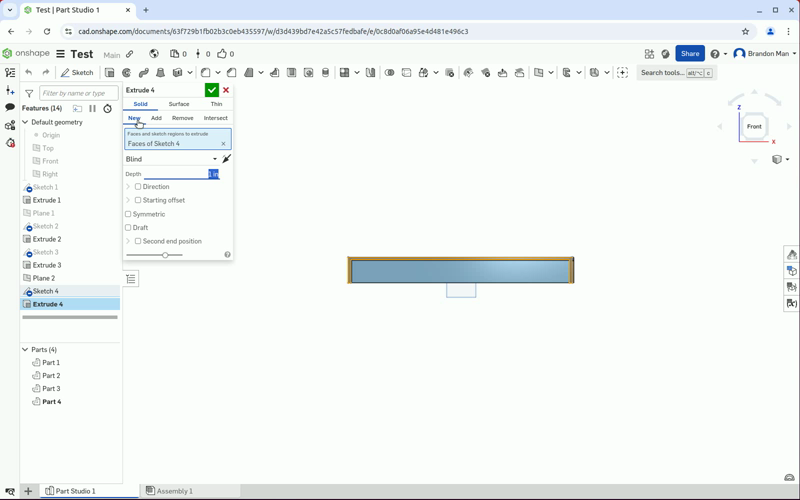
text(0.722)
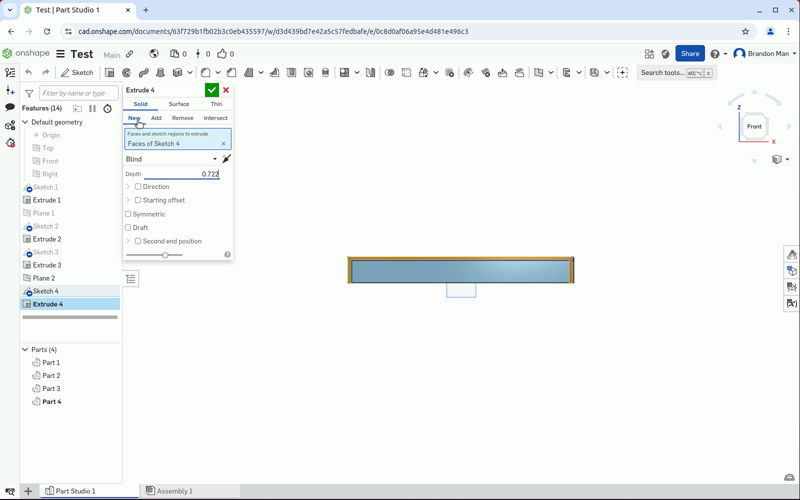
key(enter)
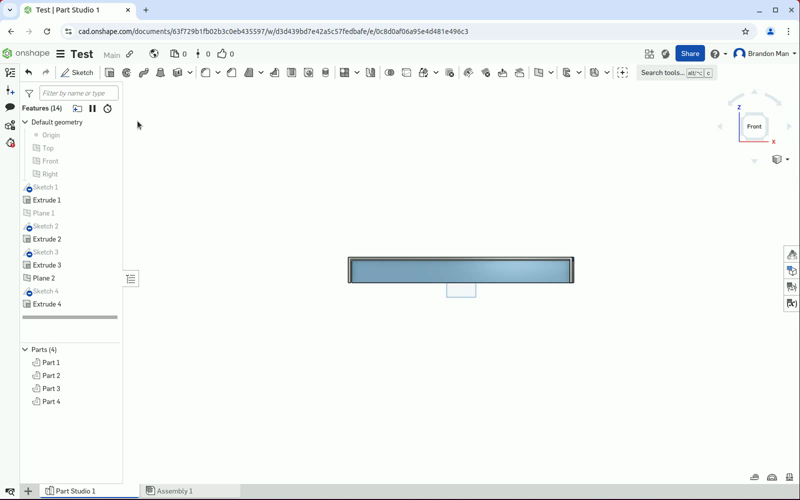
key(shift+h)
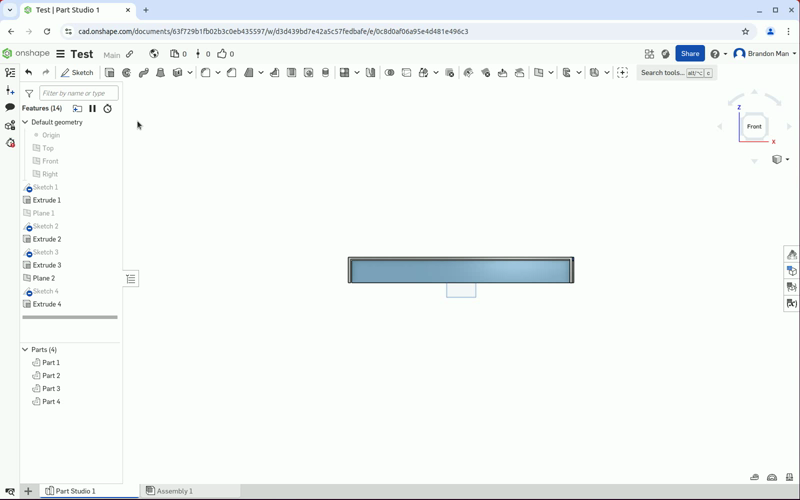
key(shift+h)
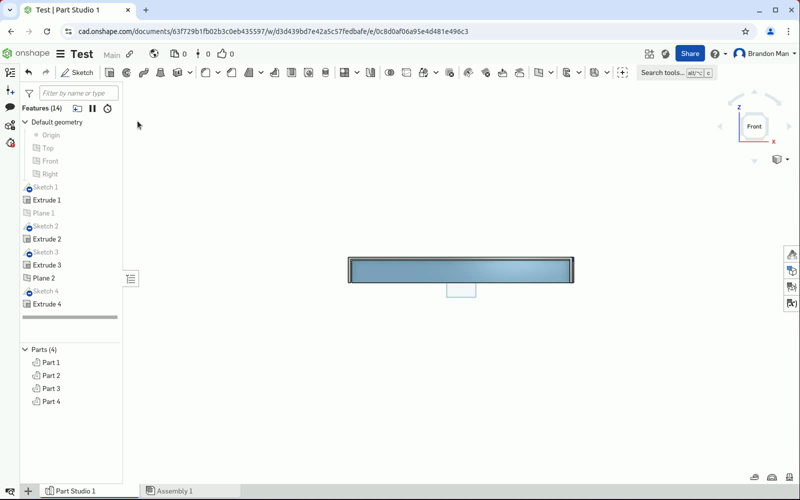
mouse_move(73, 189)
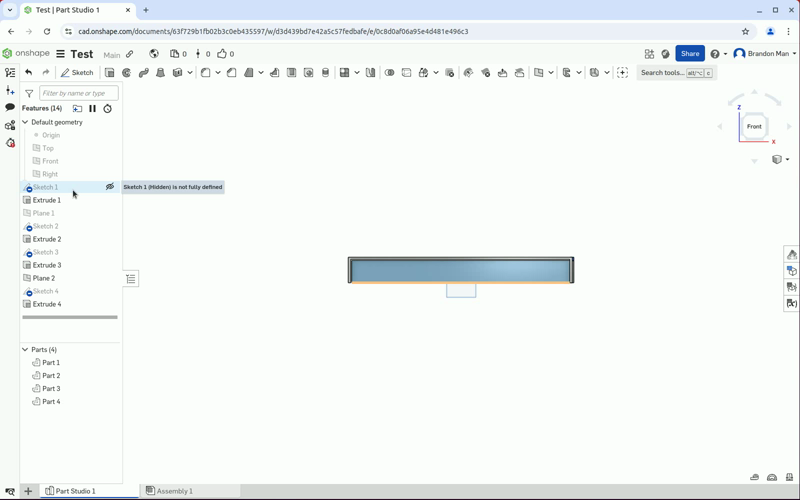
click(73, 189)
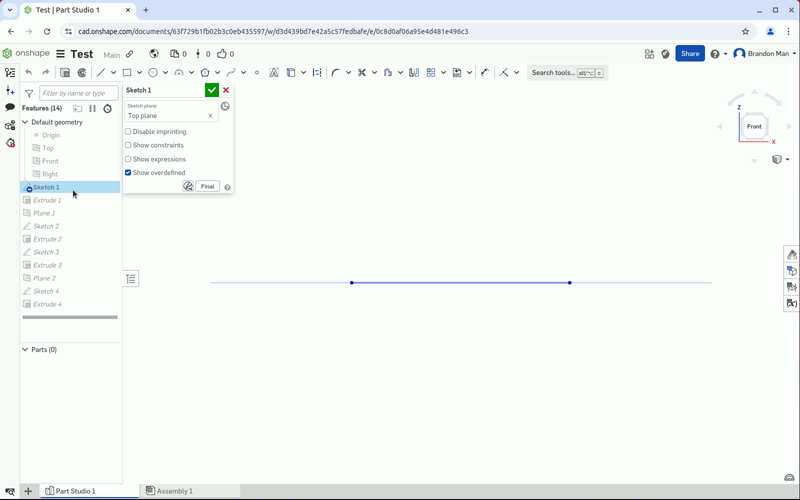
mouse_move(229, 92)
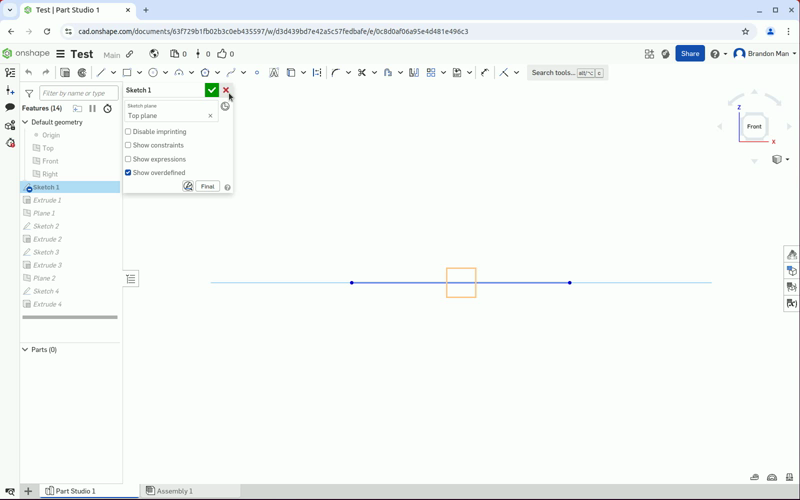
click(229, 92)
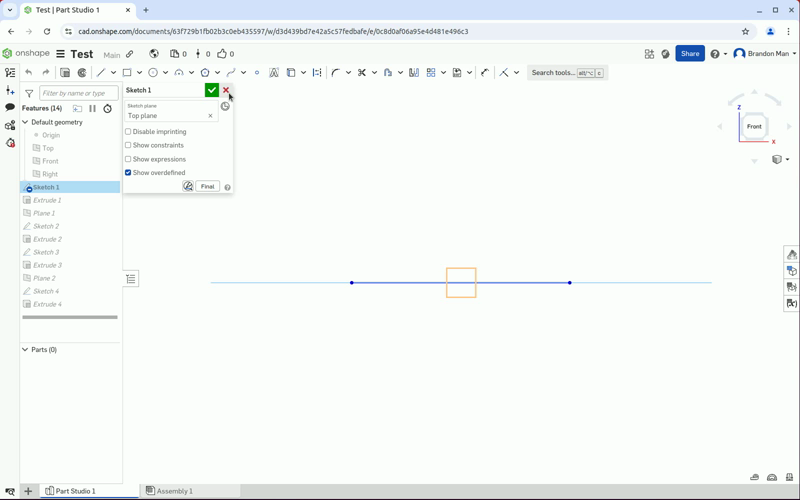
key(shift+s)
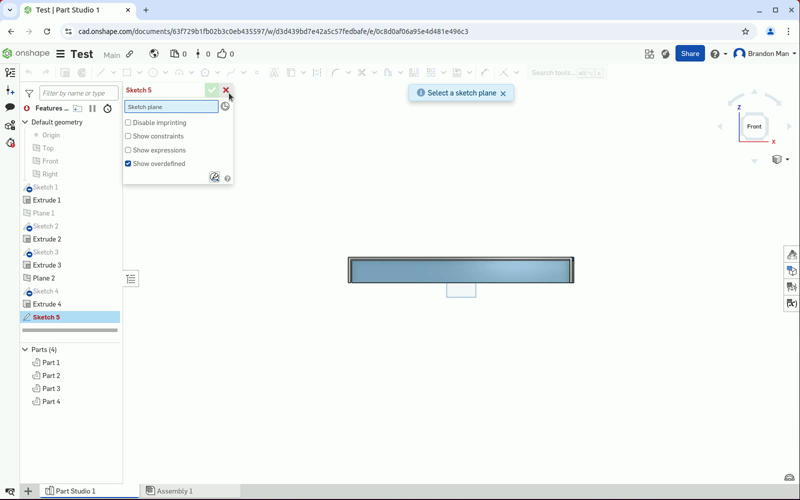
mouse_move(73, 280)
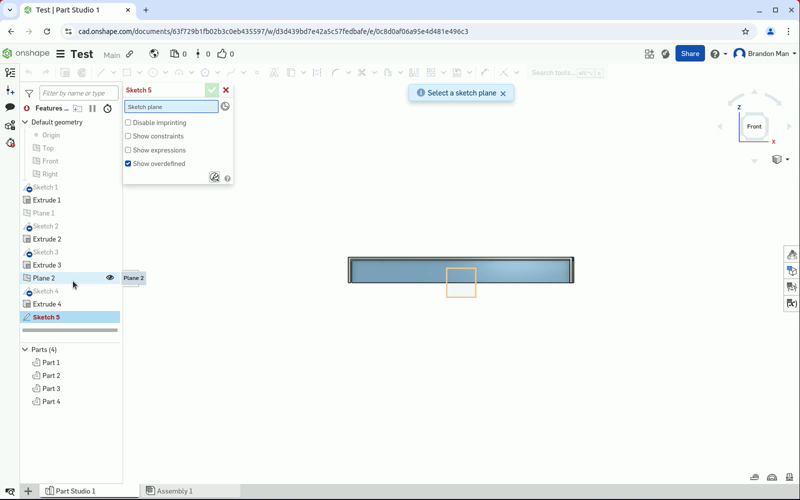
click(73, 280)
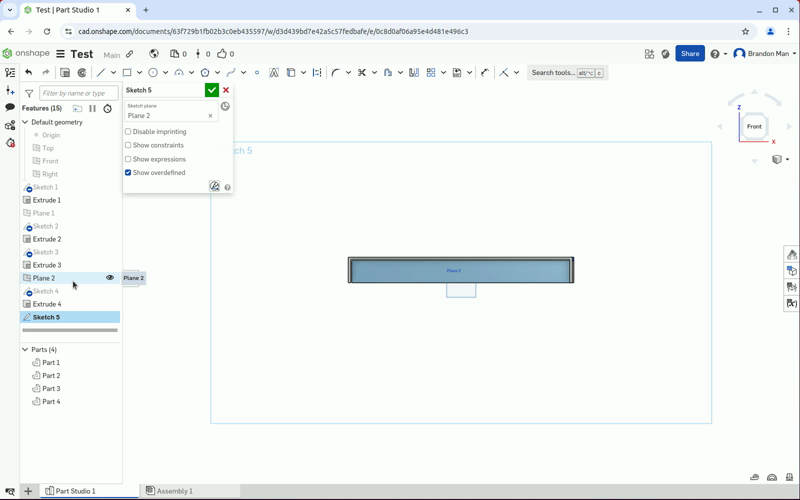
mouse_move(73, 352)
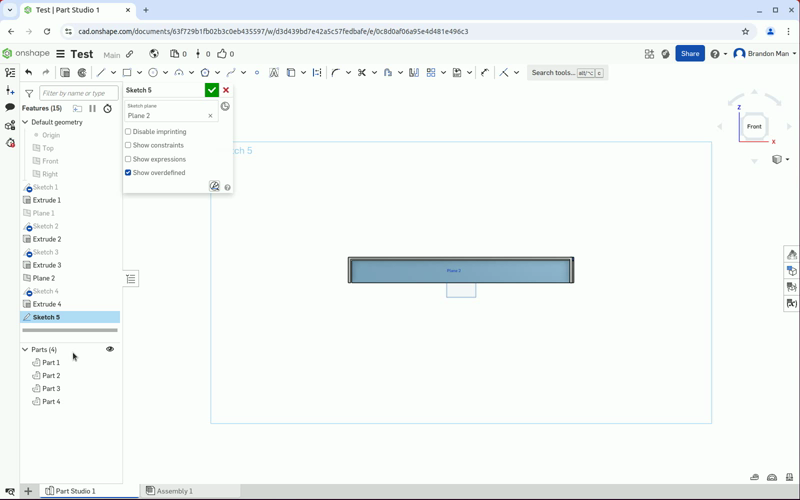
key(y)
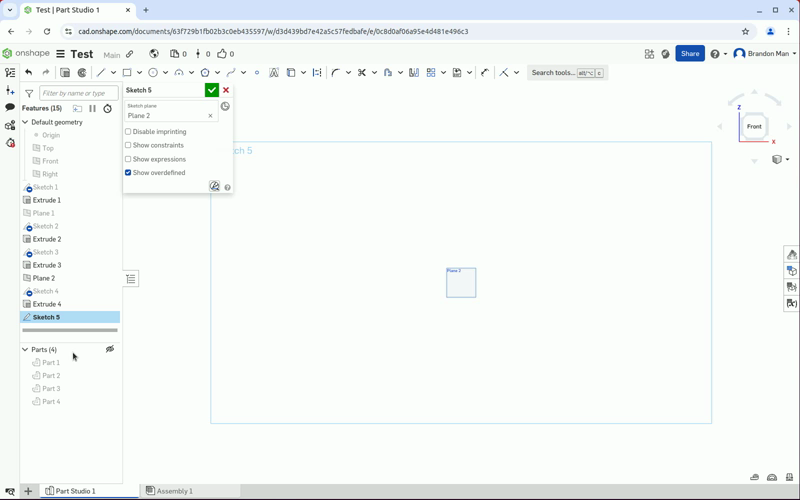
key(l)
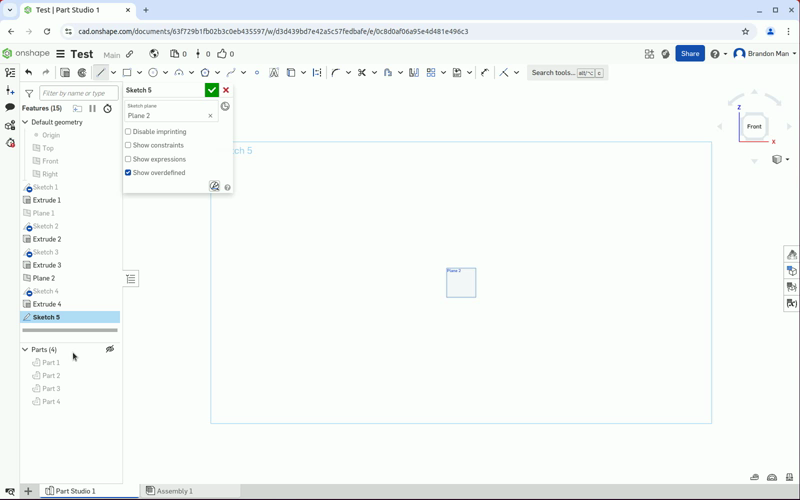
key_down(shift)
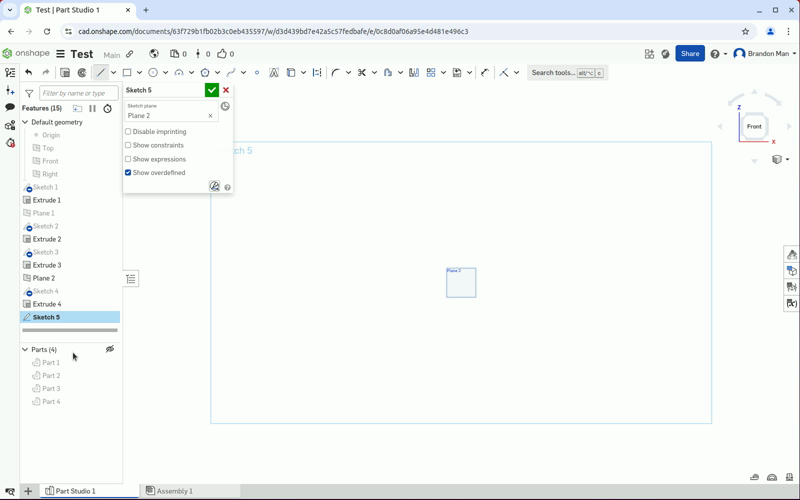
mouse_move(351, 282)
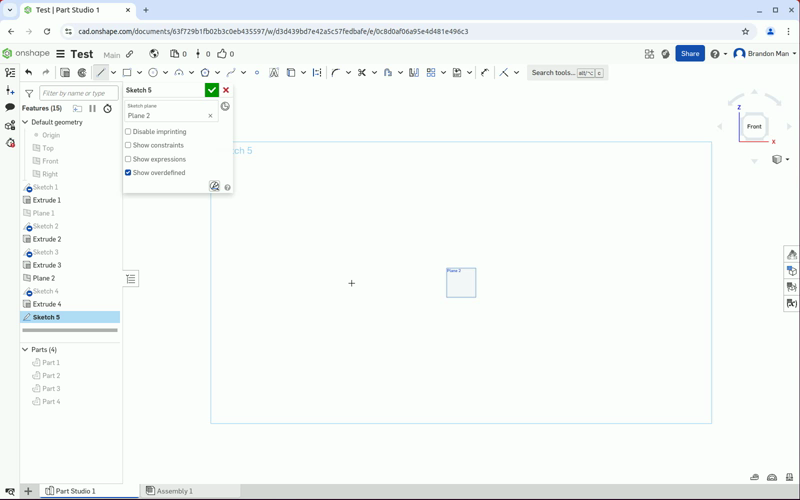
click(351, 282)
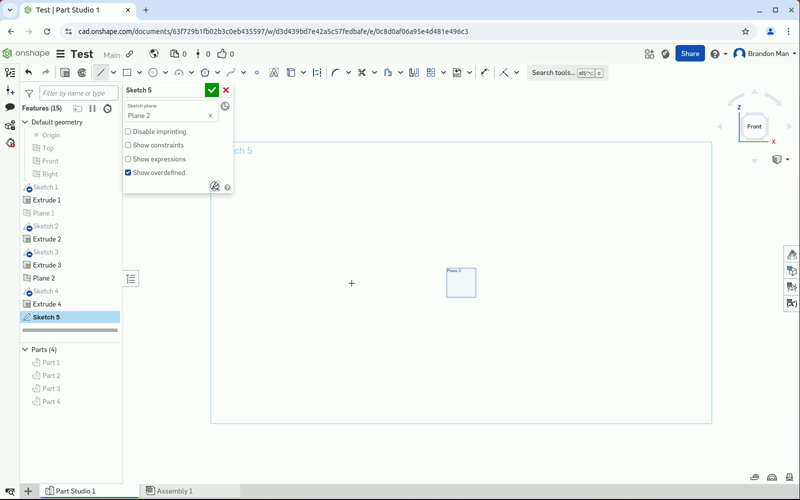
key_up(shift)
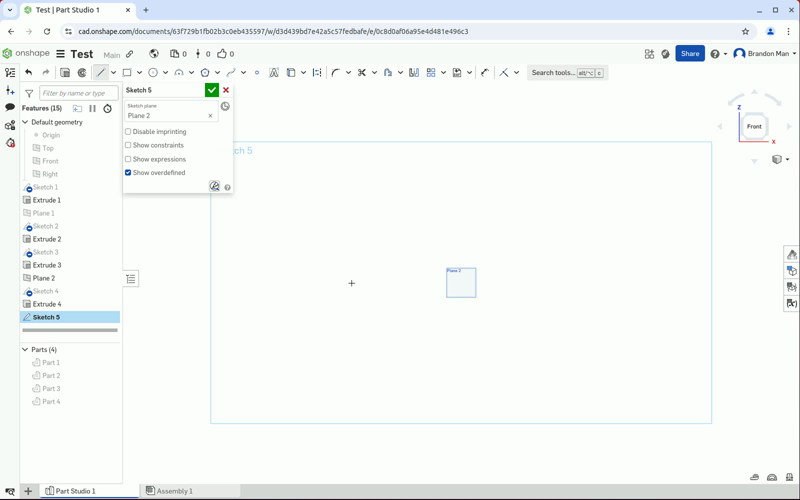
key_down(shift)
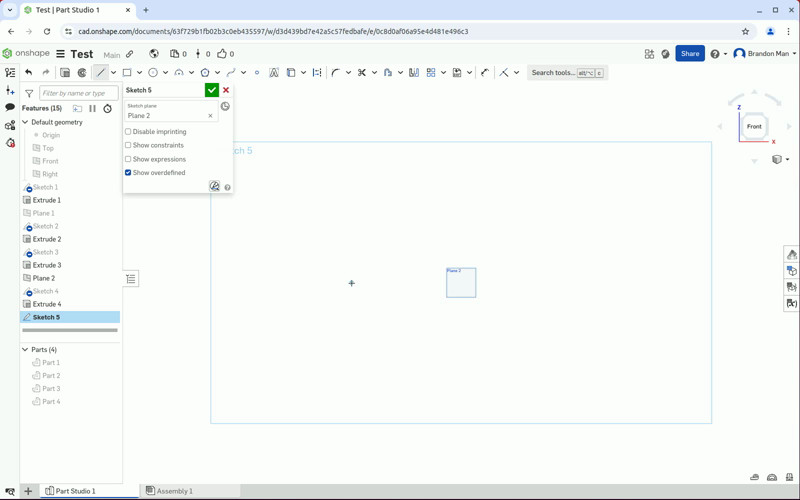
mouse_move(569, 282)
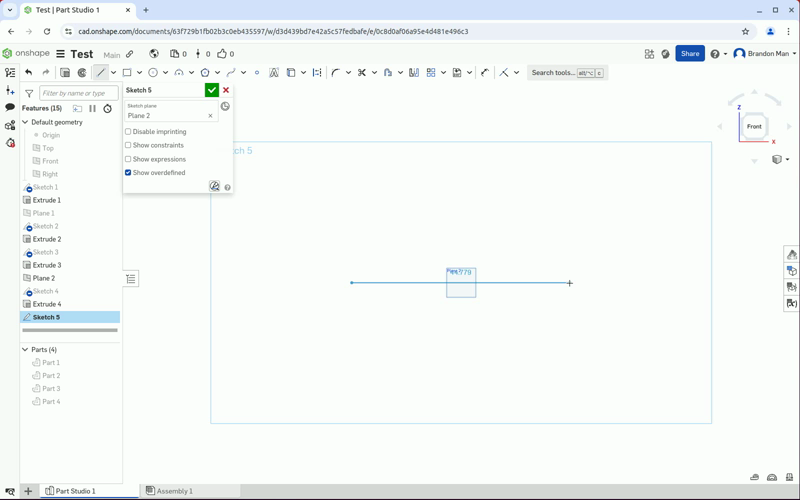
click(569, 282)
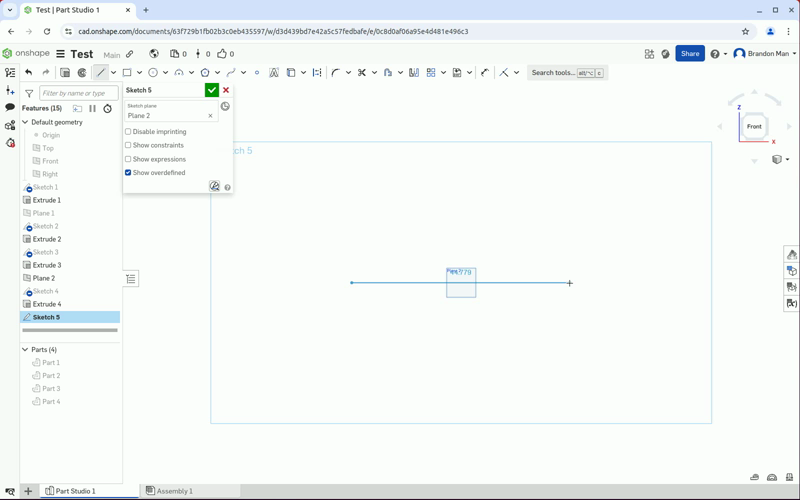
key_up(shift)
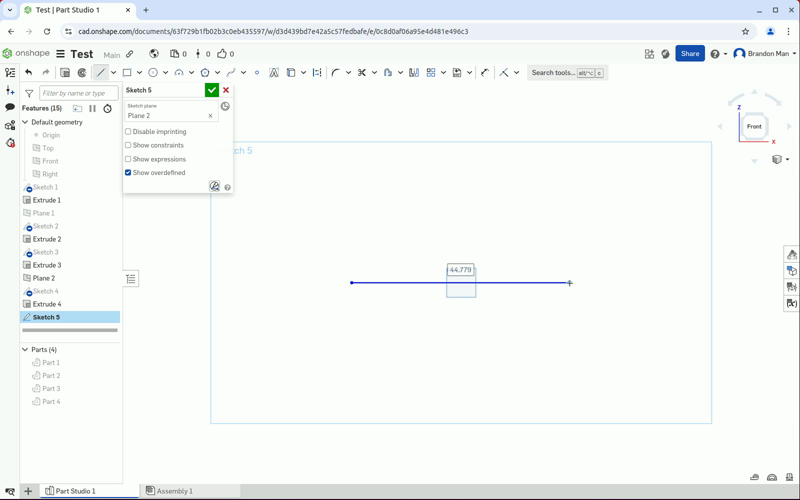
key_down(shift)
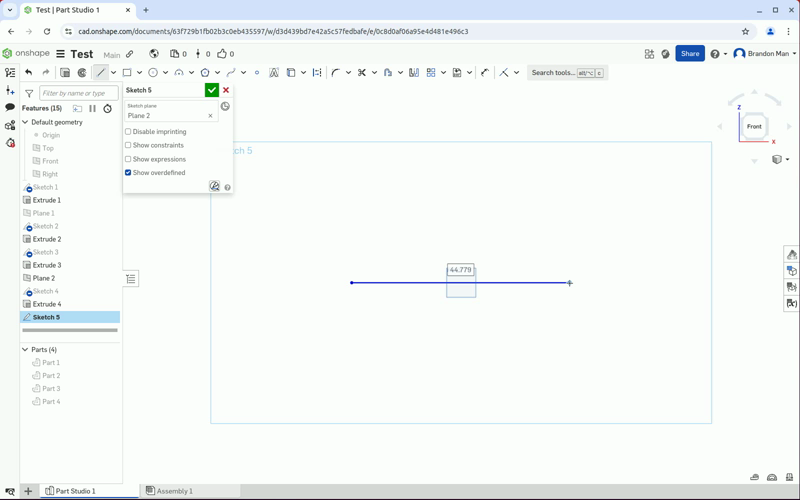
mouse_move(589, 282)
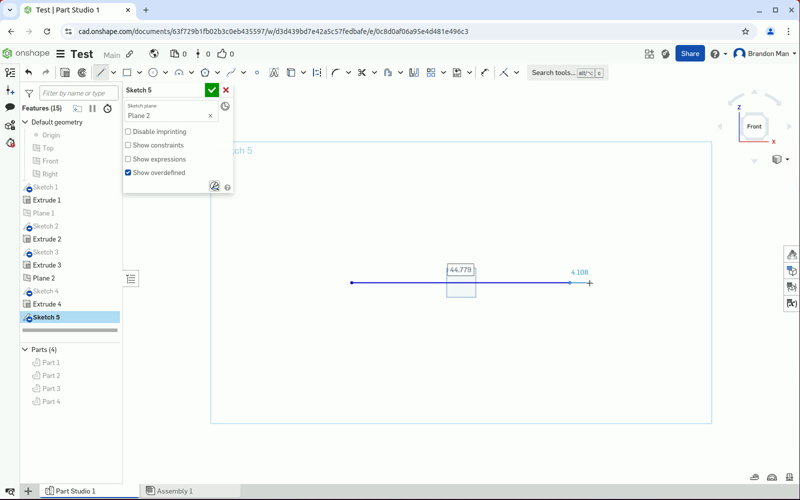
mouse_move(569, 260)
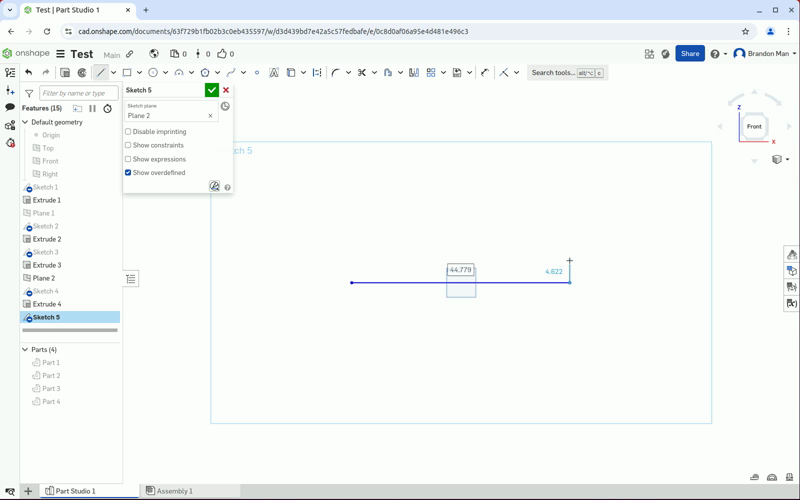
click(569, 260)
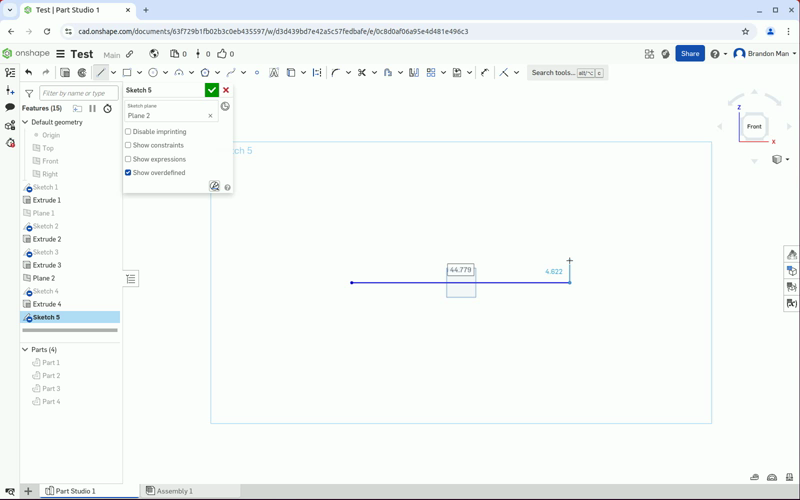
key_up(shift)
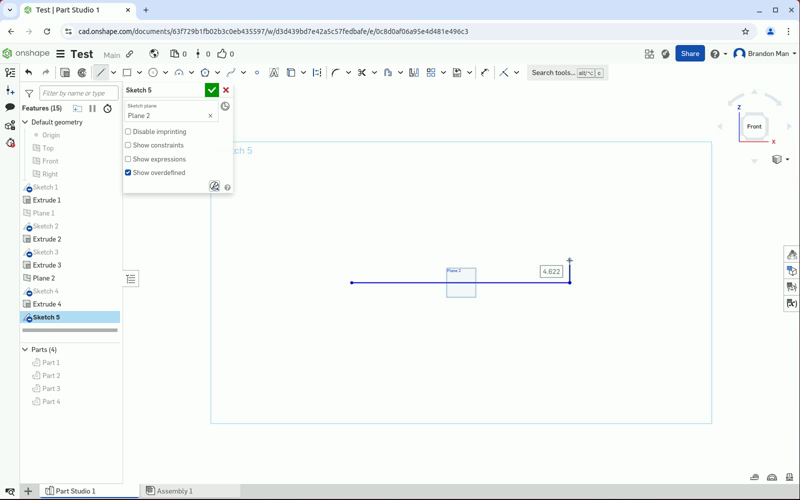
key_down(shift)
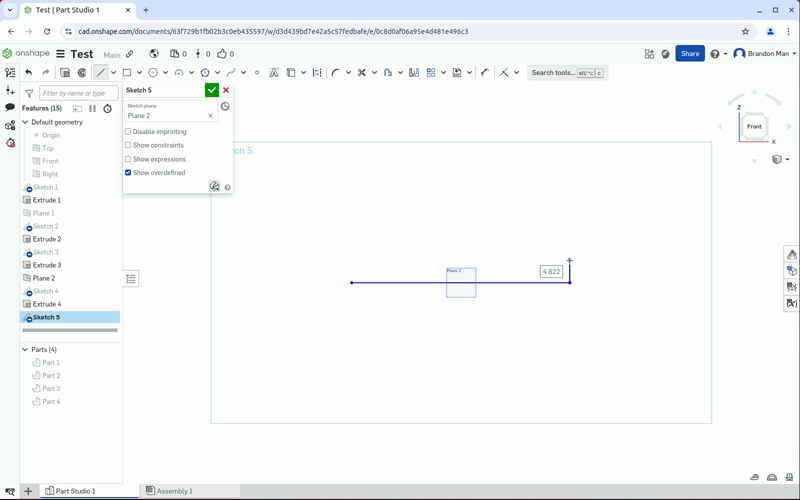
mouse_move(351, 260)
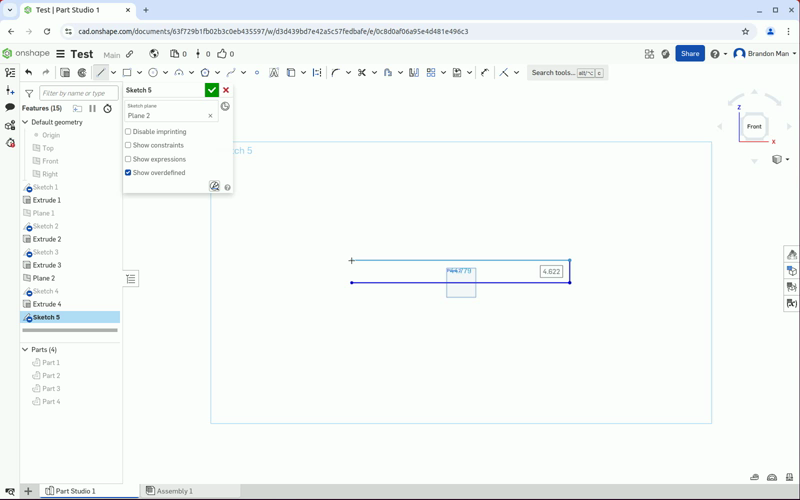
click(351, 260)
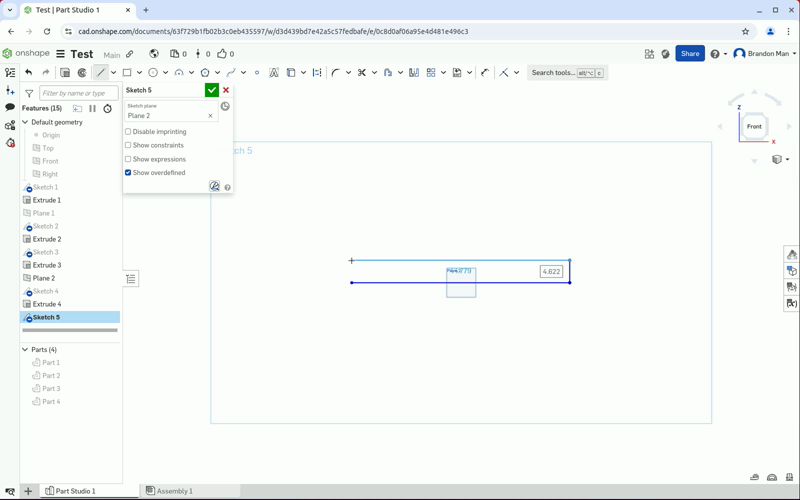
key_up(shift)
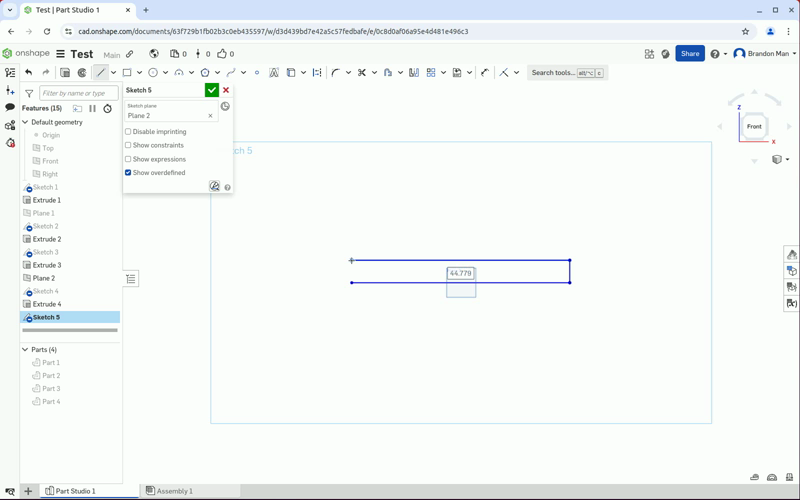
mouse_move(381, 260)
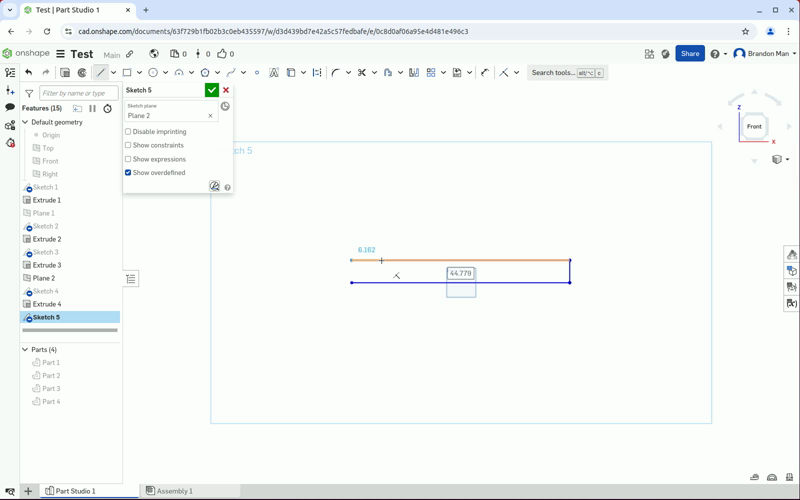
key_down(shift)
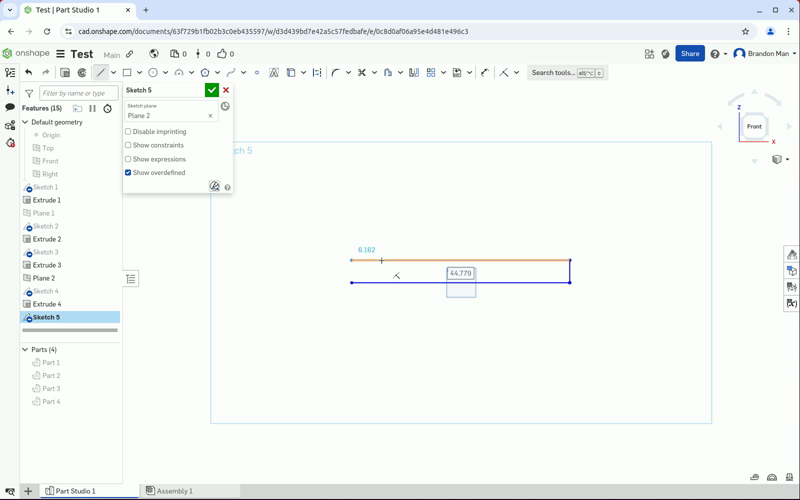
mouse_move(351, 282)
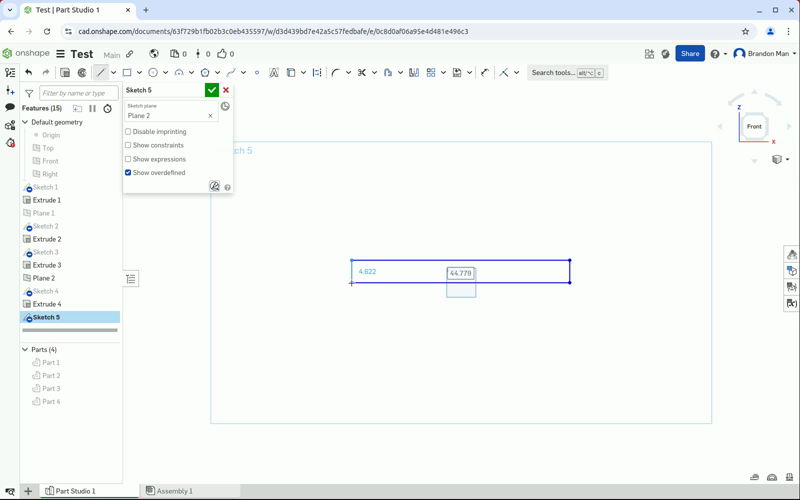
key_up(shift)
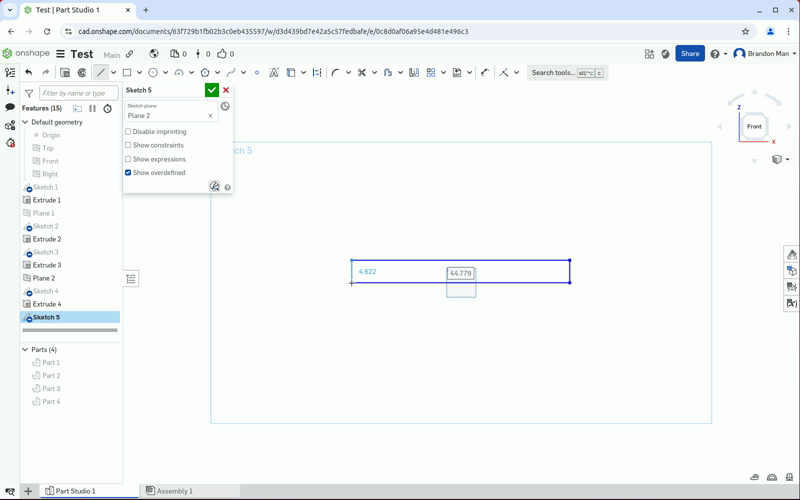
click(351, 282)
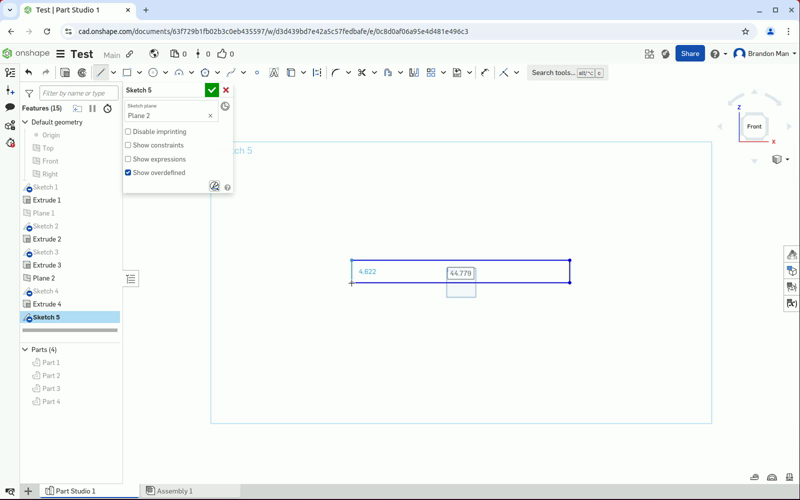
key(esc)
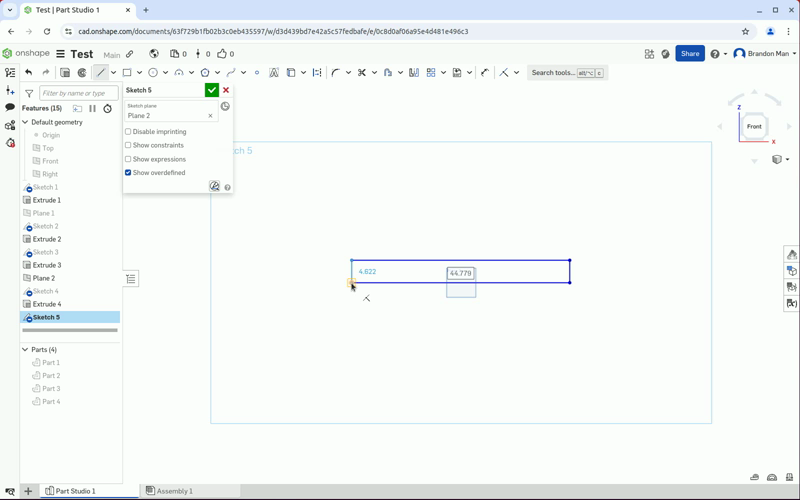
mouse_move(485, 277)
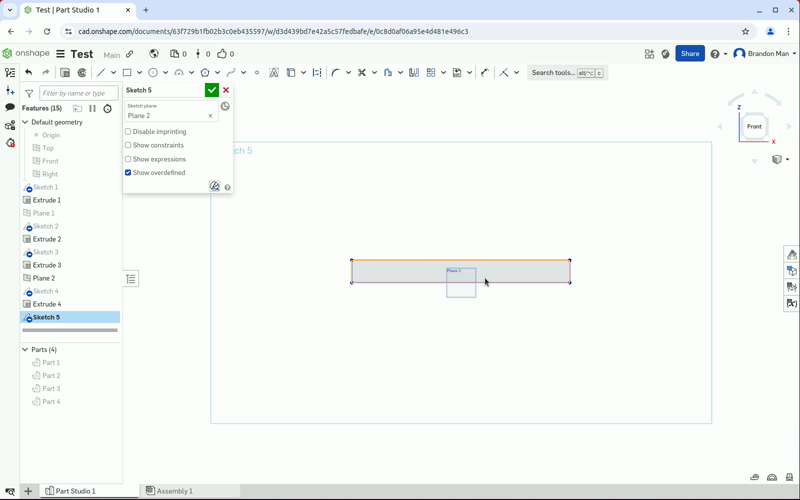
click(485, 277)
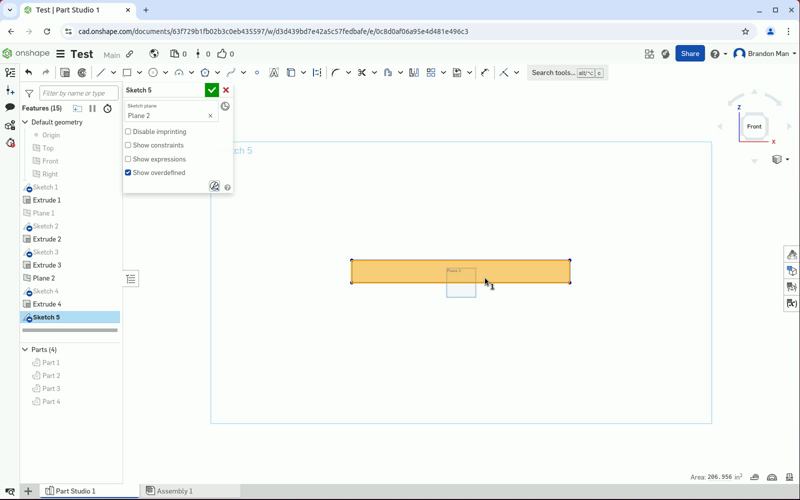
mouse_move(73, 352)
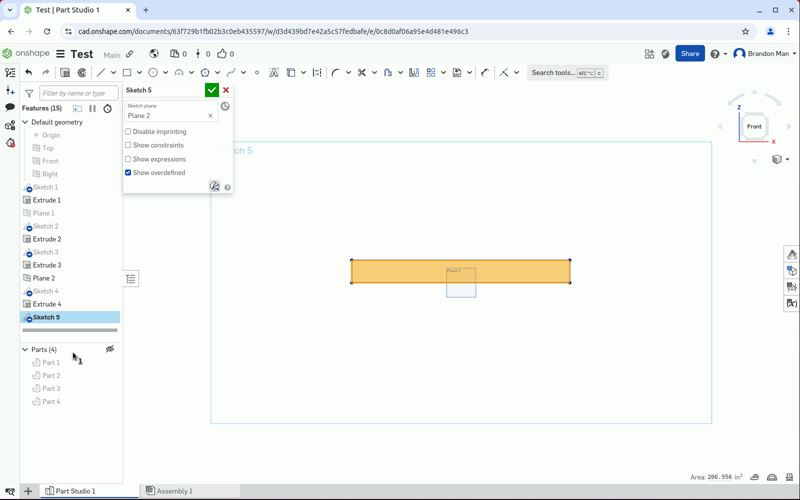
key(shift+y)
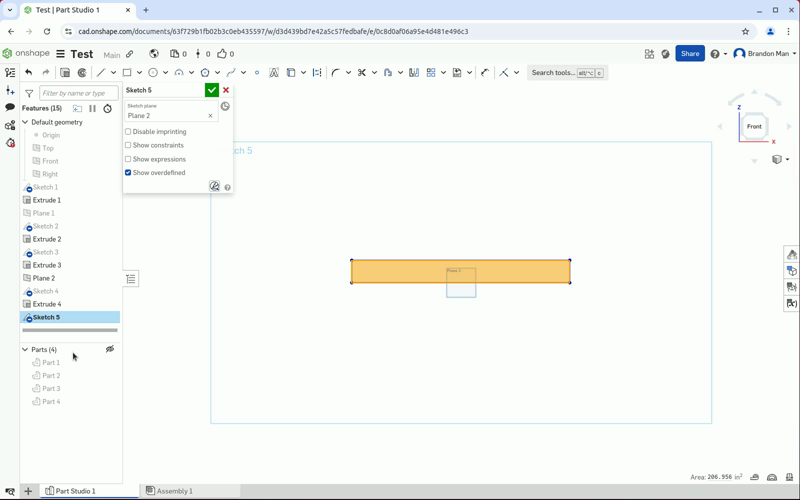
key(shift+e)
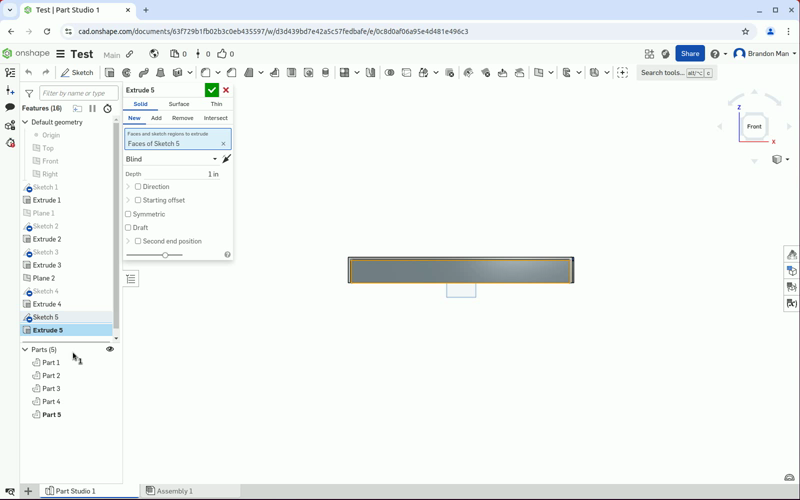
mouse_move(143, 106)
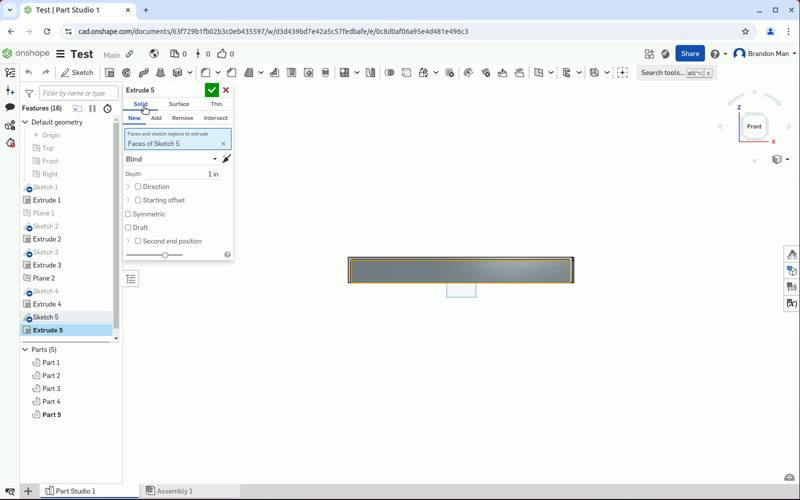
click(143, 106)
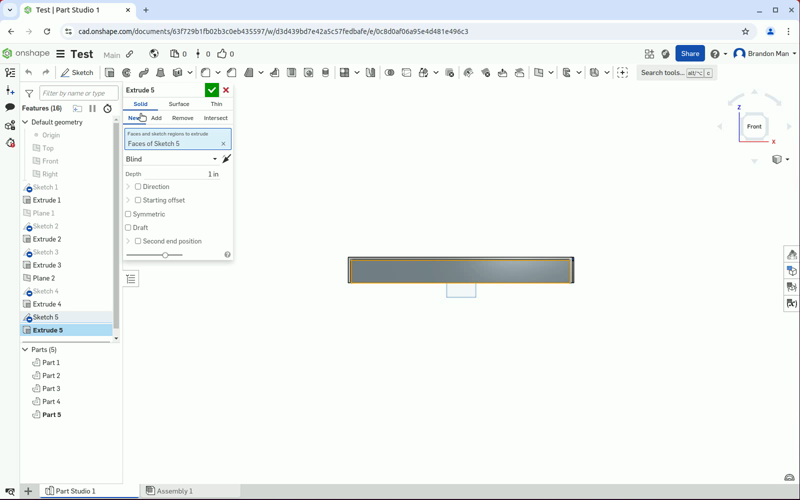
mouse_move(137, 120)
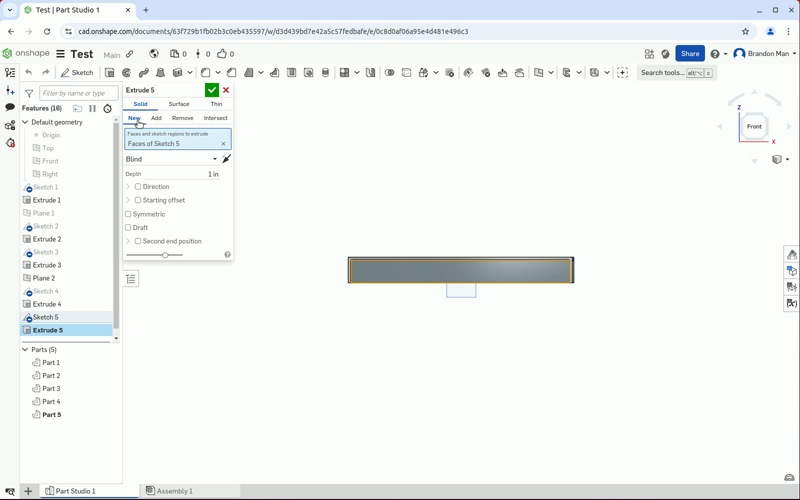
click(137, 120)
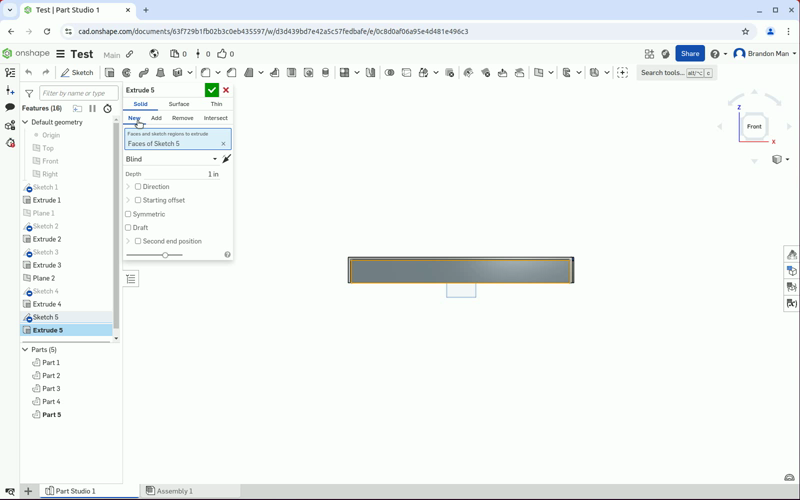
key(tab, 4)
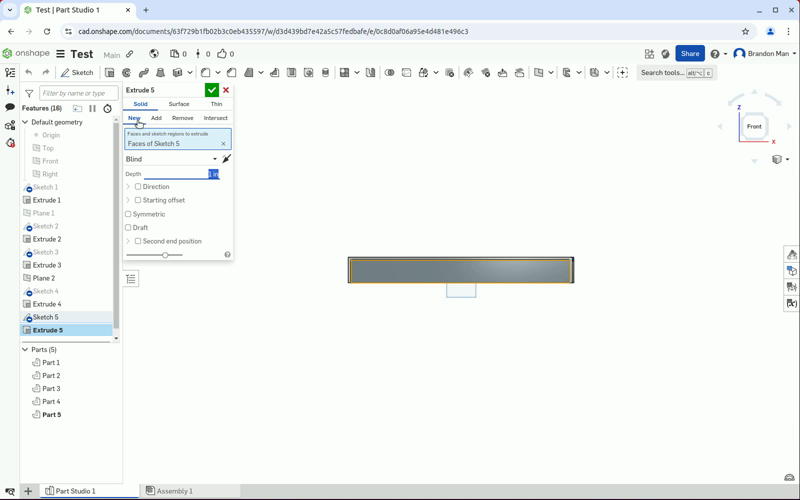
text(0.722)
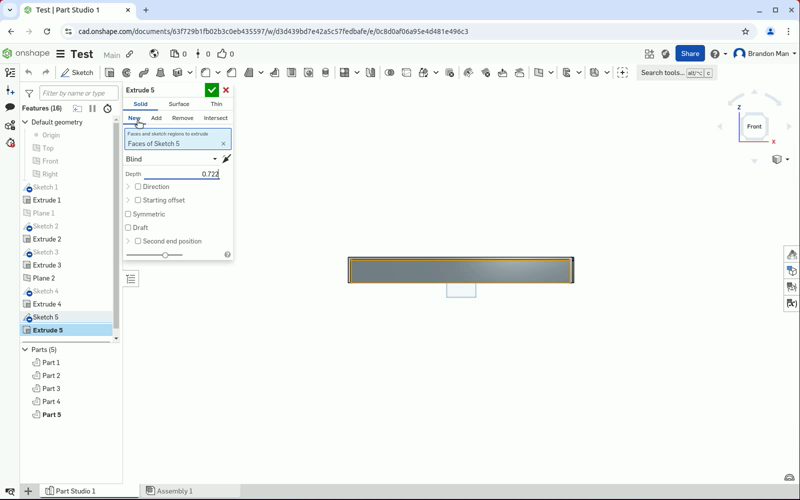
key(enter)
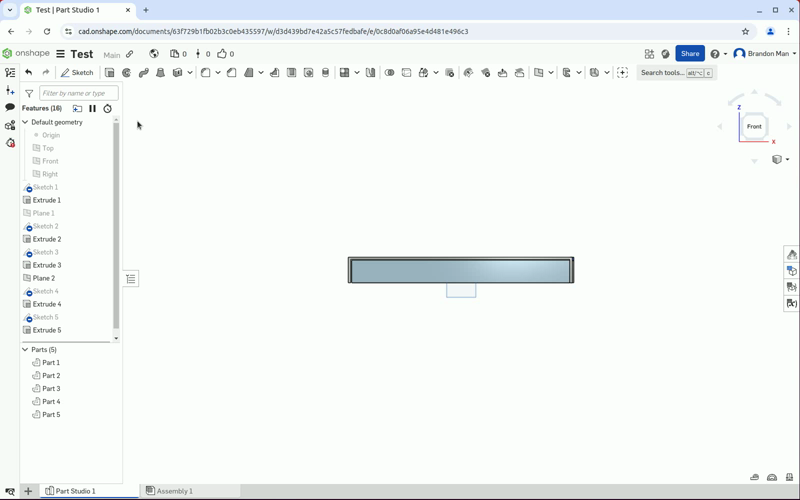
key(shift+h)
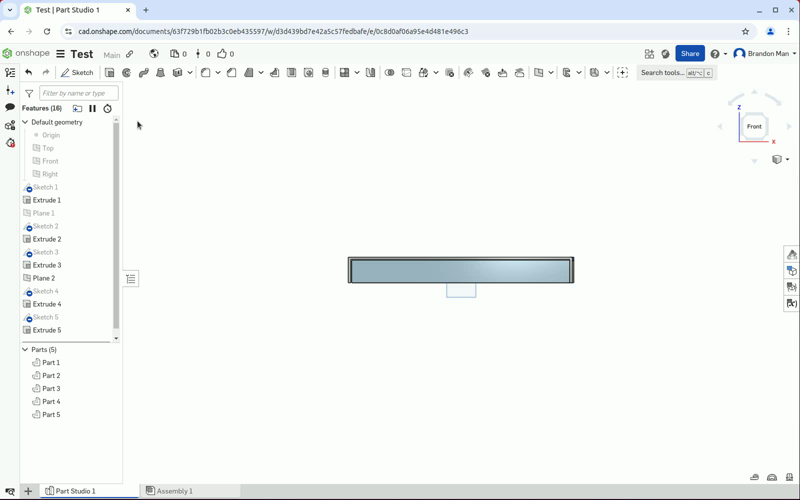
key(shift+h)
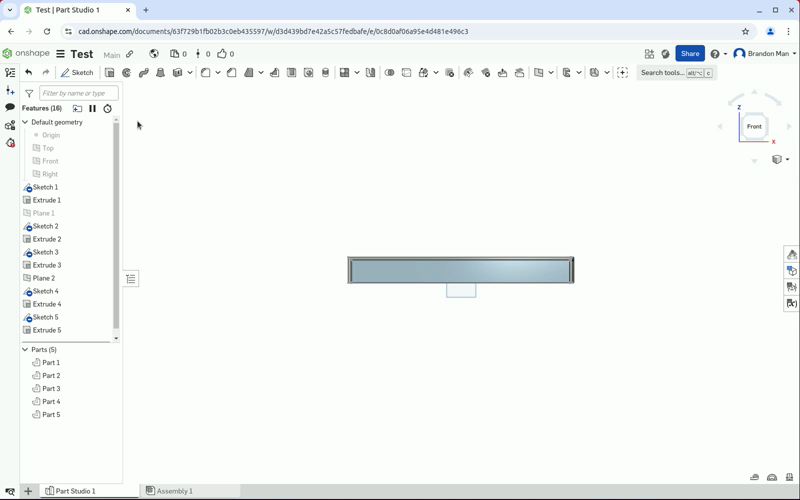
key(shift+7)
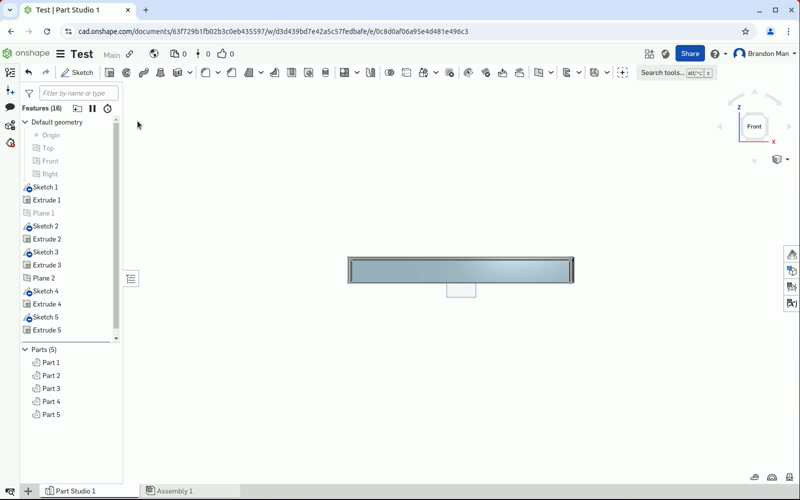
key(left, 2)
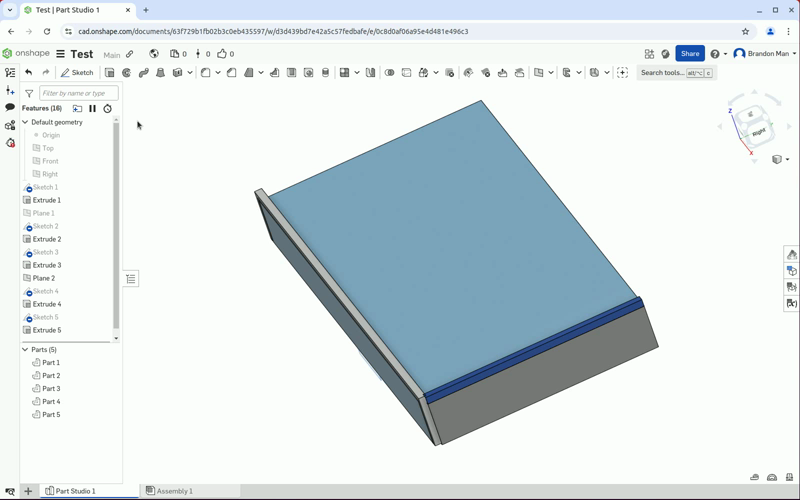
key(down, 2)
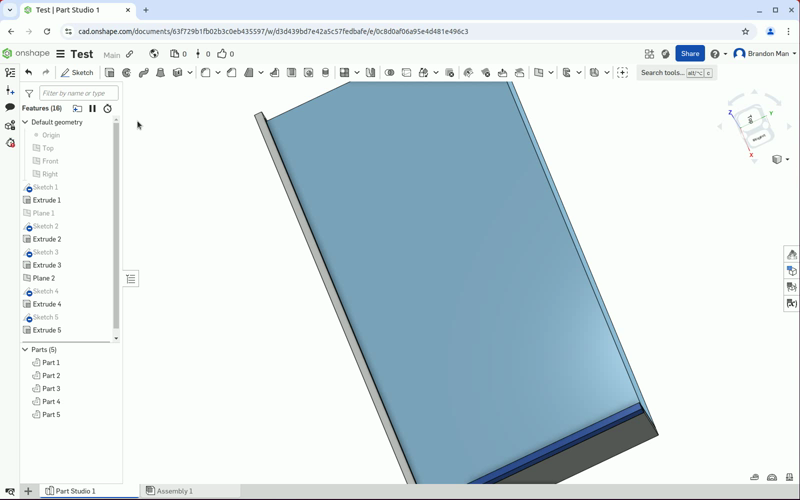
key(up, 2)
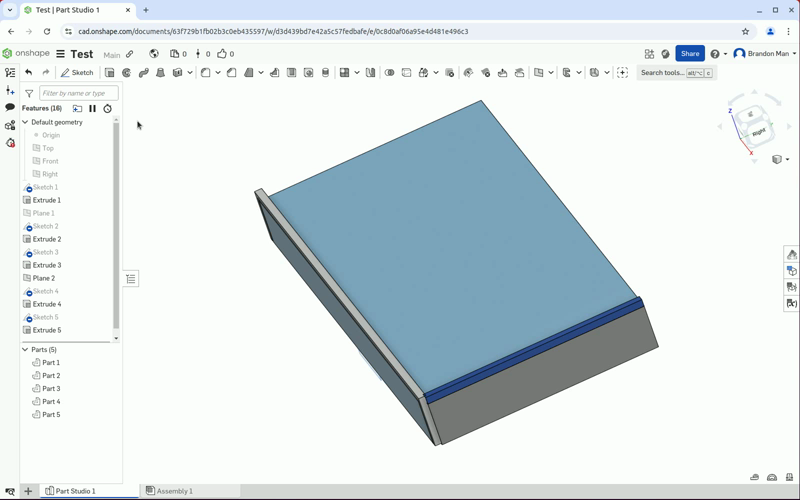
key(right, 2)
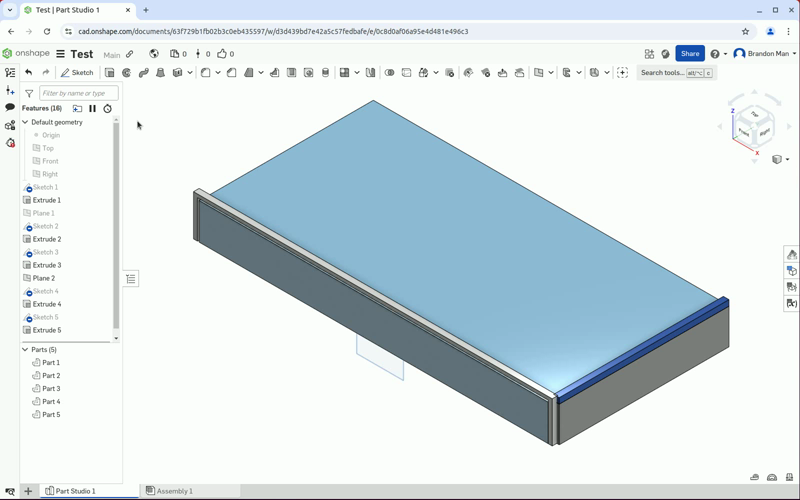
mouse_move(69, 189)
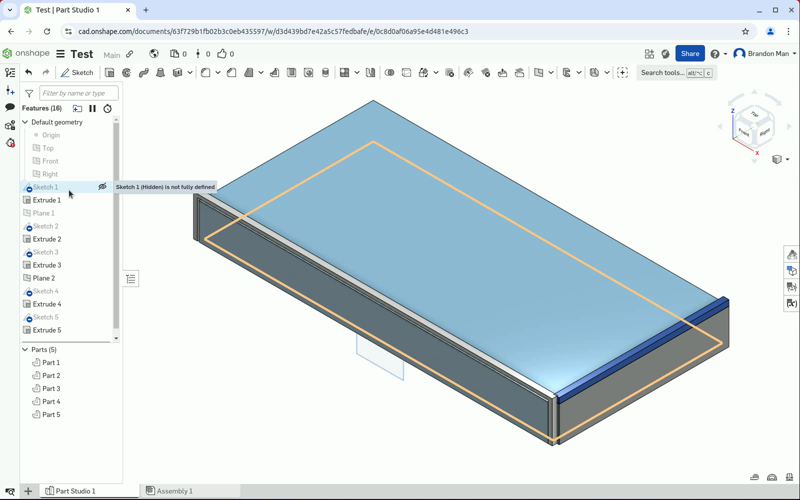
click(69, 189)